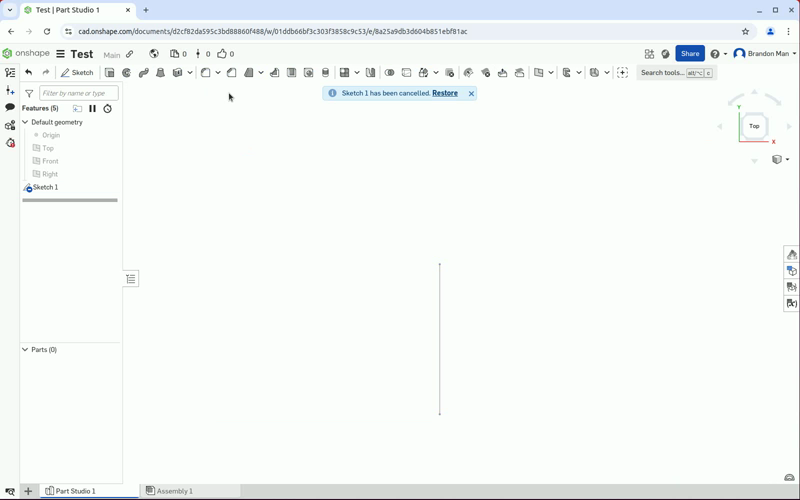
key(shift+h)
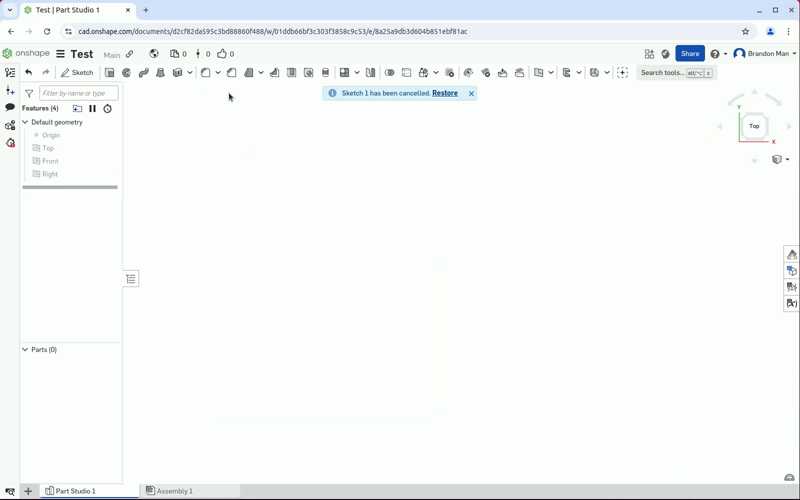
key(shift+s)
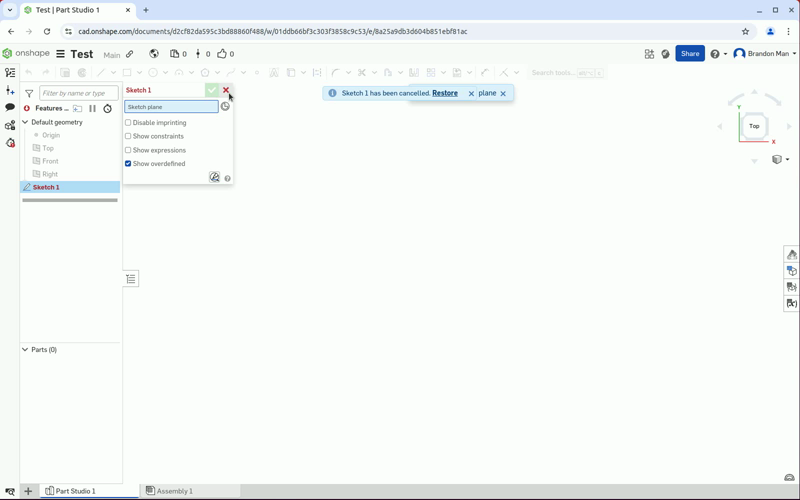
mouse_move(73, 150)
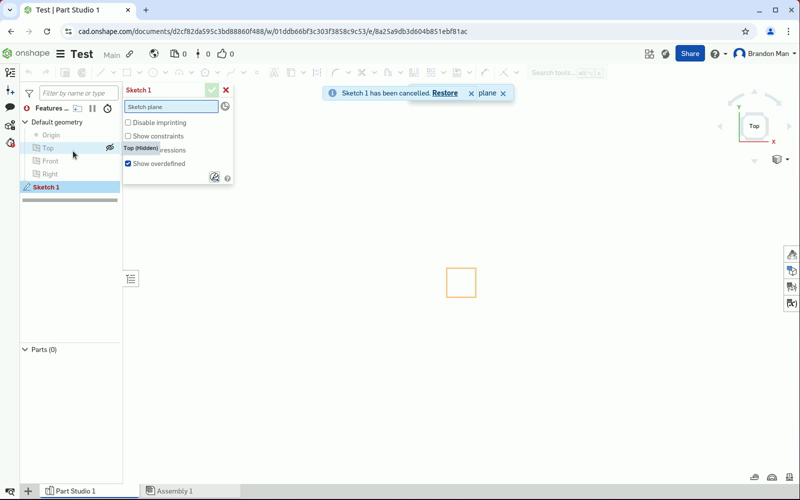
click(73, 150)
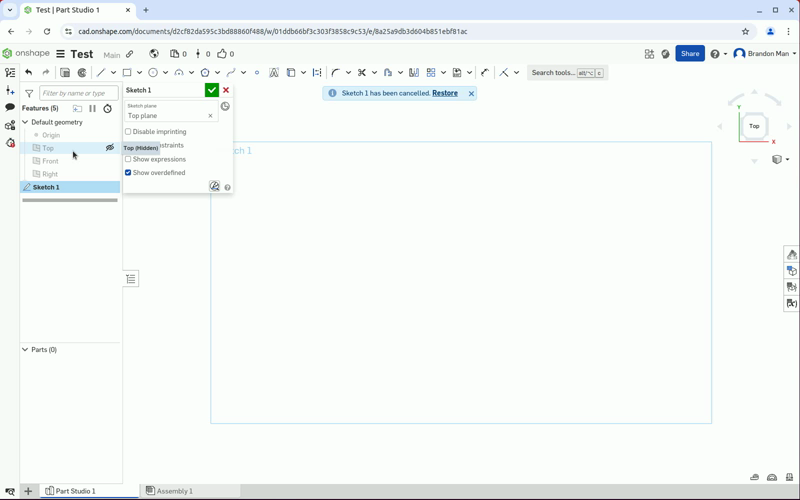
mouse_move(73, 352)
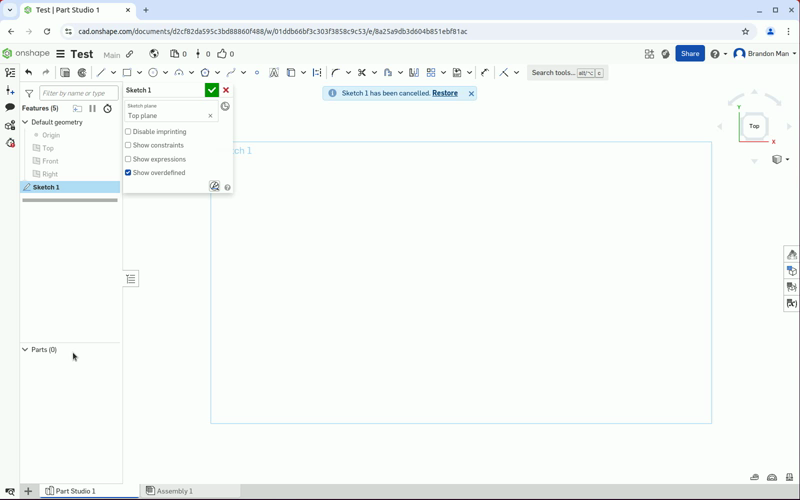
key(y)
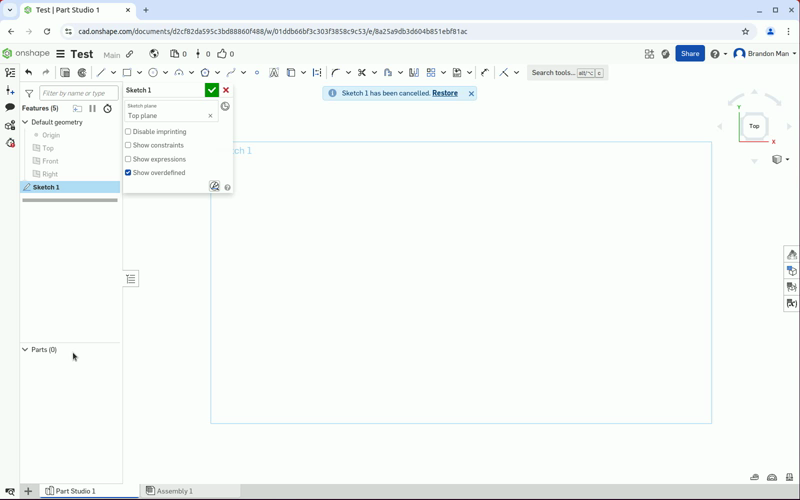
key(l)
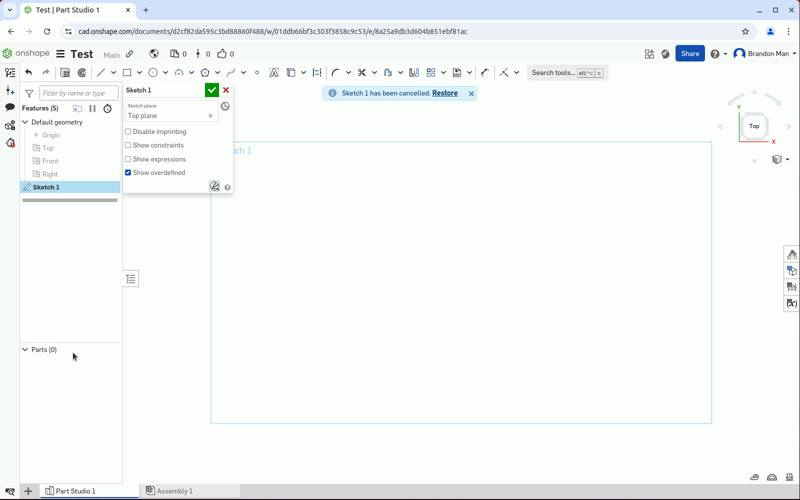
key_down(shift)
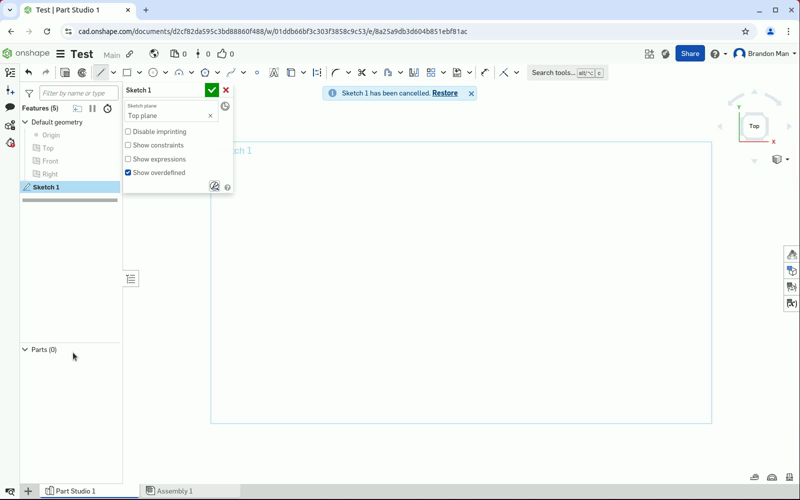
mouse_move(460, 282)
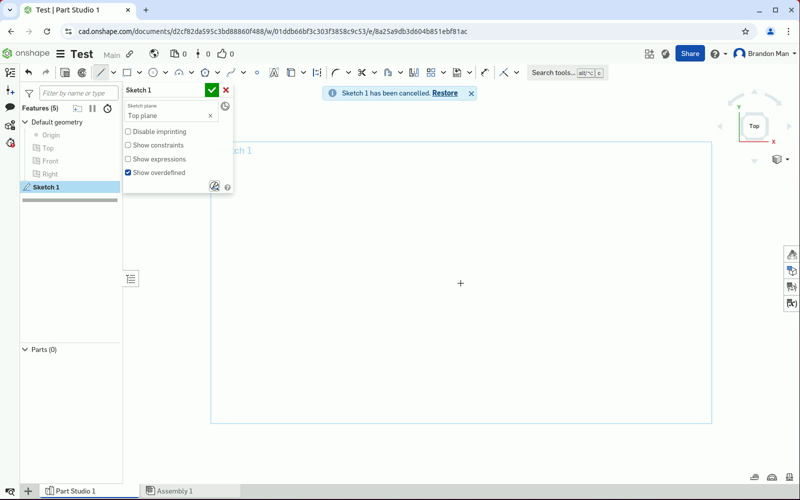
click(460, 282)
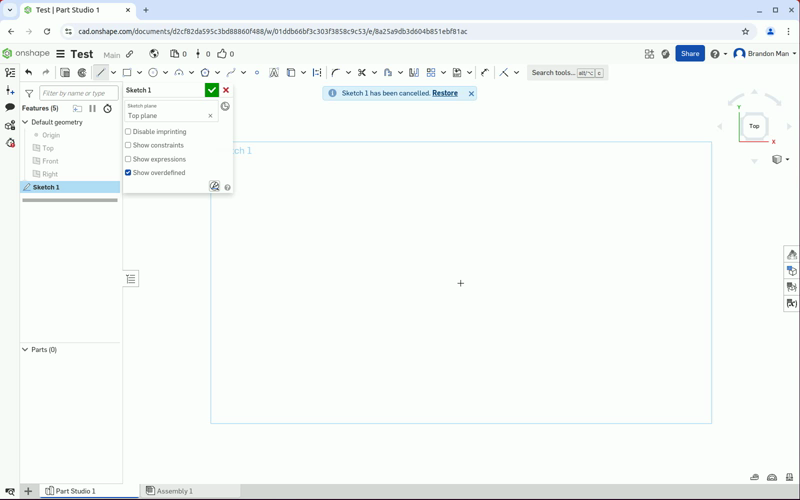
key_up(shift)
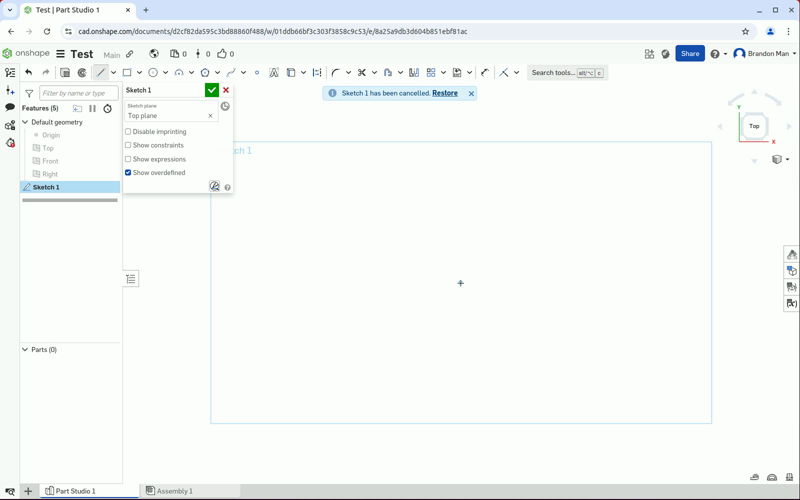
key_down(shift)
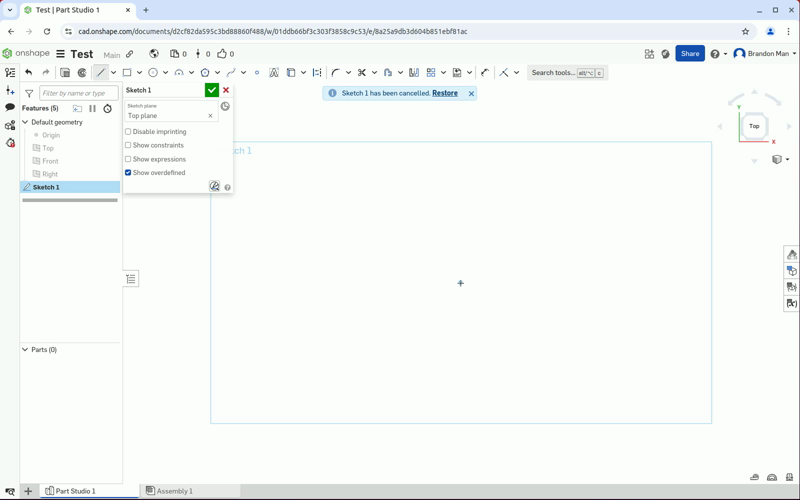
mouse_move(573, 282)
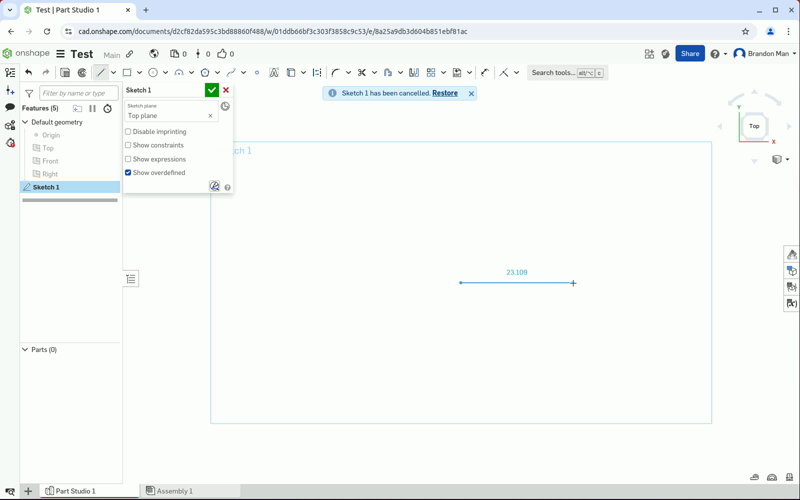
click(573, 282)
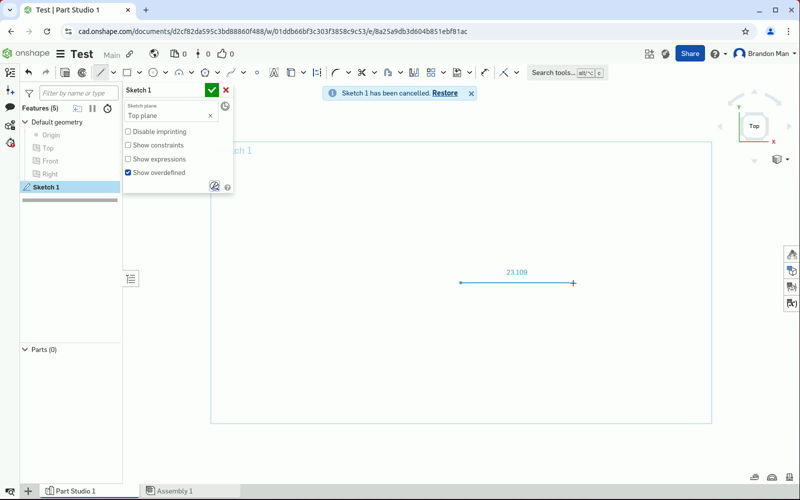
key_up(shift)
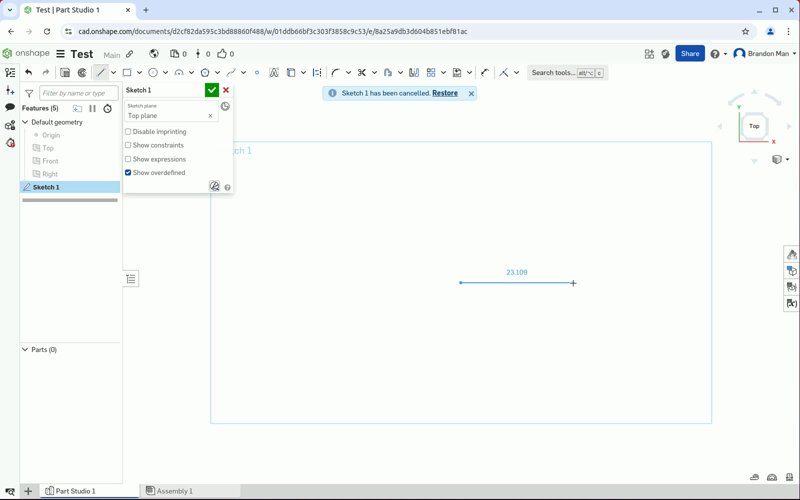
key_down(shift)
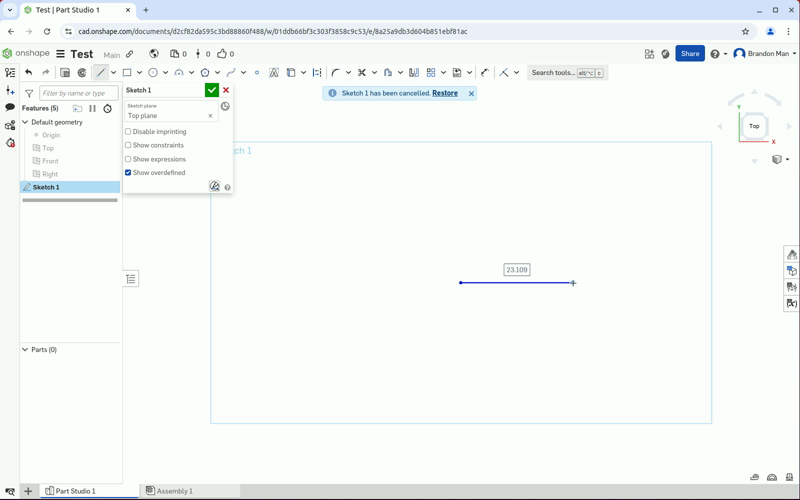
mouse_move(573, 177)
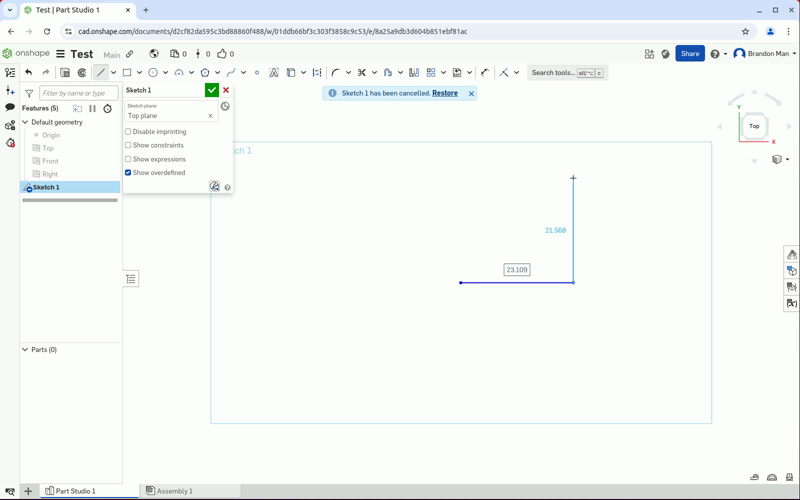
click(573, 177)
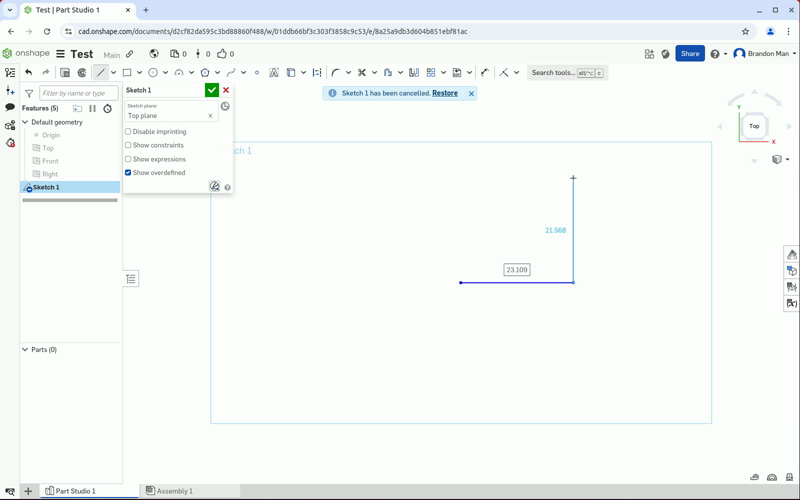
key_up(shift)
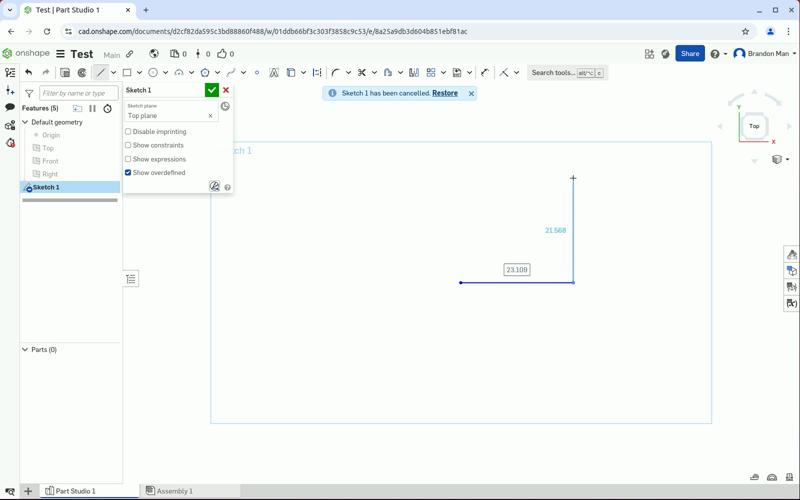
key_down(shift)
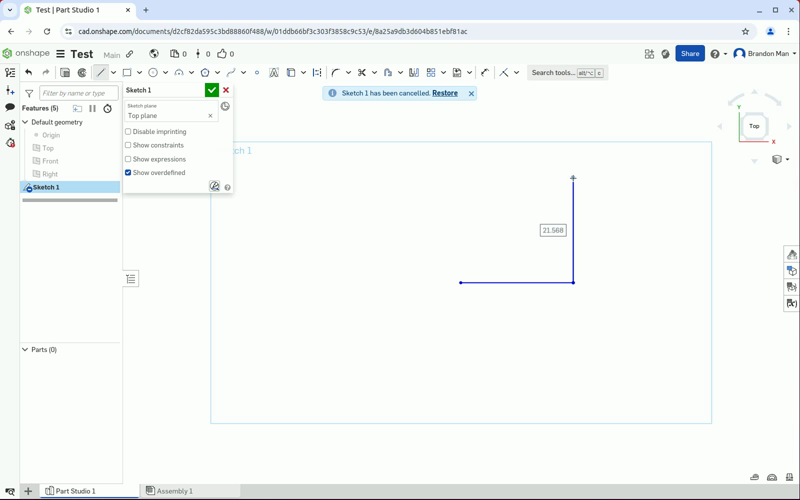
mouse_move(460, 177)
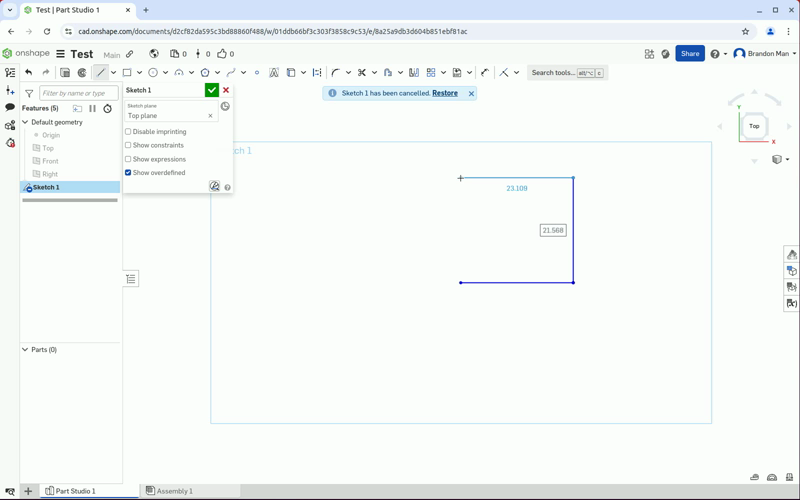
click(460, 177)
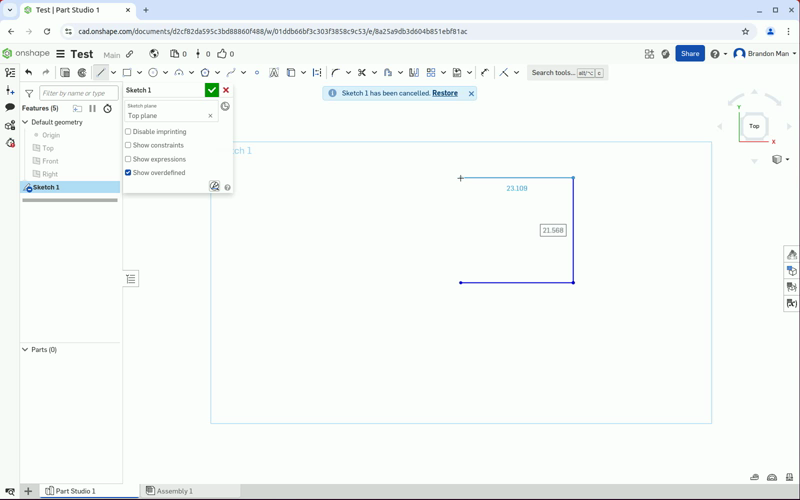
key_up(shift)
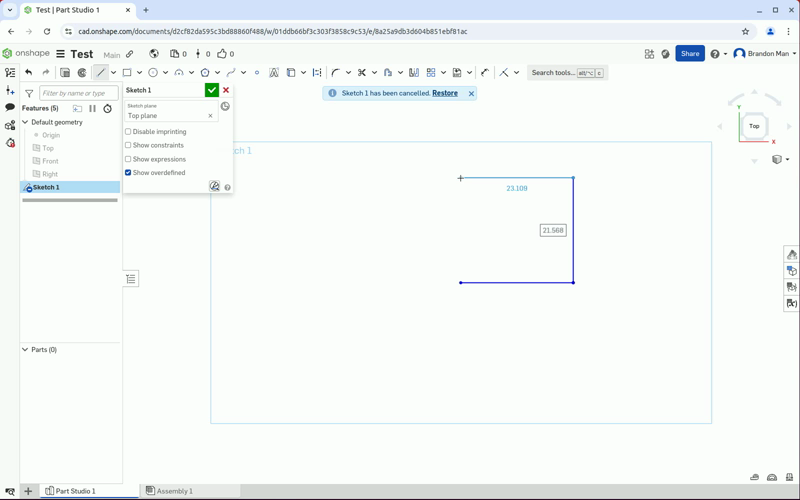
key_down(shift)
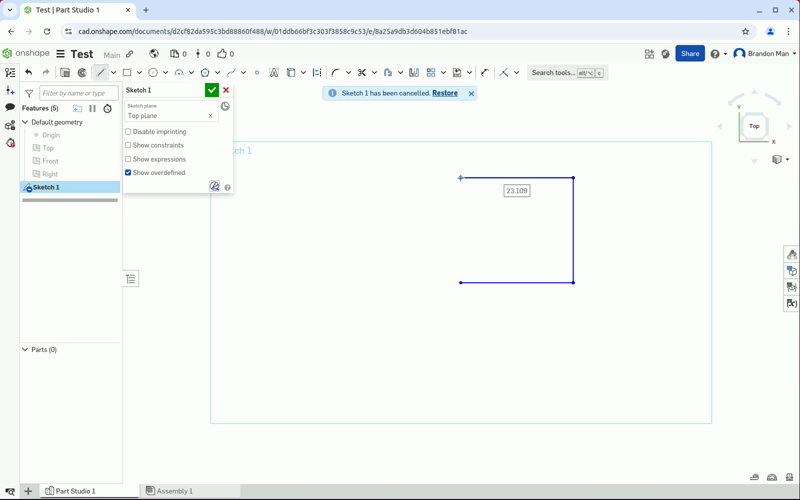
mouse_move(460, 282)
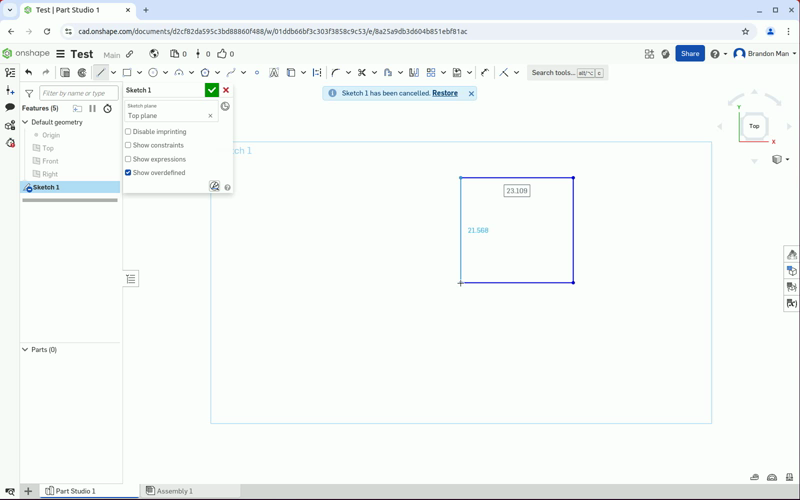
key_up(shift)
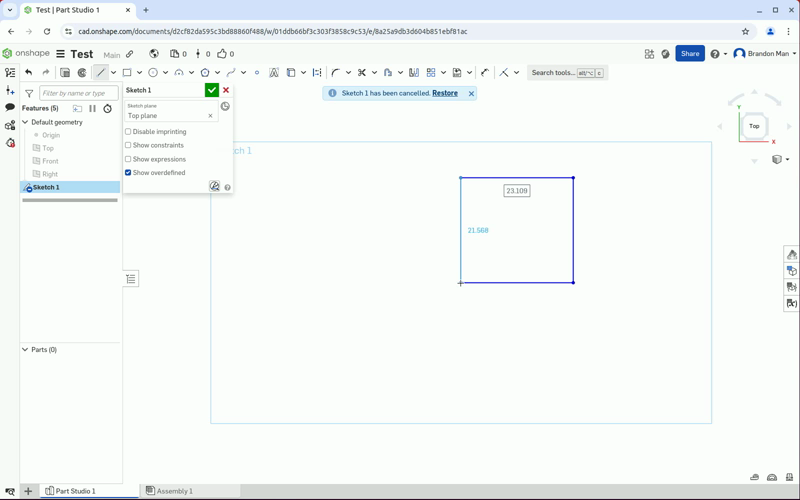
click(460, 282)
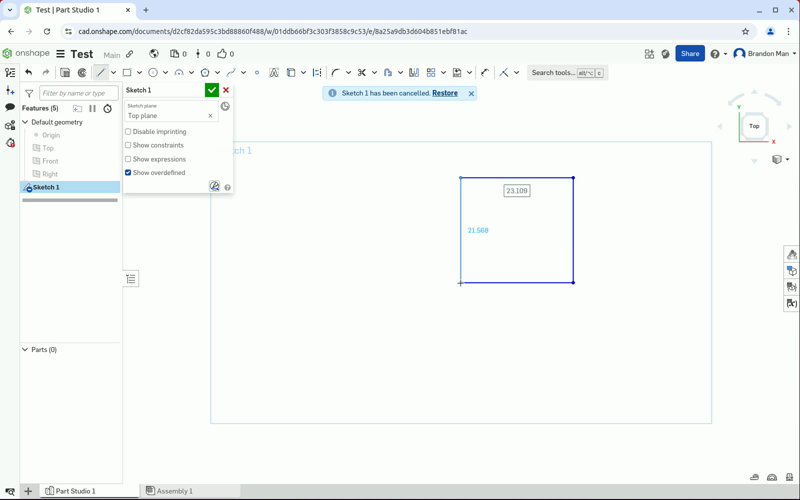
key(esc)
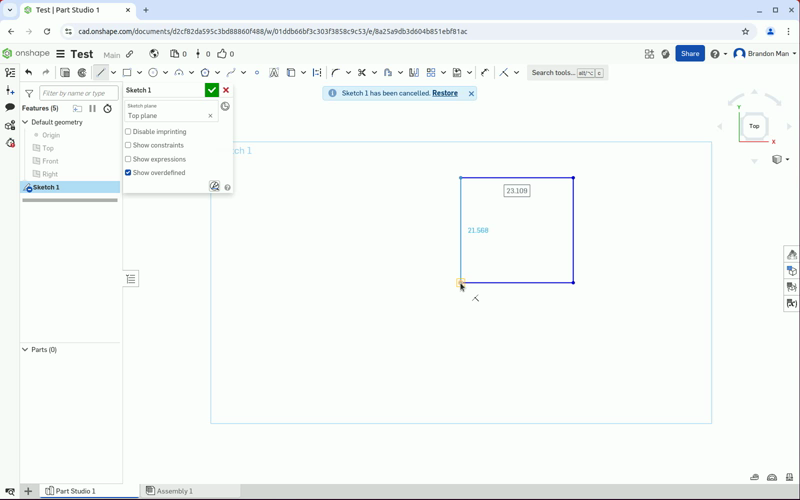
mouse_move(519, 260)
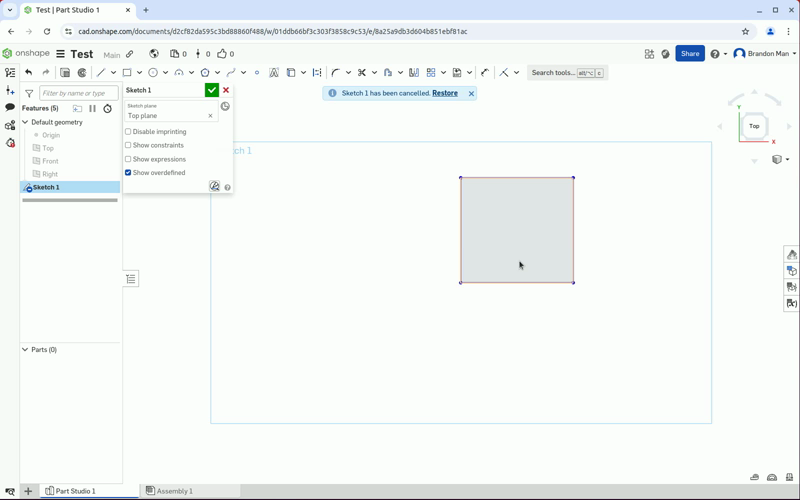
click(519, 260)
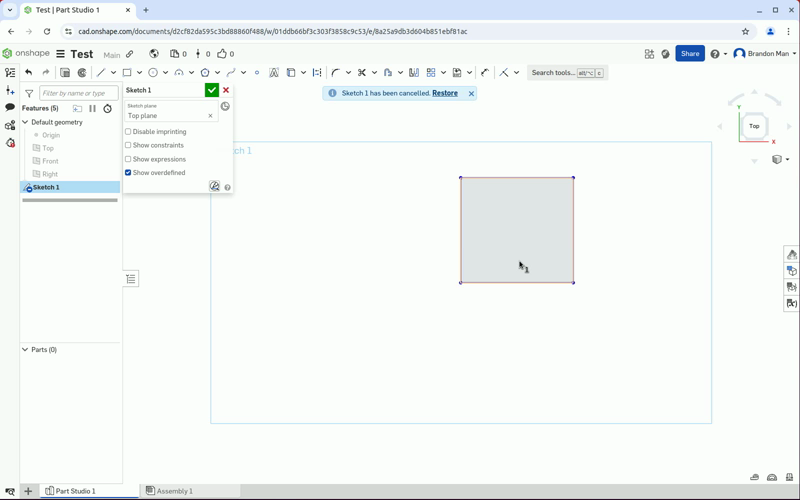
mouse_move(73, 352)
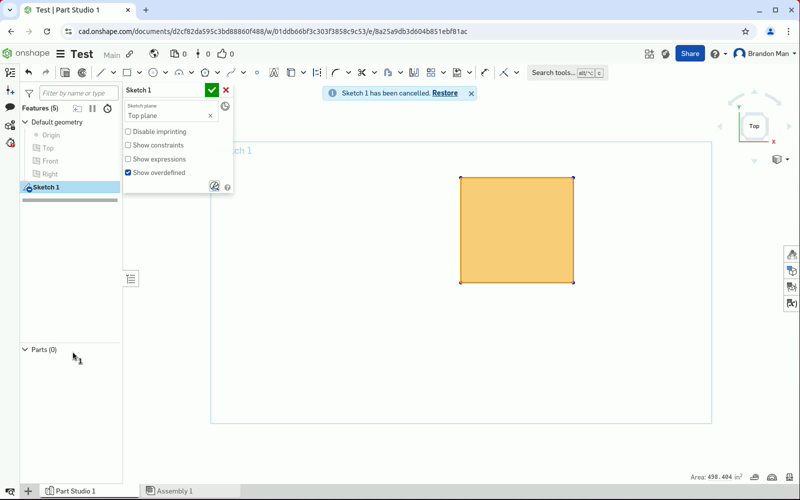
key(shift+y)
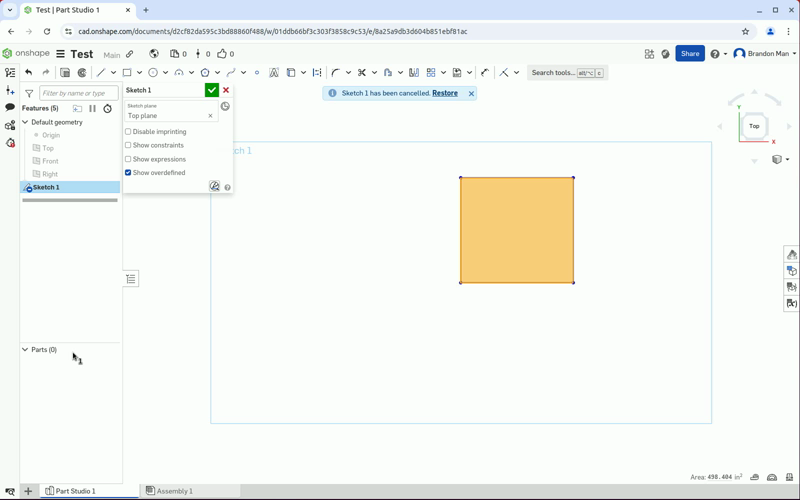
key(shift+e)
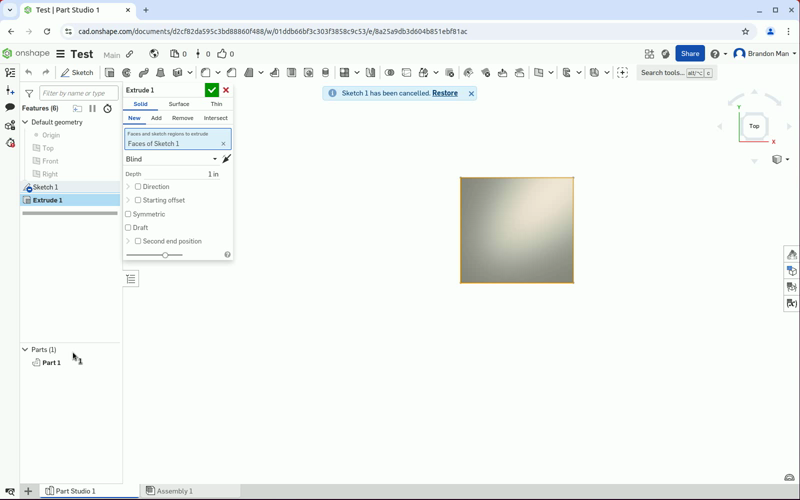
mouse_move(143, 106)
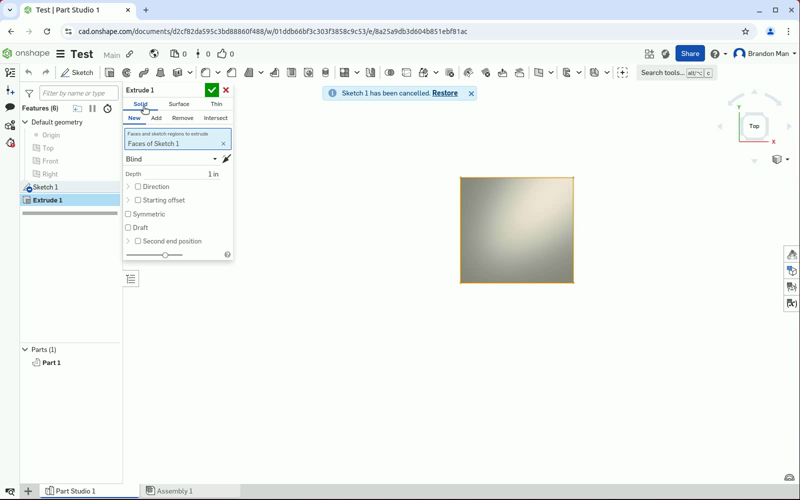
click(143, 106)
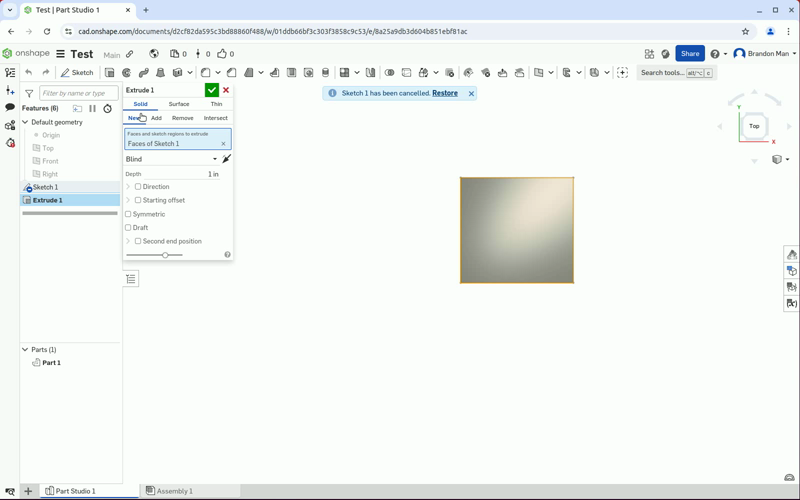
mouse_move(137, 120)
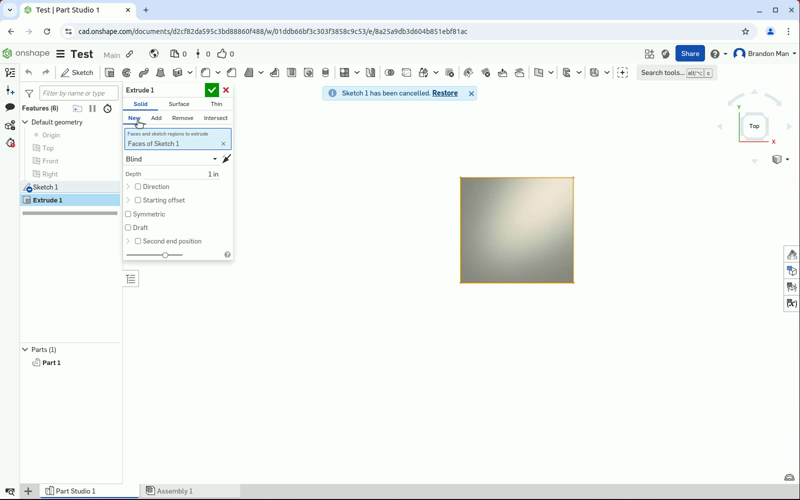
click(137, 120)
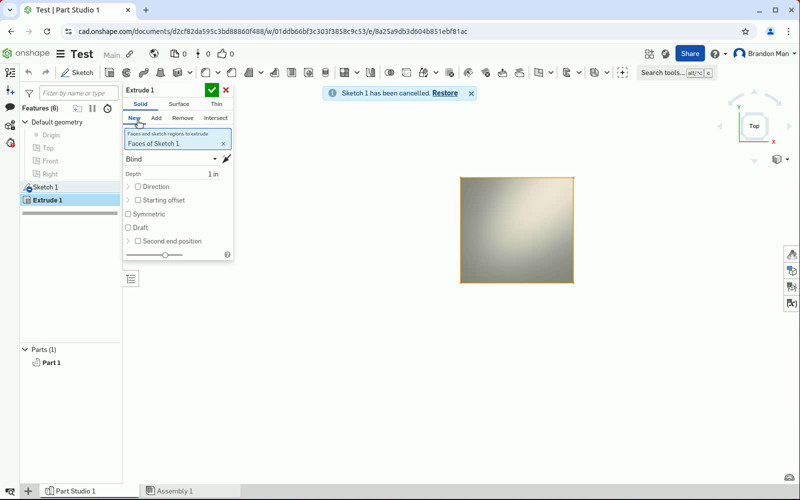
key(tab, 4)
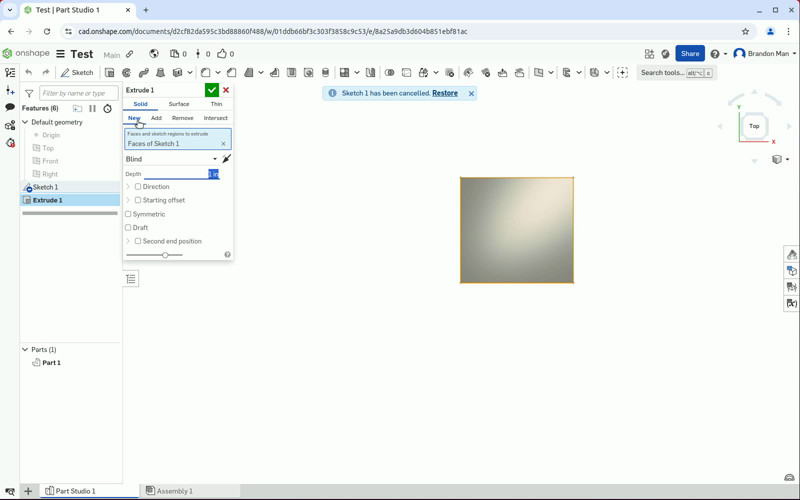
text(13.239)
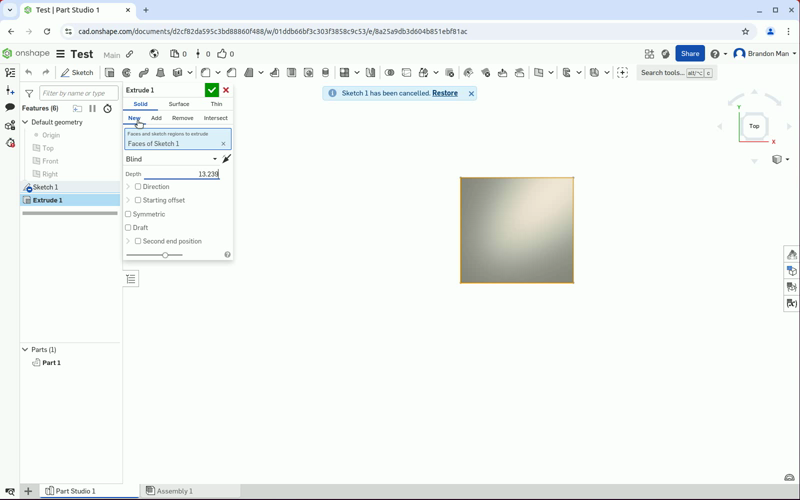
key(enter)
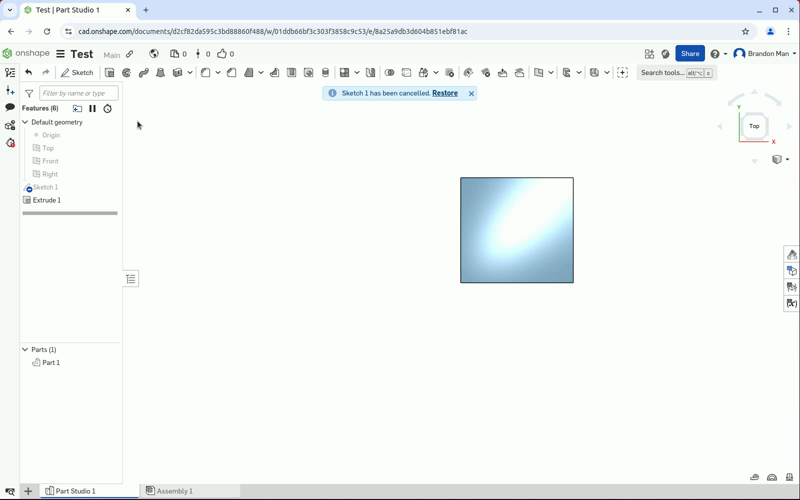
key(shift+h)
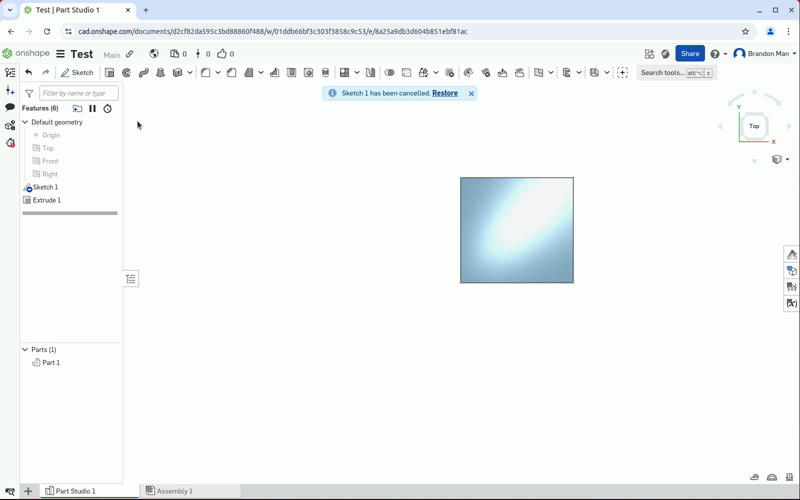
key(shift+h)
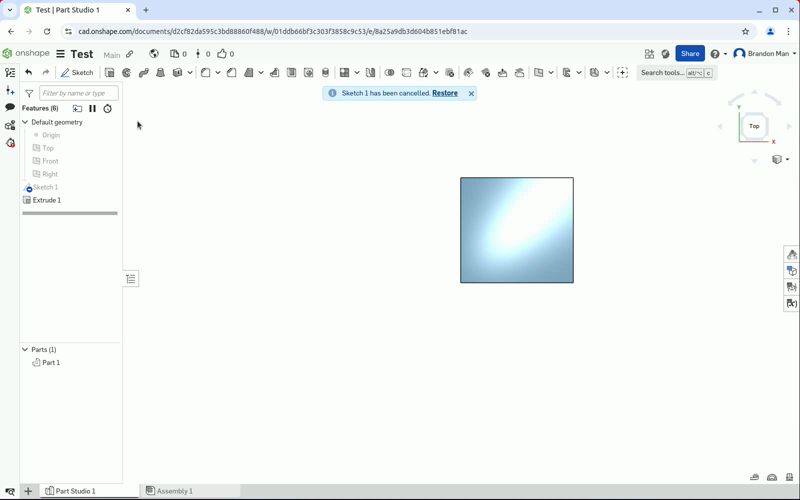
mouse_move(73, 189)
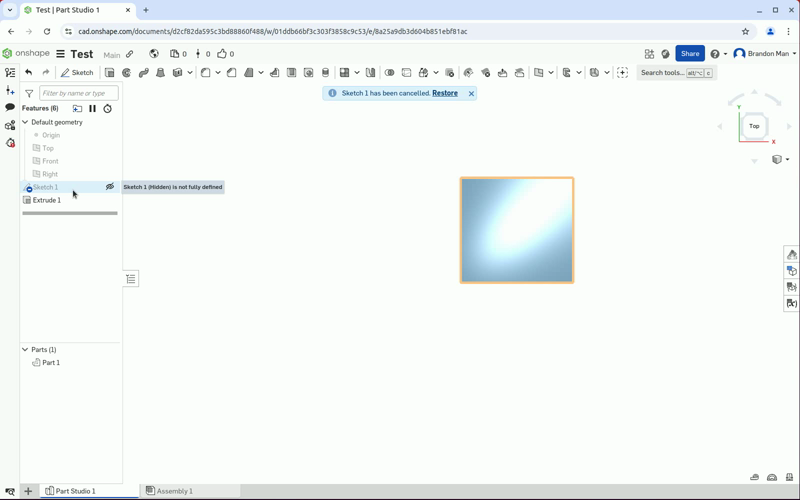
click(73, 189)
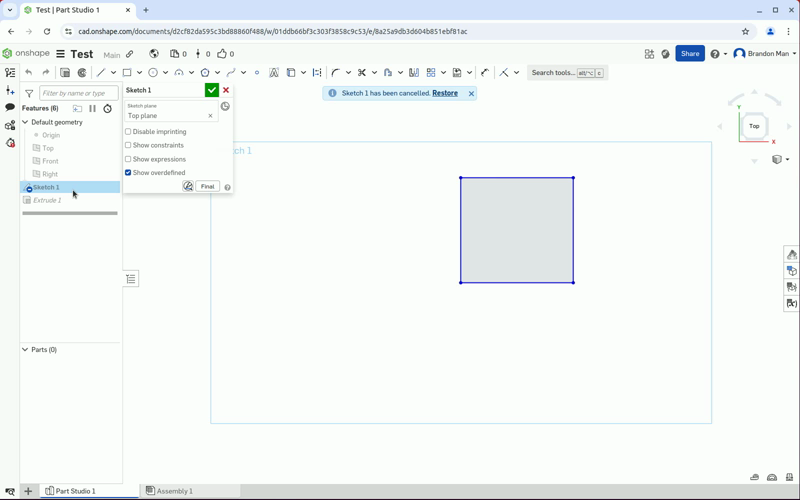
mouse_move(229, 92)
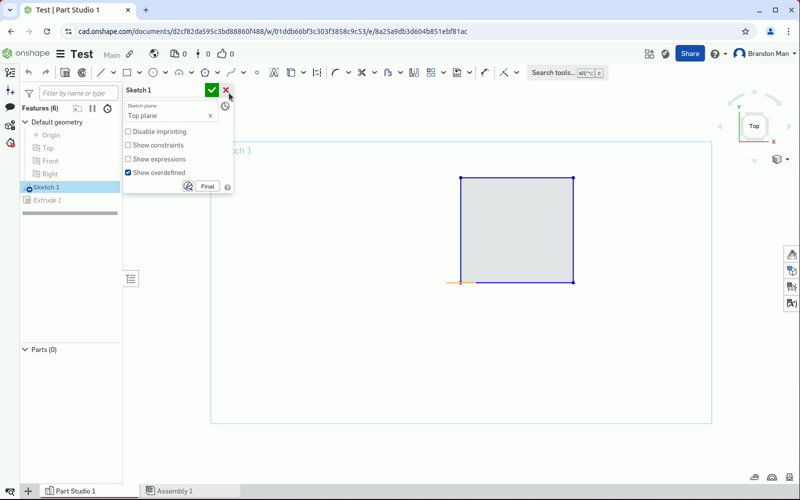
click(229, 92)
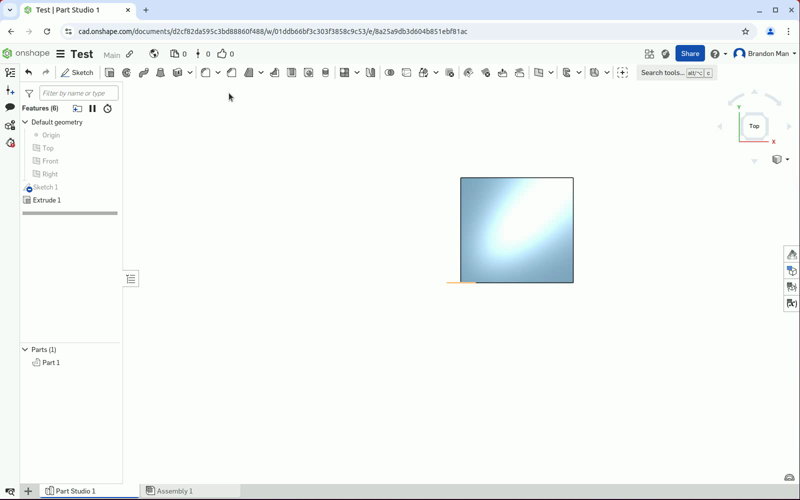
mouse_move(73, 352)
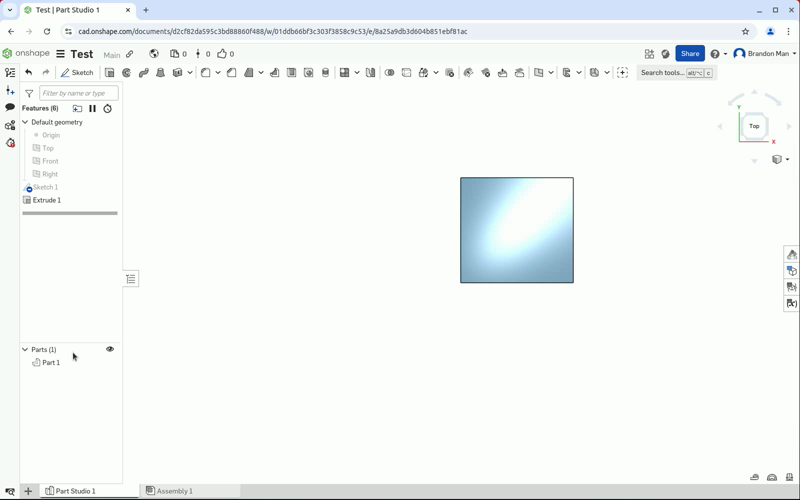
key(y)
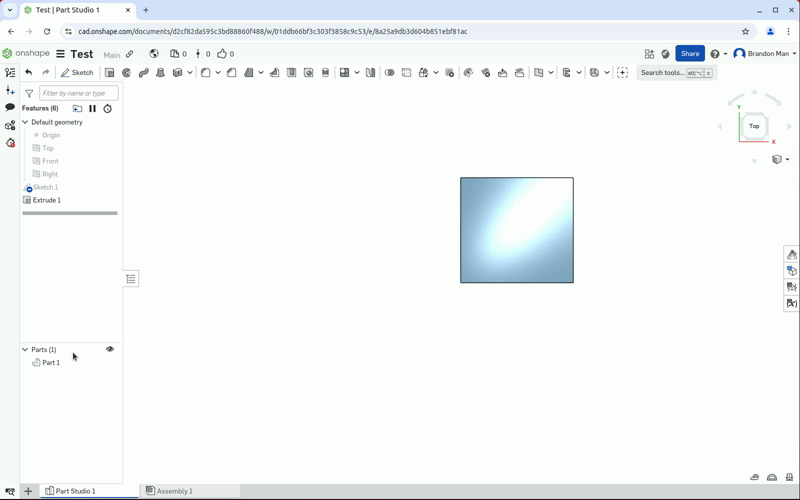
key(shift+p)
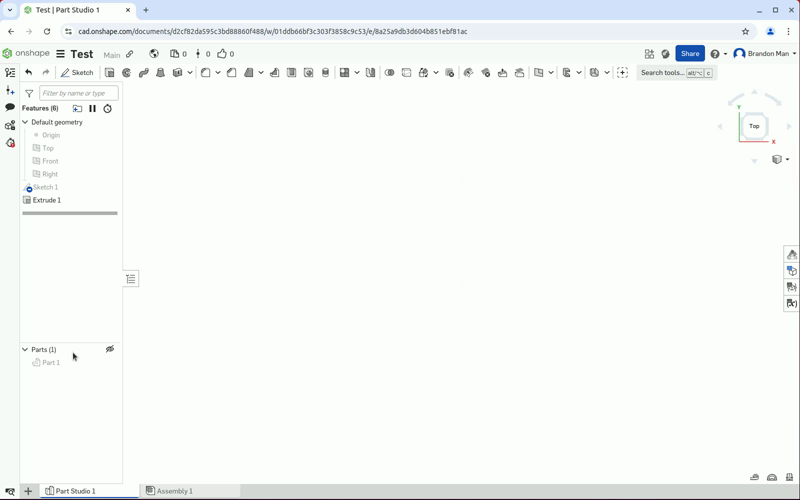
key(space)
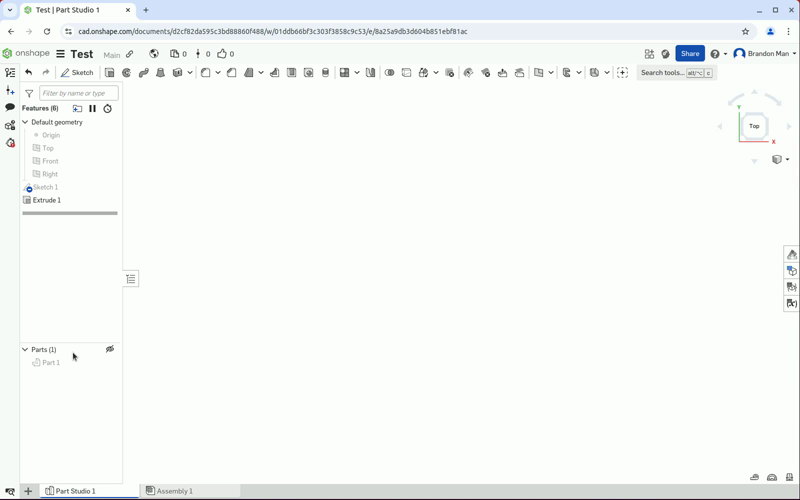
key_down(shift)
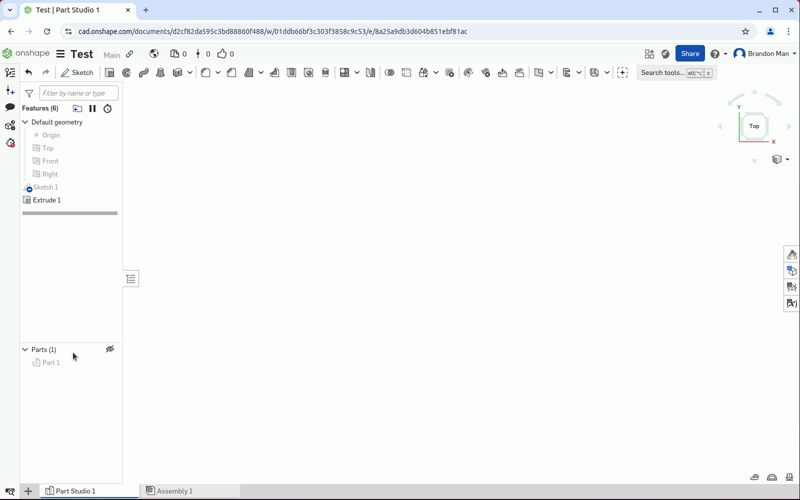
key(up)
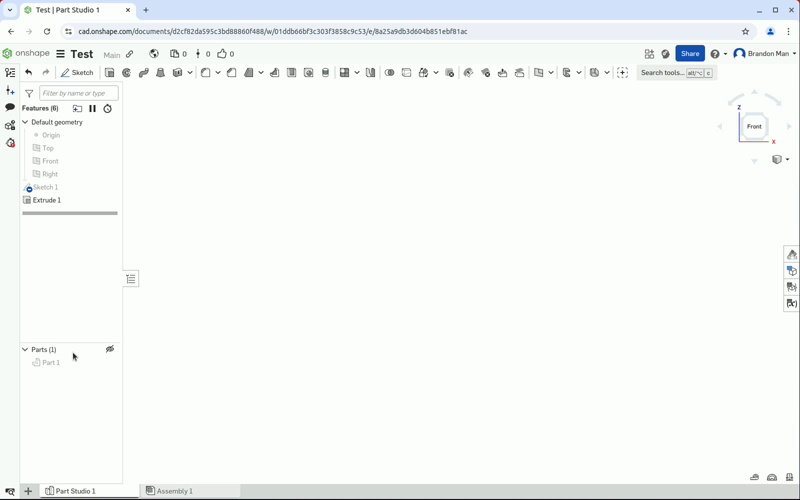
key_up(shift)
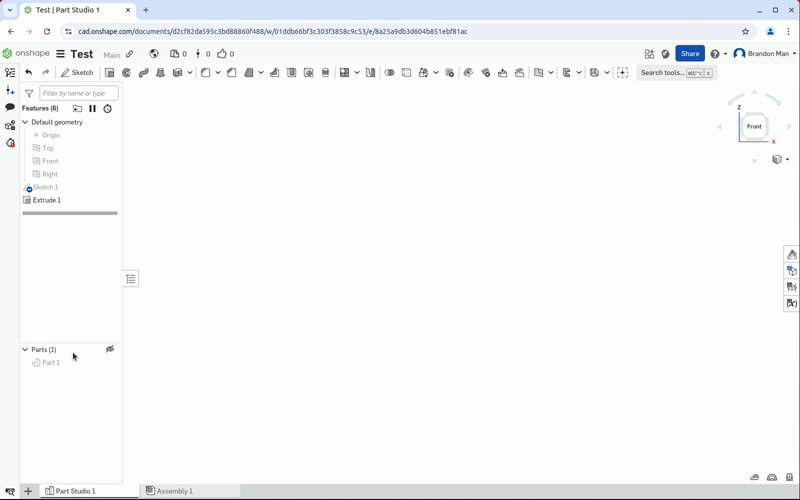
mouse_move(73, 352)
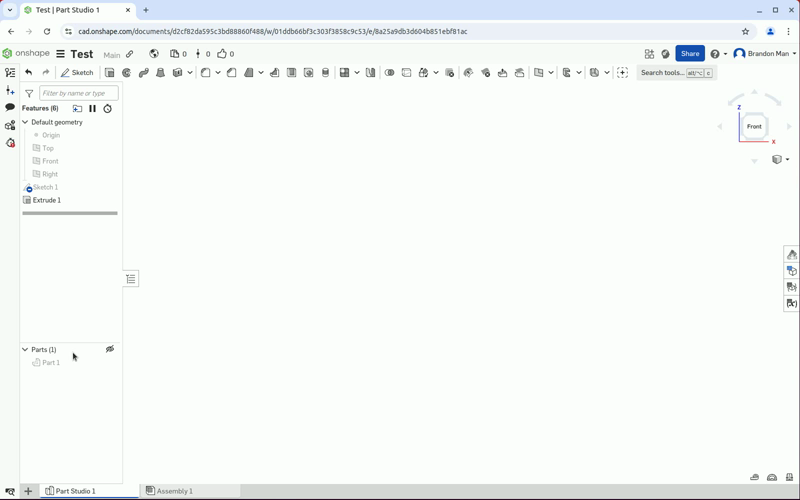
key(shift+y)
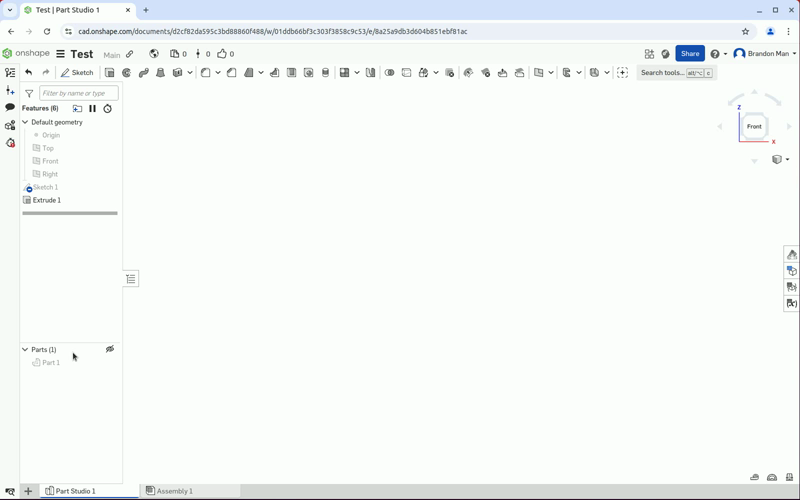
key(shift+s)
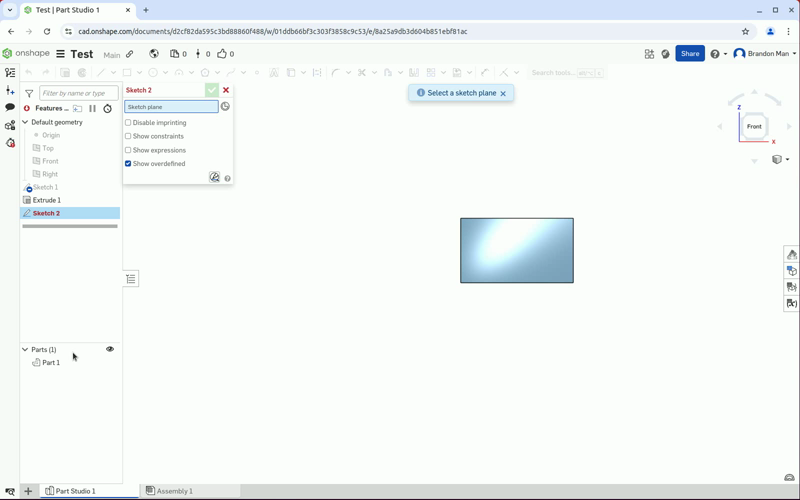
mouse_move(73, 163)
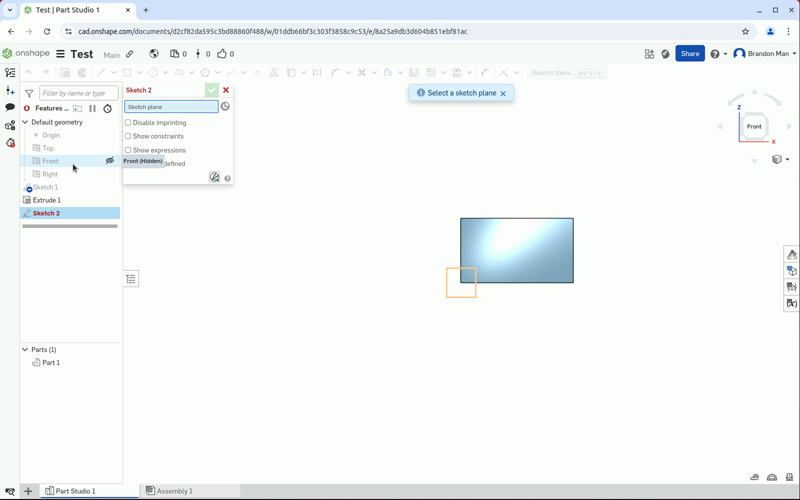
click(73, 163)
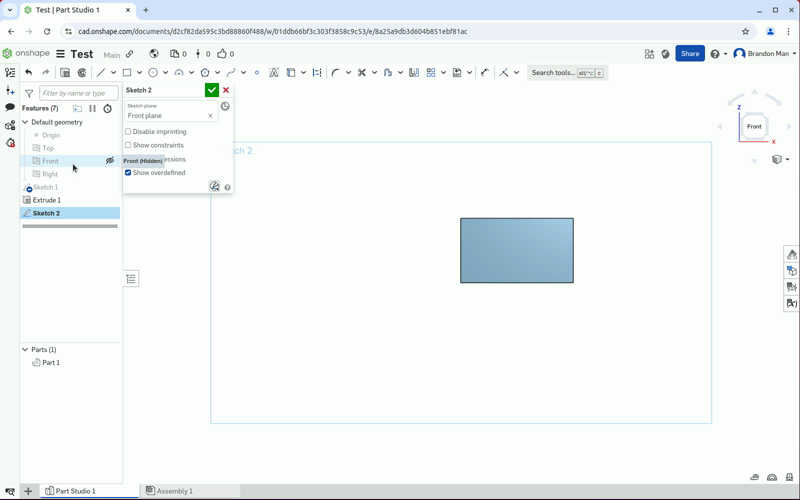
mouse_move(73, 352)
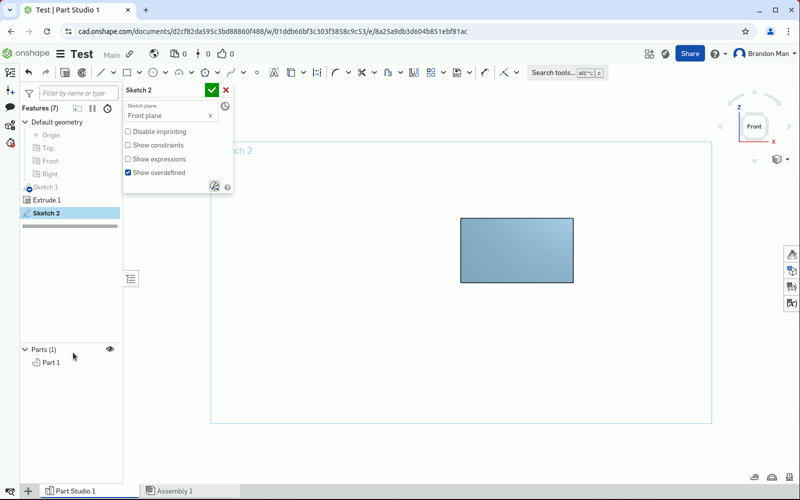
key(y)
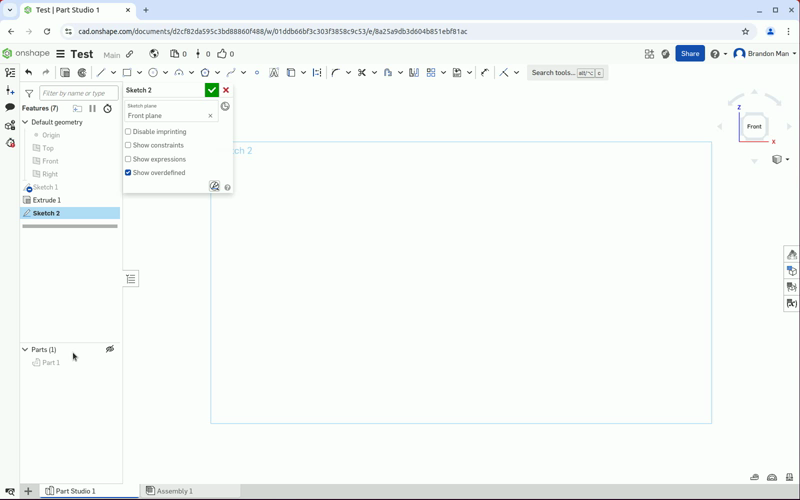
key(c)
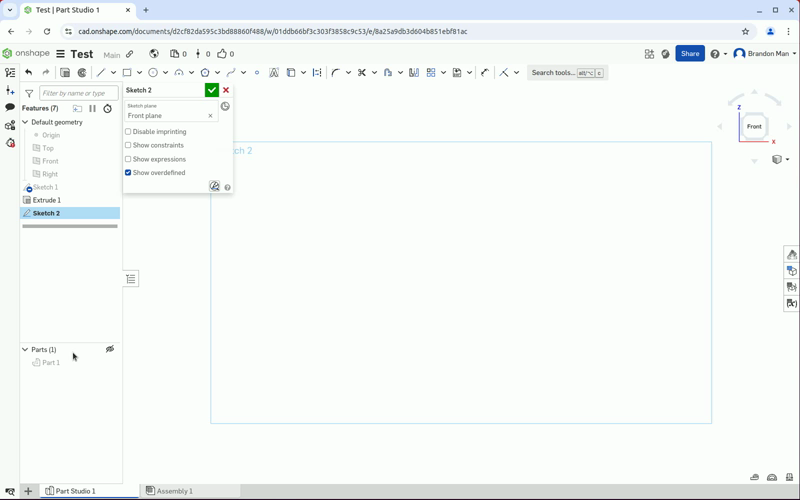
key_down(shift)
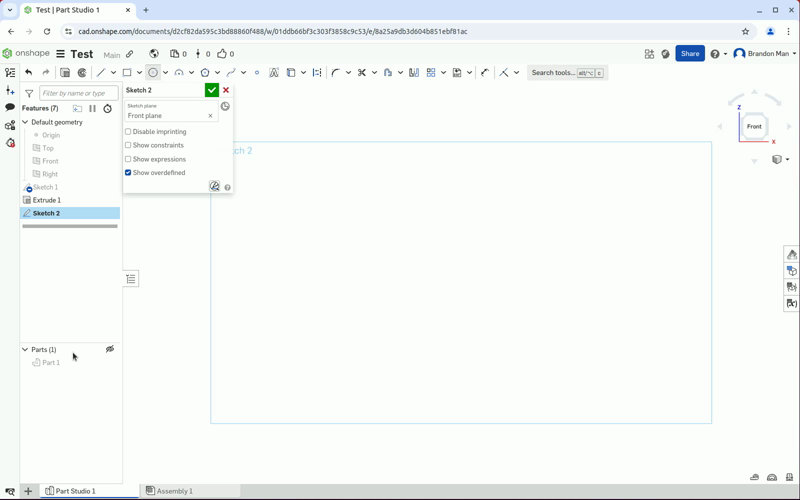
mouse_move(465, 223)
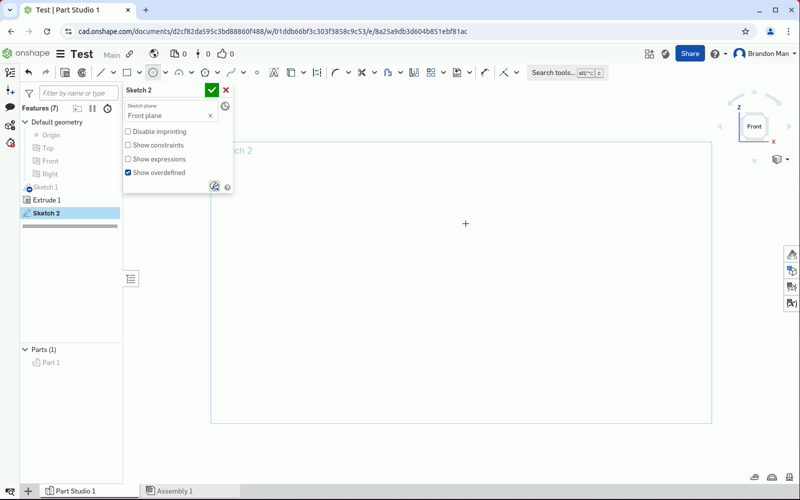
click(465, 223)
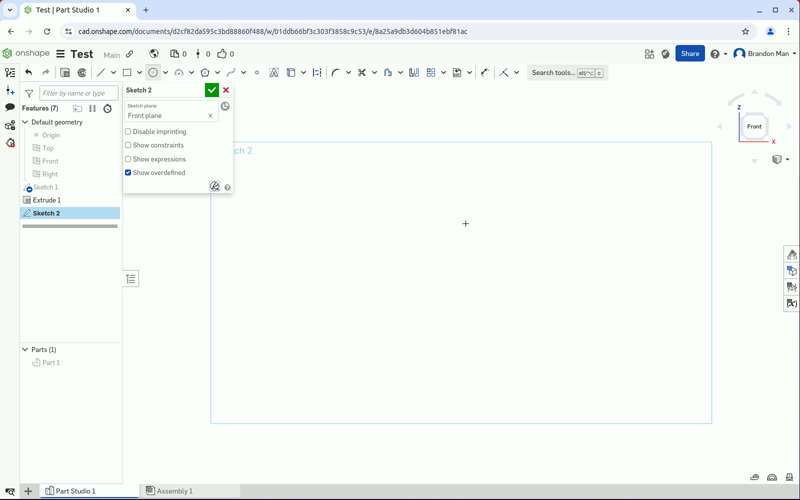
key_up(shift)
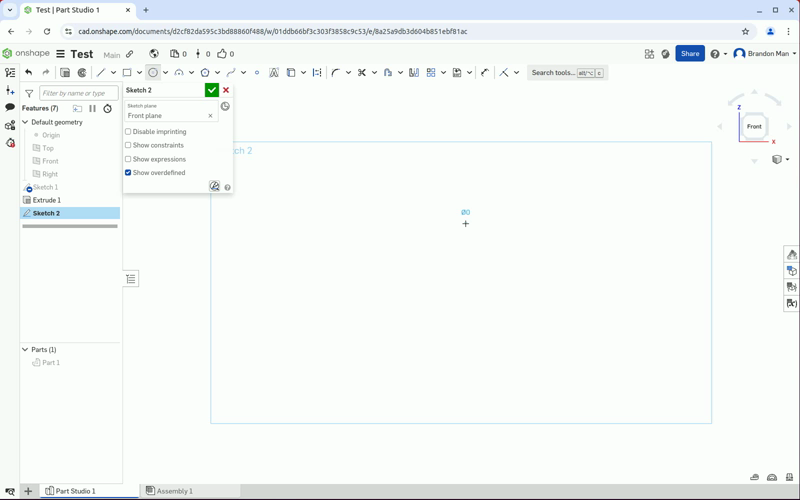
mouse_move(467, 223)
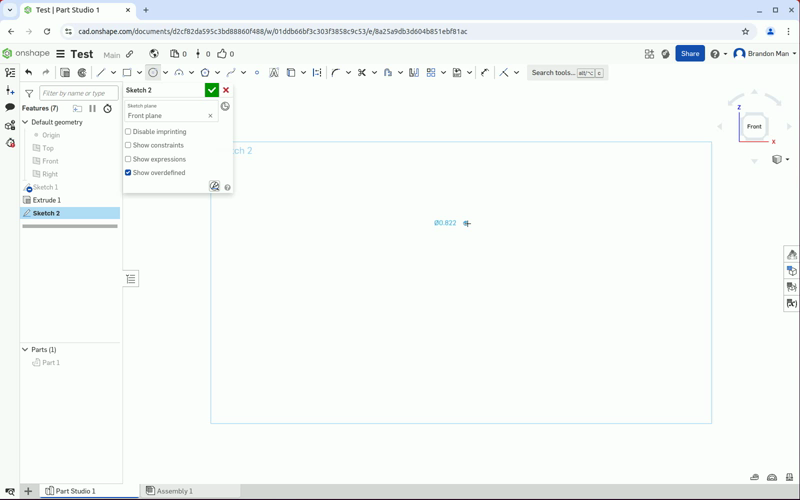
scroll(6)
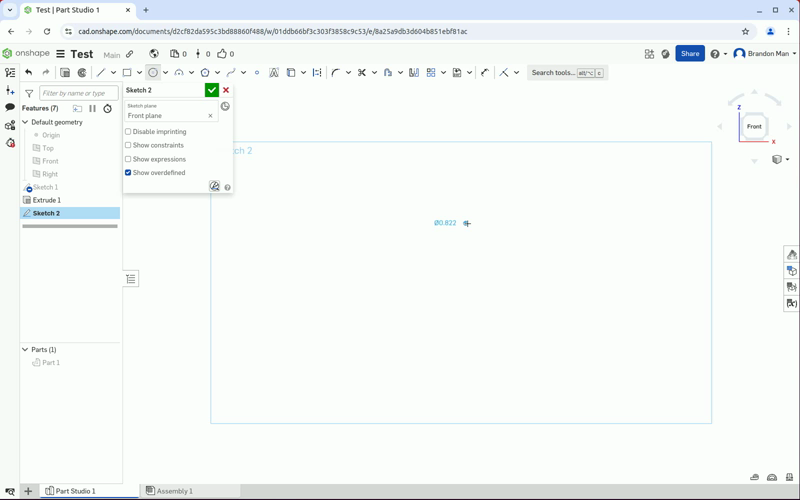
scroll(6)
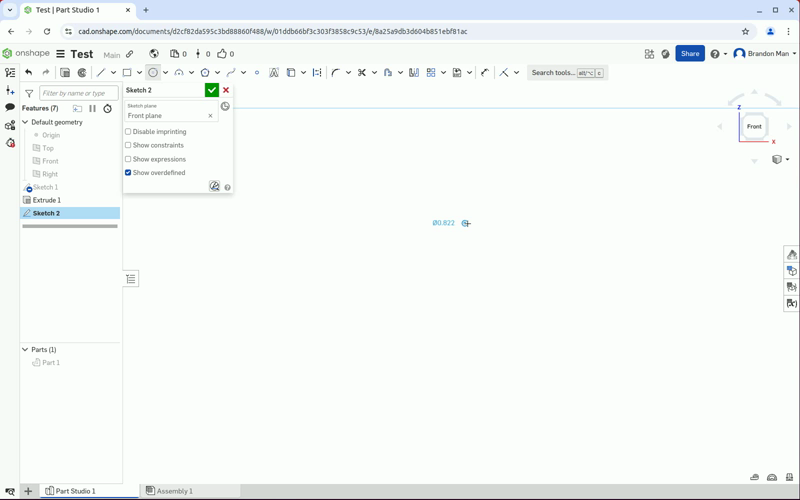
scroll(6)
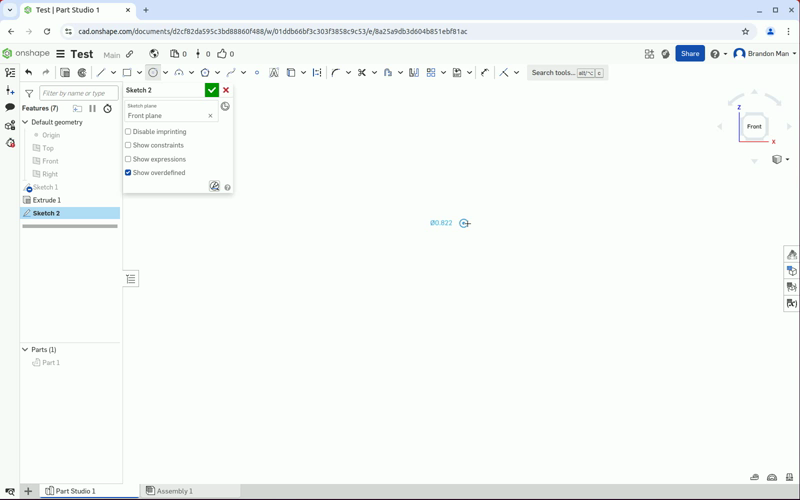
scroll(6)
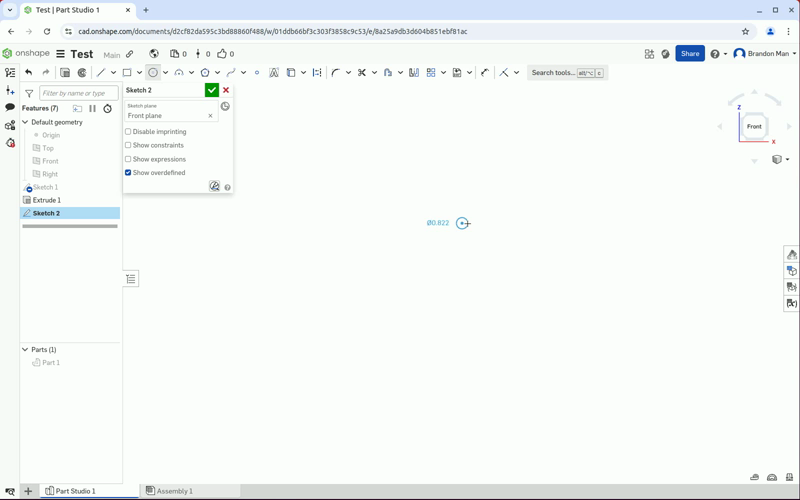
scroll(6)
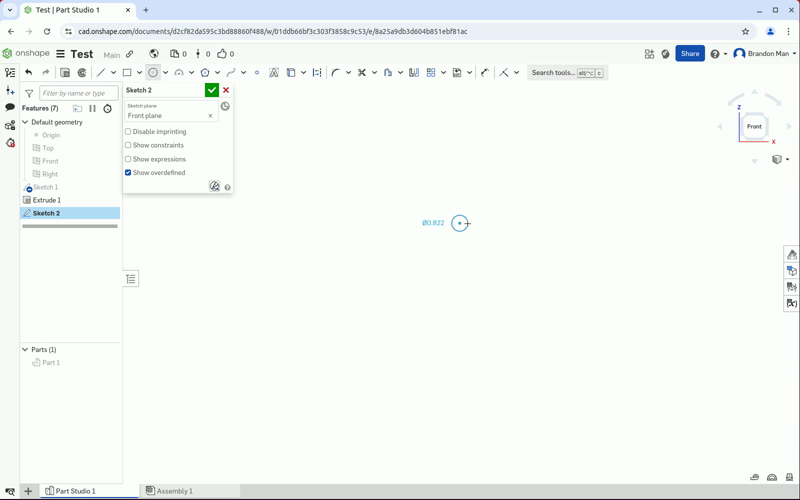
scroll(6)
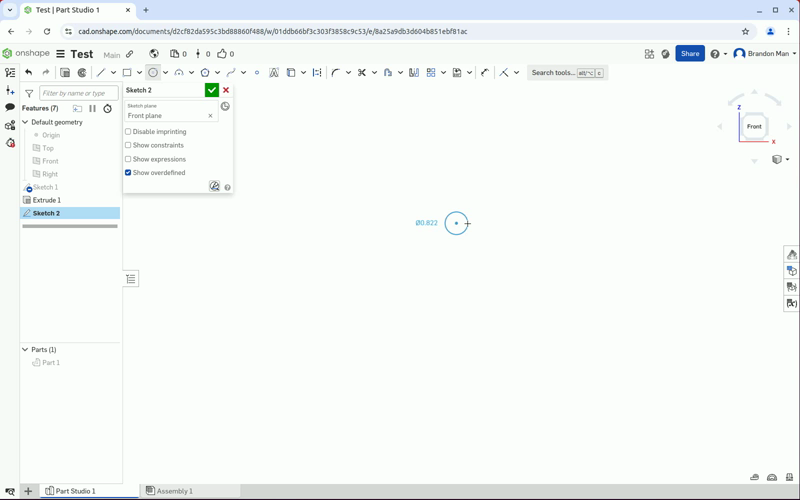
scroll(6)
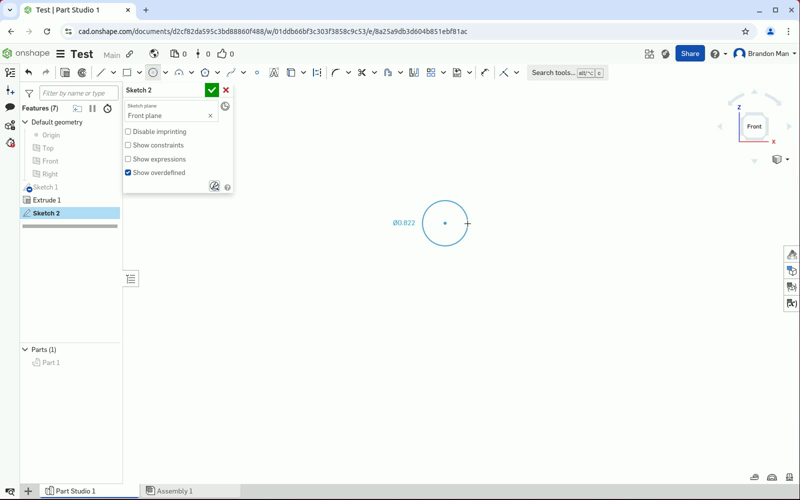
click(467, 223)
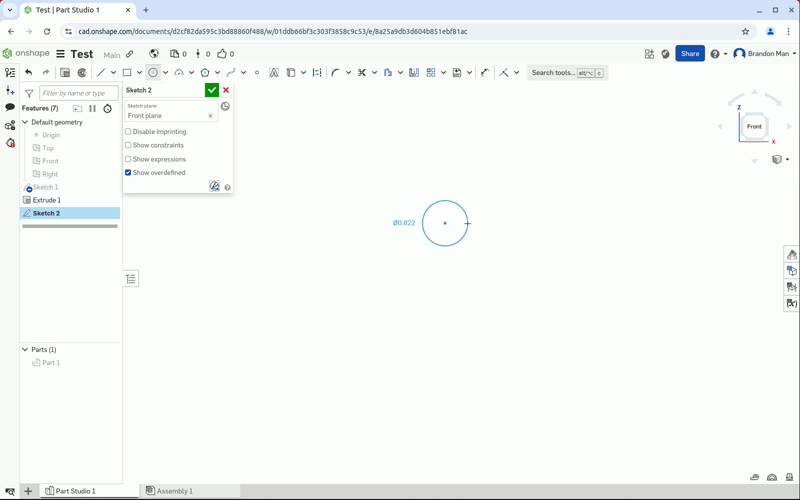
scroll(-6)
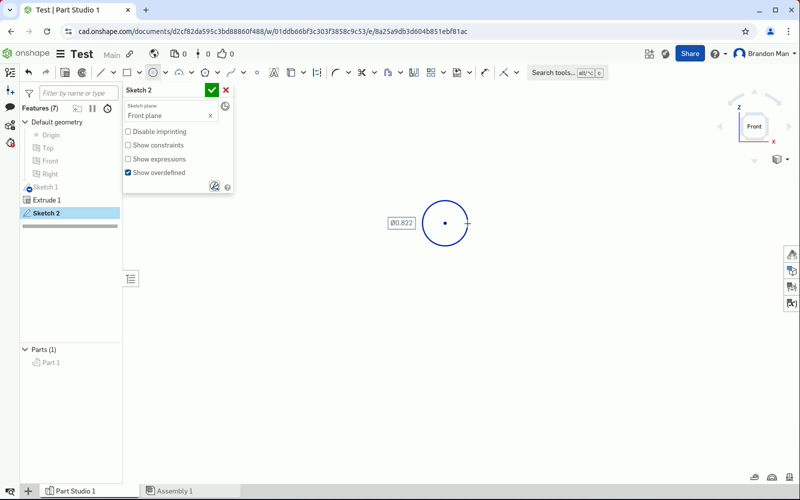
scroll(-6)
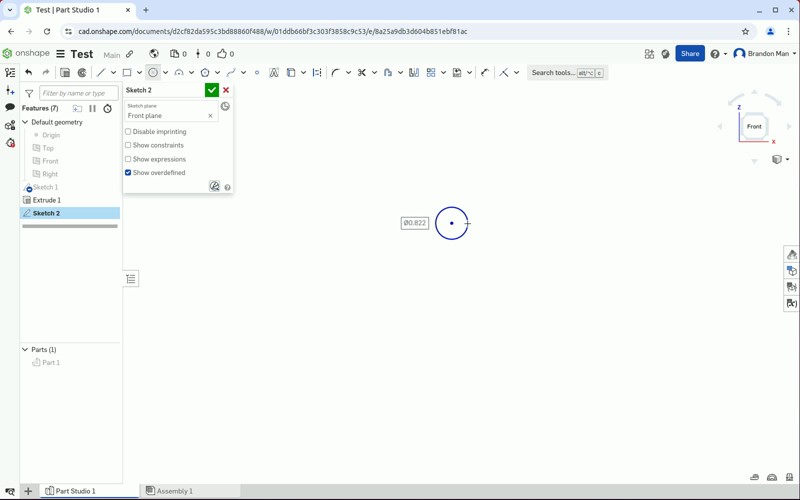
scroll(-6)
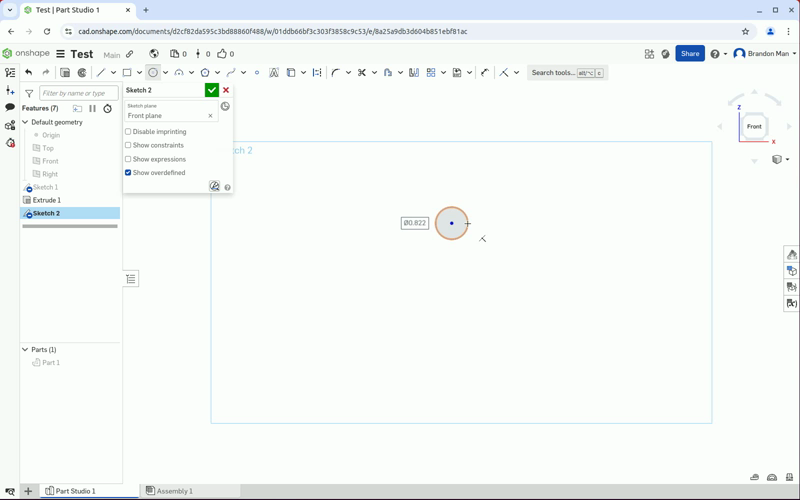
scroll(-6)
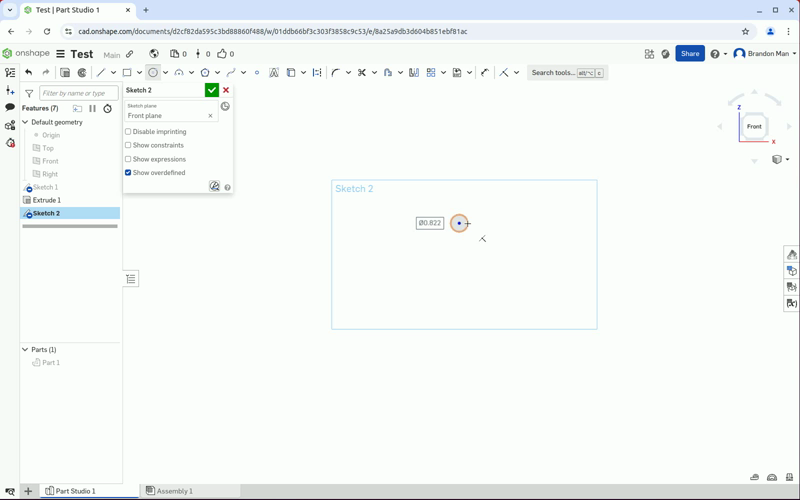
scroll(-6)
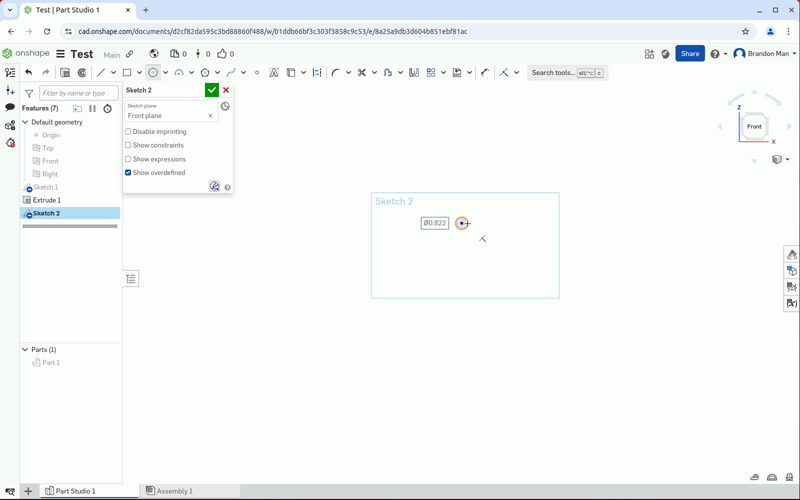
scroll(-6)
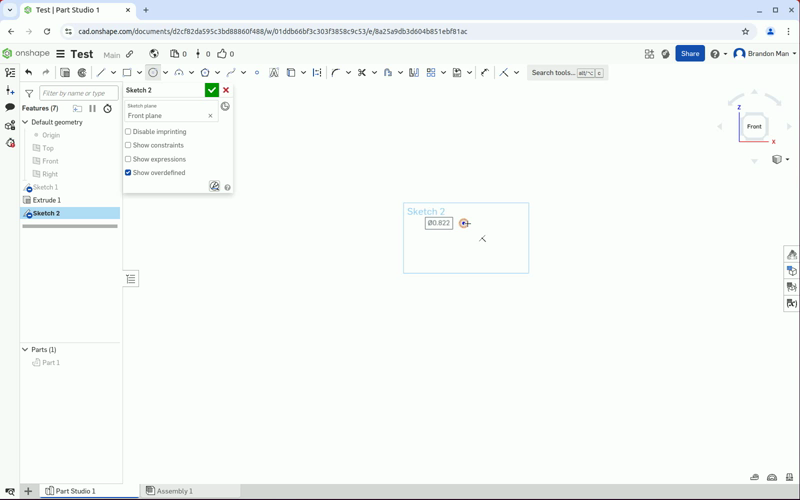
scroll(-6)
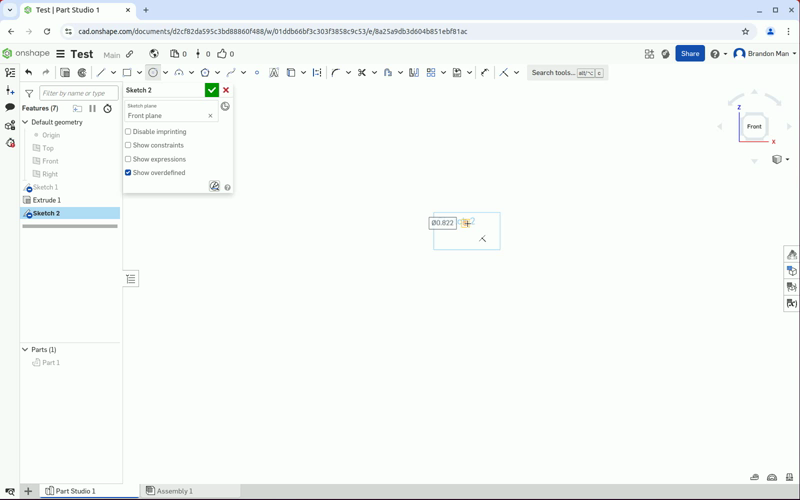
key(esc)
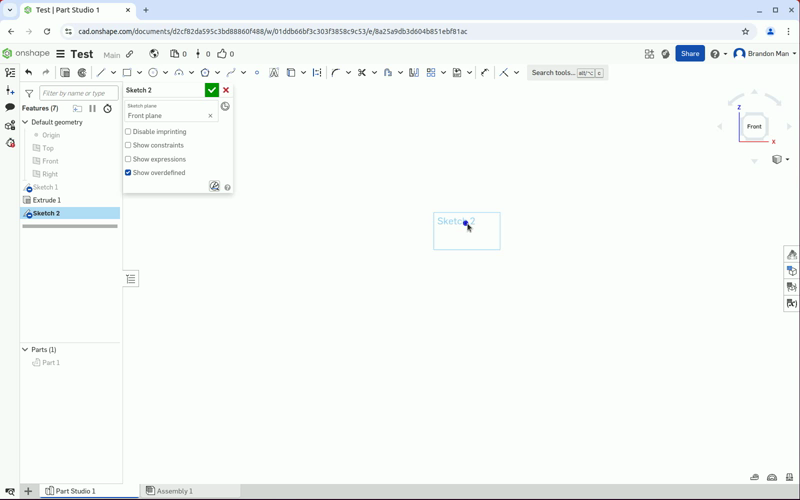
mouse_move(467, 223)
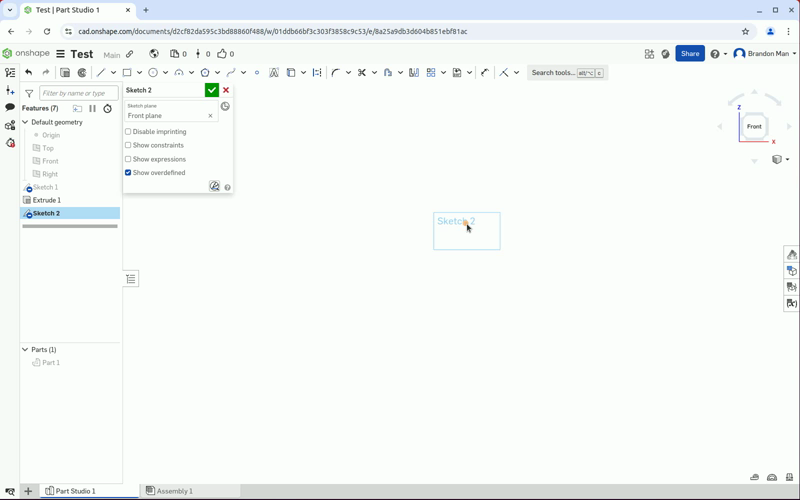
scroll(6)
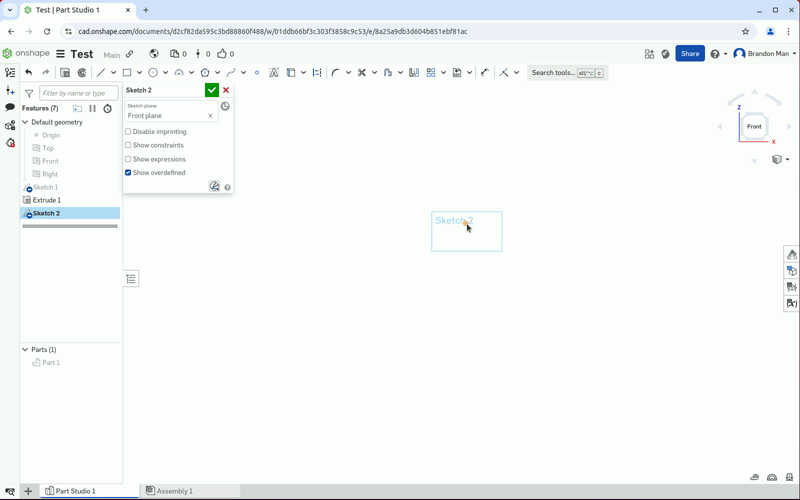
scroll(6)
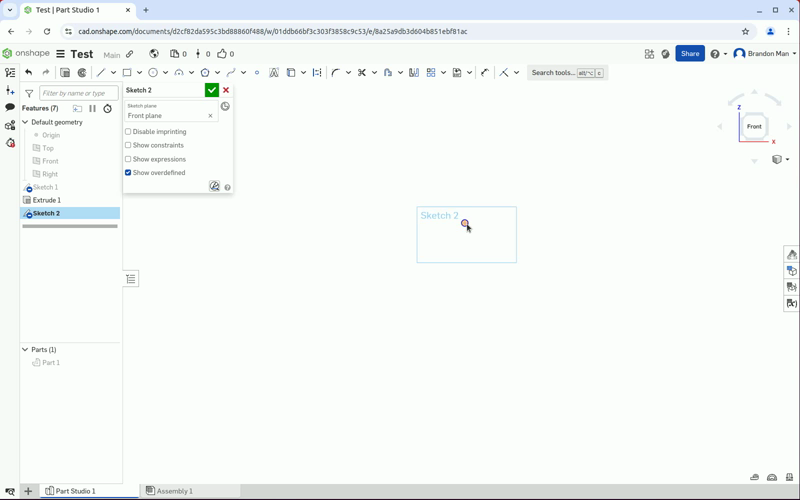
scroll(6)
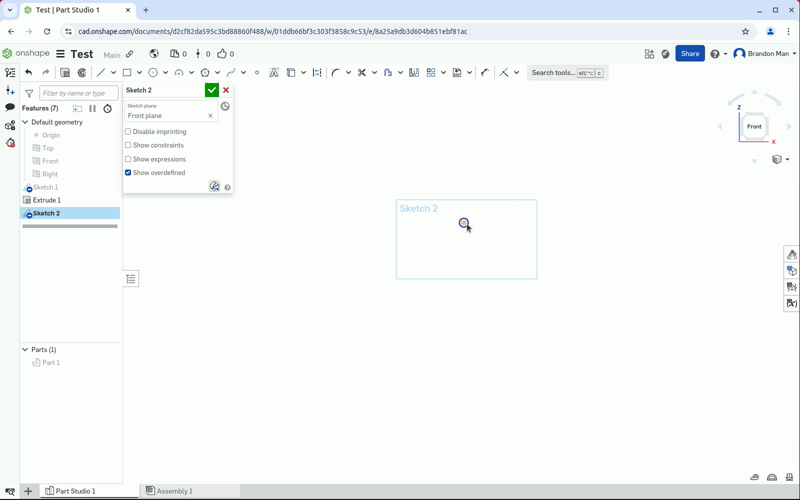
scroll(6)
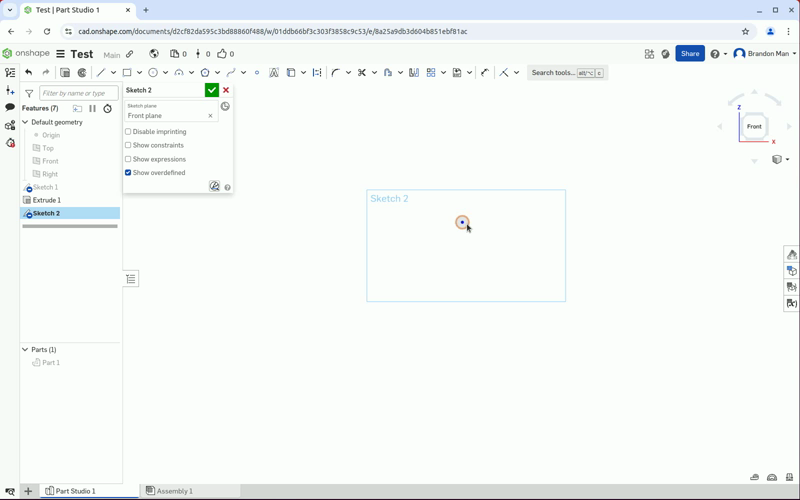
scroll(6)
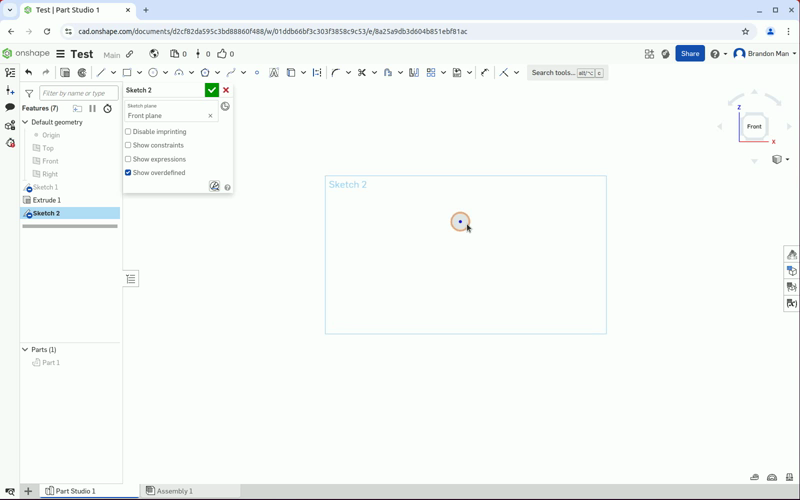
scroll(6)
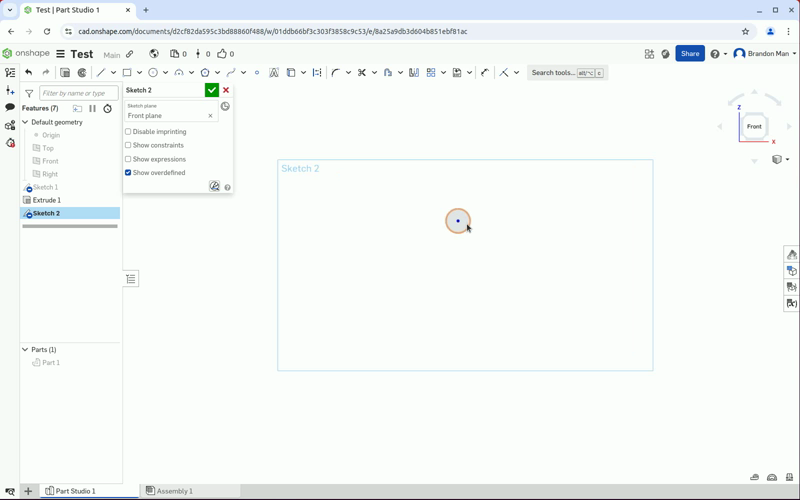
scroll(6)
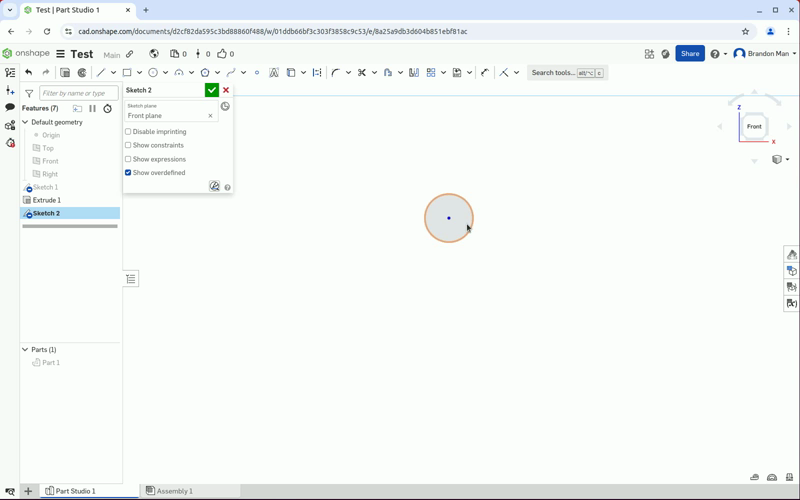
click(467, 223)
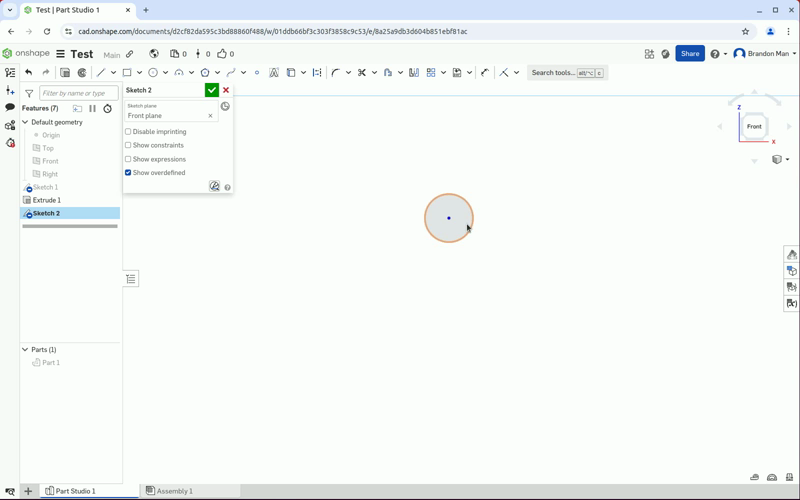
scroll(-6)
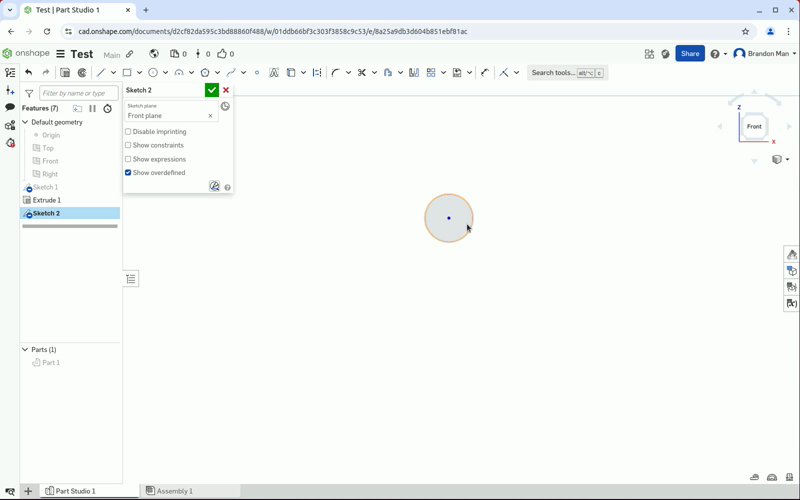
scroll(-6)
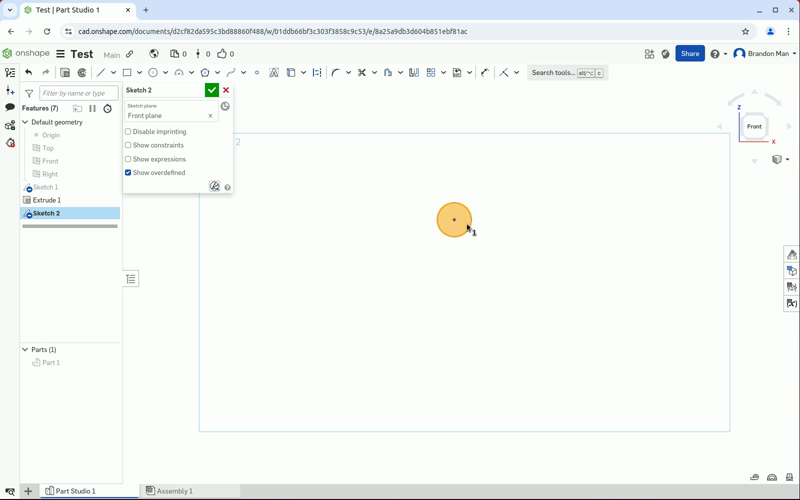
scroll(-6)
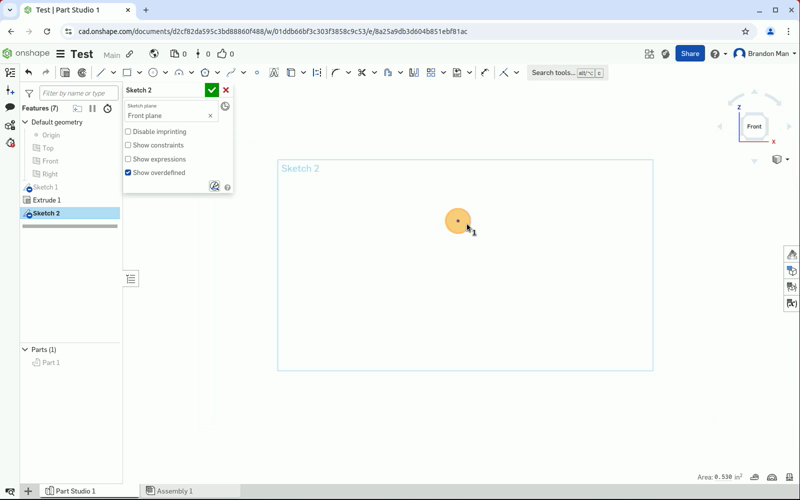
scroll(-6)
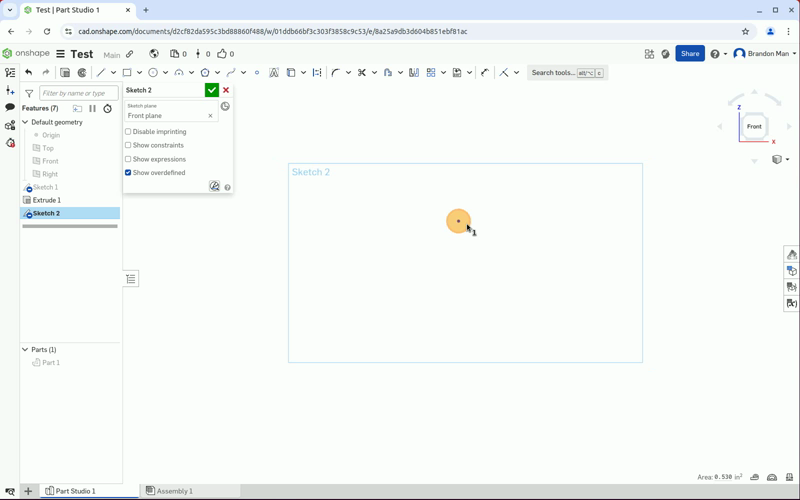
scroll(-6)
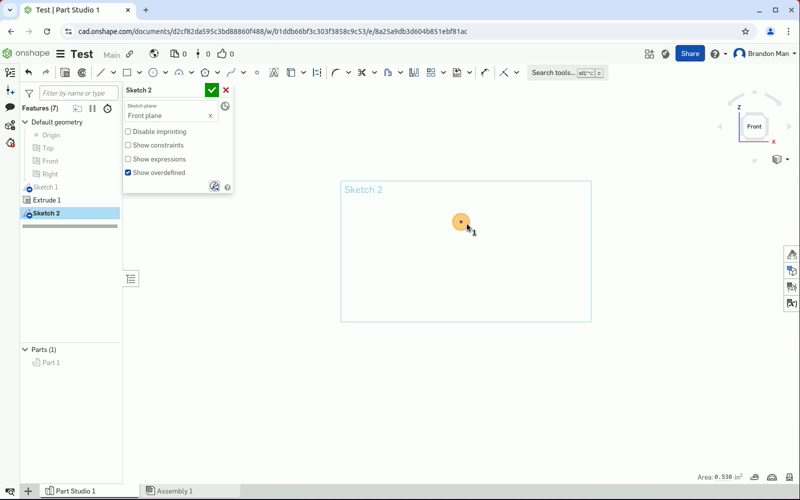
scroll(-6)
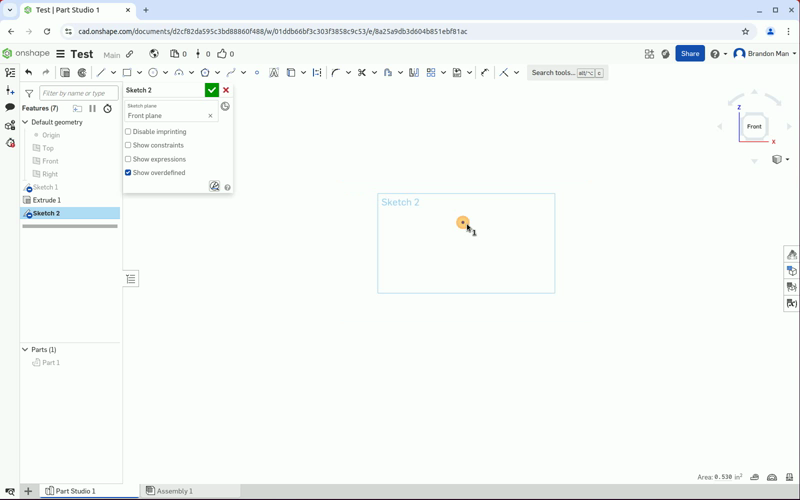
scroll(-6)
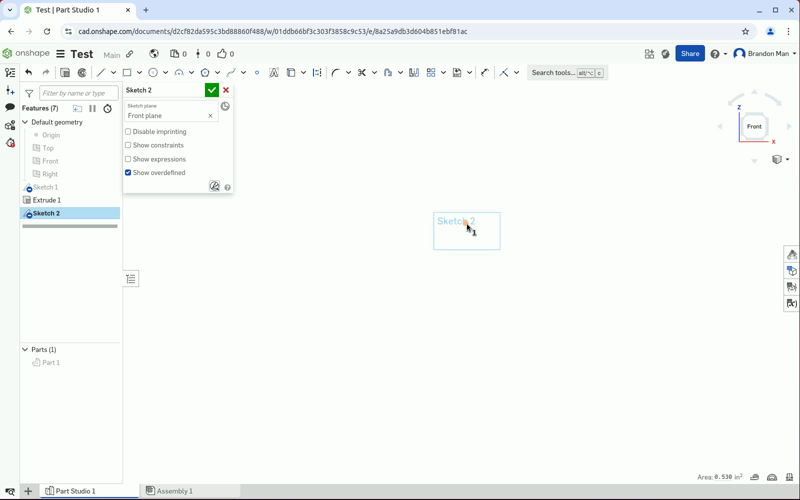
mouse_move(73, 352)
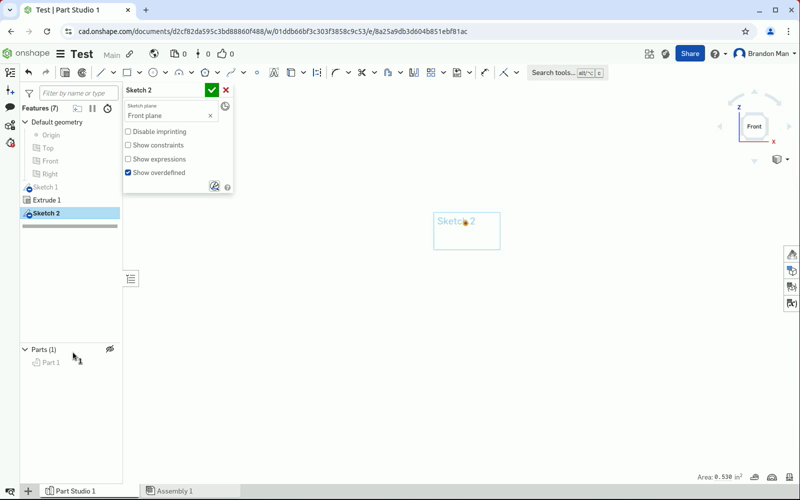
key(shift+y)
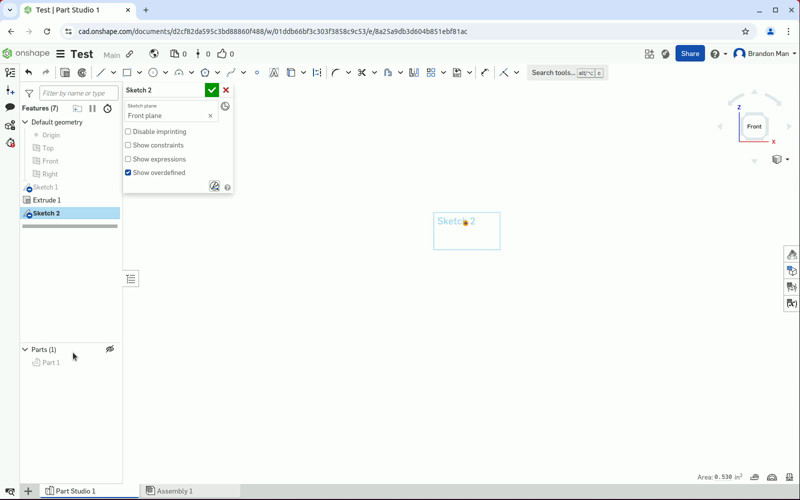
key(shift+e)
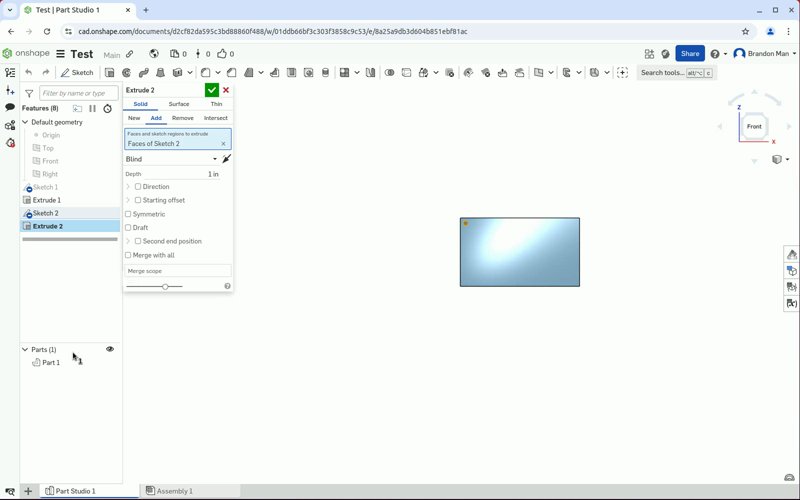
mouse_move(143, 106)
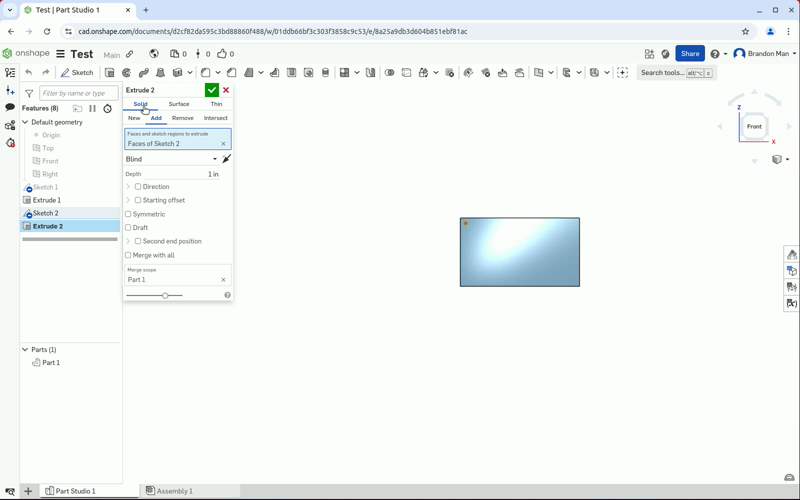
click(143, 106)
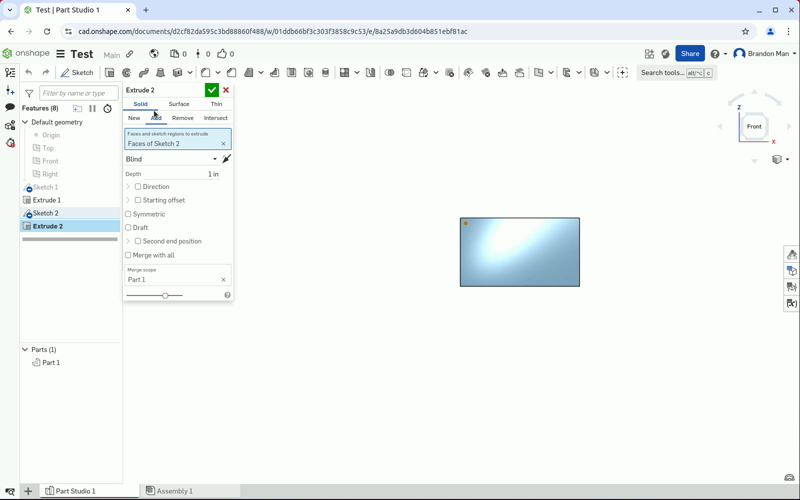
mouse_move(186, 120)
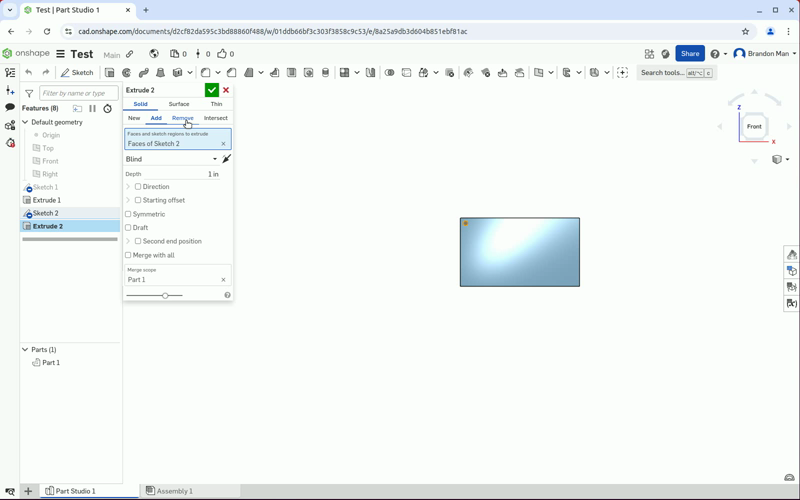
click(186, 120)
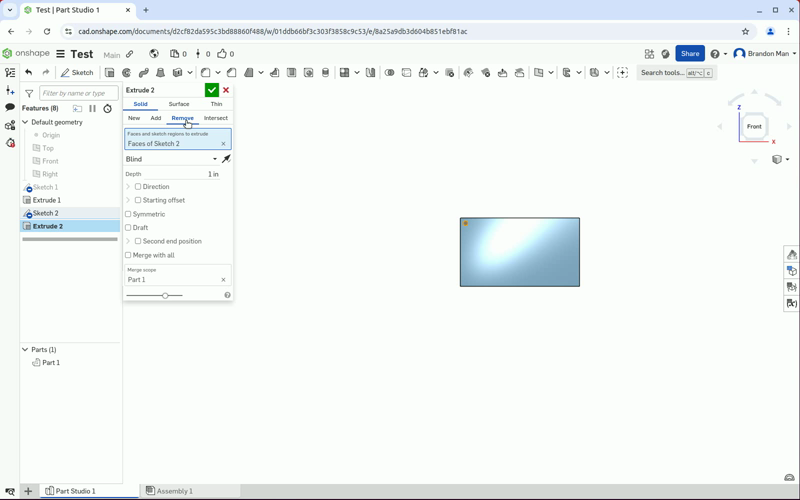
key(tab, 4)
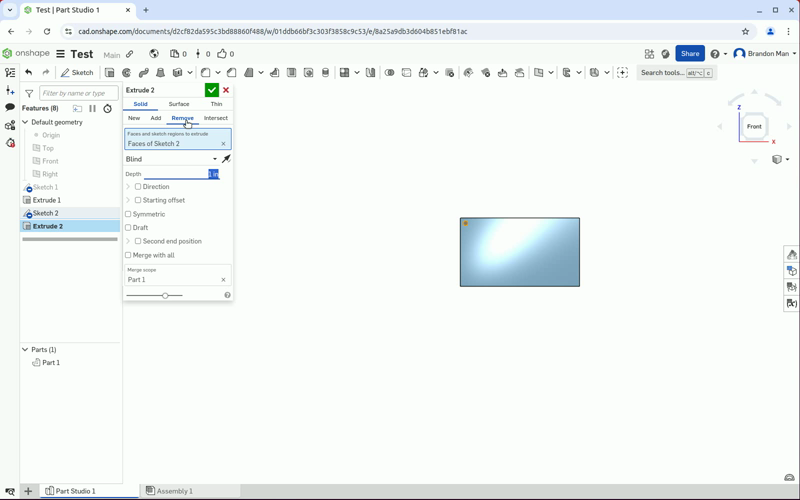
text(1.444)
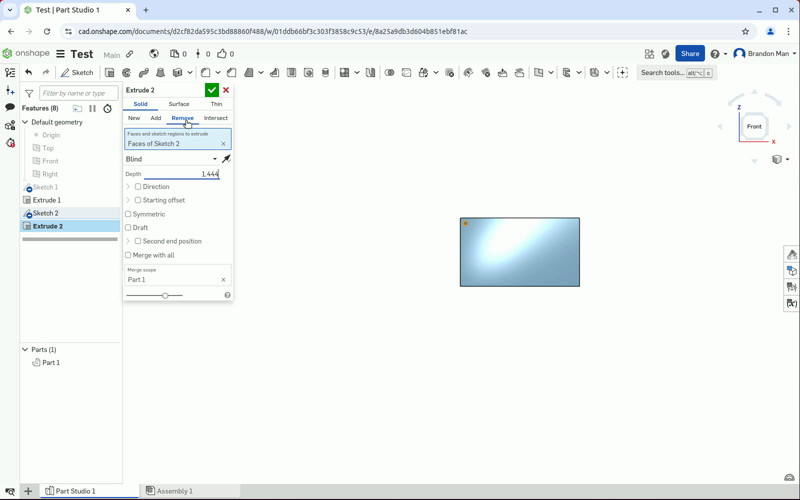
key(tab, 6)
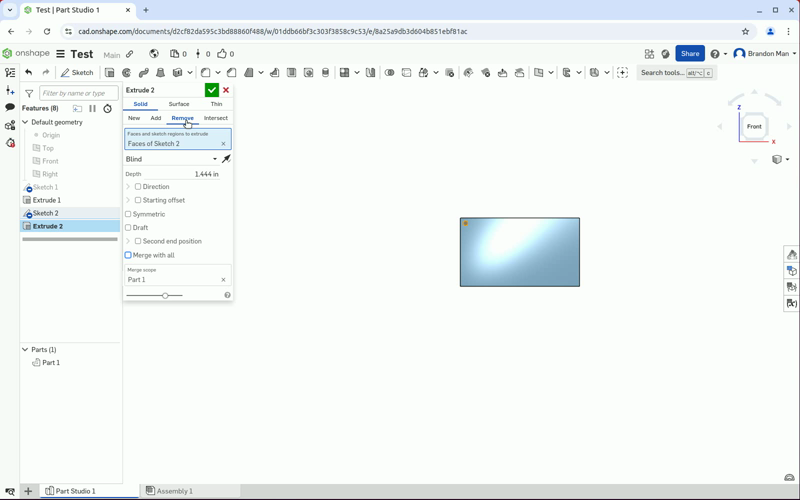
key(space)
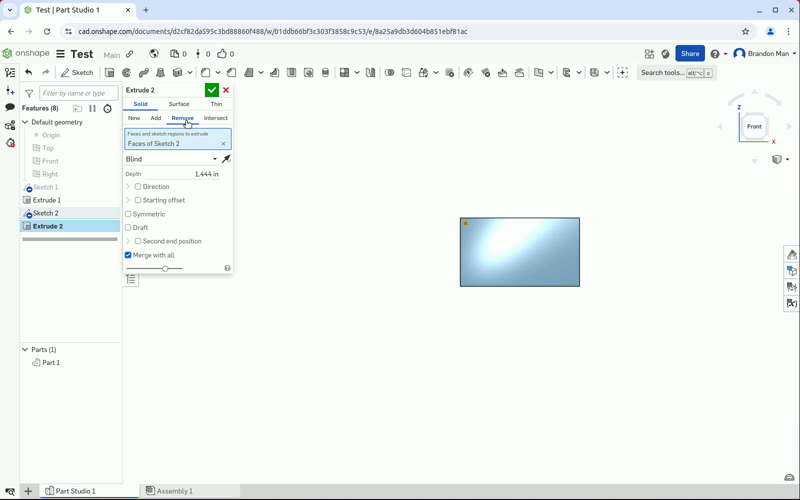
key(enter)
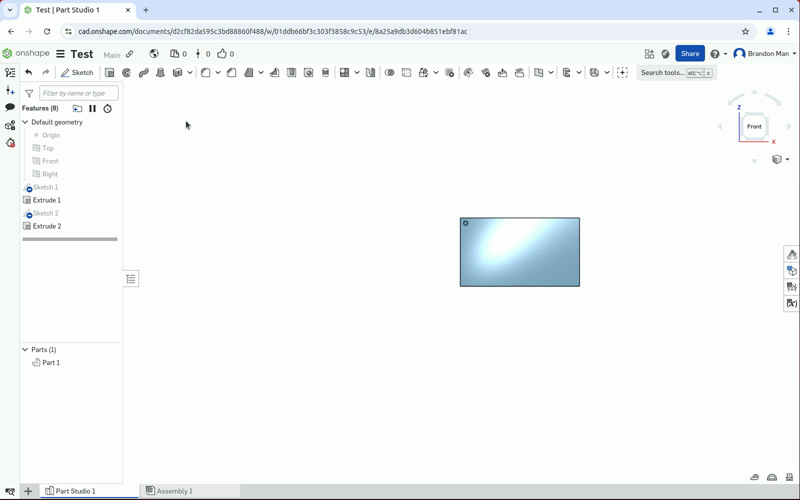
key(shift+h)
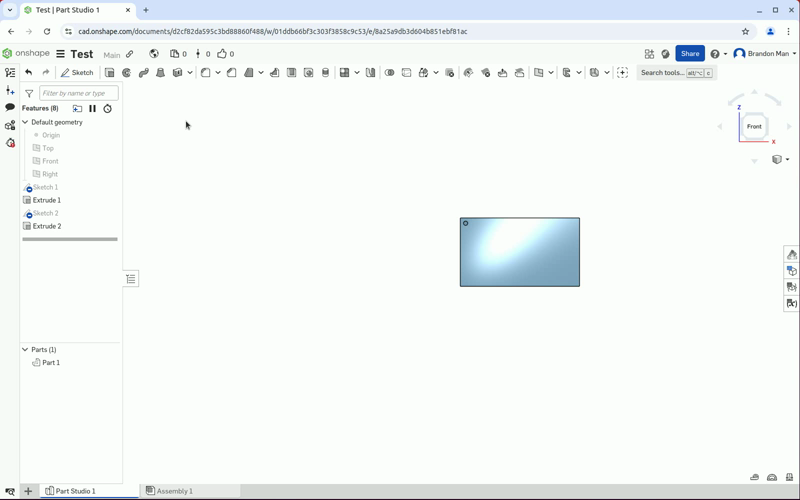
key(shift+h)
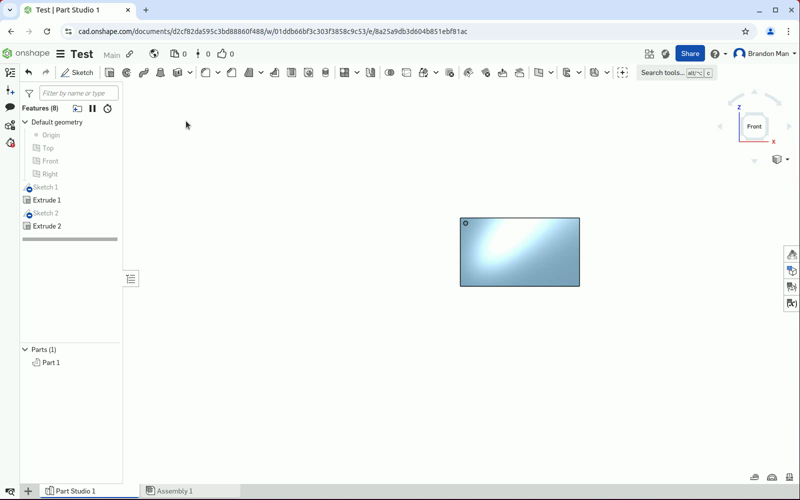
mouse_move(73, 189)
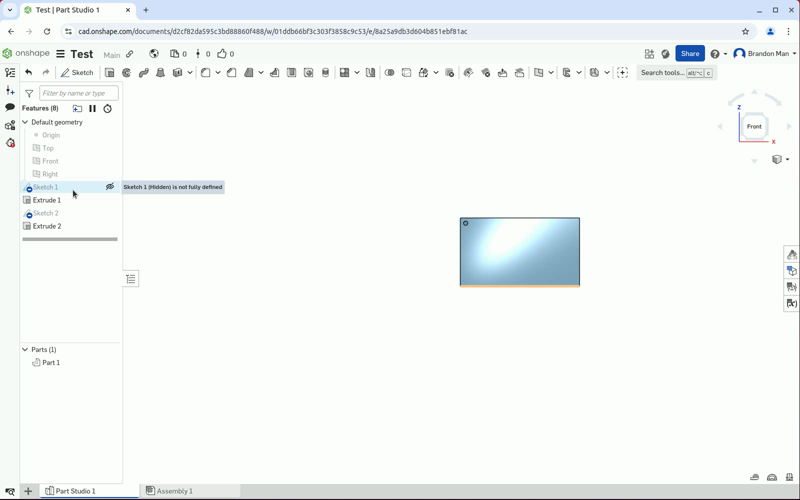
click(73, 189)
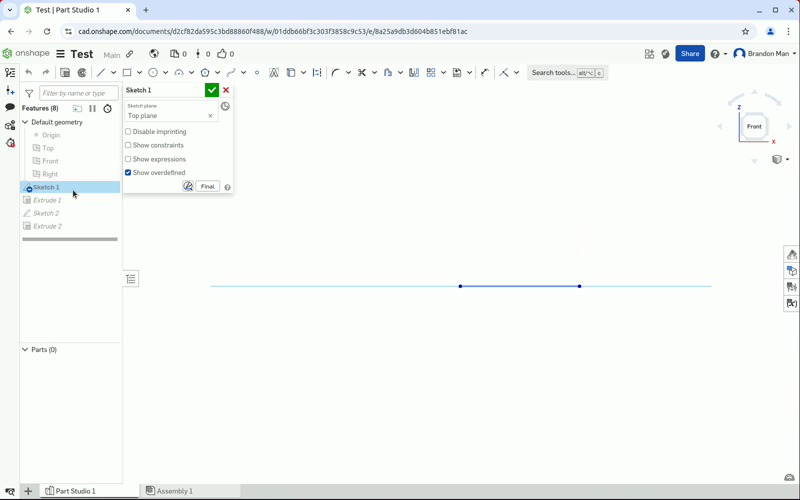
mouse_move(229, 92)
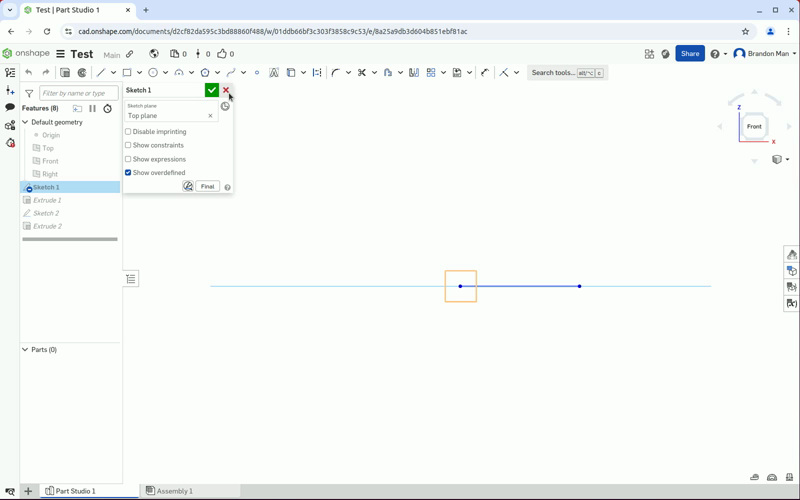
click(229, 92)
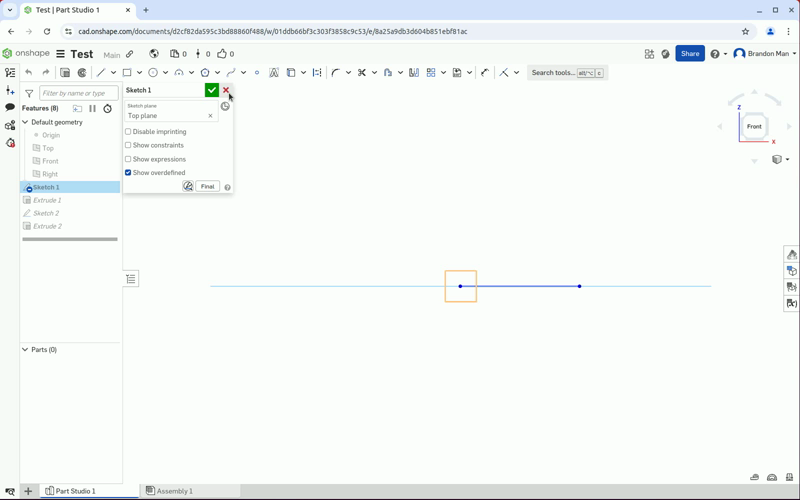
key(shift+s)
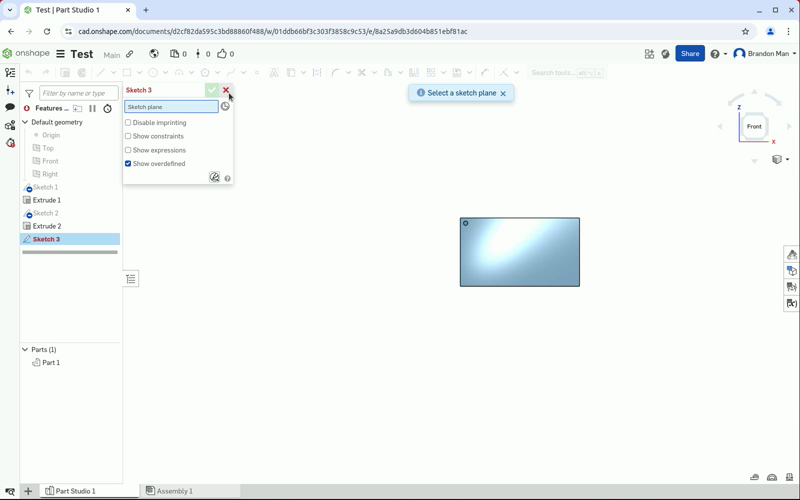
mouse_move(73, 163)
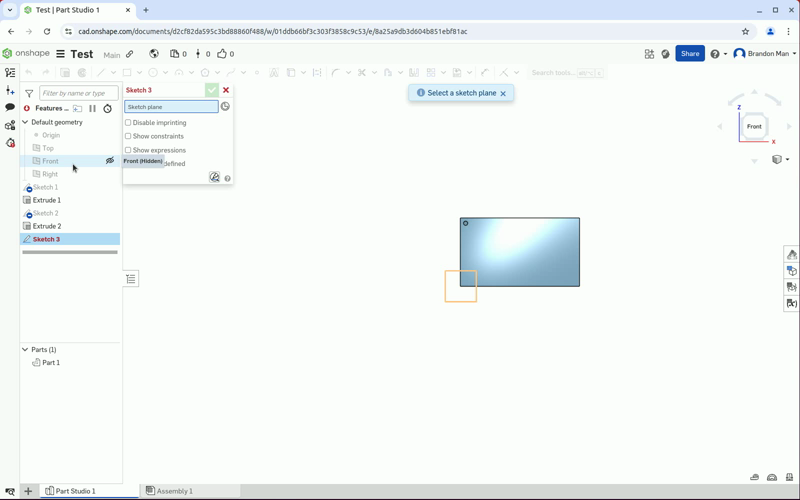
click(73, 163)
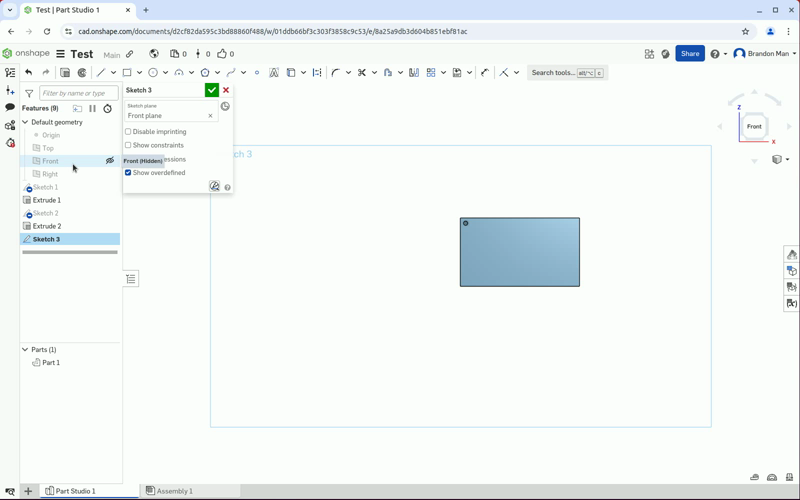
mouse_move(73, 352)
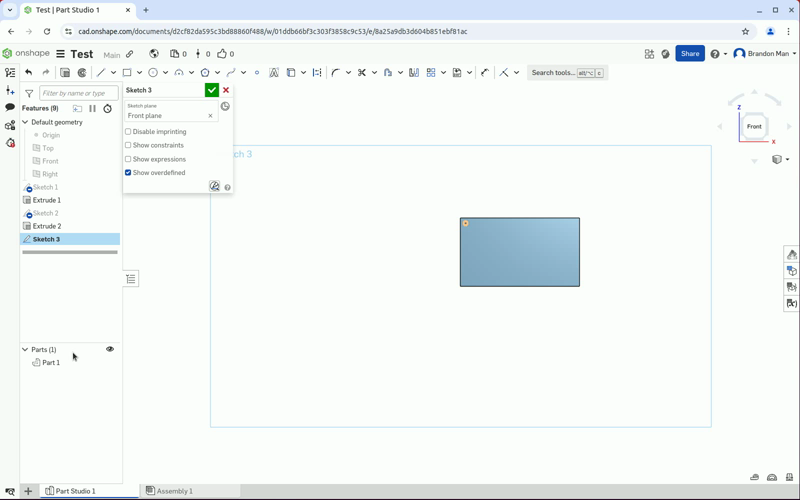
key(y)
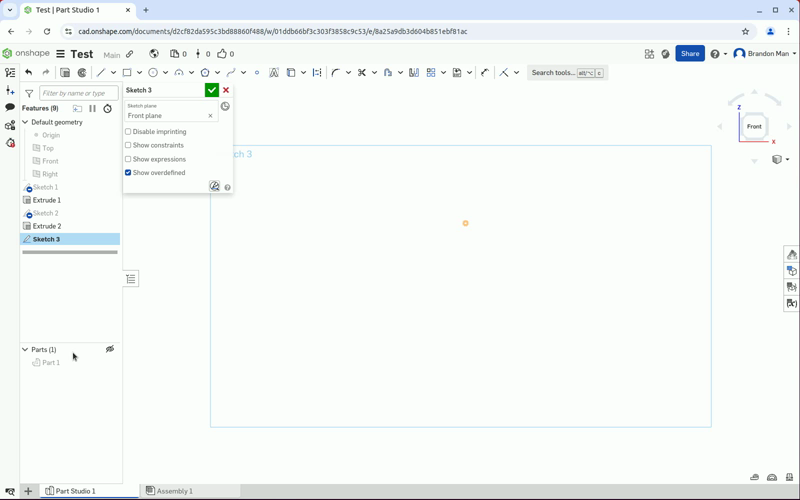
key(c)
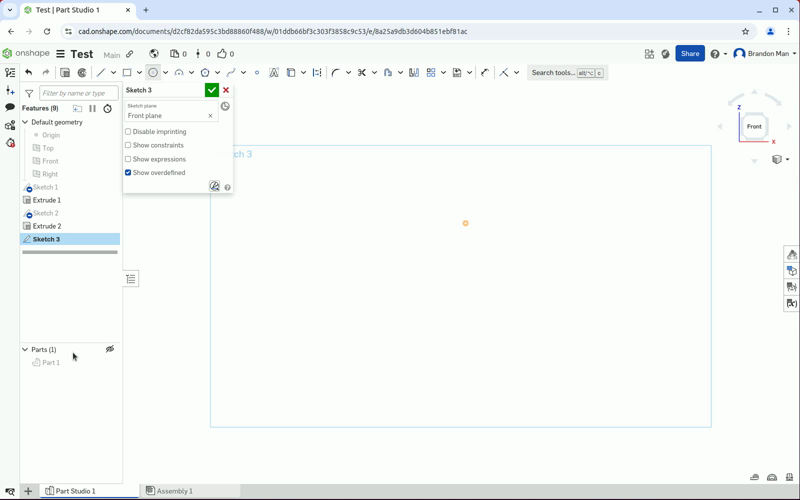
key_down(shift)
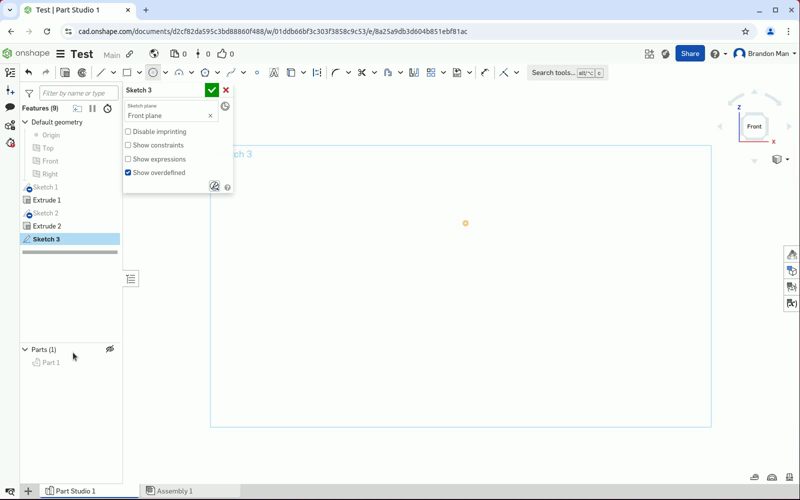
mouse_move(465, 271)
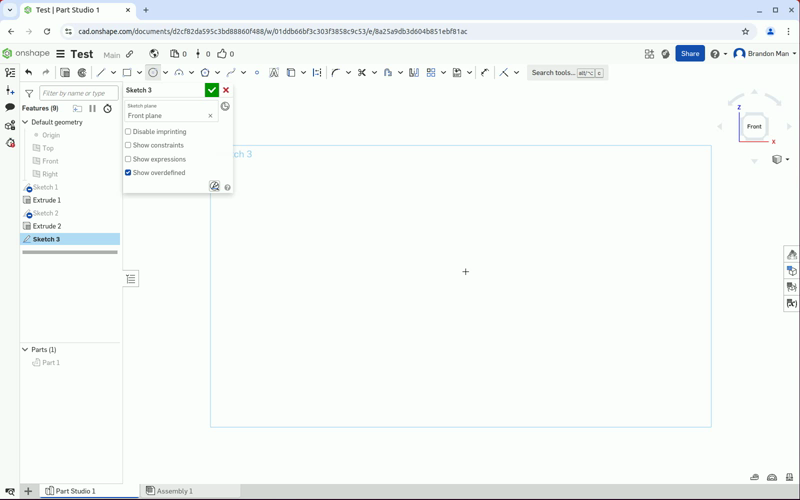
click(465, 271)
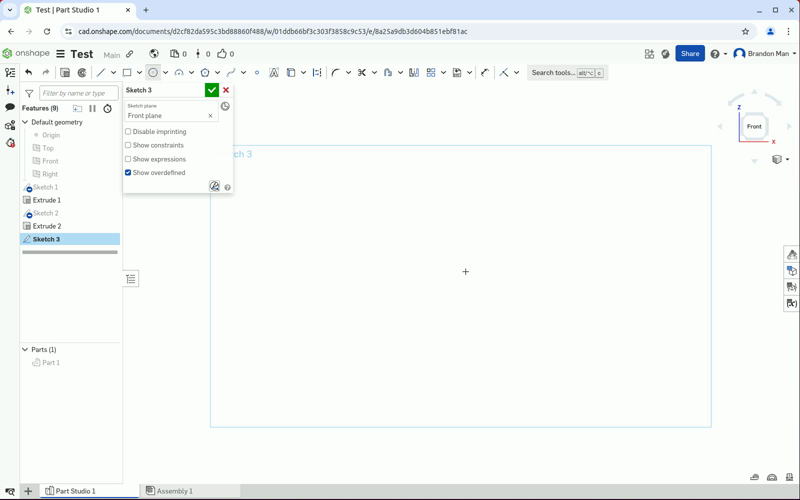
key_up(shift)
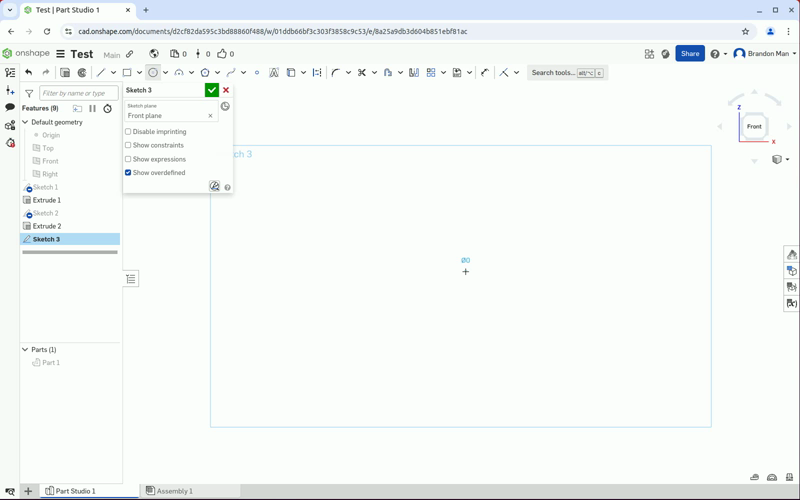
mouse_move(467, 271)
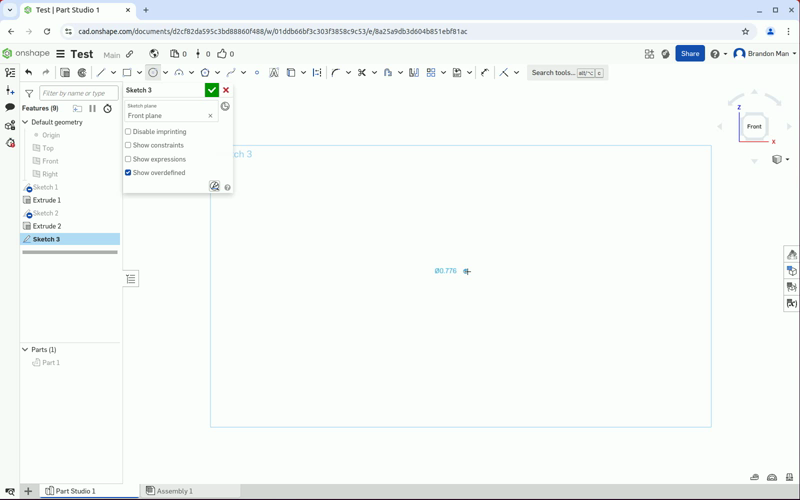
scroll(6)
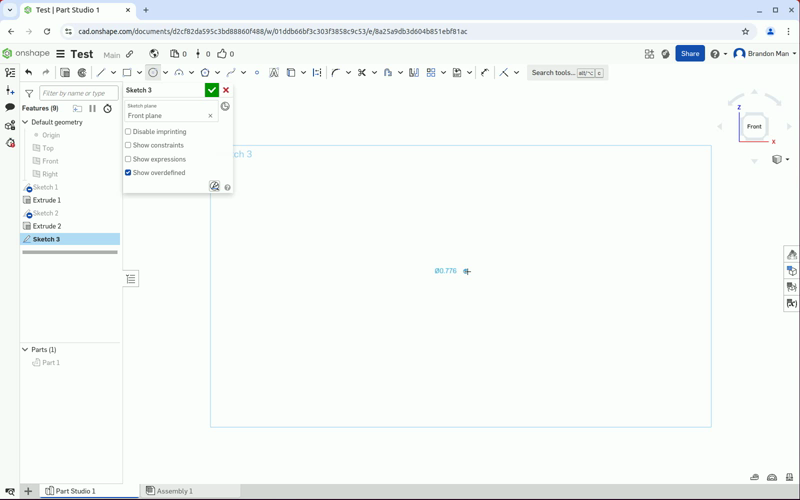
scroll(6)
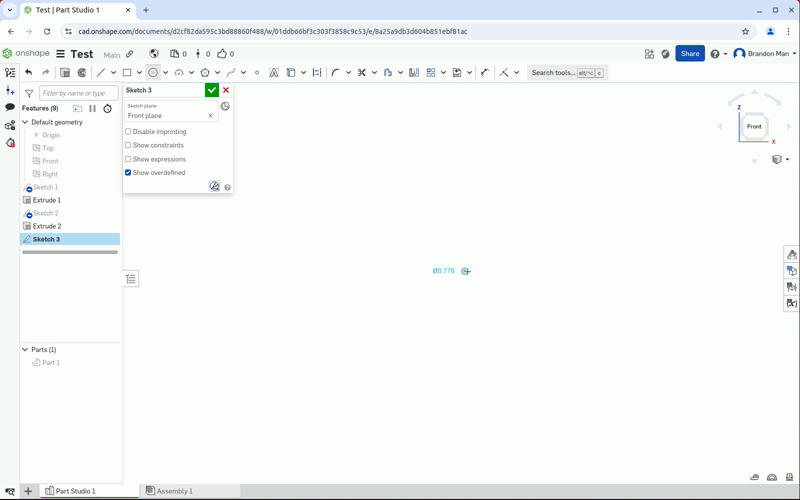
scroll(6)
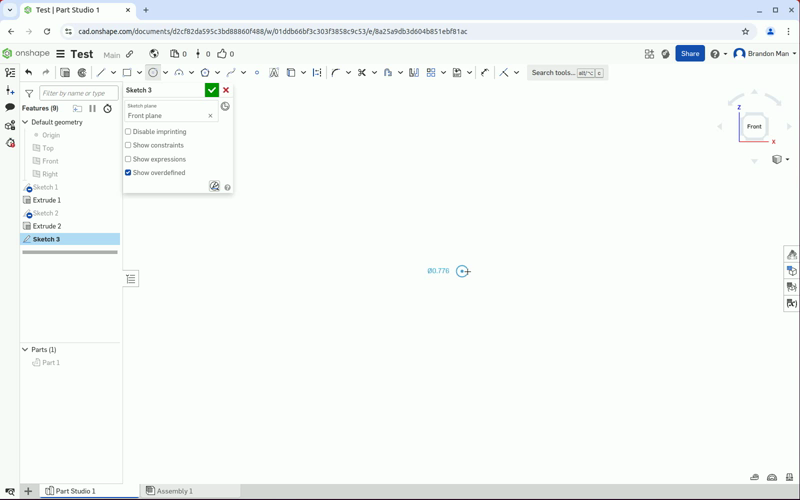
scroll(6)
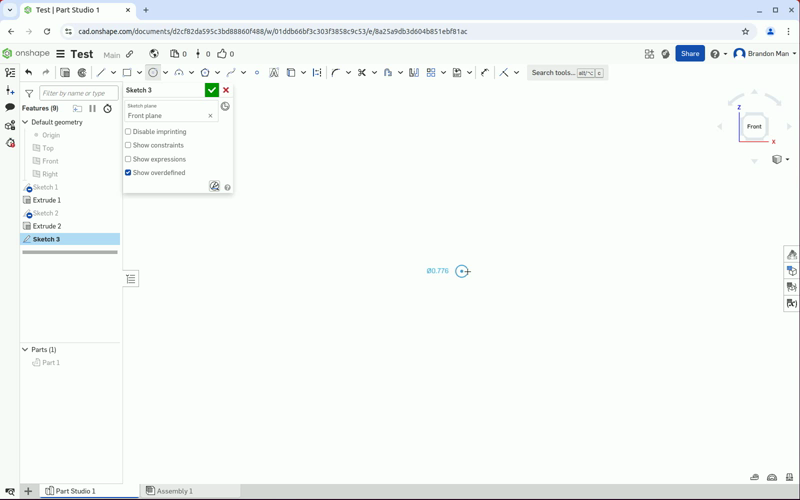
scroll(6)
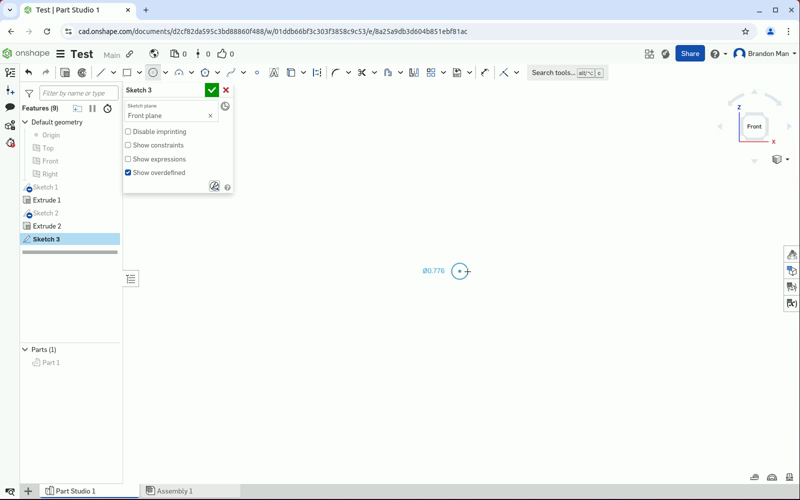
scroll(6)
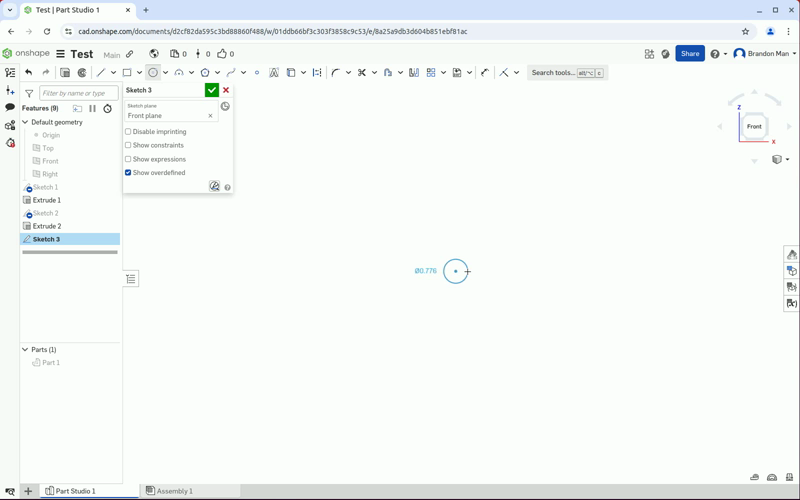
scroll(6)
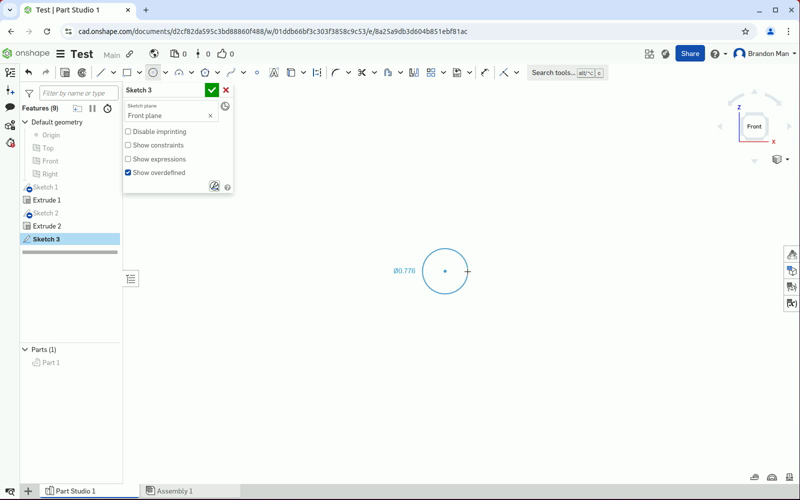
click(467, 271)
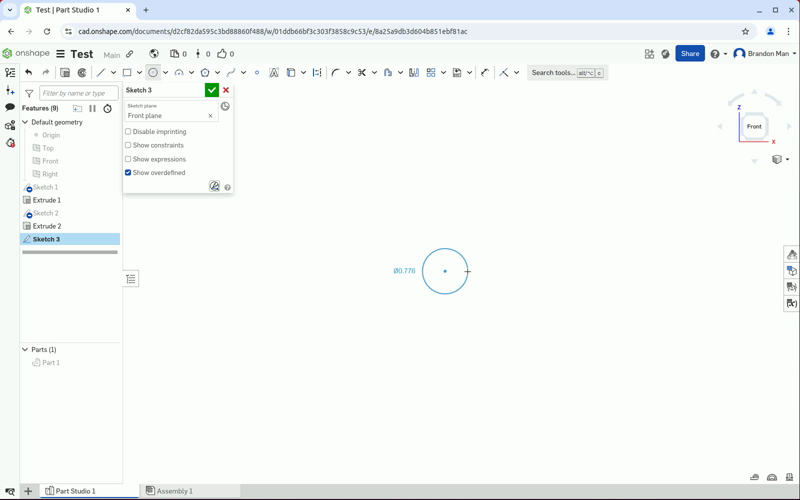
scroll(-6)
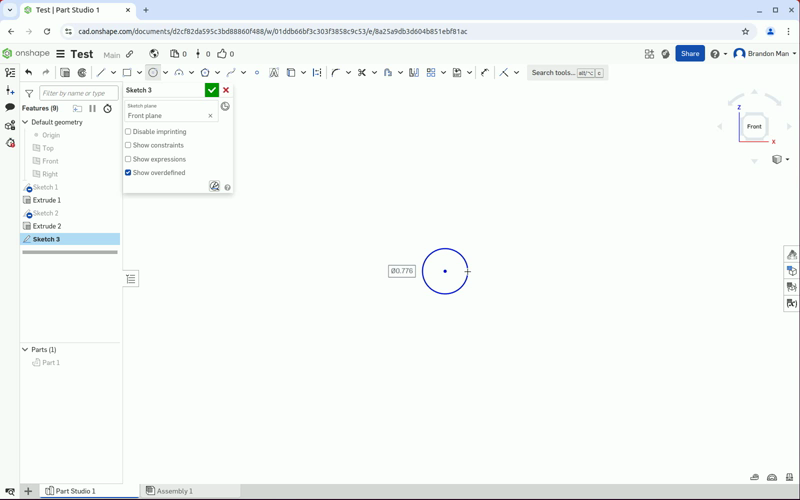
scroll(-6)
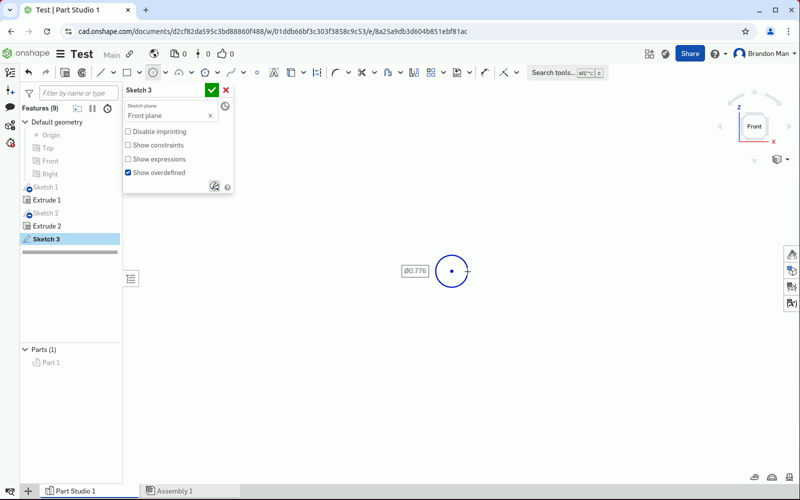
scroll(-6)
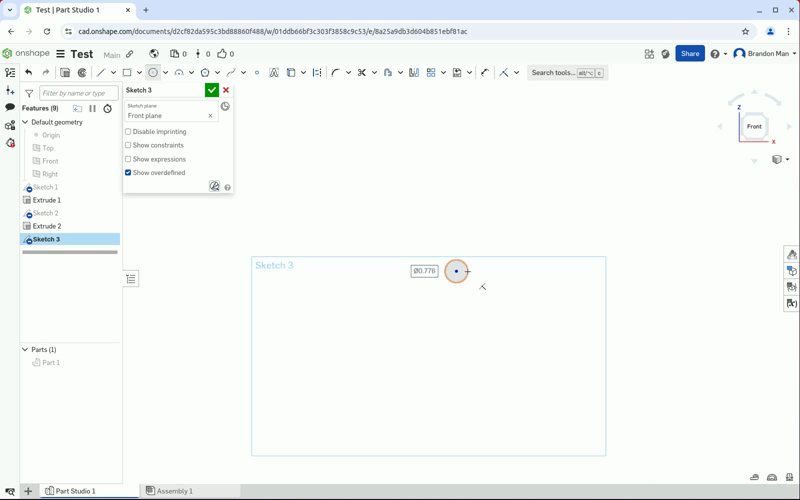
scroll(-6)
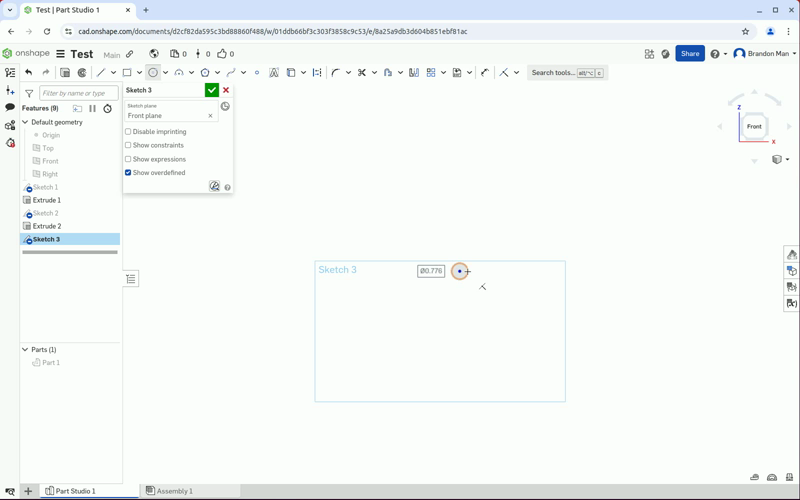
scroll(-6)
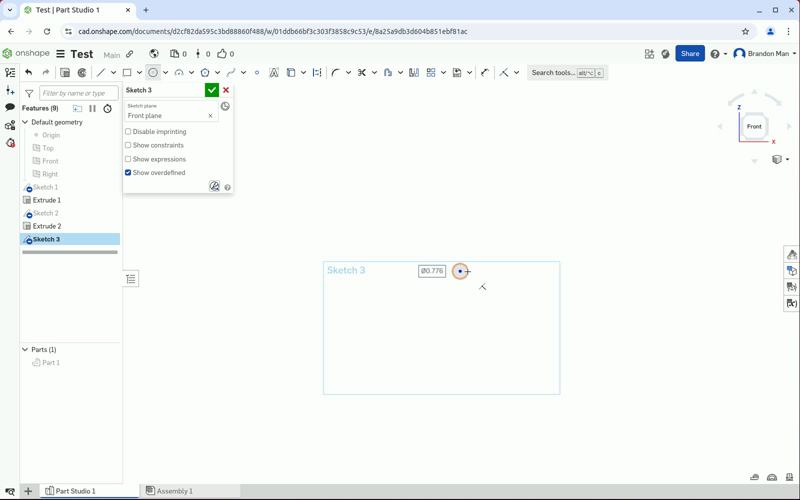
scroll(-6)
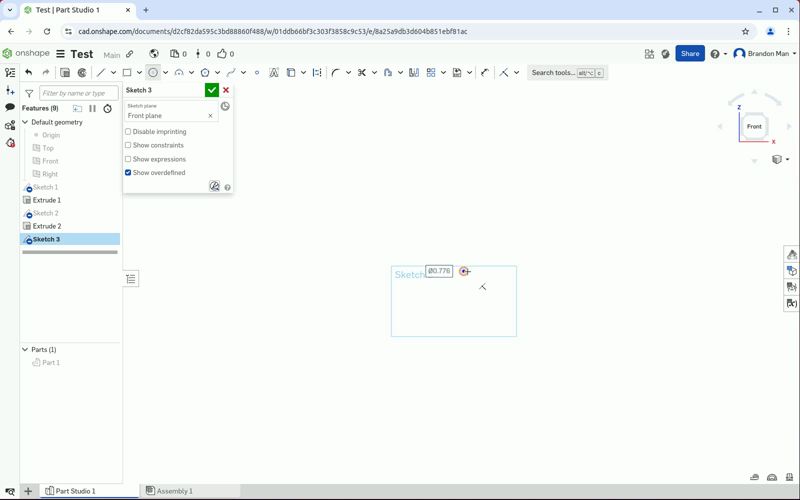
scroll(-6)
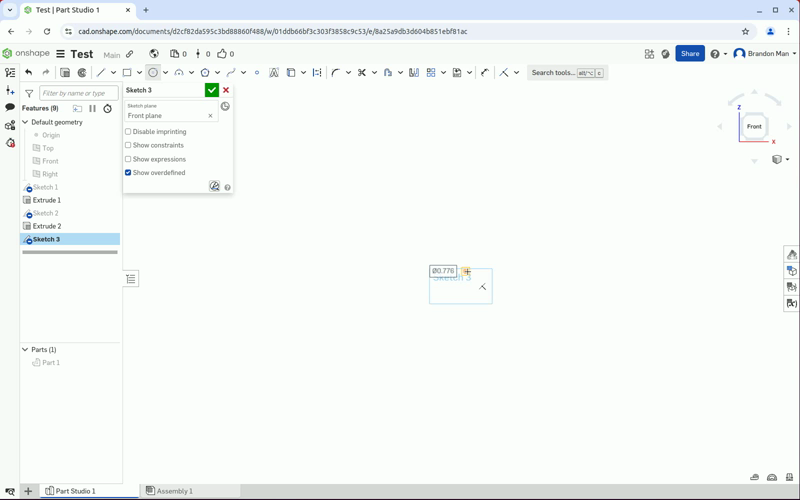
key(esc)
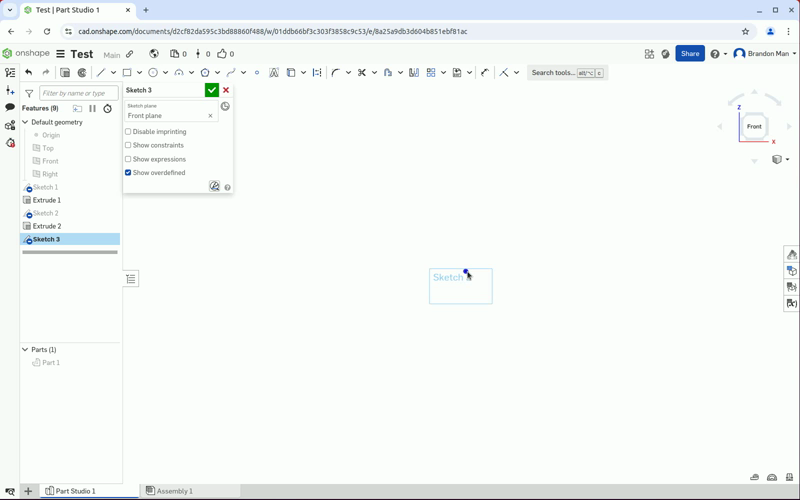
mouse_move(465, 269)
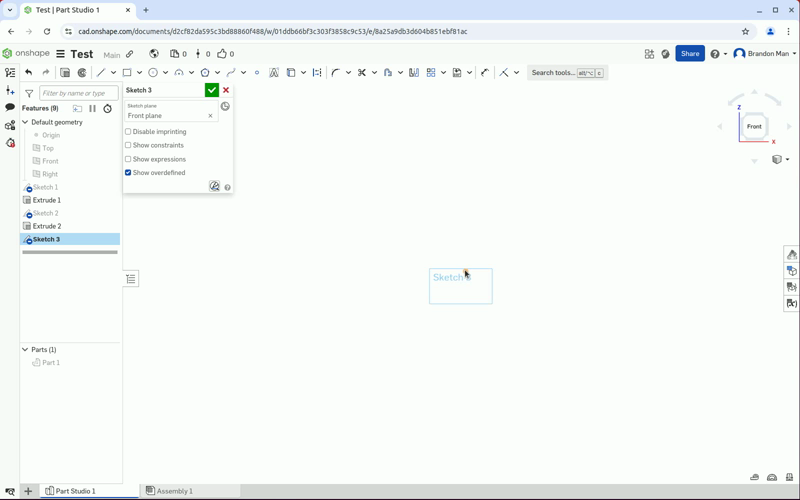
scroll(6)
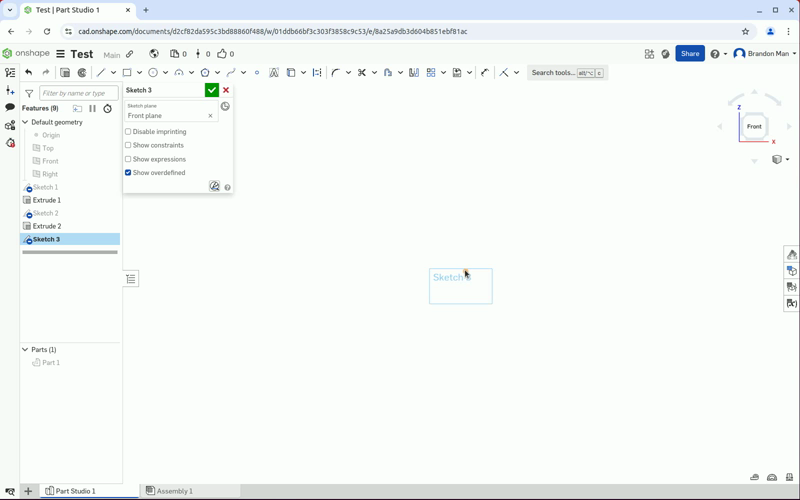
scroll(6)
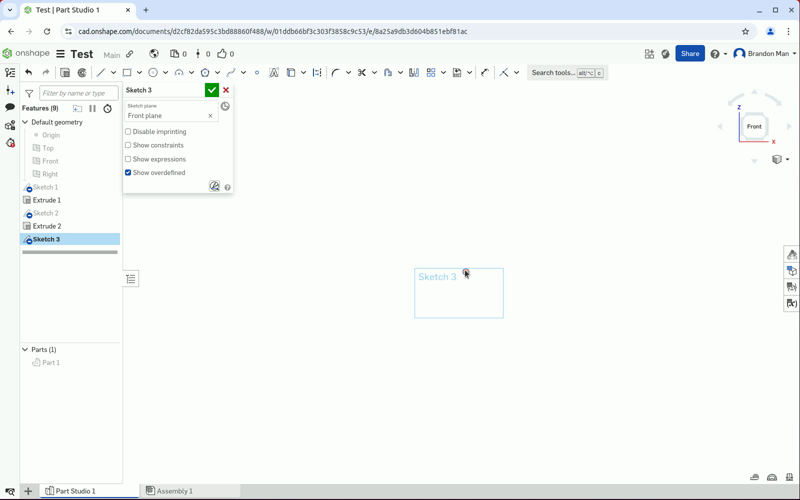
scroll(6)
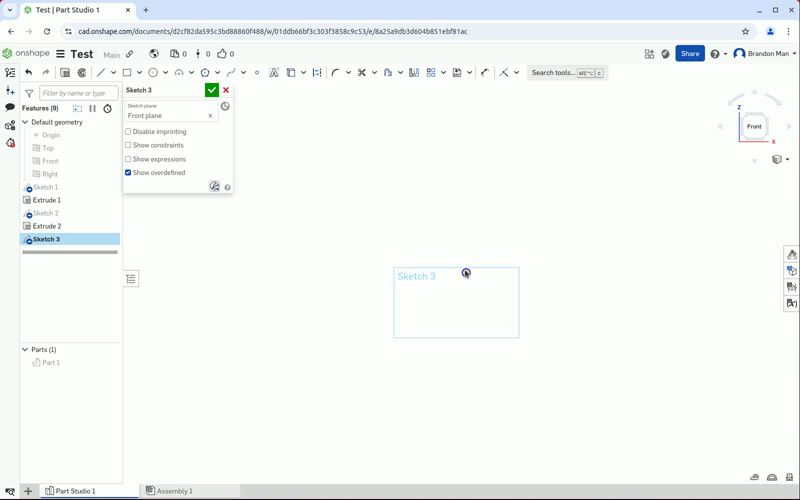
scroll(6)
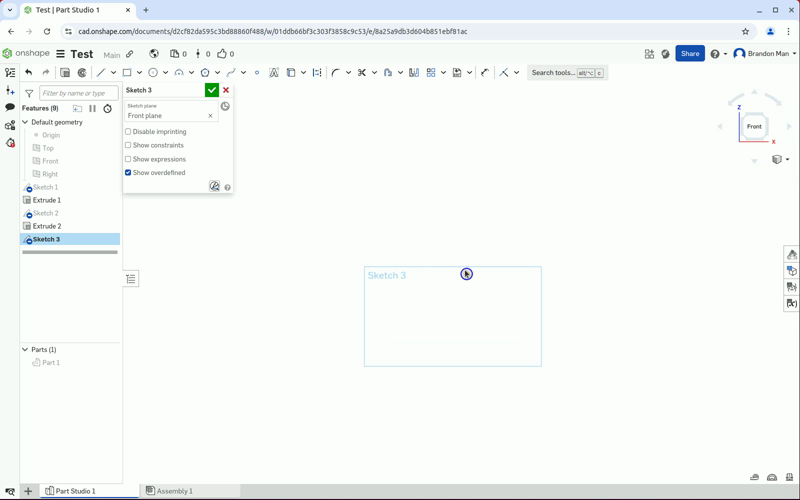
scroll(6)
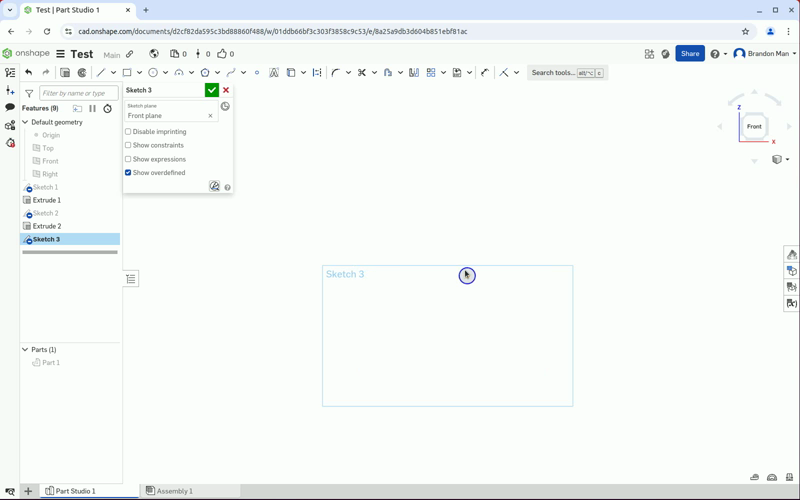
scroll(6)
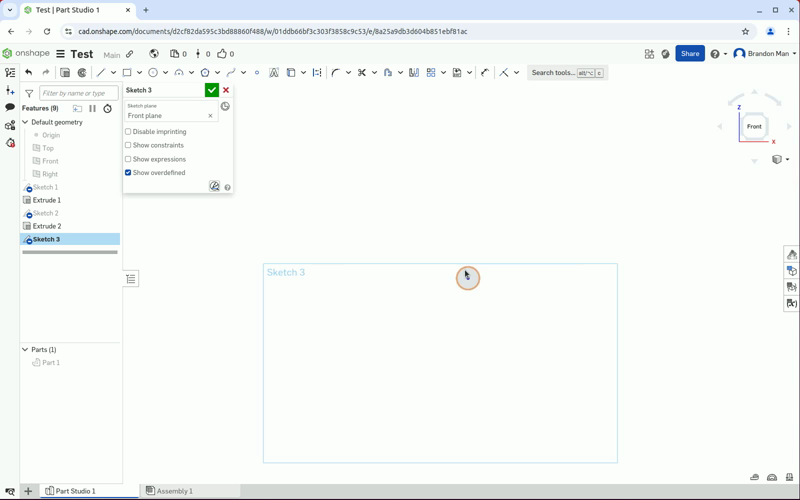
scroll(6)
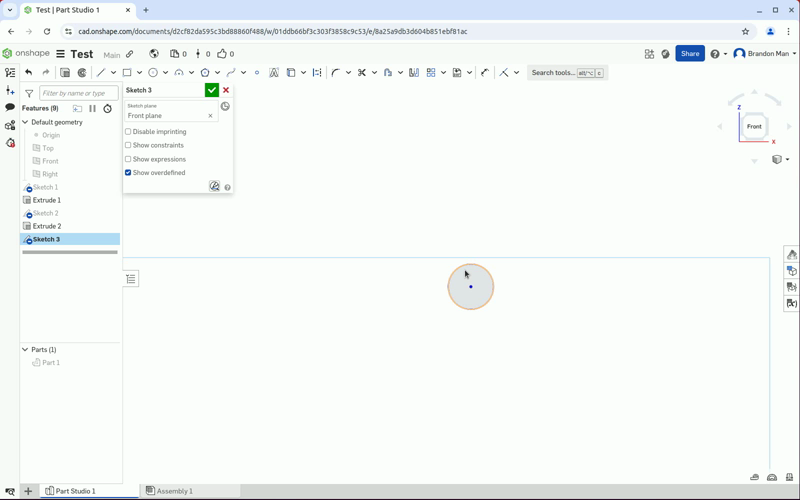
click(465, 269)
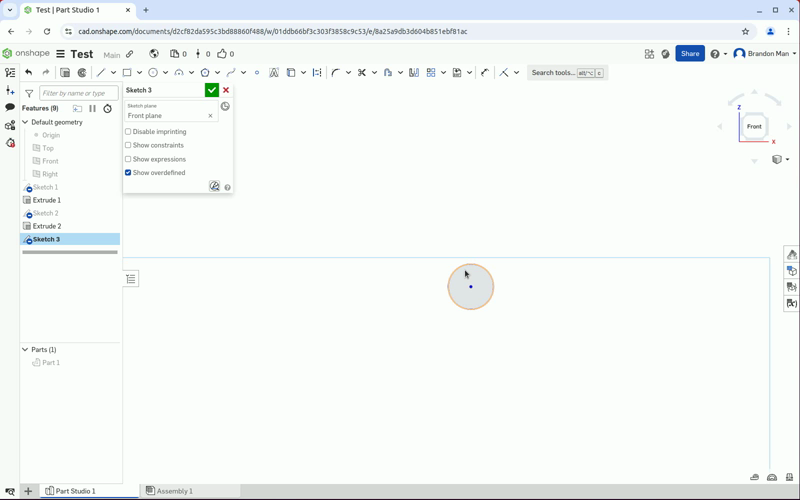
scroll(-6)
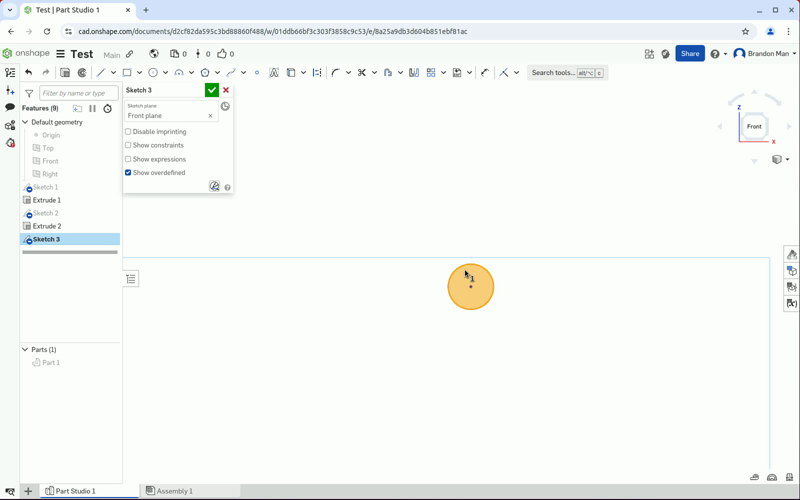
scroll(-6)
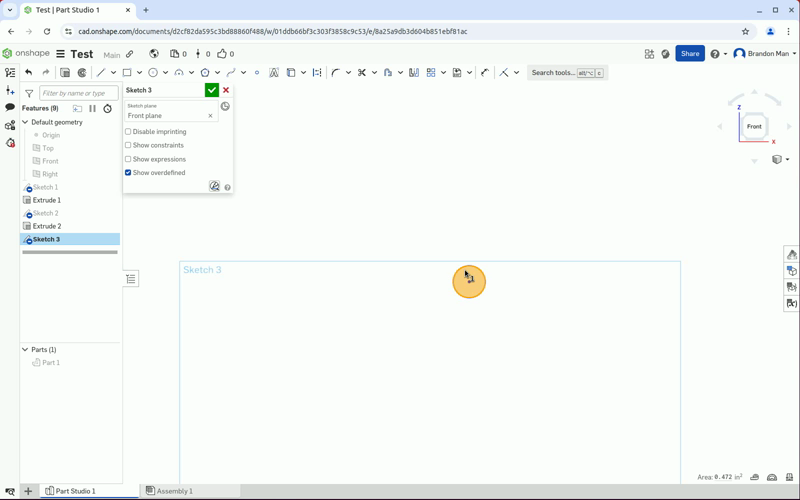
scroll(-6)
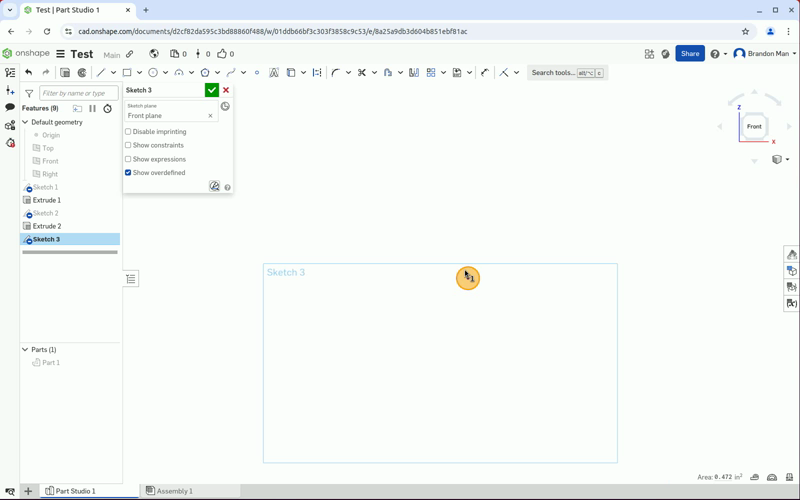
scroll(-6)
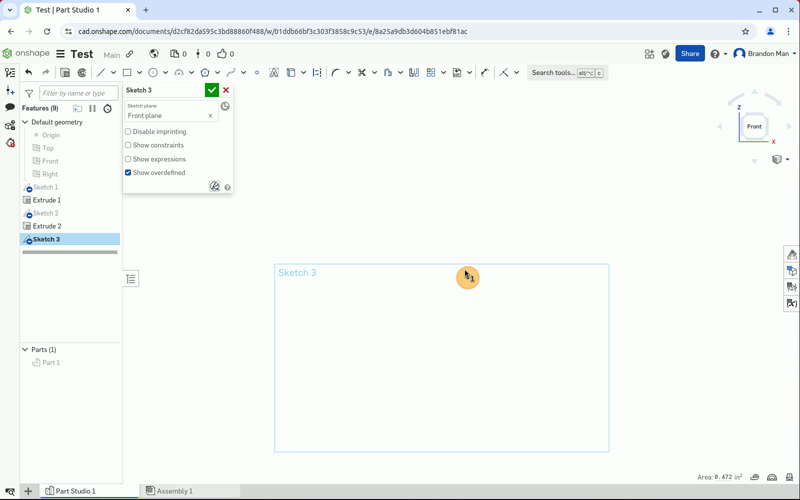
scroll(-6)
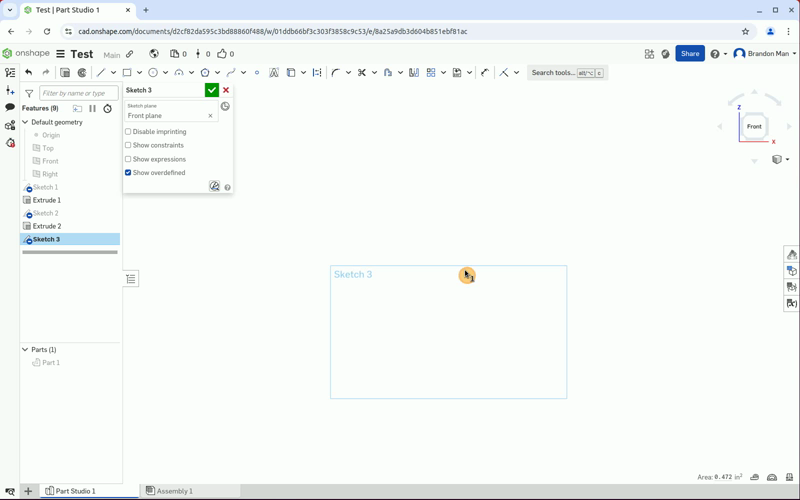
scroll(-6)
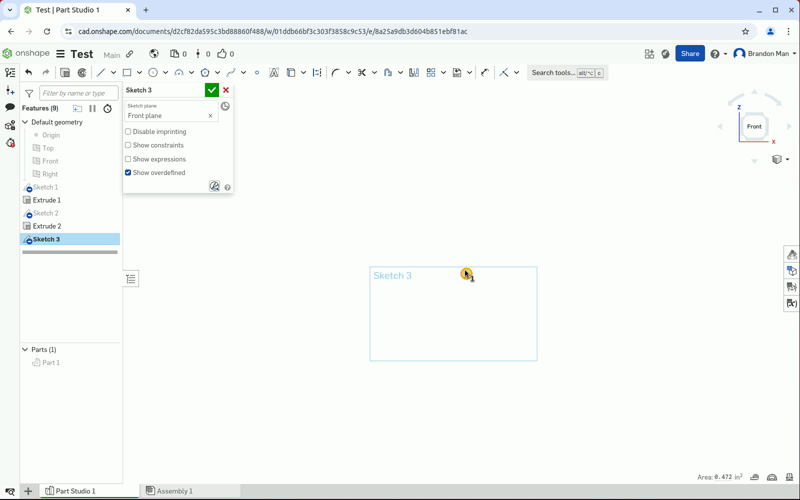
scroll(-6)
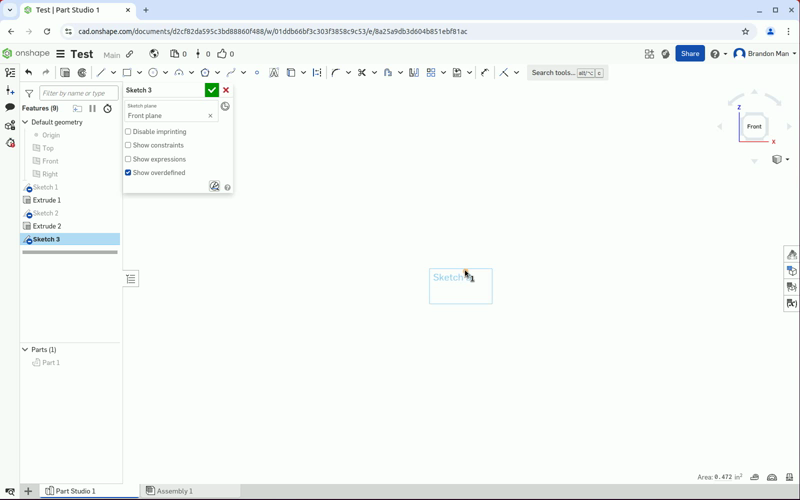
mouse_move(73, 352)
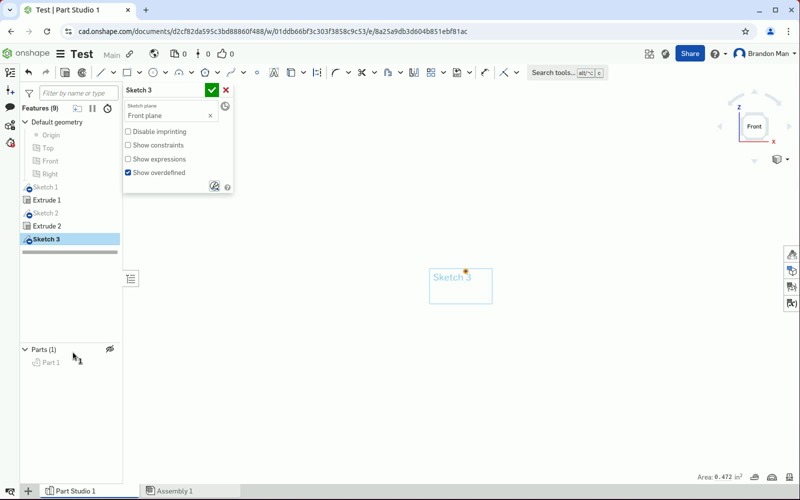
key(shift+y)
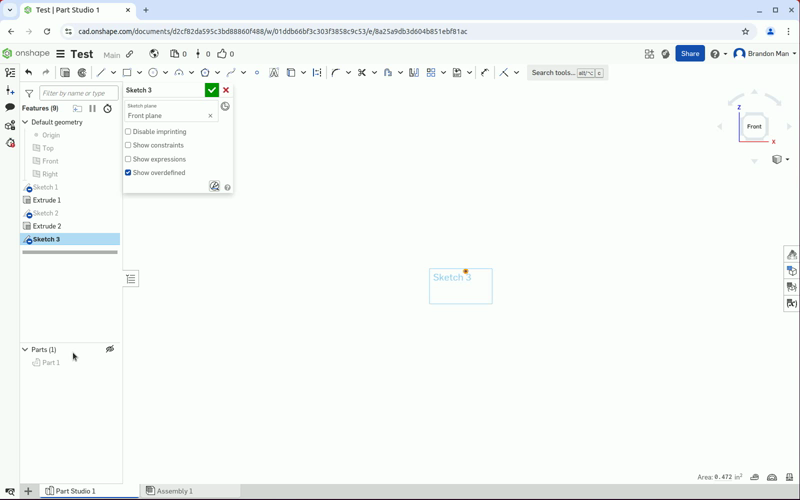
key(shift+e)
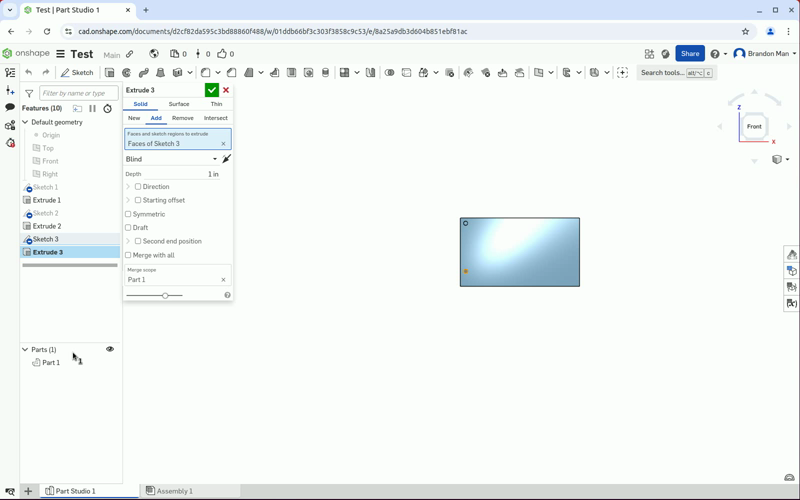
mouse_move(143, 106)
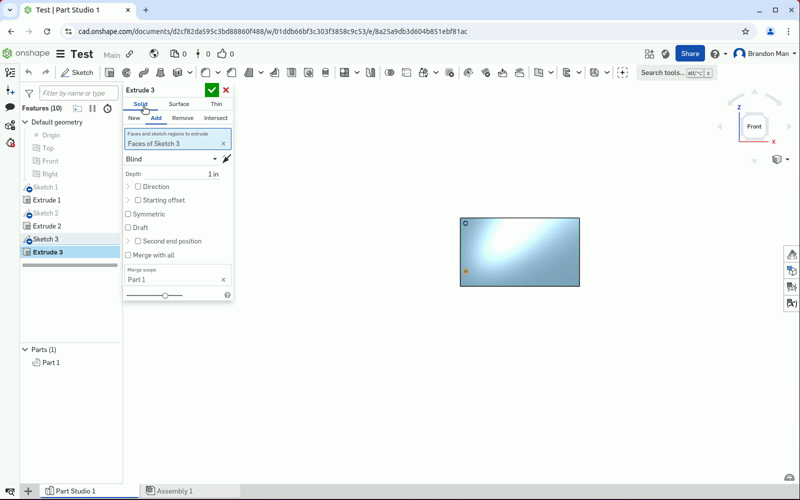
click(143, 106)
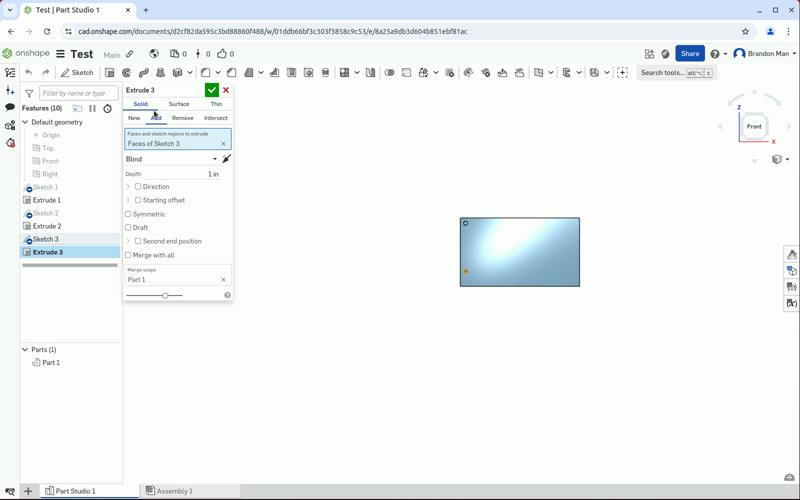
mouse_move(186, 120)
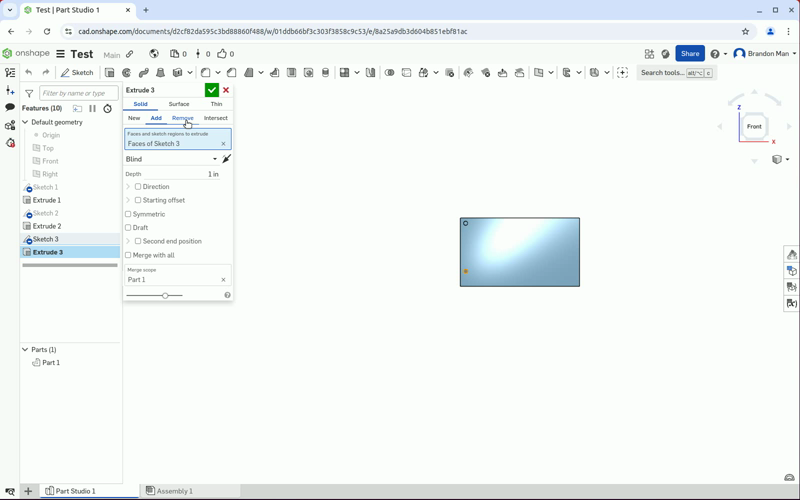
click(186, 120)
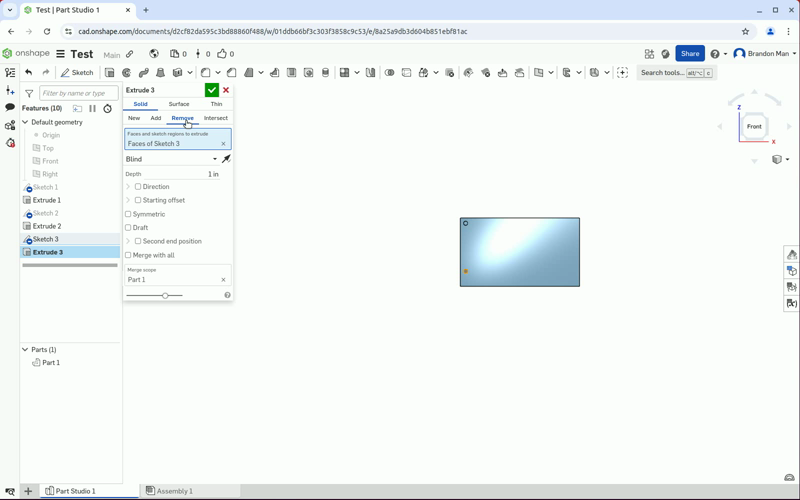
key(tab, 4)
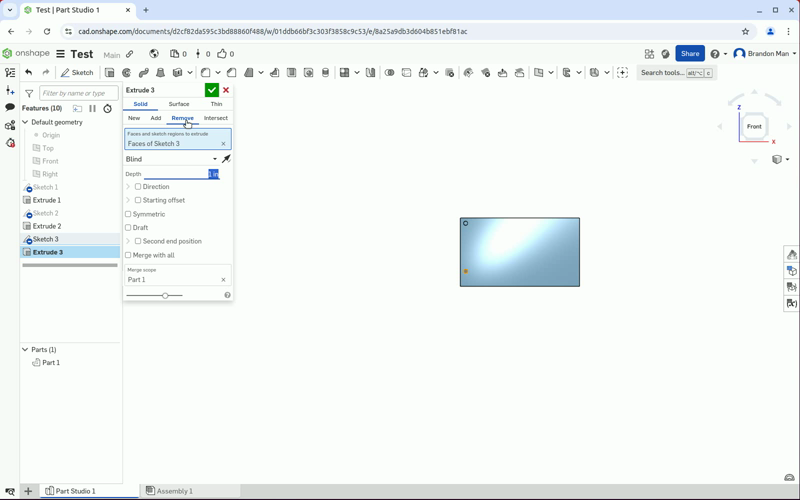
text(1.444)
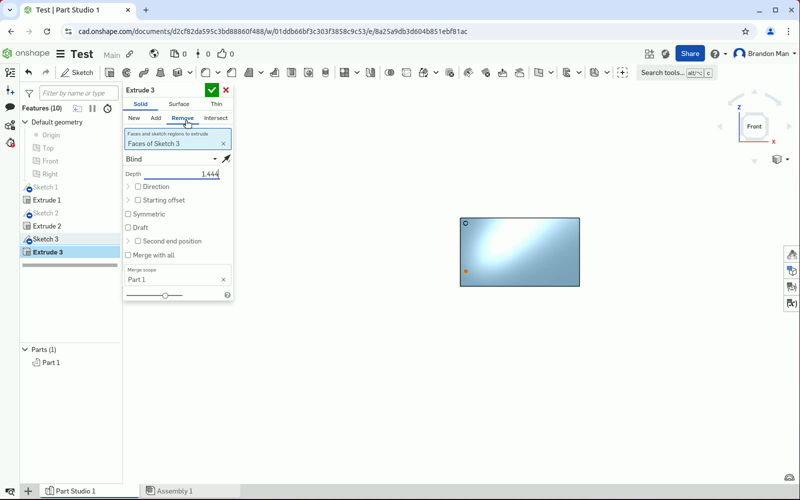
key(tab, 6)
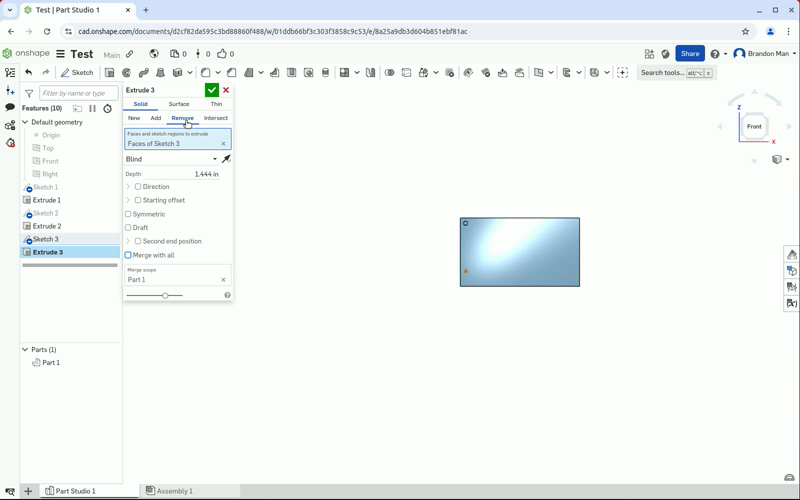
key(space)
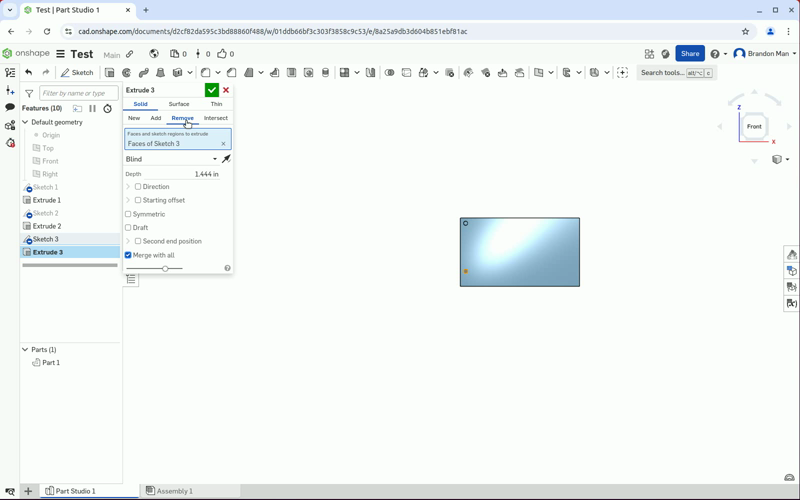
key(enter)
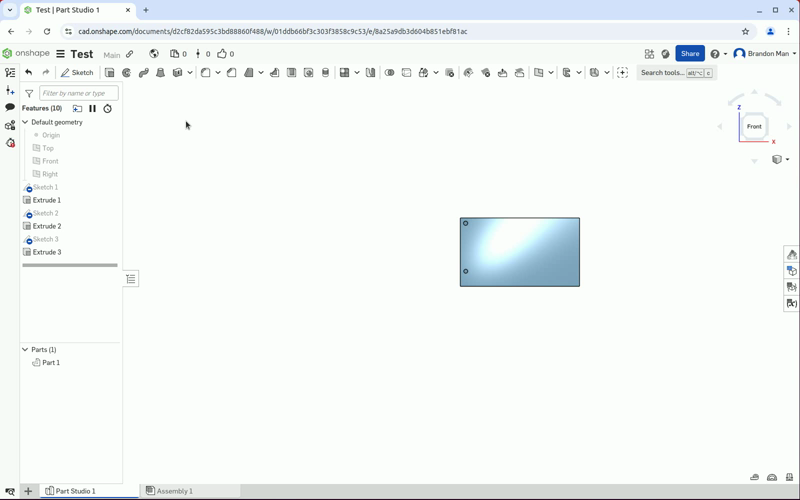
key(shift+h)
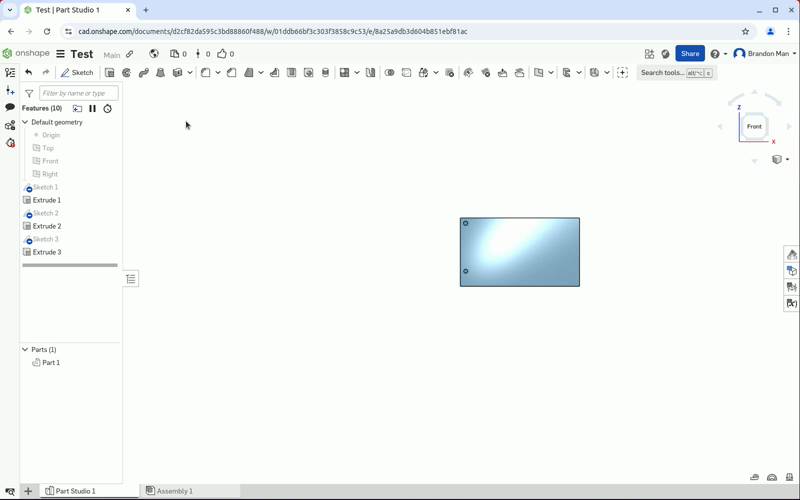
key(shift+h)
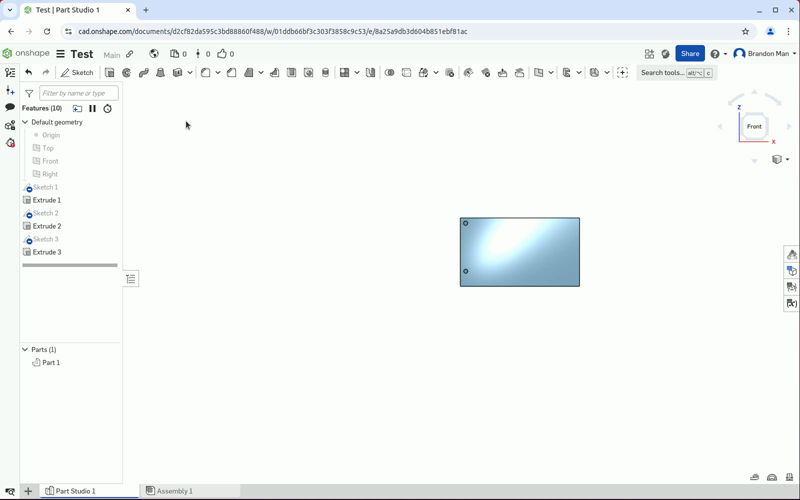
mouse_move(73, 189)
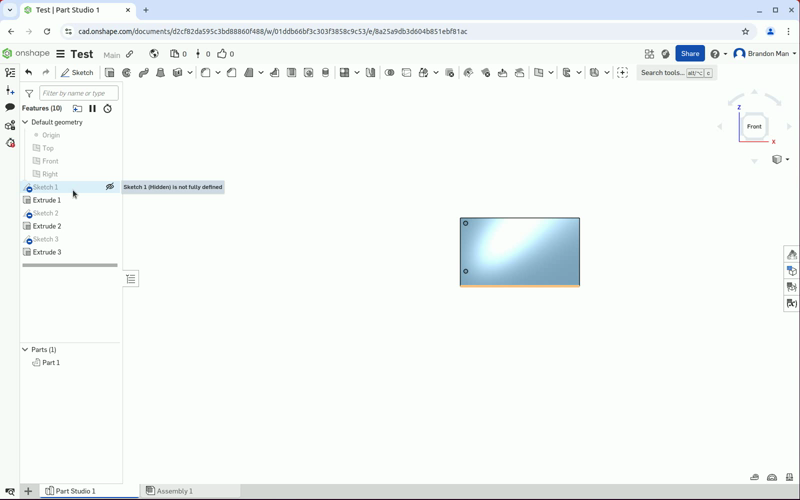
click(73, 189)
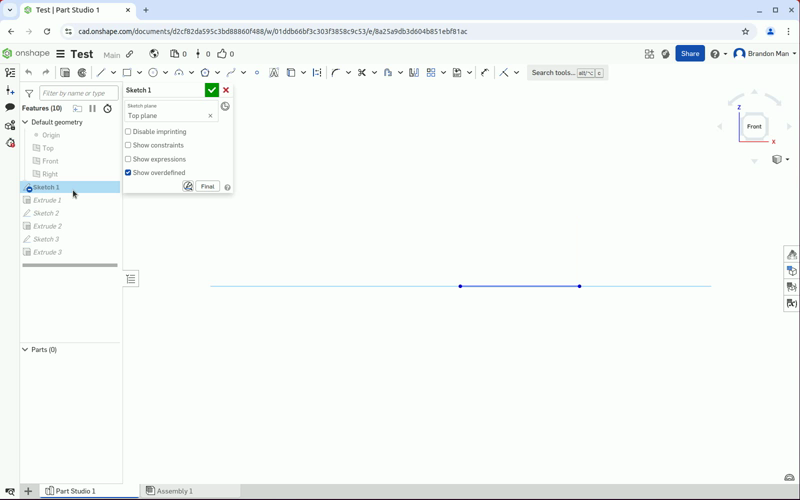
mouse_move(229, 92)
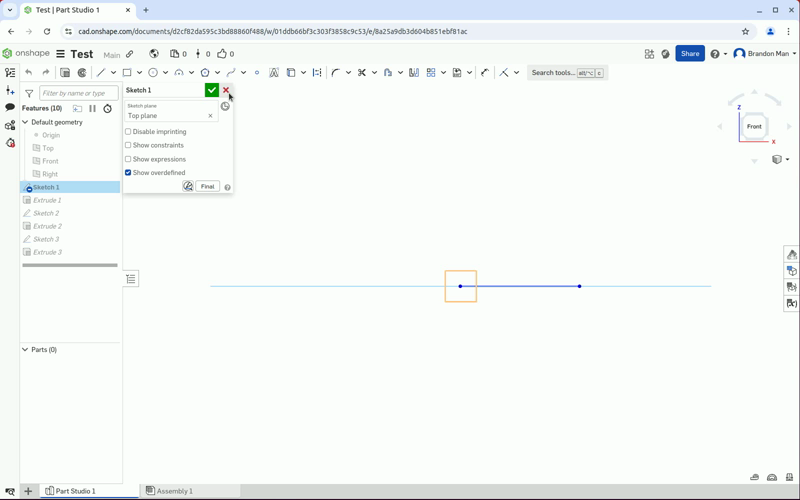
click(229, 92)
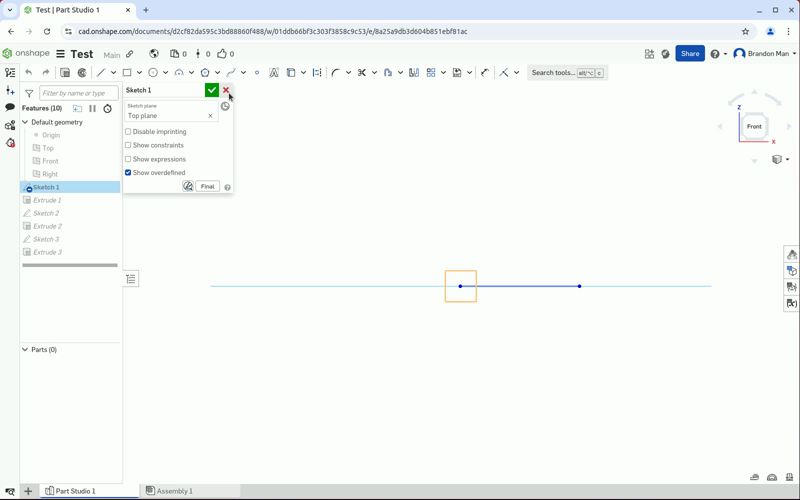
key(shift+s)
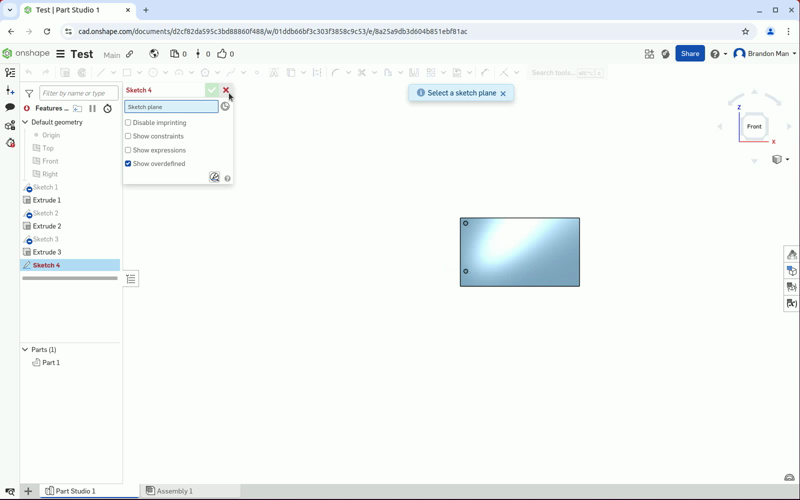
mouse_move(73, 163)
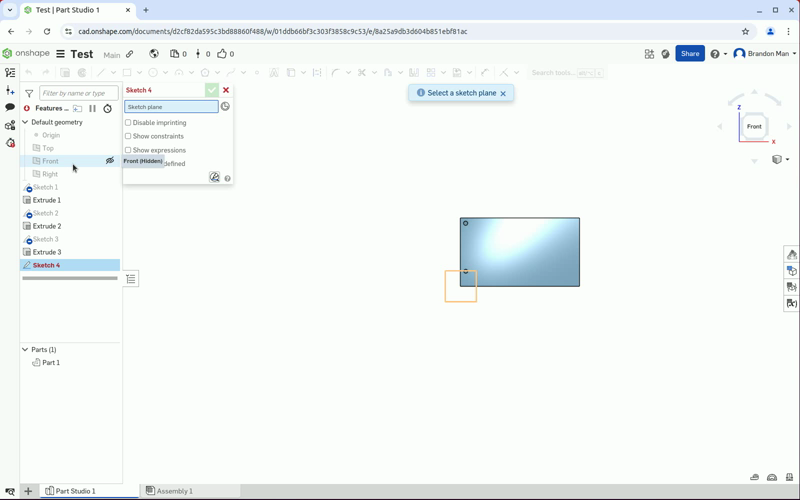
click(73, 163)
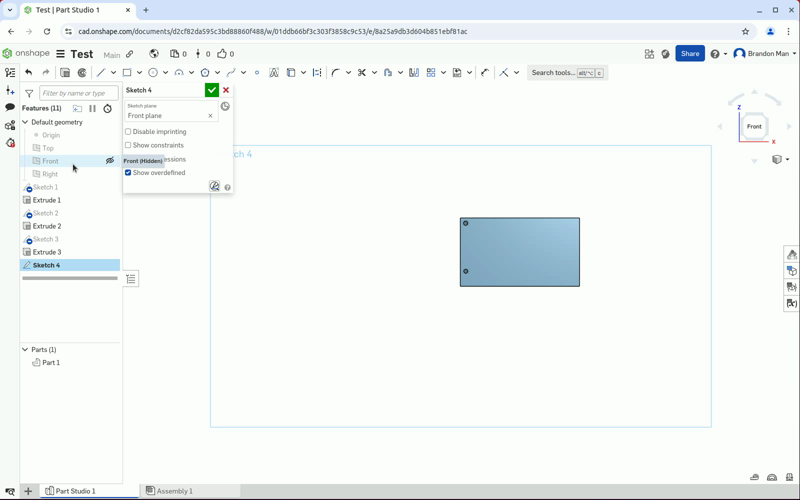
mouse_move(73, 352)
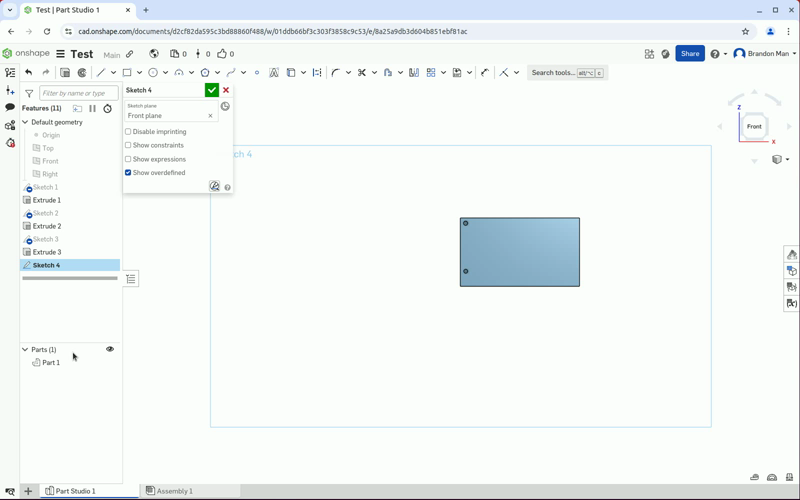
key(y)
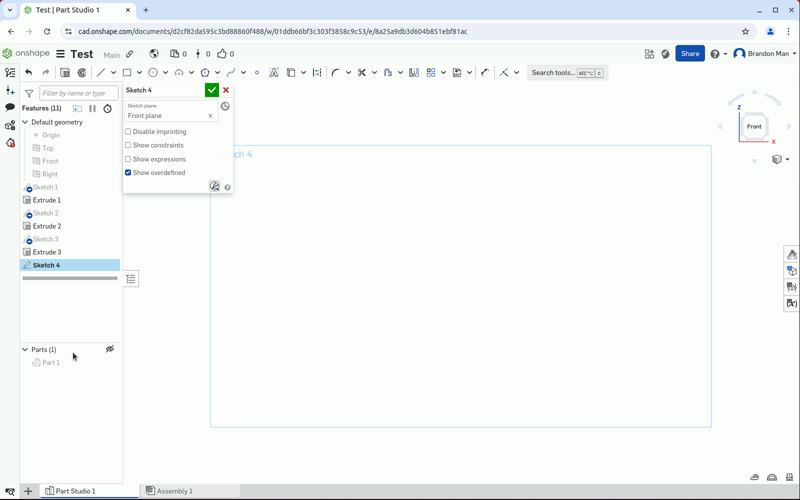
key(c)
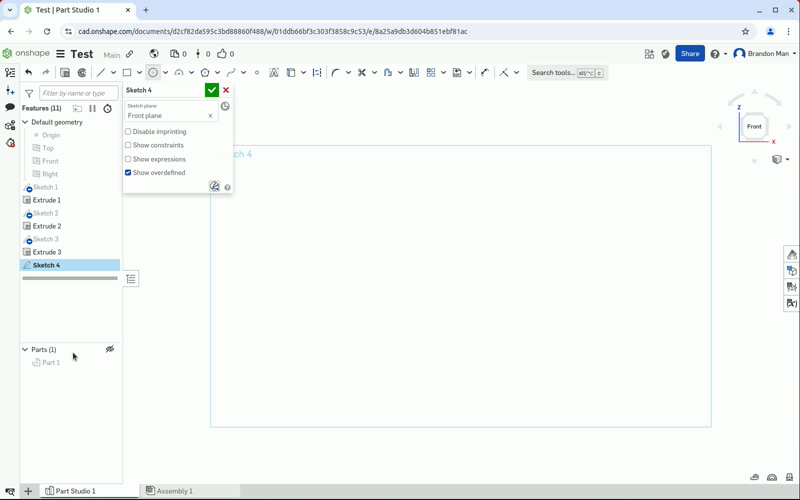
key_down(shift)
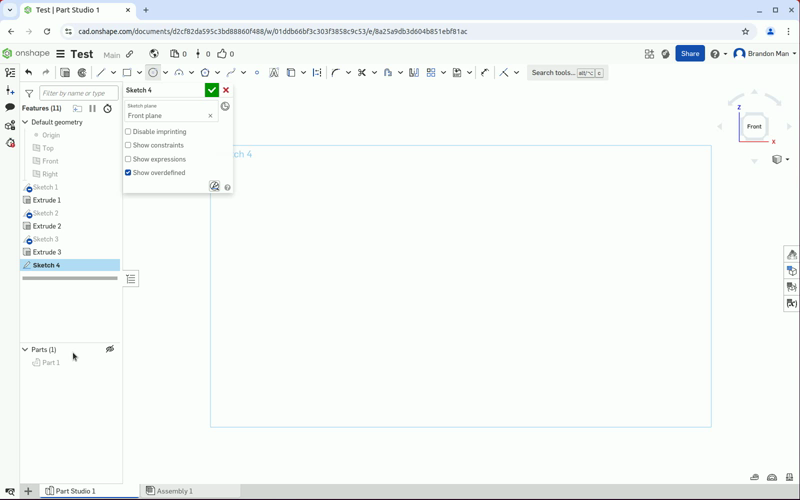
mouse_move(569, 223)
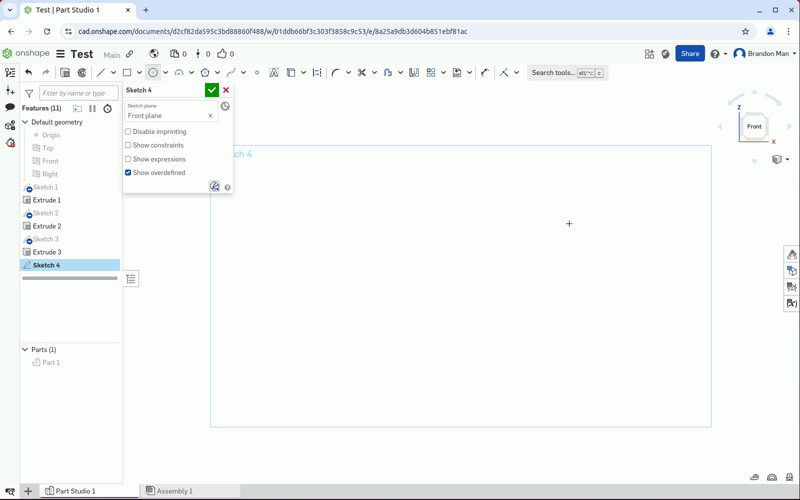
click(569, 223)
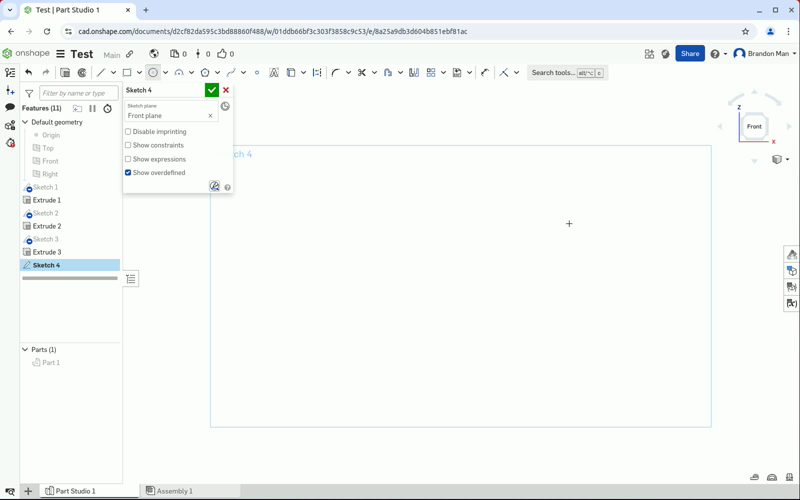
key_up(shift)
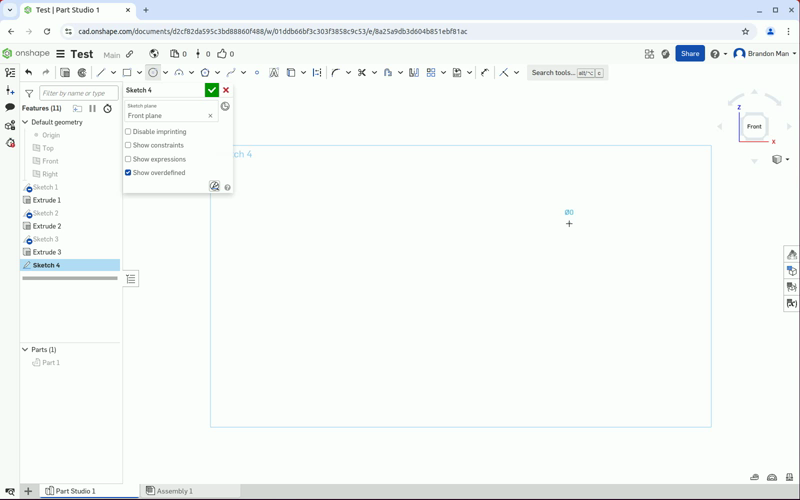
mouse_move(570, 223)
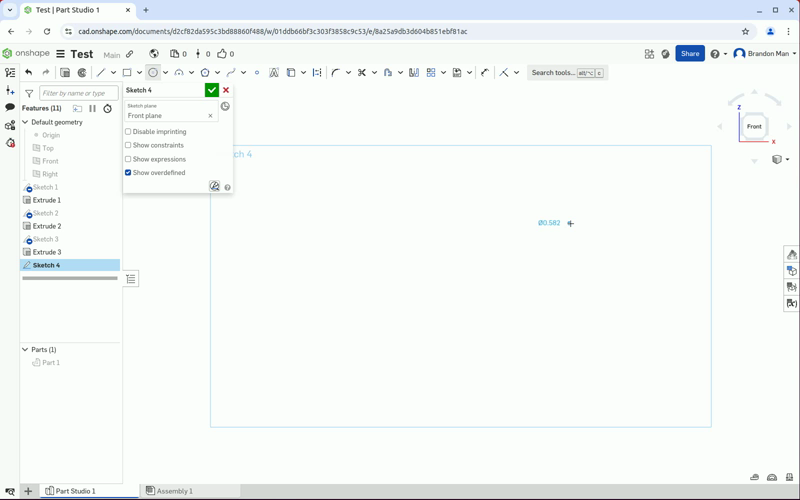
scroll(6)
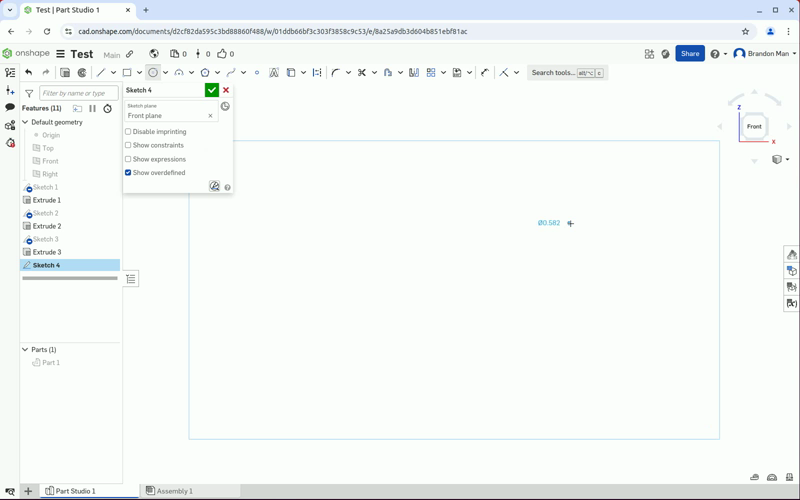
scroll(6)
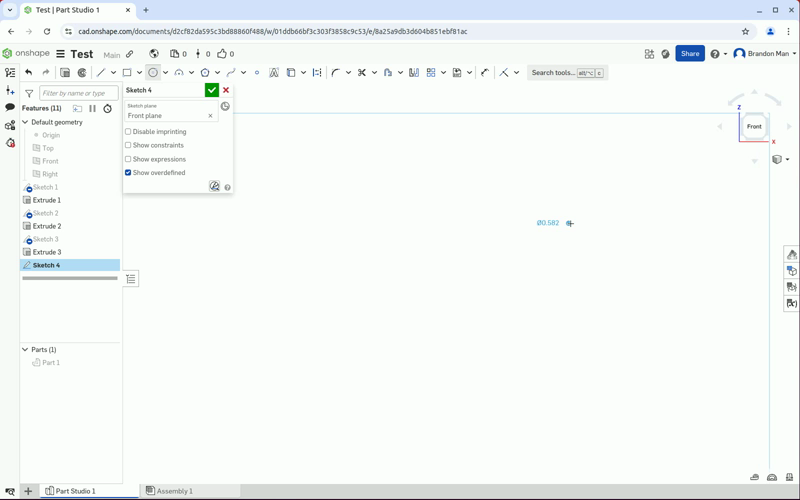
scroll(6)
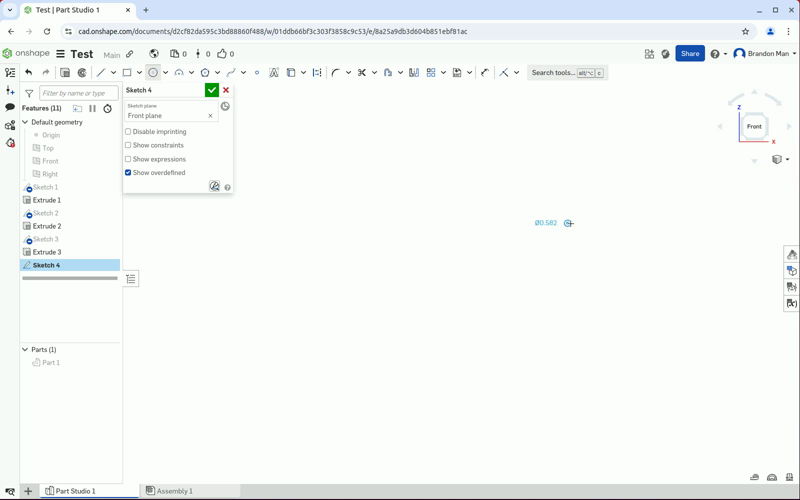
scroll(6)
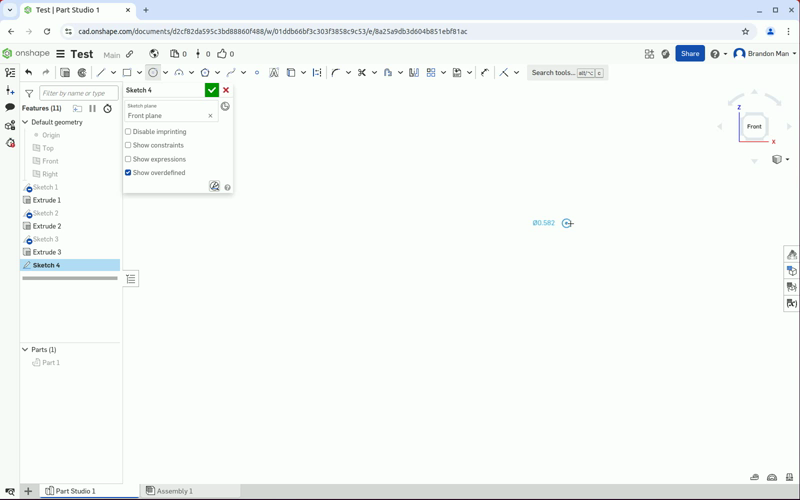
scroll(6)
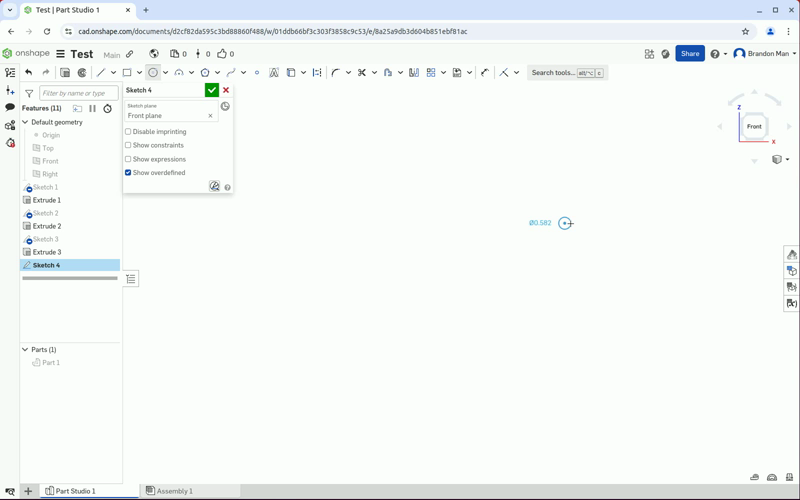
scroll(6)
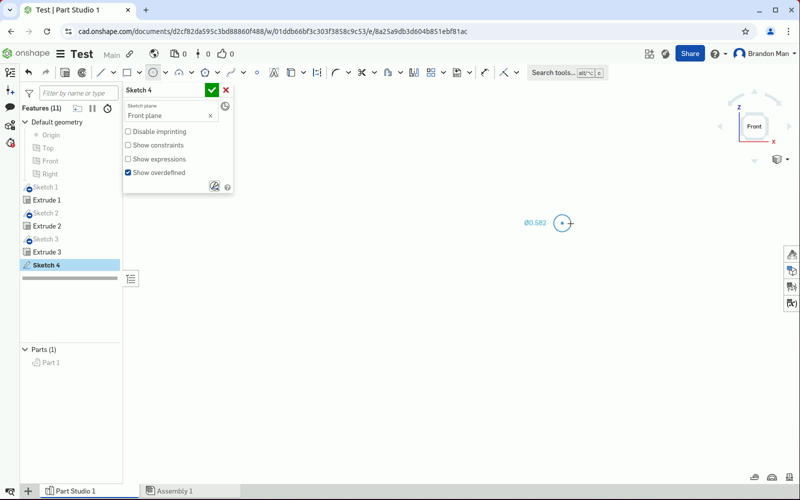
scroll(6)
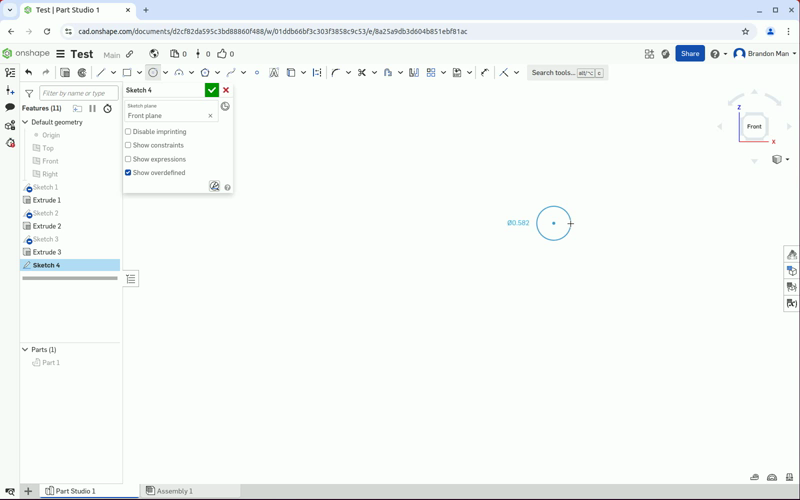
click(570, 223)
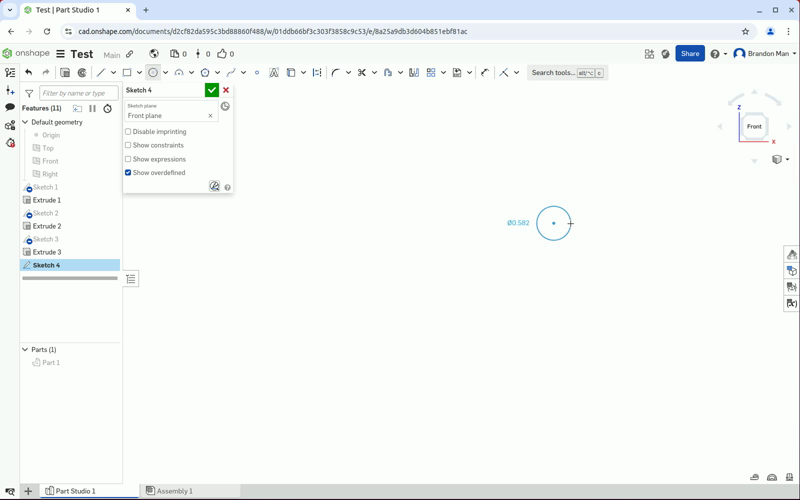
scroll(-6)
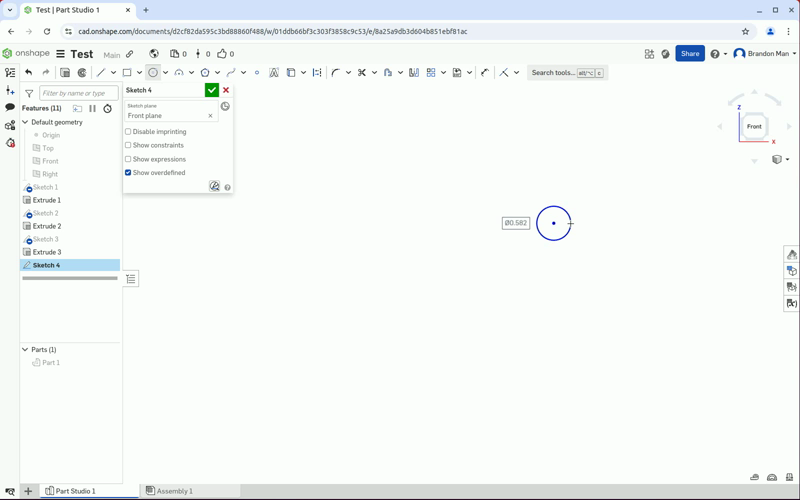
scroll(-6)
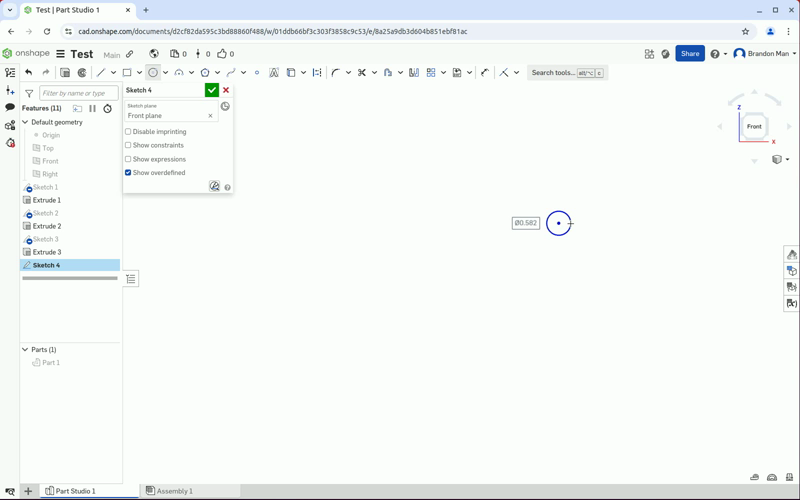
scroll(-6)
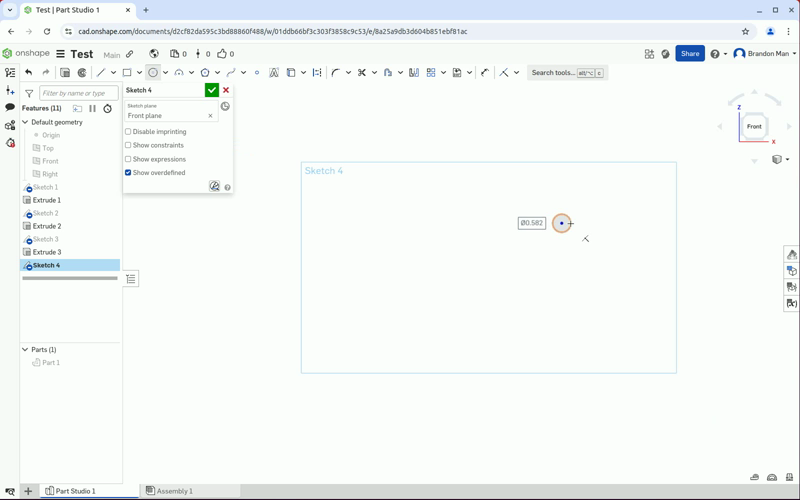
scroll(-6)
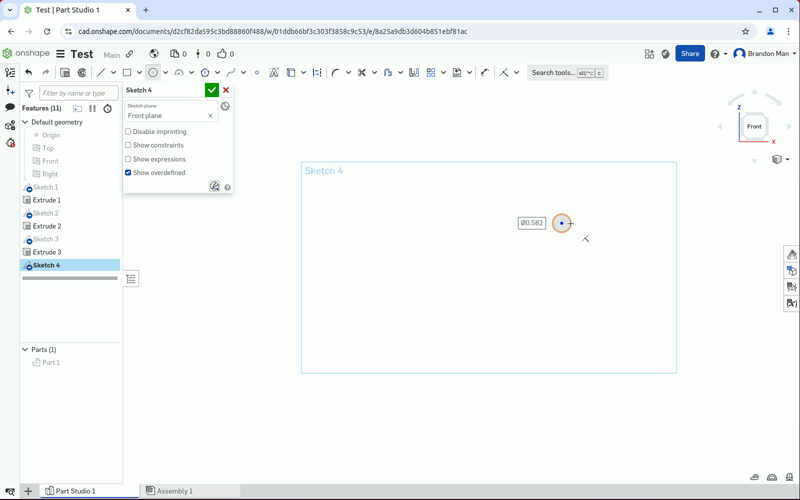
scroll(-6)
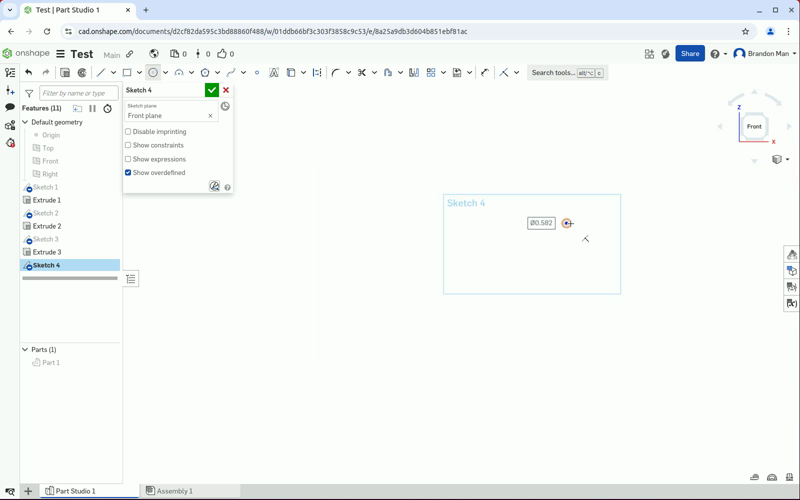
scroll(-6)
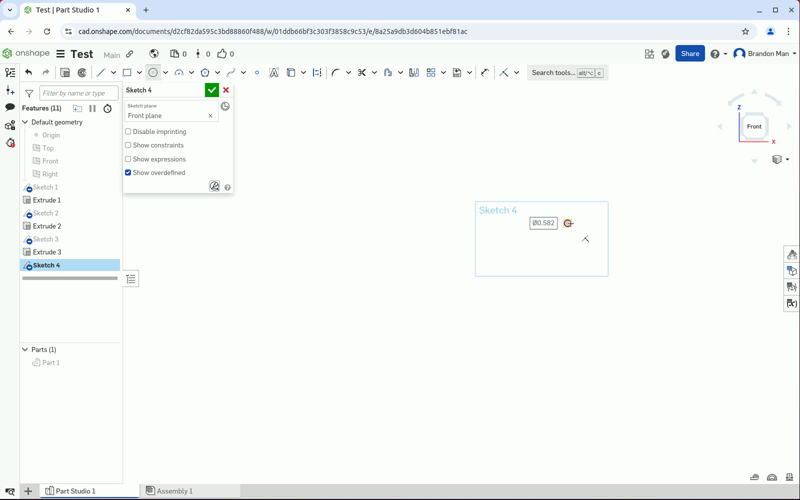
scroll(-6)
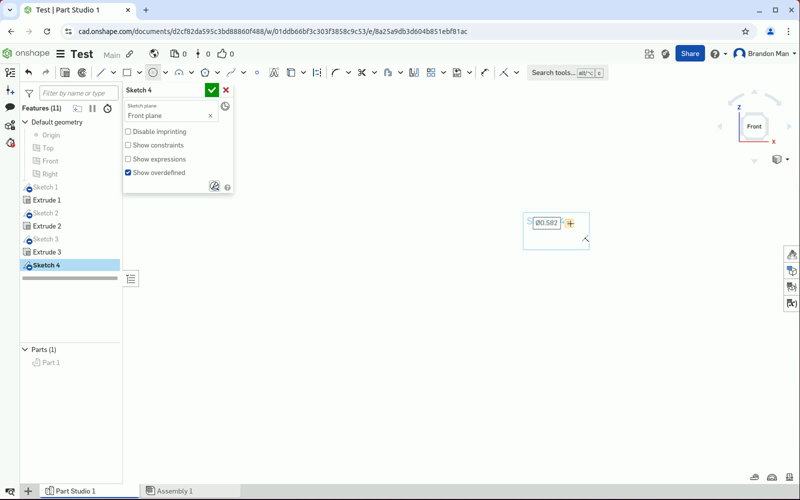
key(esc)
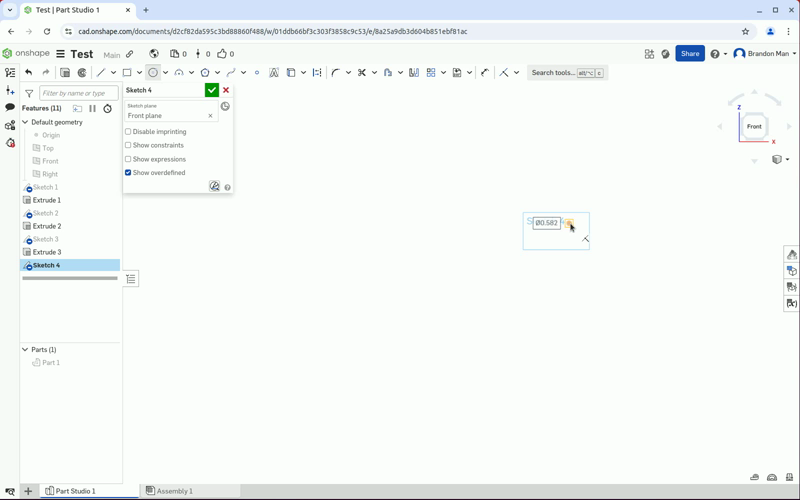
mouse_move(568, 223)
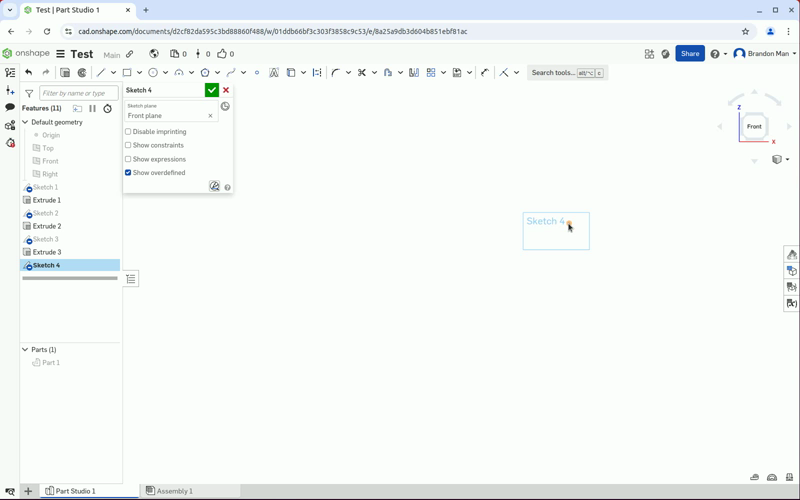
scroll(6)
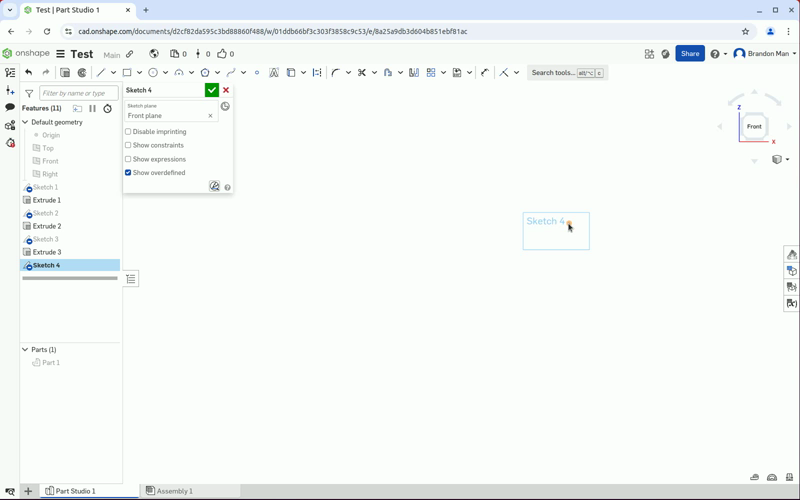
scroll(6)
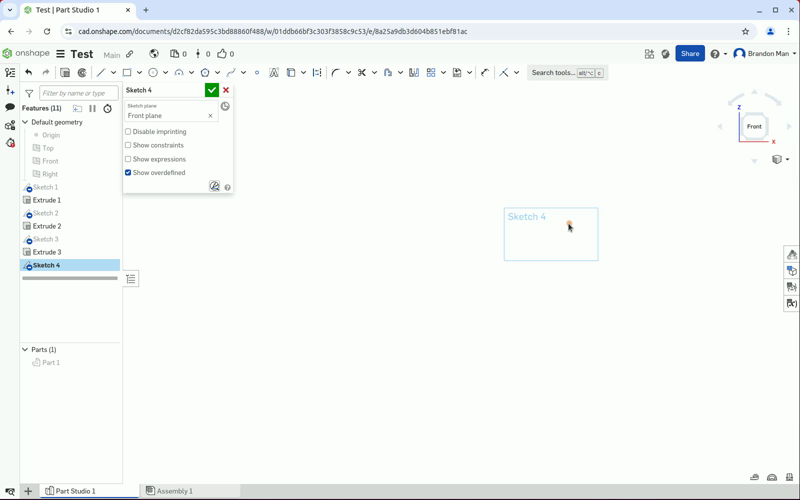
scroll(6)
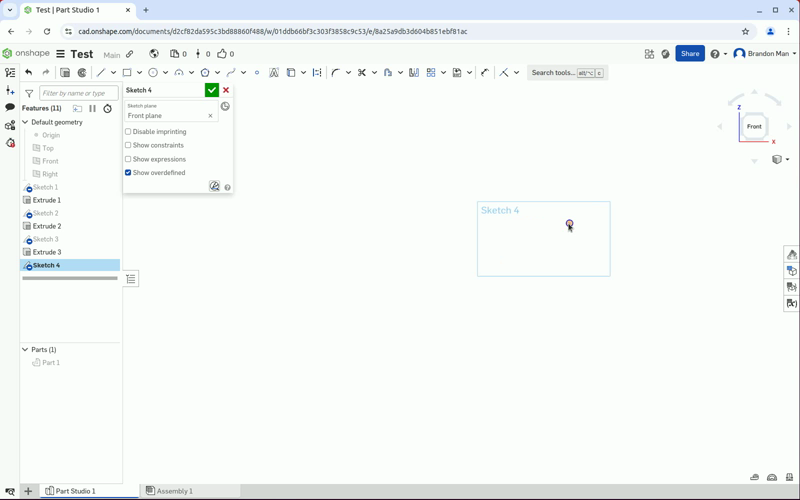
scroll(6)
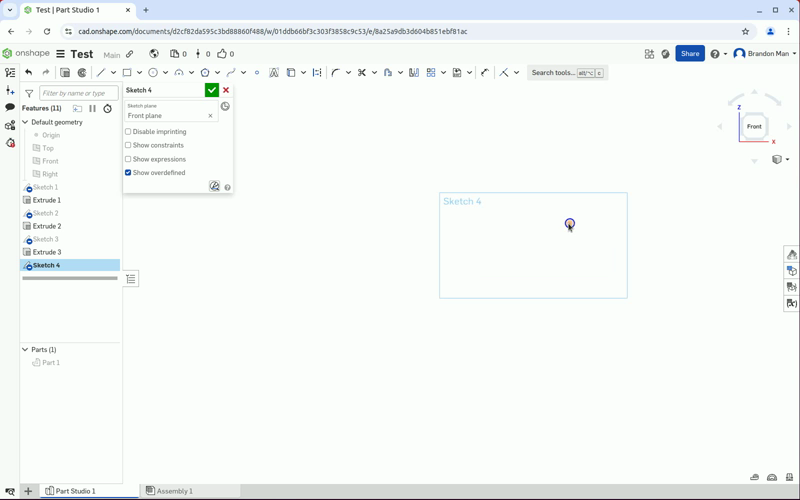
scroll(6)
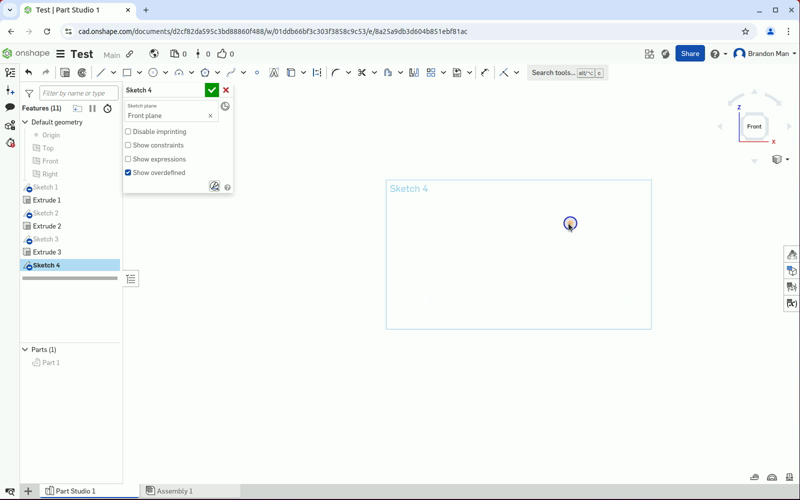
scroll(6)
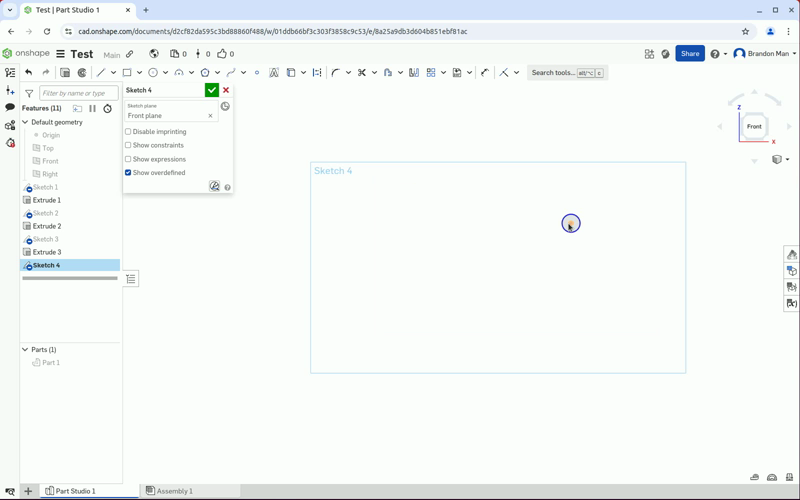
scroll(6)
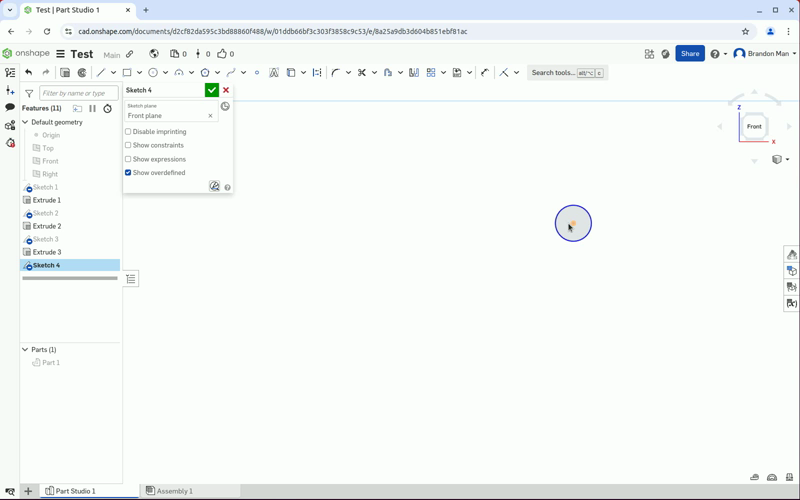
click(568, 223)
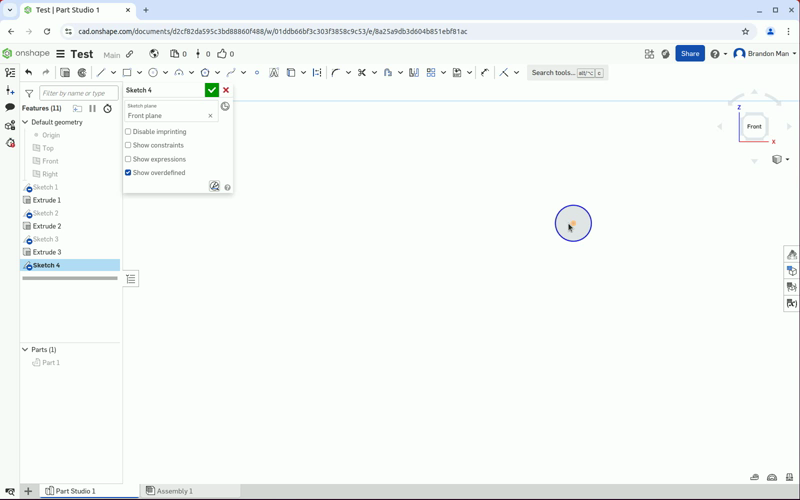
scroll(-6)
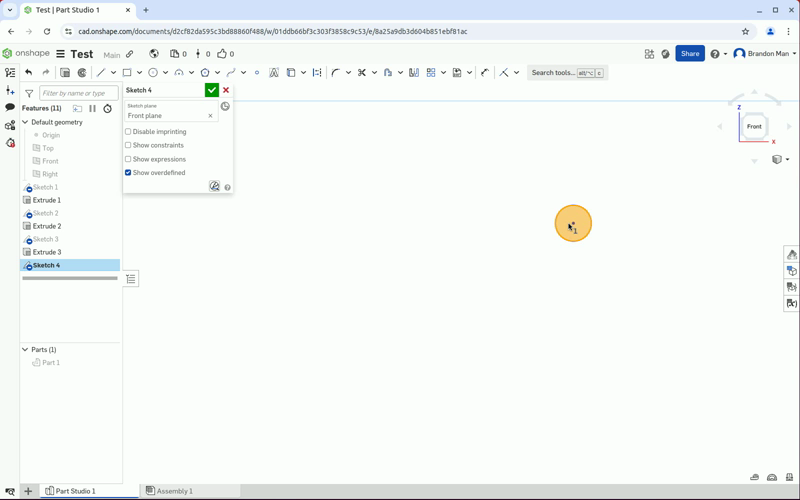
scroll(-6)
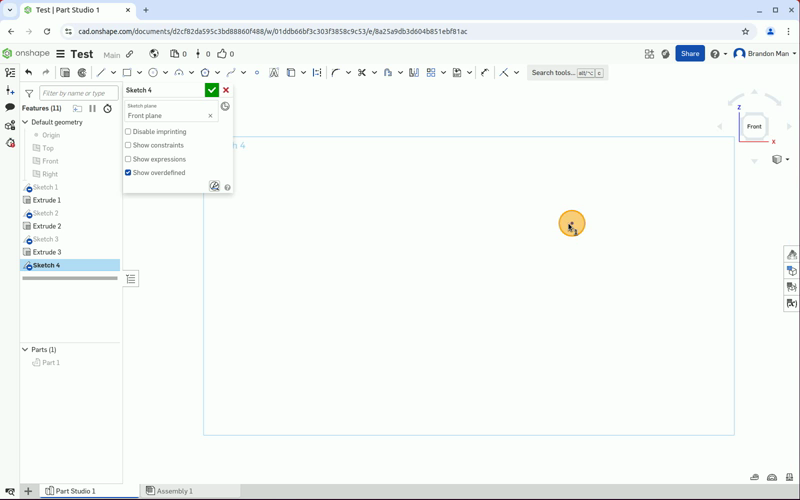
scroll(-6)
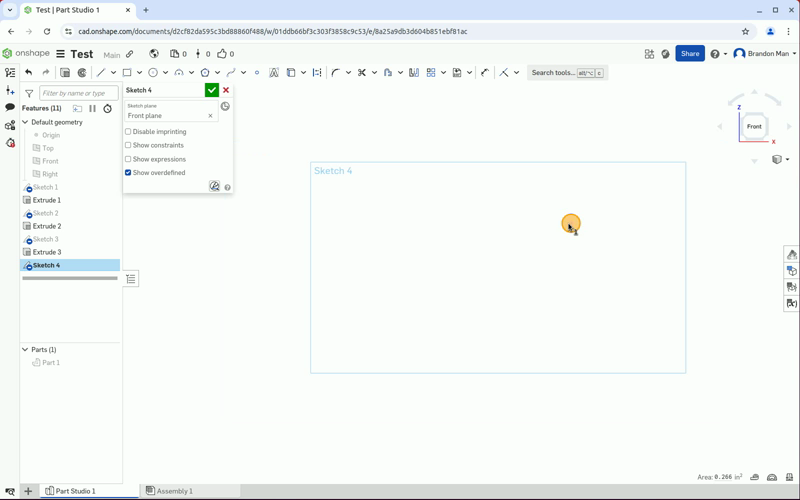
scroll(-6)
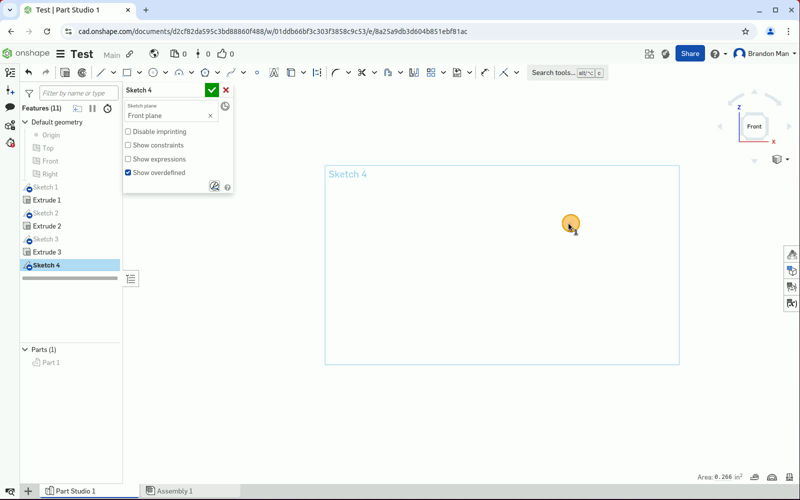
scroll(-6)
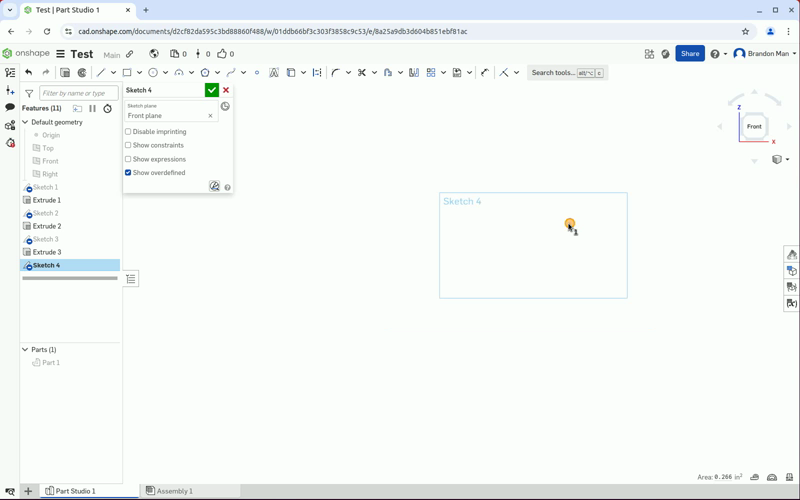
scroll(-6)
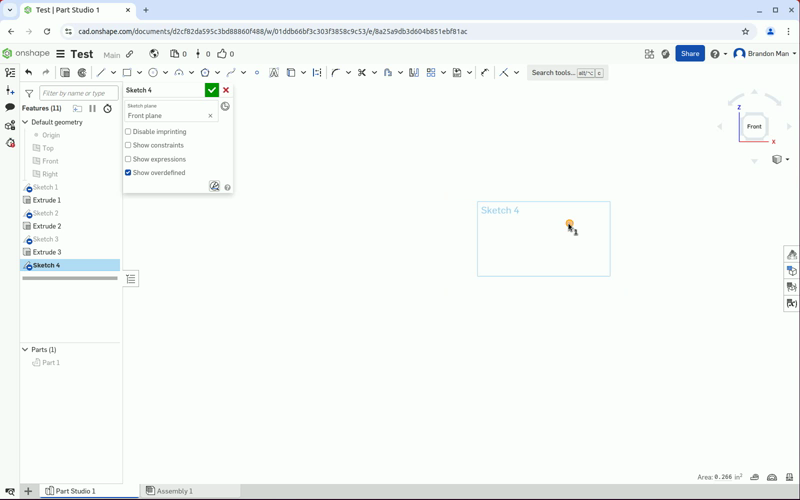
scroll(-6)
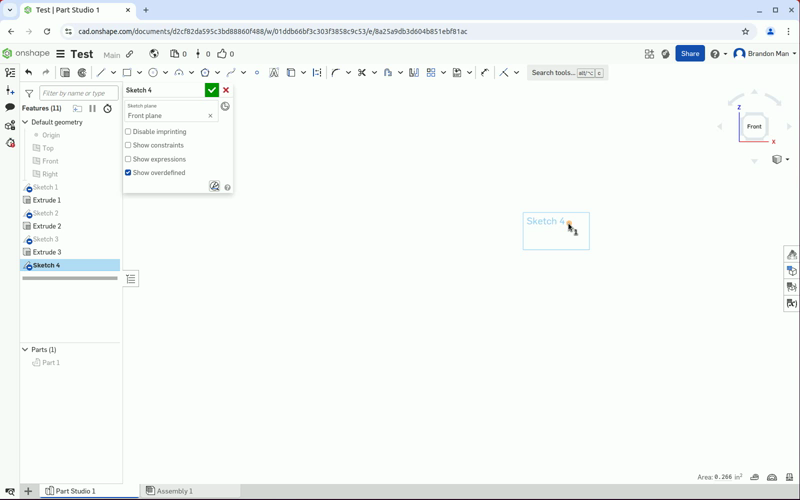
mouse_move(73, 352)
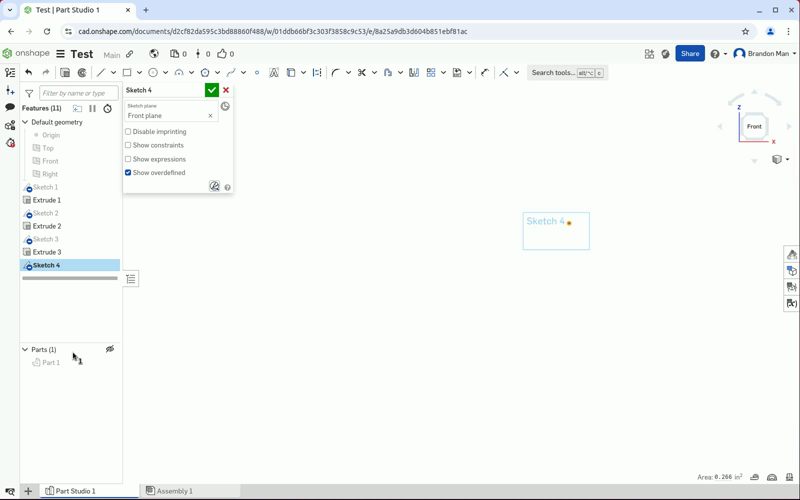
key(shift+y)
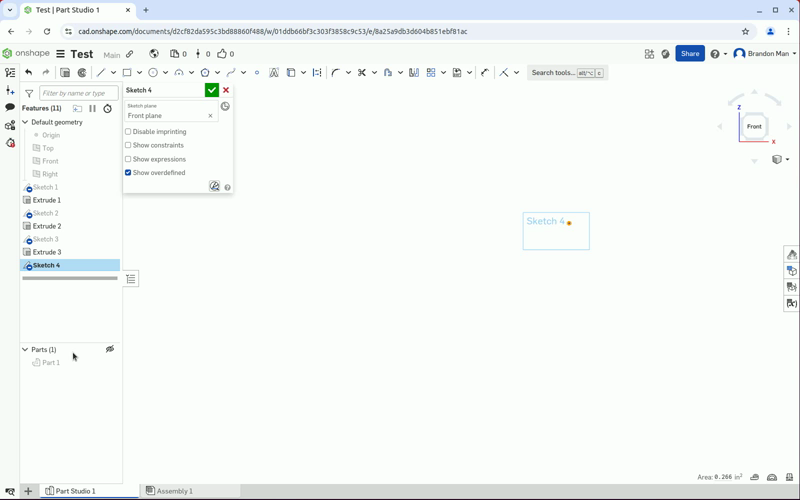
key(shift+e)
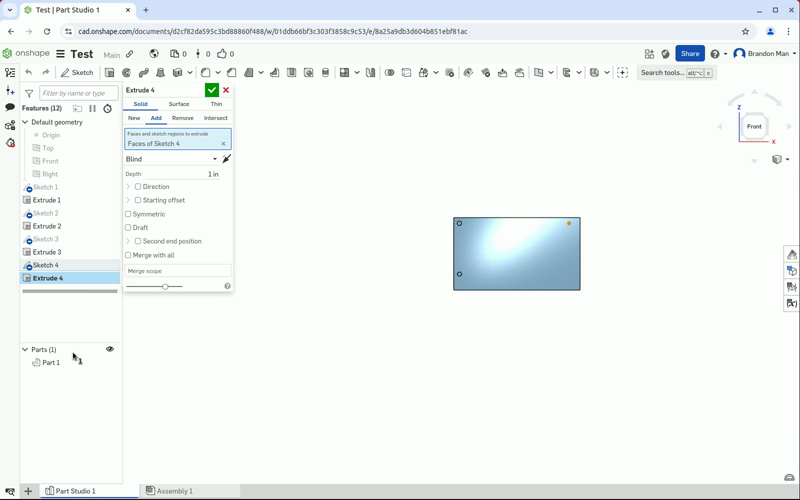
mouse_move(143, 106)
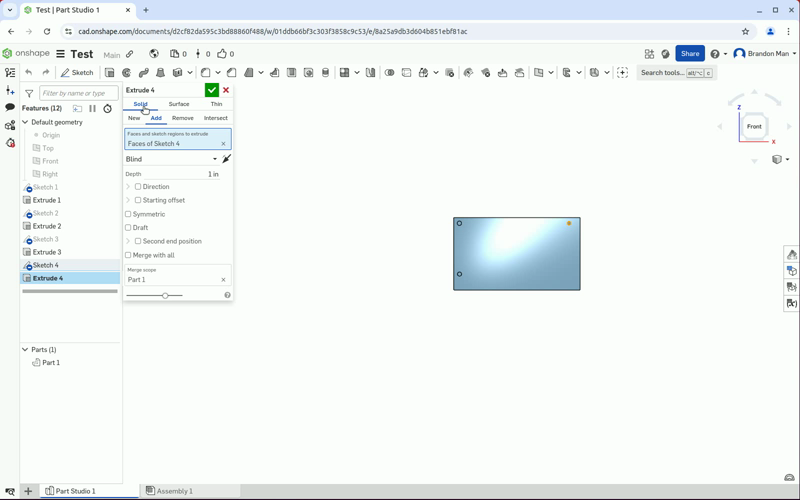
click(143, 106)
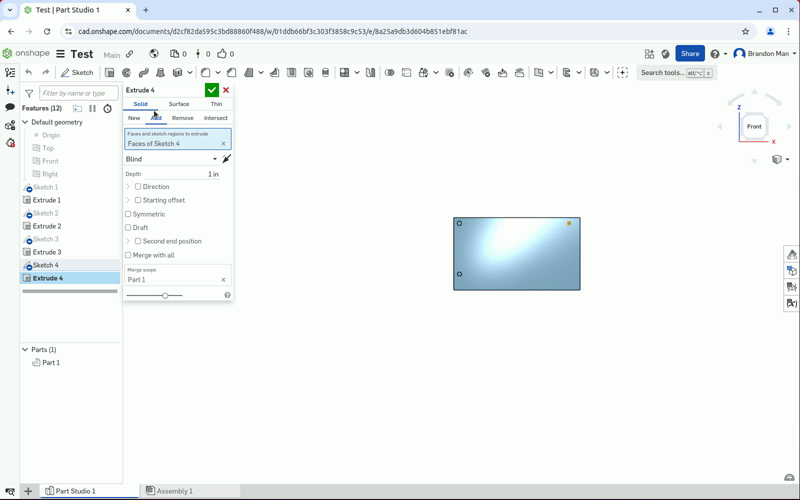
mouse_move(186, 120)
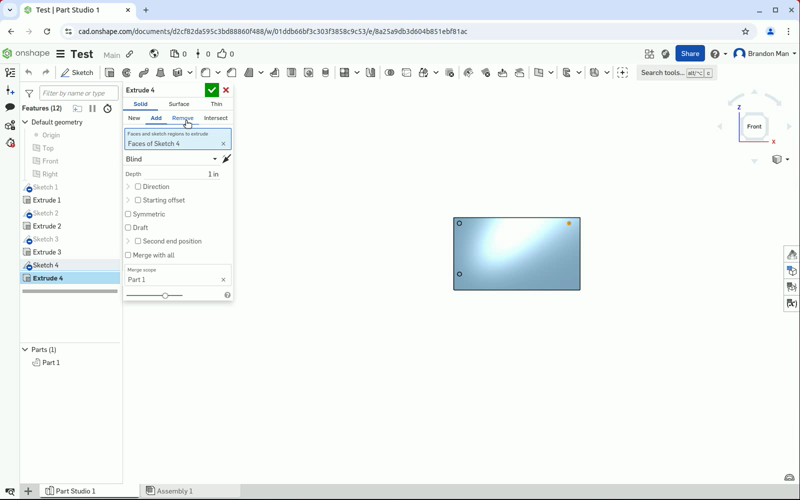
click(186, 120)
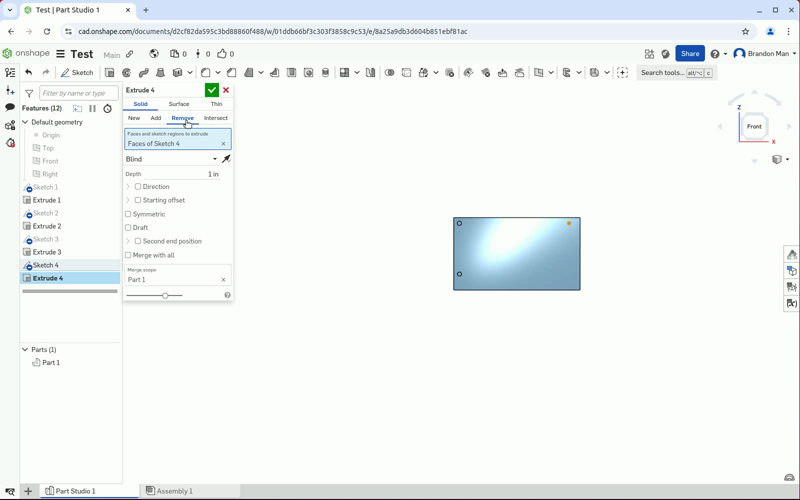
key(tab, 4)
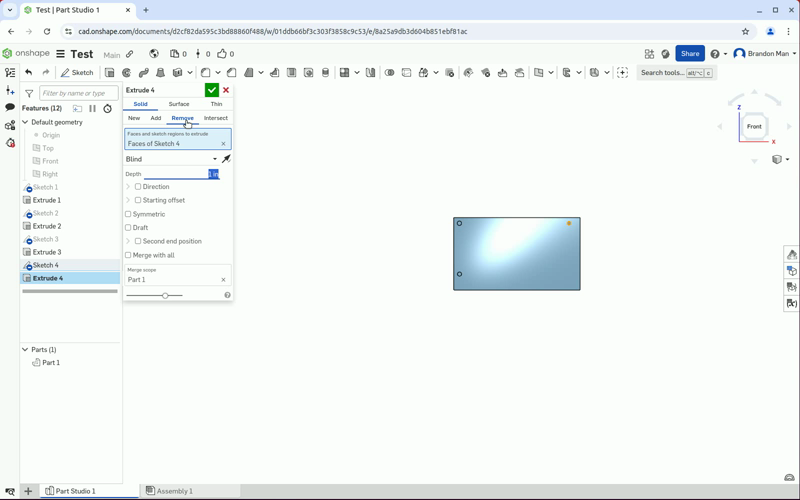
text(1.444)
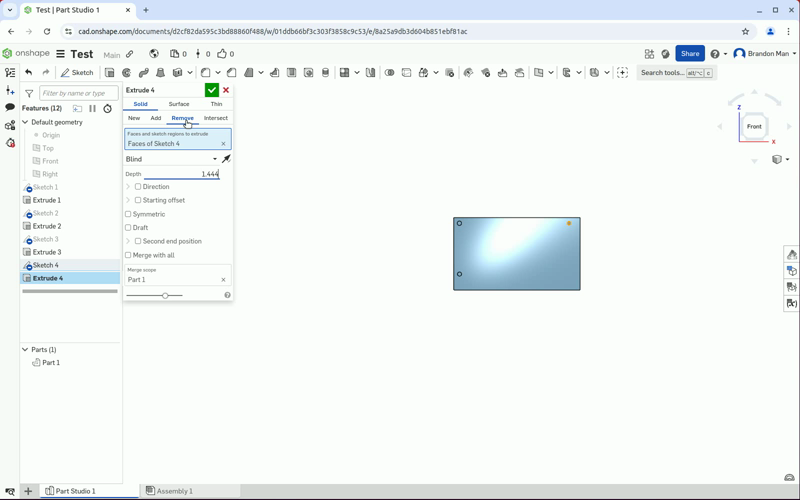
key(tab, 6)
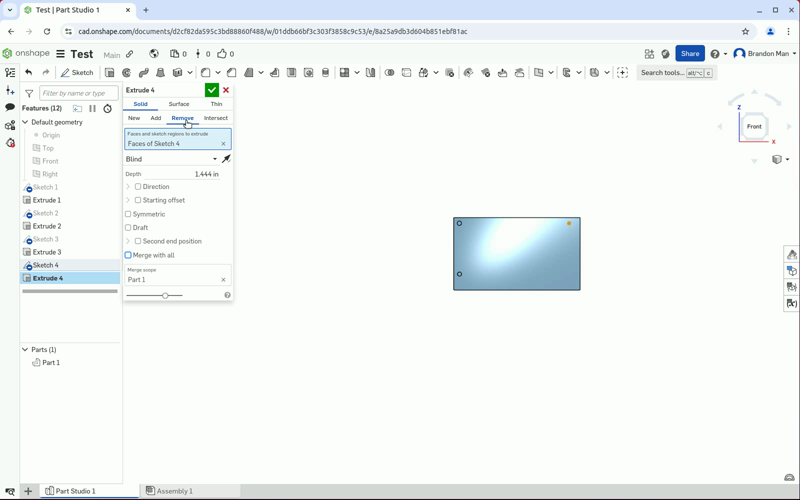
key(space)
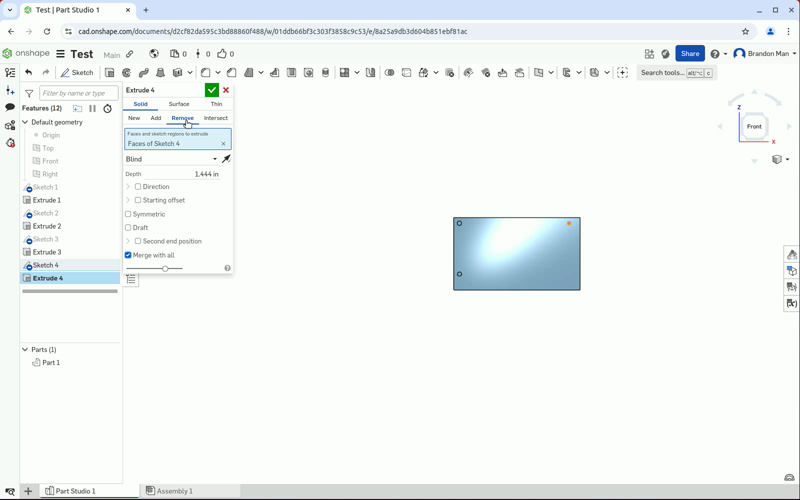
key(enter)
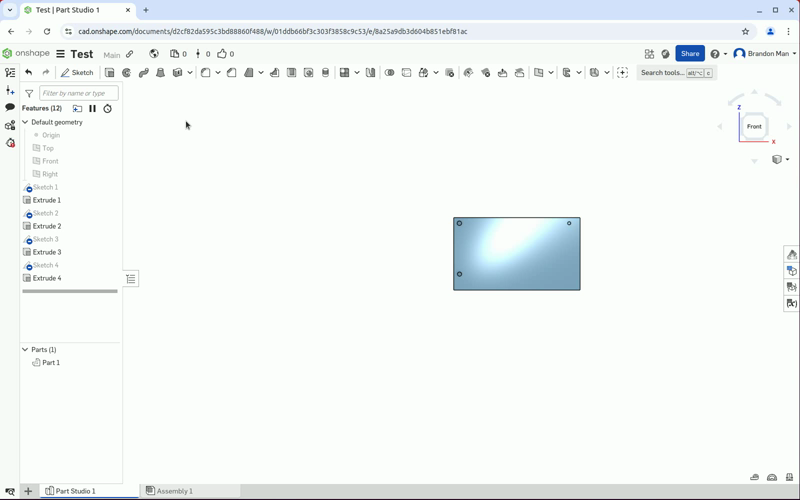
key(shift+h)
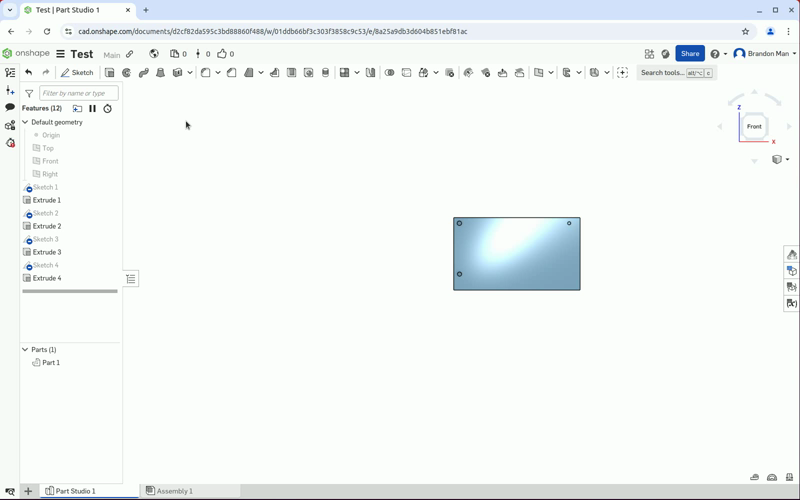
key(shift+h)
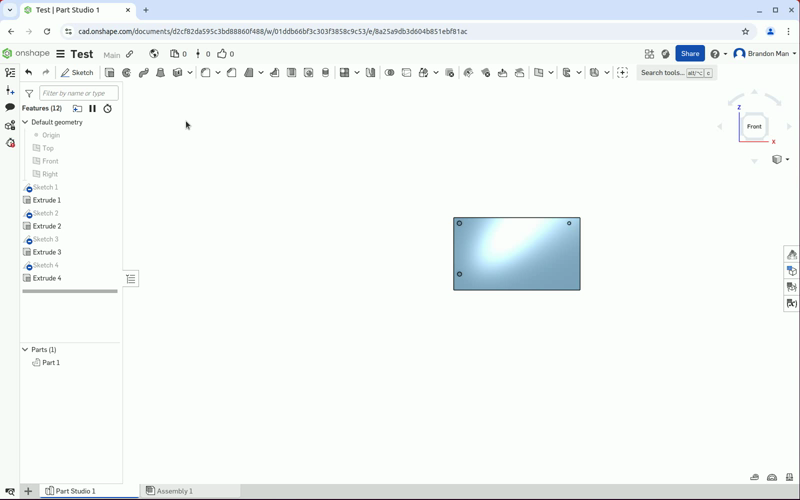
mouse_move(73, 189)
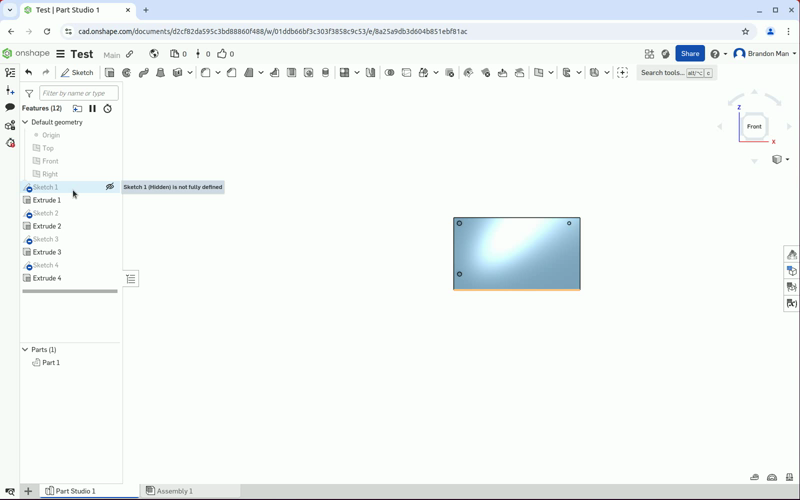
click(73, 189)
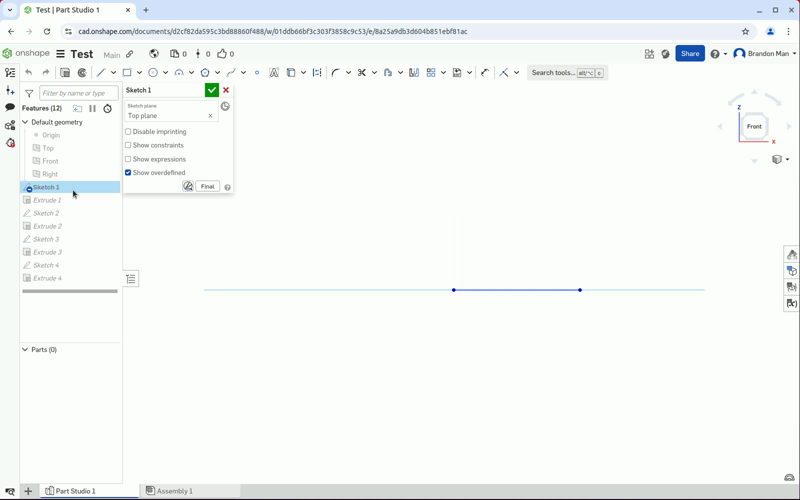
mouse_move(229, 92)
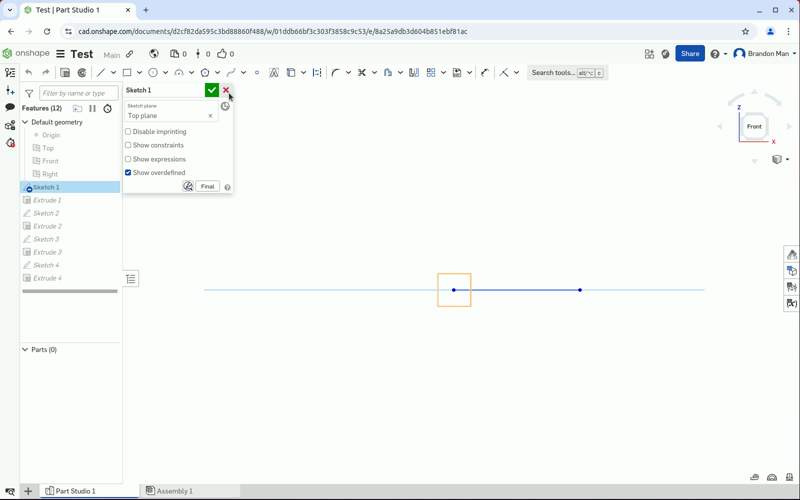
click(229, 92)
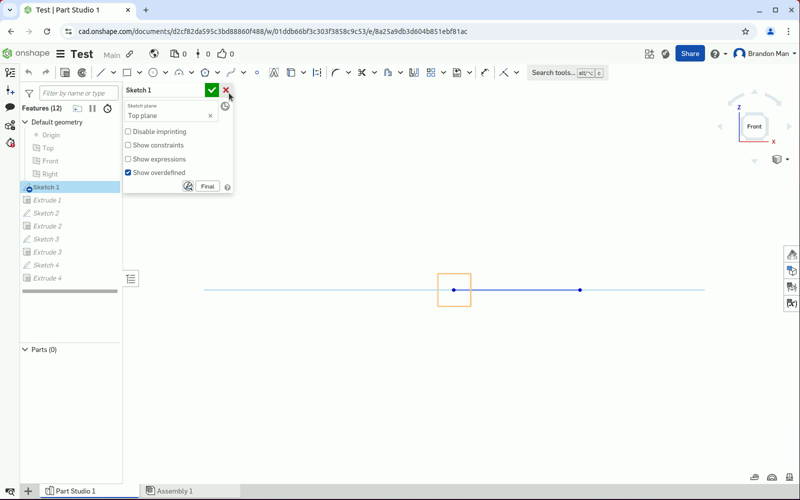
key(shift+s)
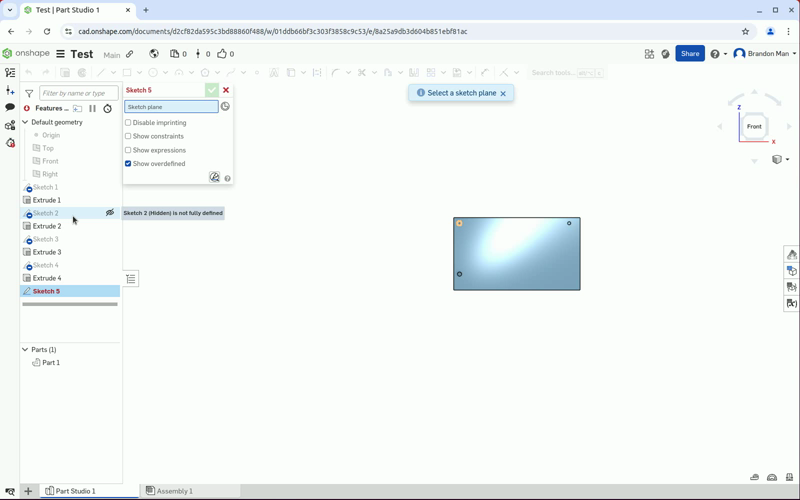
scroll(3)
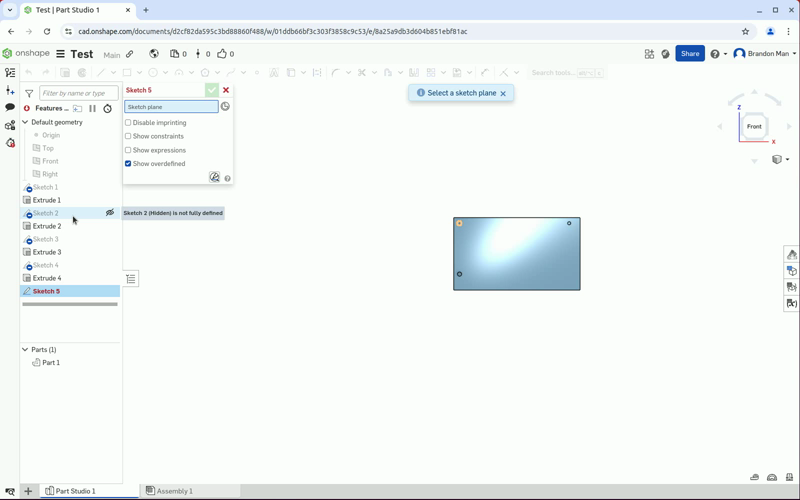
mouse_move(73, 163)
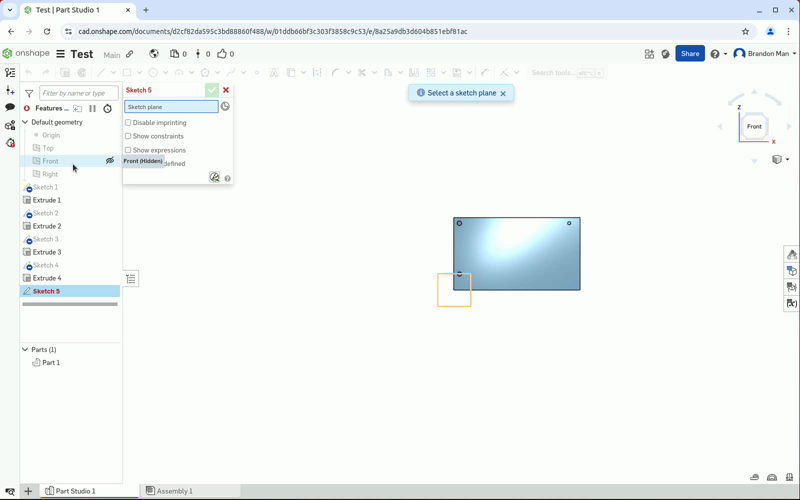
click(73, 163)
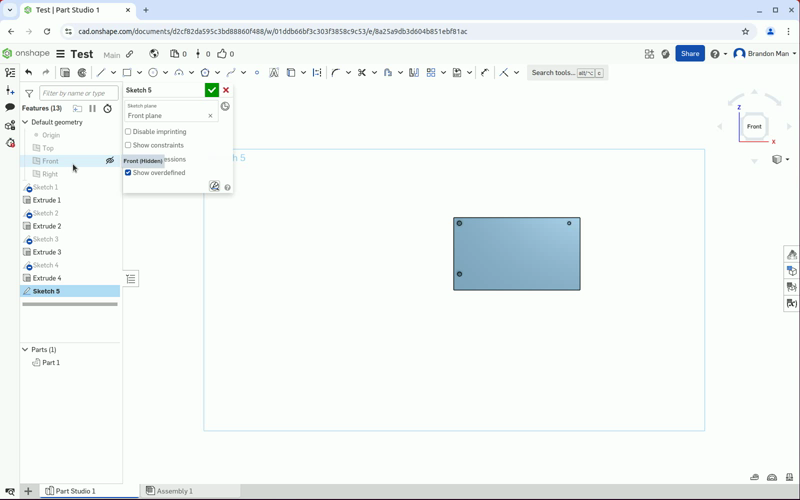
mouse_move(73, 352)
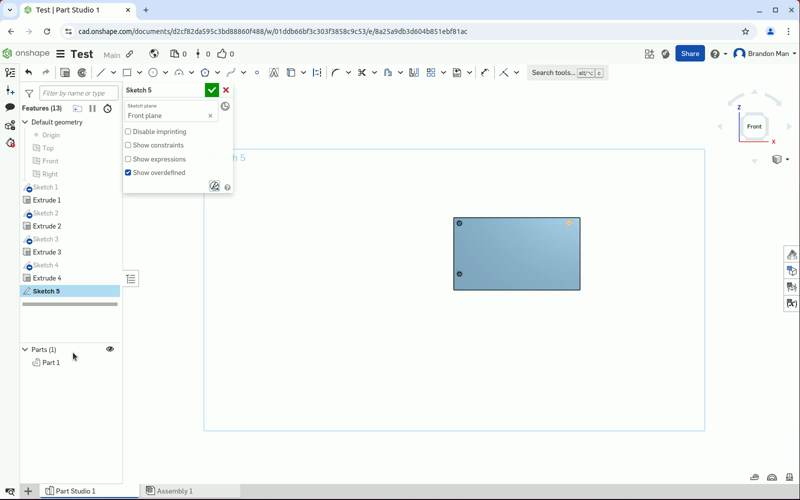
key(y)
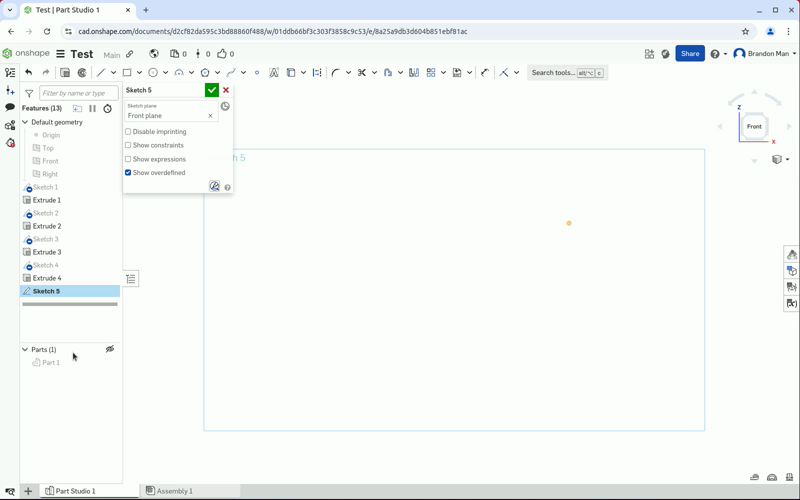
key(c)
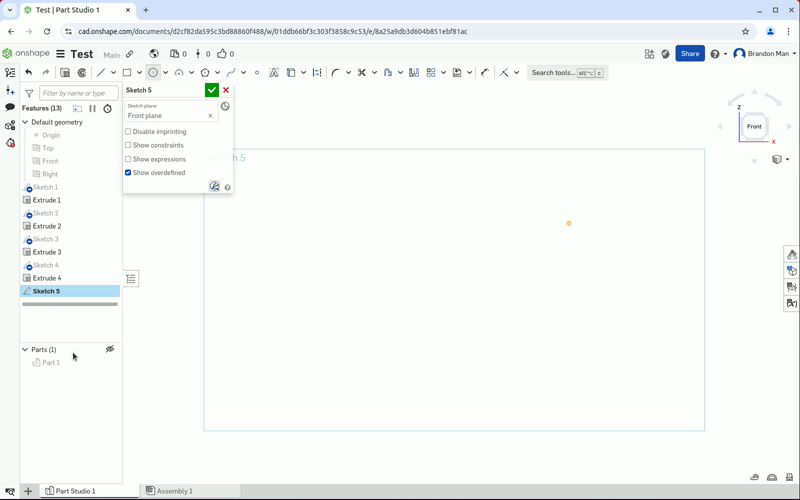
key_down(shift)
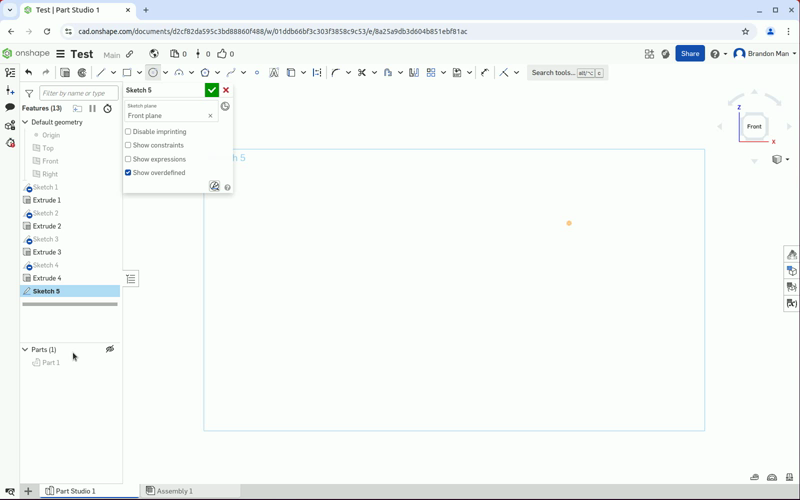
mouse_move(551, 278)
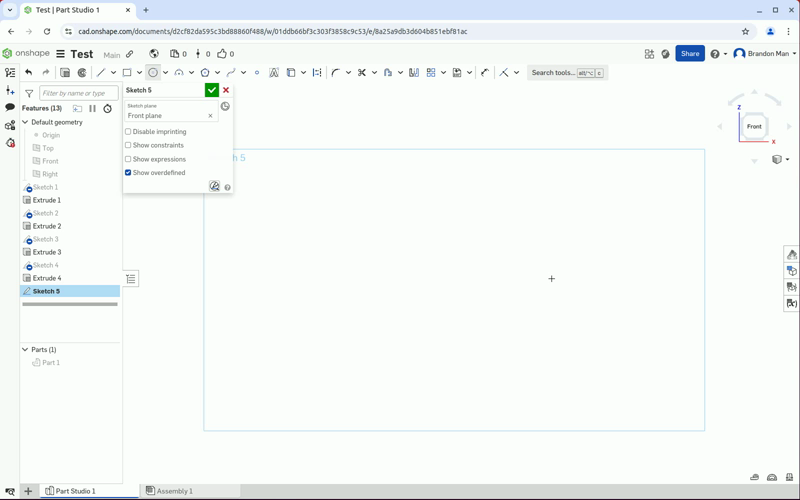
click(551, 278)
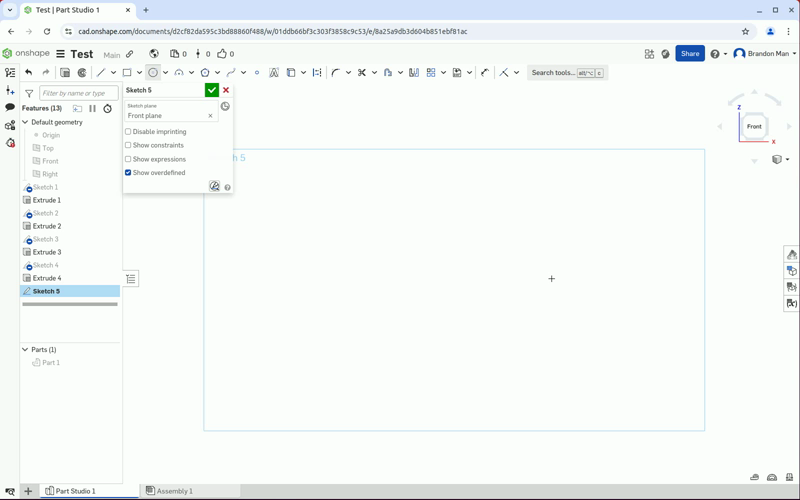
key_up(shift)
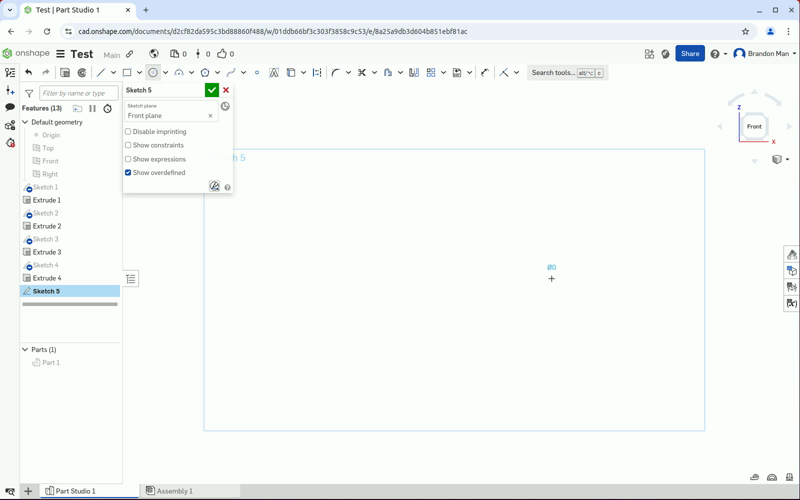
mouse_move(553, 278)
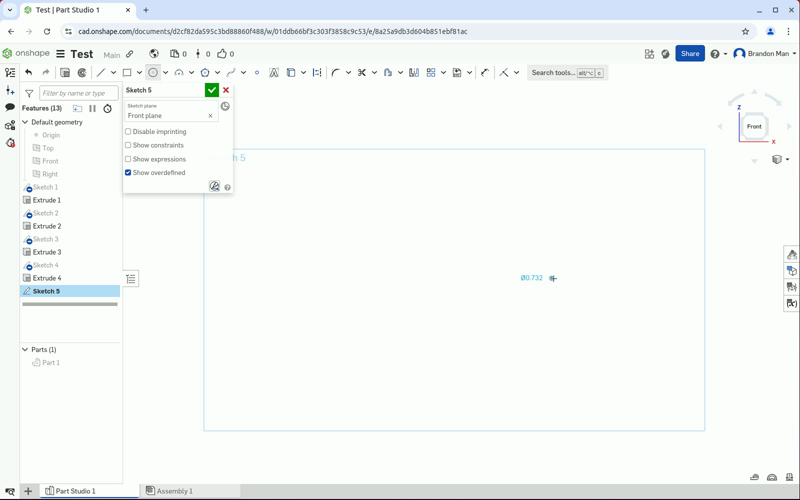
scroll(6)
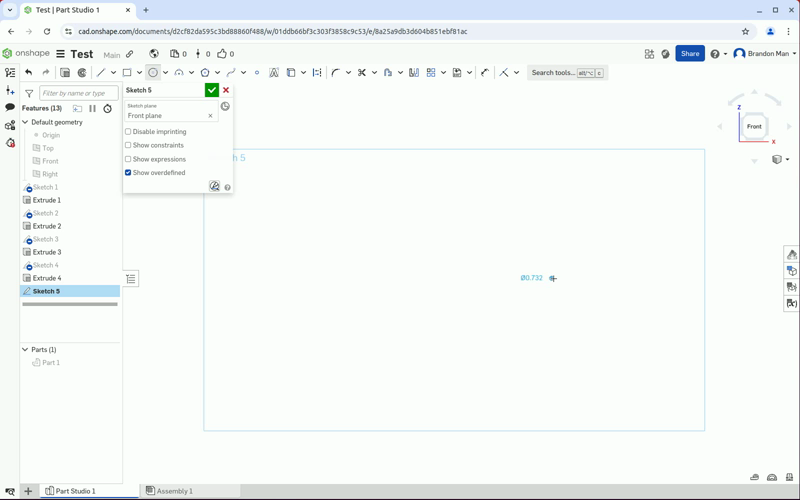
scroll(6)
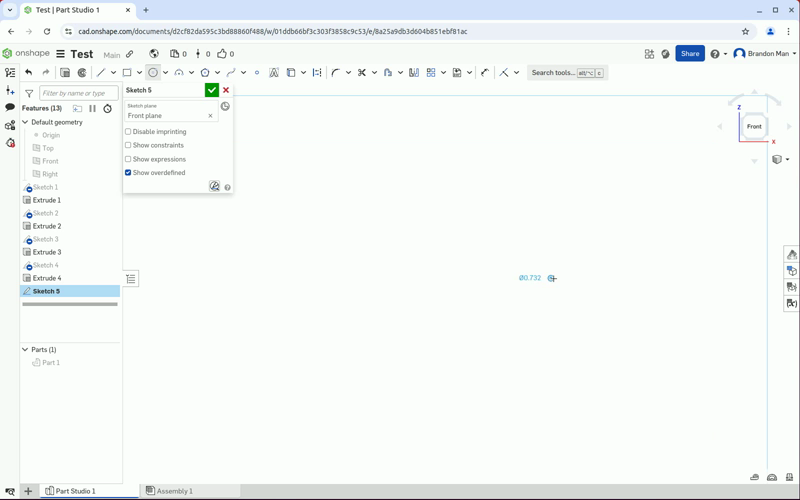
scroll(6)
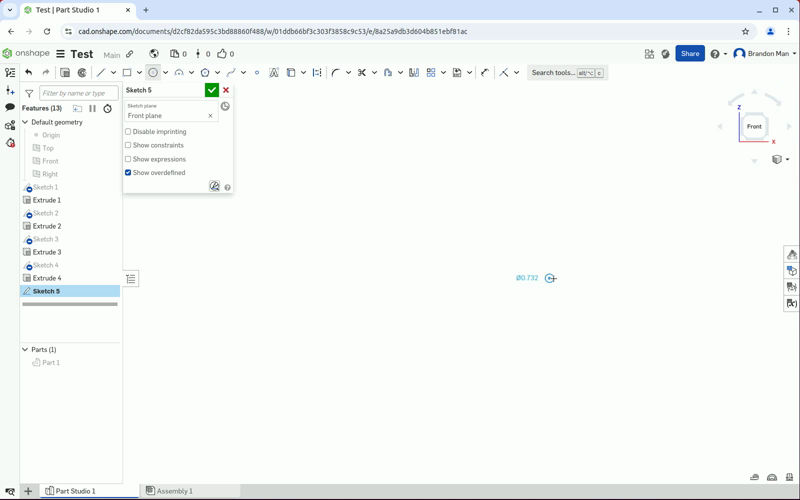
scroll(6)
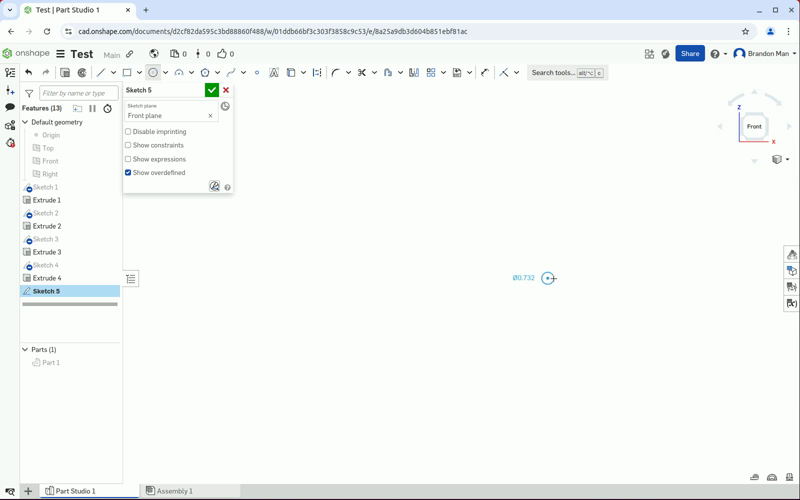
scroll(6)
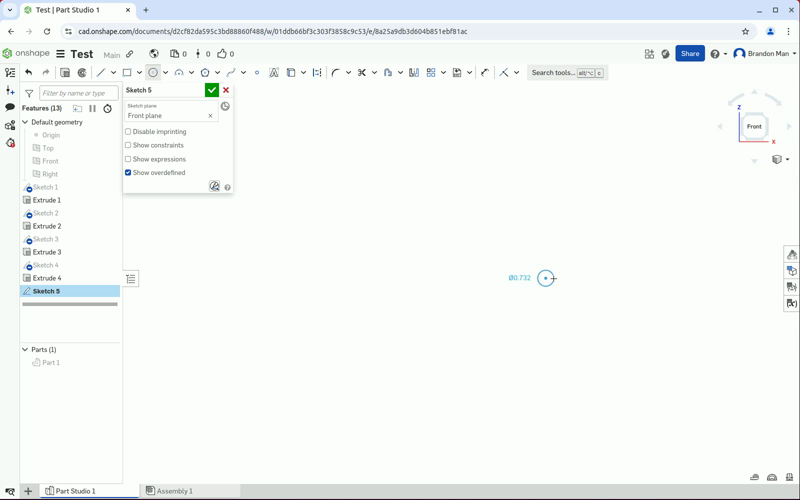
scroll(6)
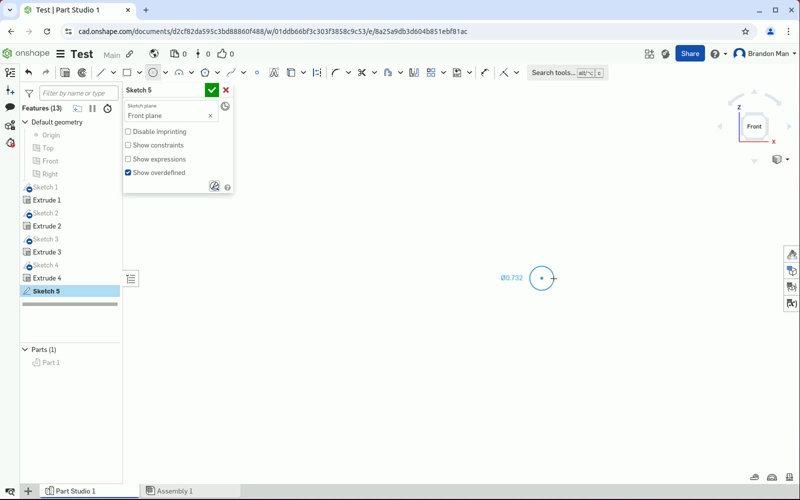
scroll(6)
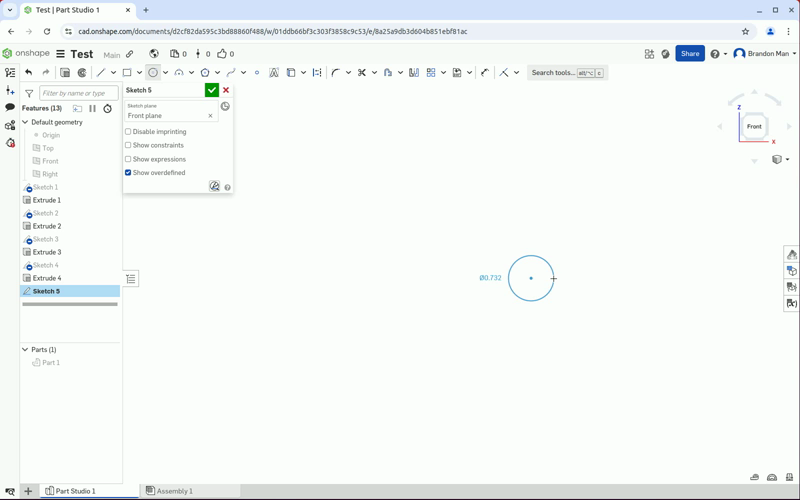
click(553, 278)
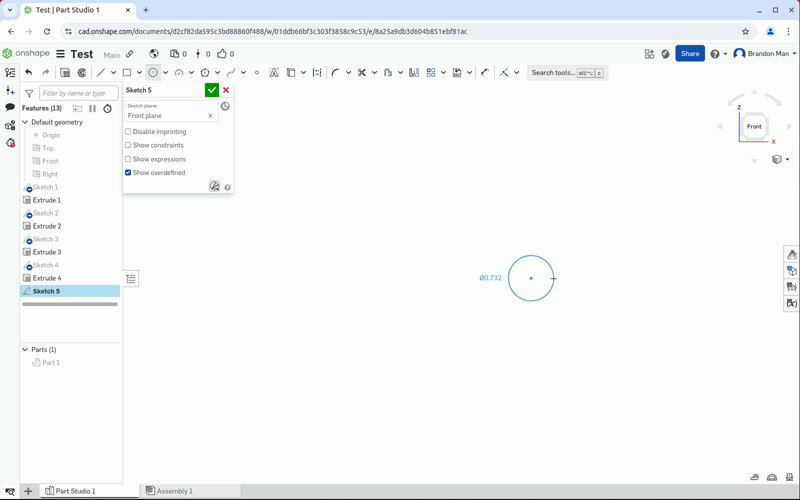
scroll(-6)
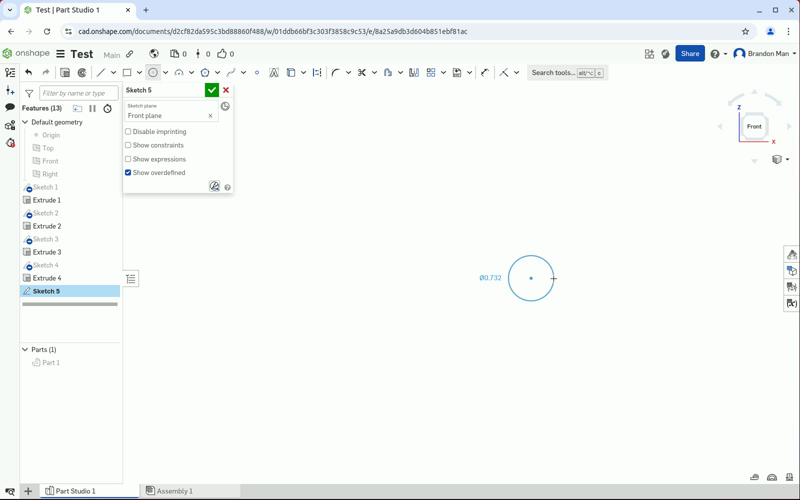
scroll(-6)
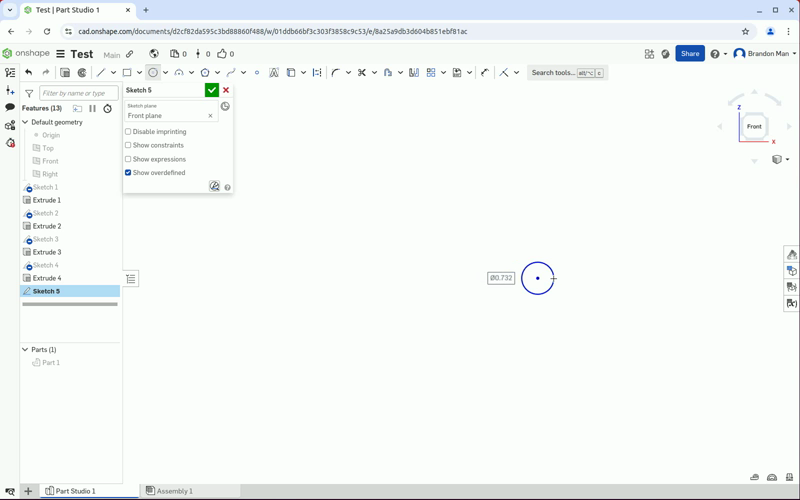
scroll(-6)
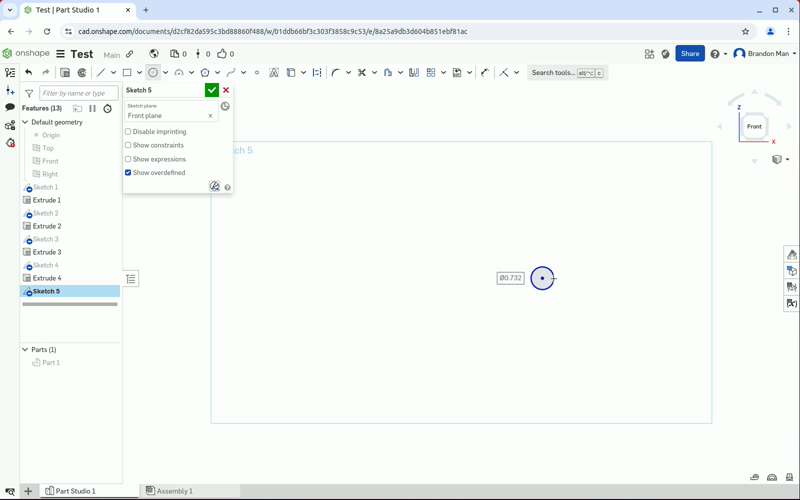
scroll(-6)
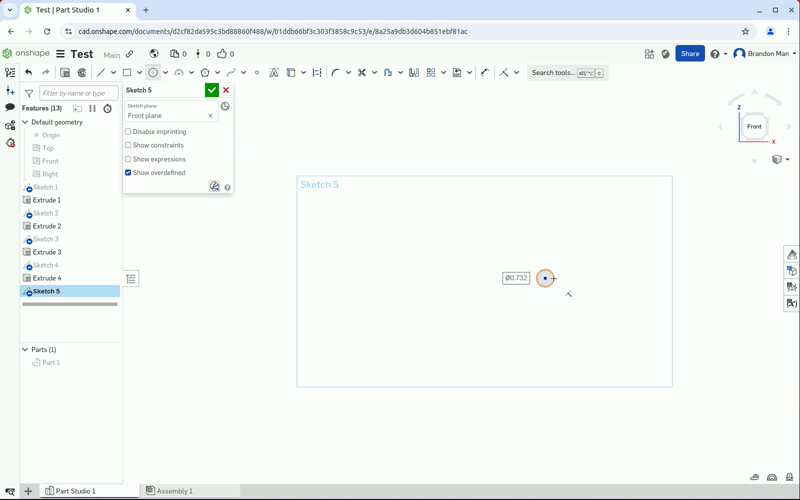
scroll(-6)
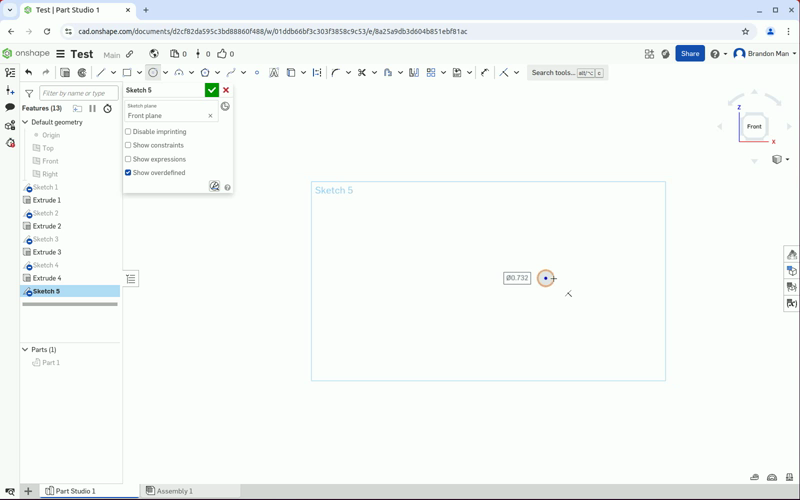
scroll(-6)
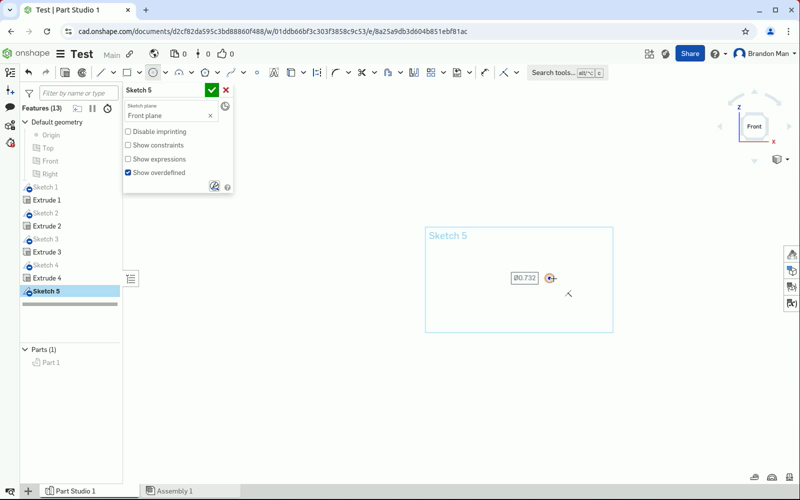
scroll(-6)
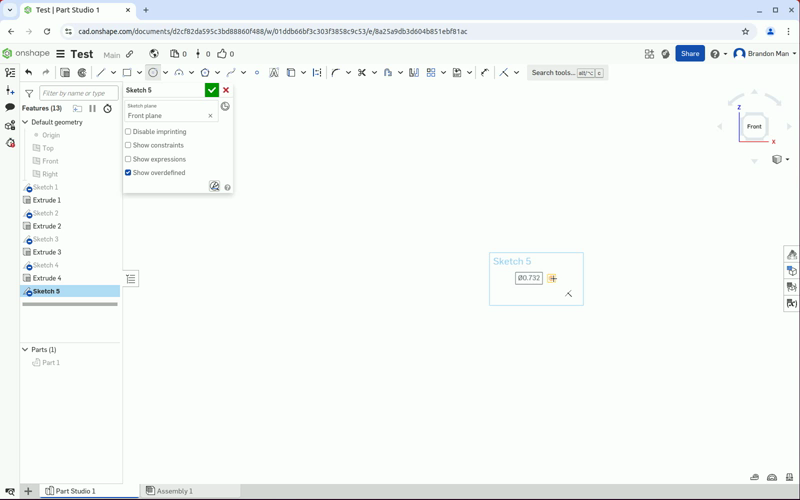
key(esc)
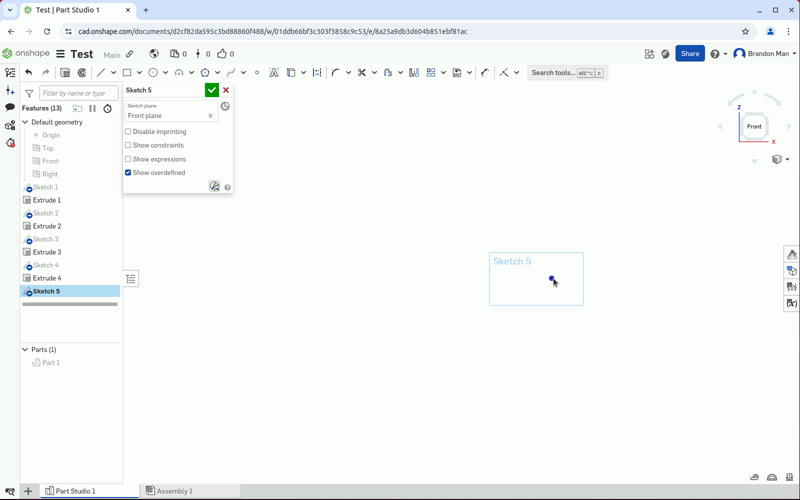
mouse_move(551, 276)
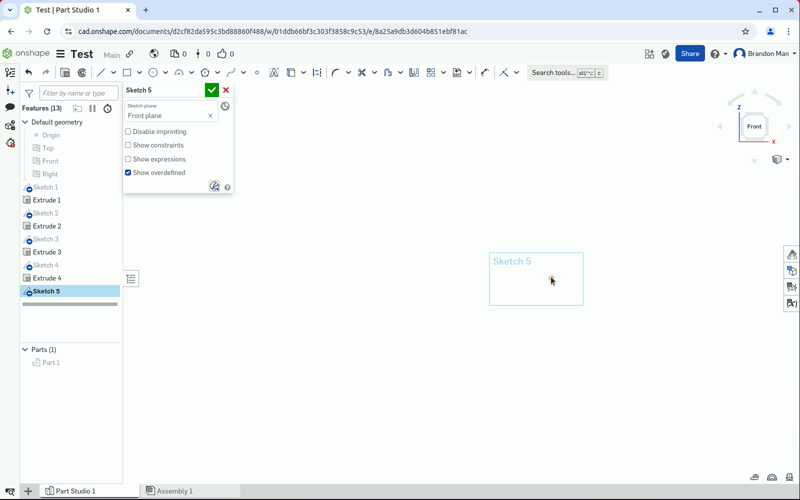
scroll(6)
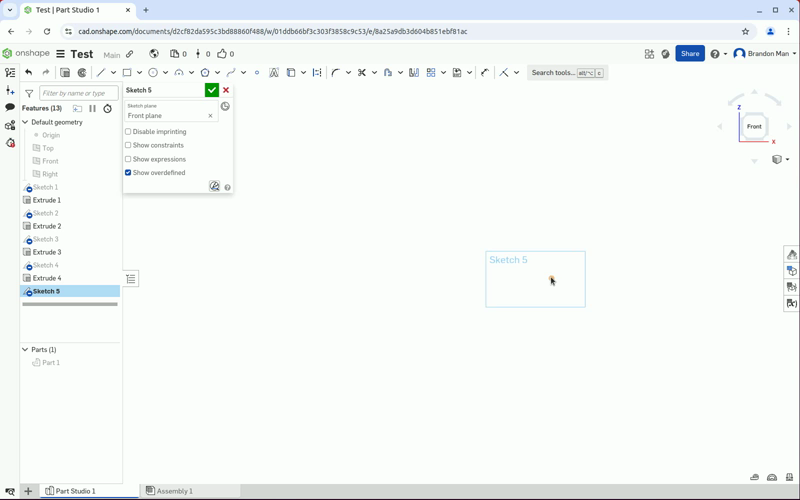
scroll(6)
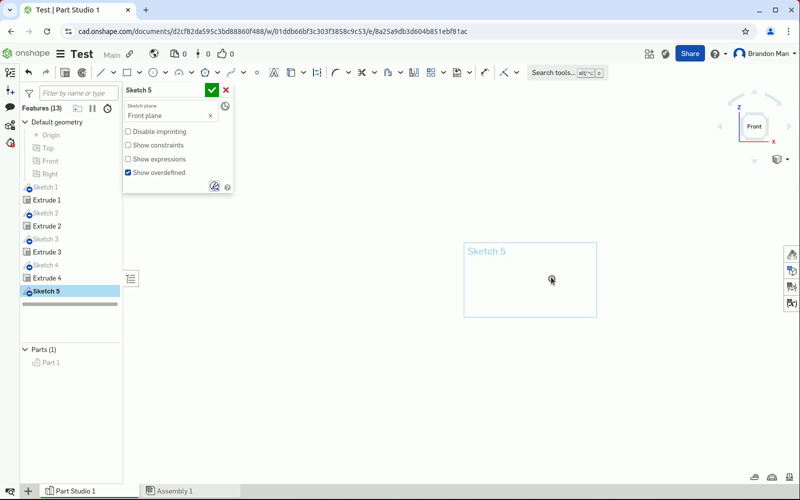
scroll(6)
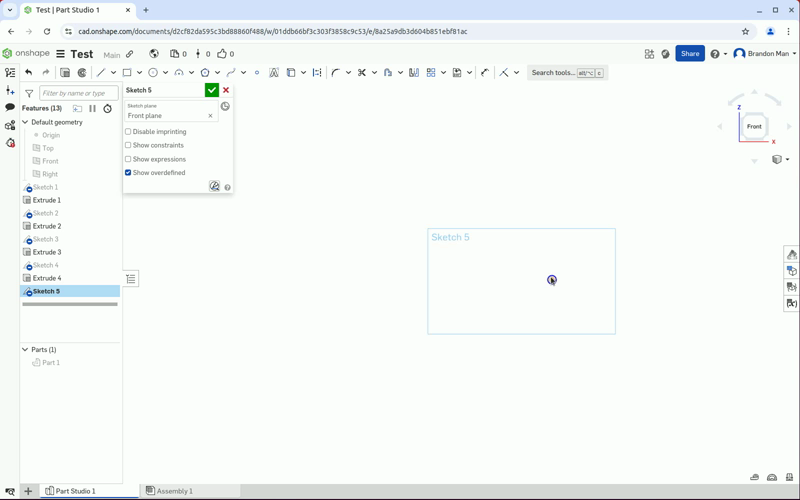
scroll(6)
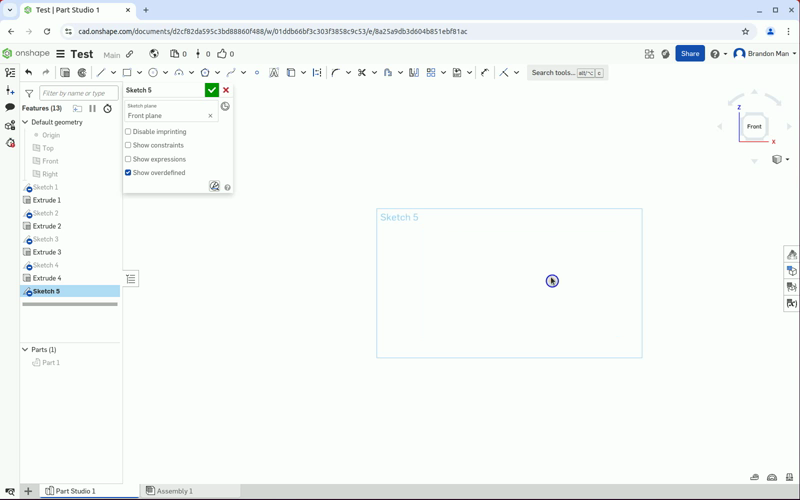
scroll(6)
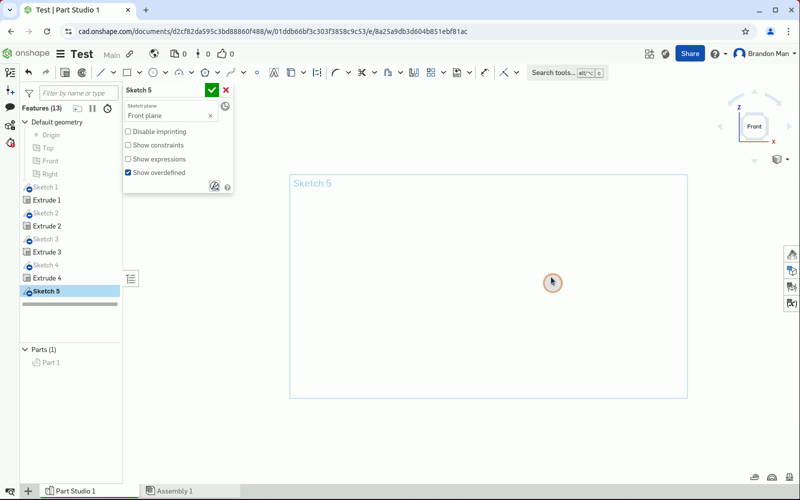
scroll(6)
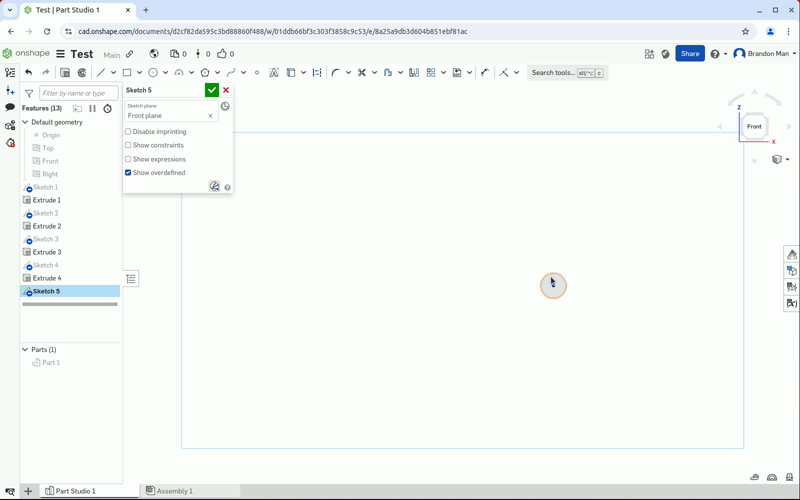
scroll(6)
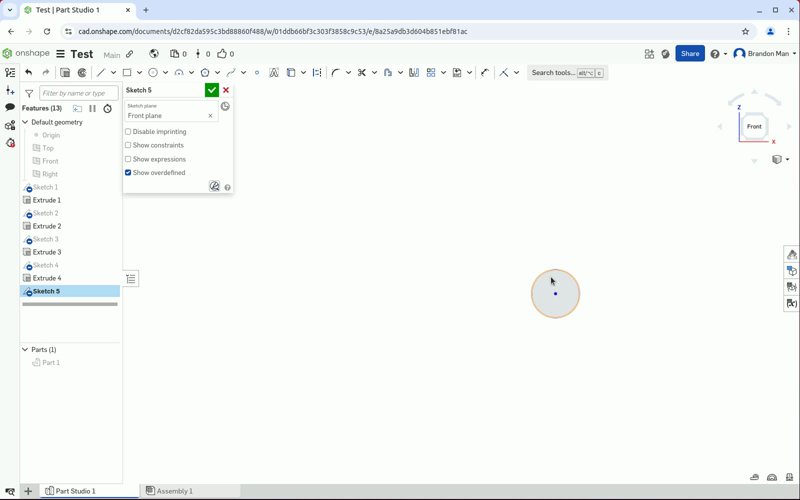
click(551, 276)
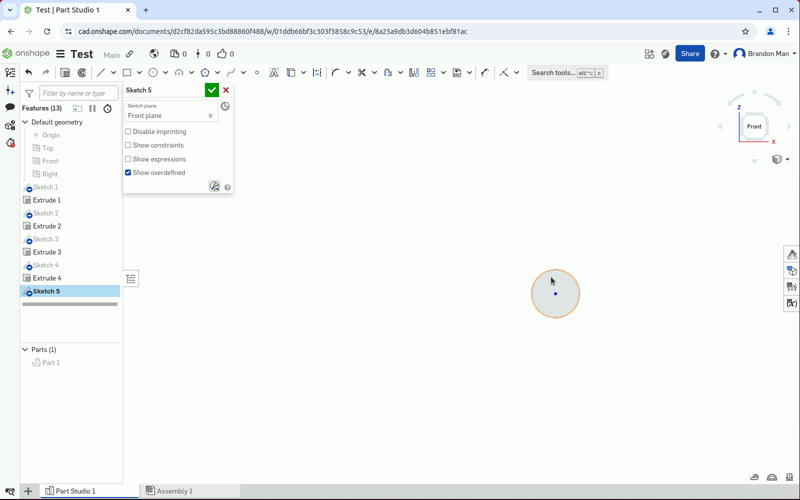
scroll(-6)
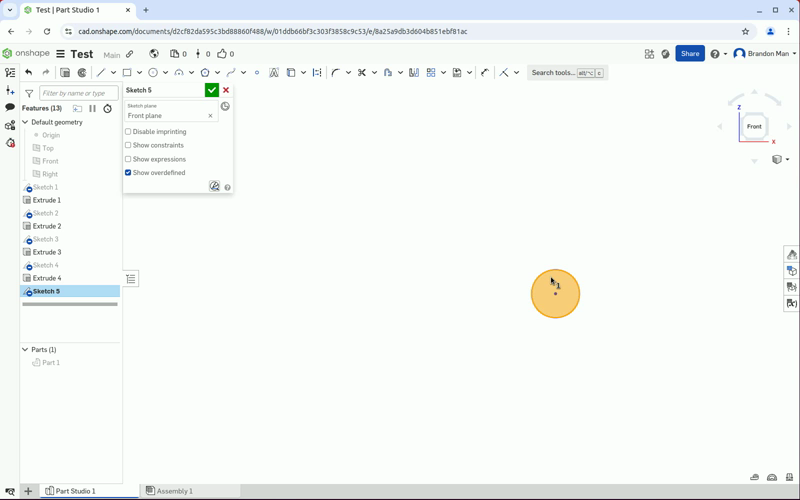
scroll(-6)
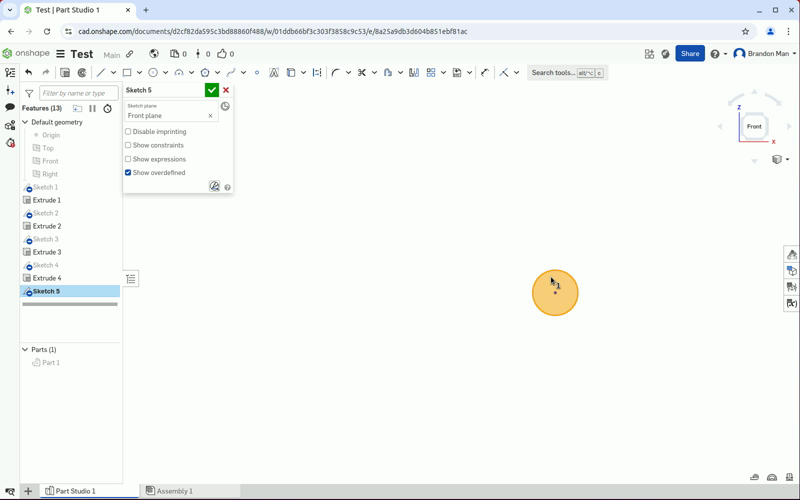
scroll(-6)
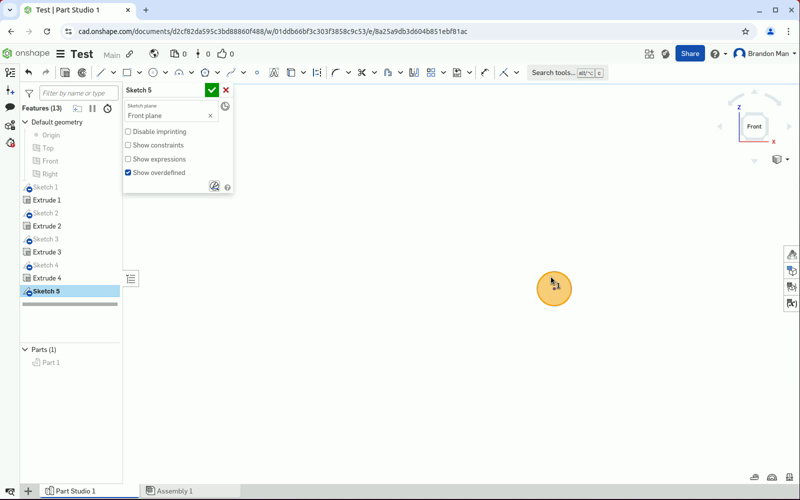
scroll(-6)
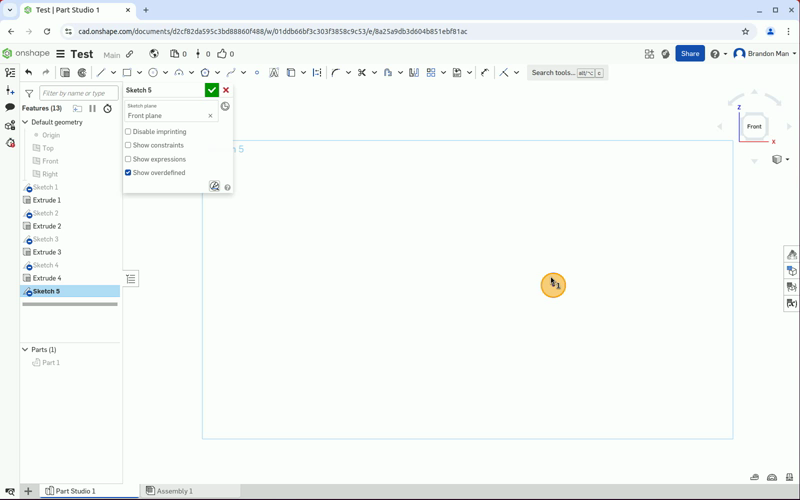
scroll(-6)
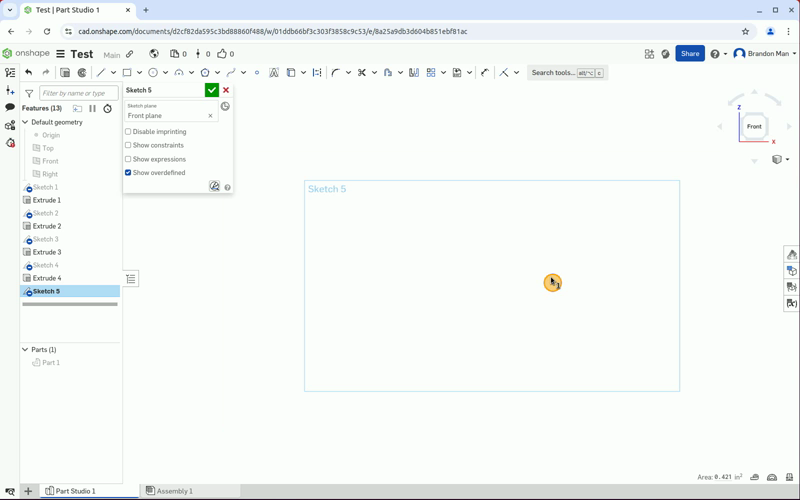
scroll(-6)
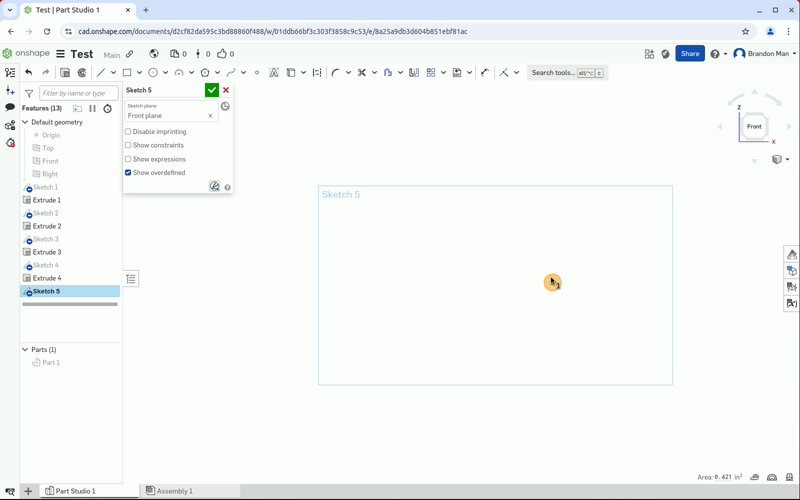
scroll(-6)
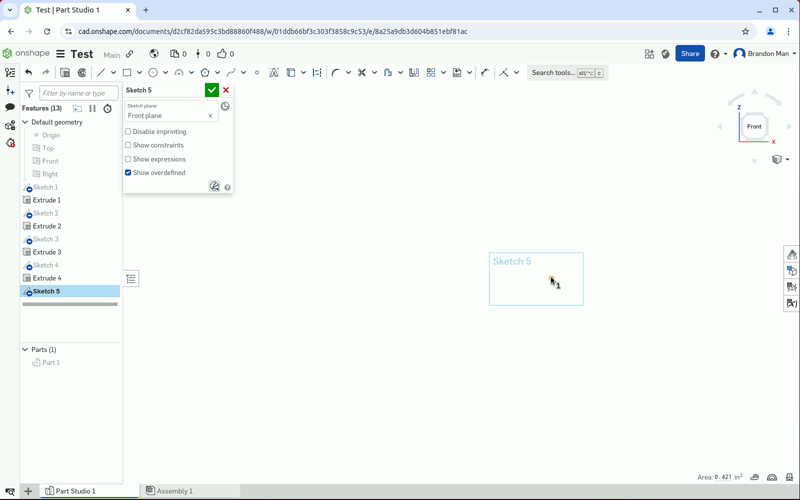
mouse_move(73, 352)
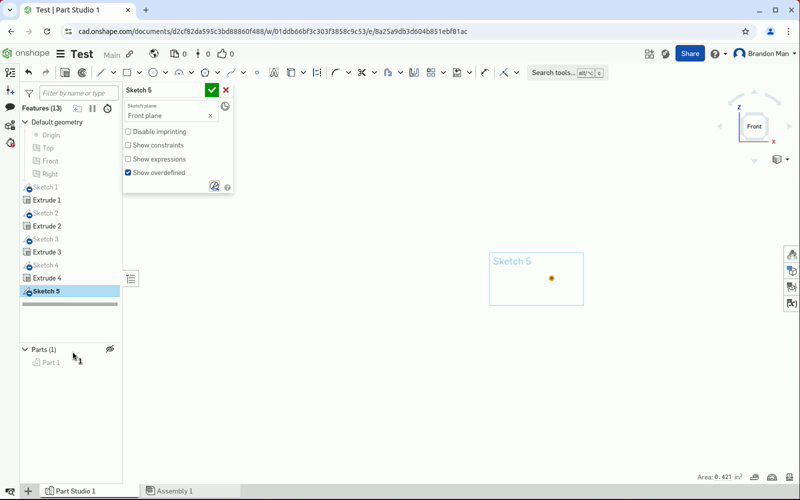
key(shift+y)
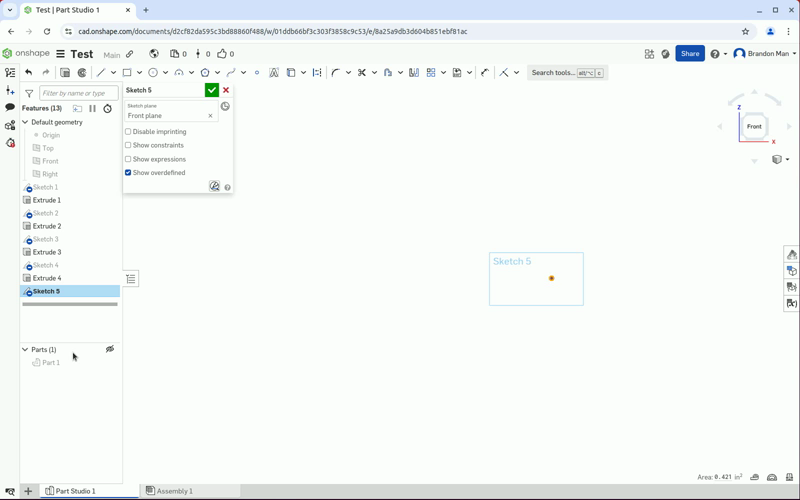
key(shift+e)
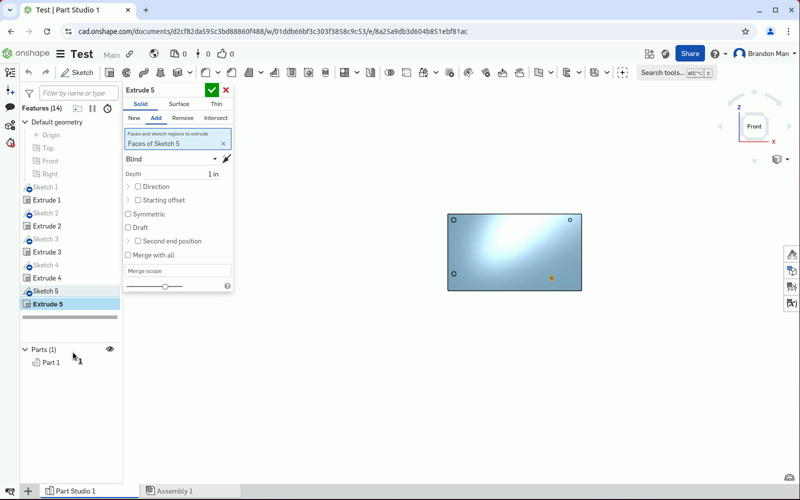
mouse_move(143, 106)
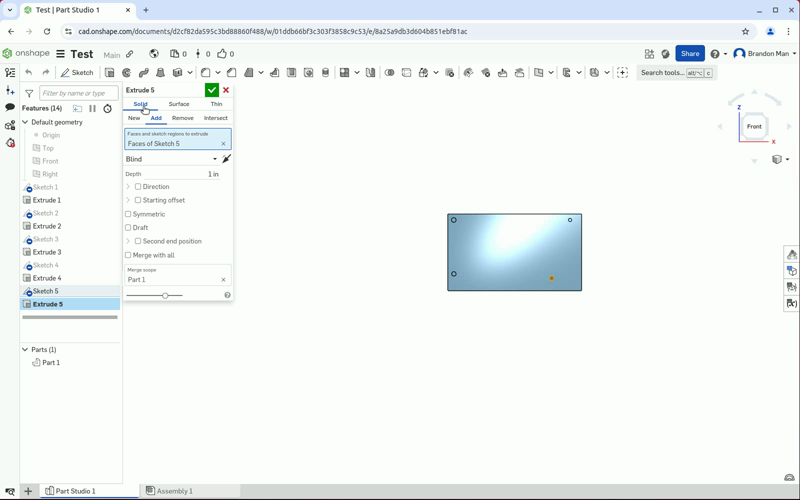
click(143, 106)
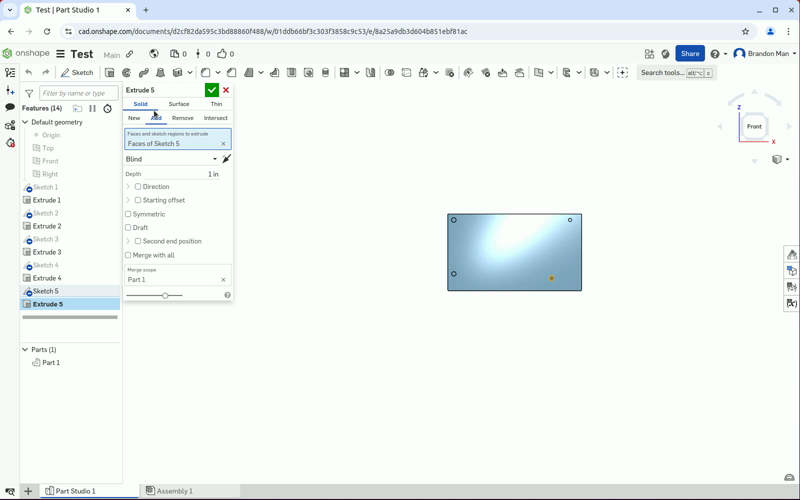
mouse_move(186, 120)
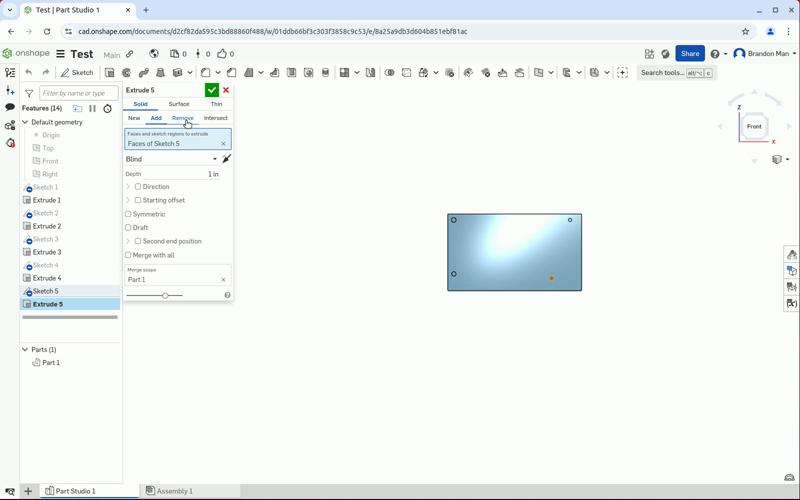
click(186, 120)
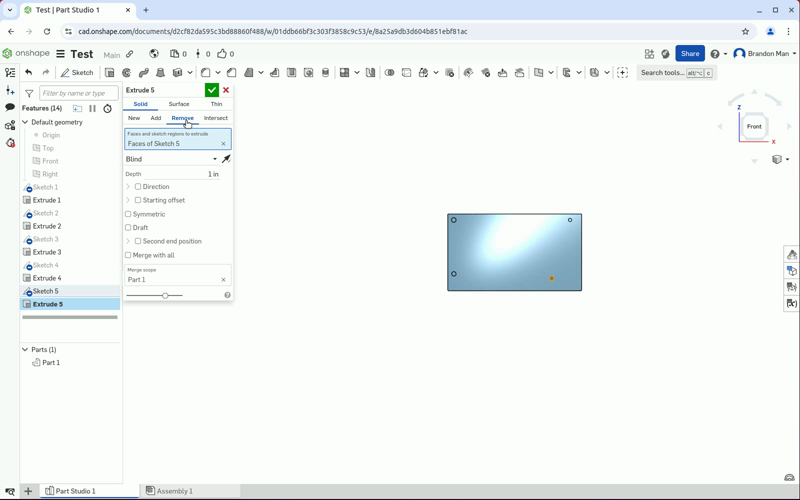
key(tab, 4)
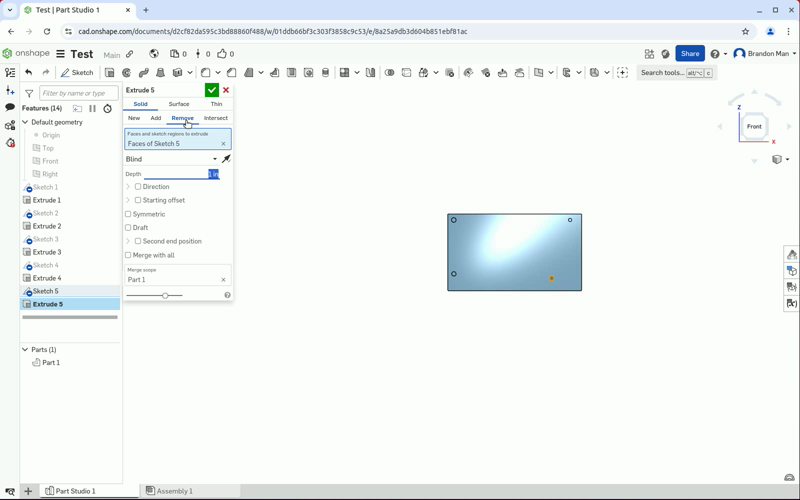
text(1.444)
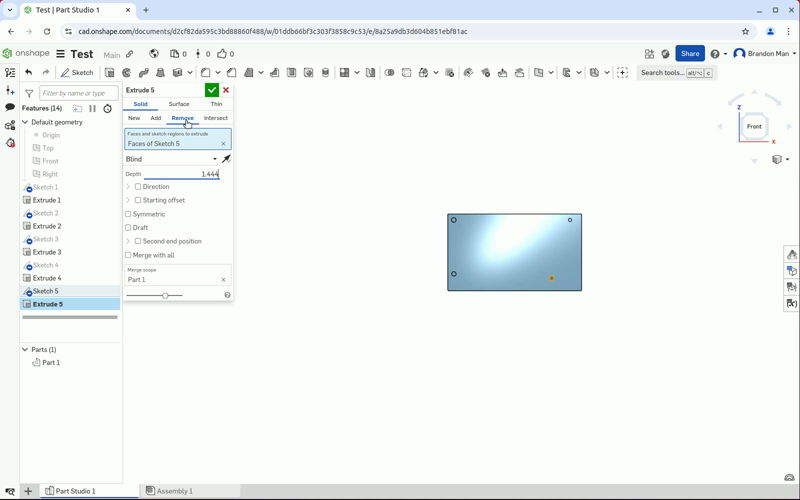
key(tab, 6)
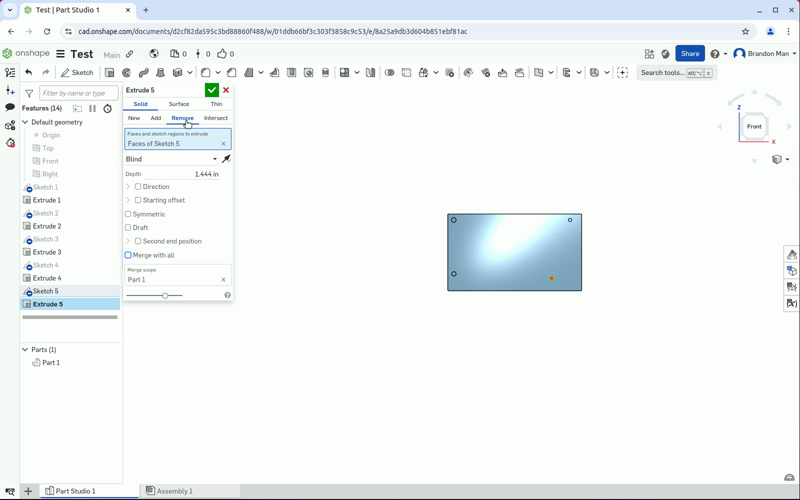
key(space)
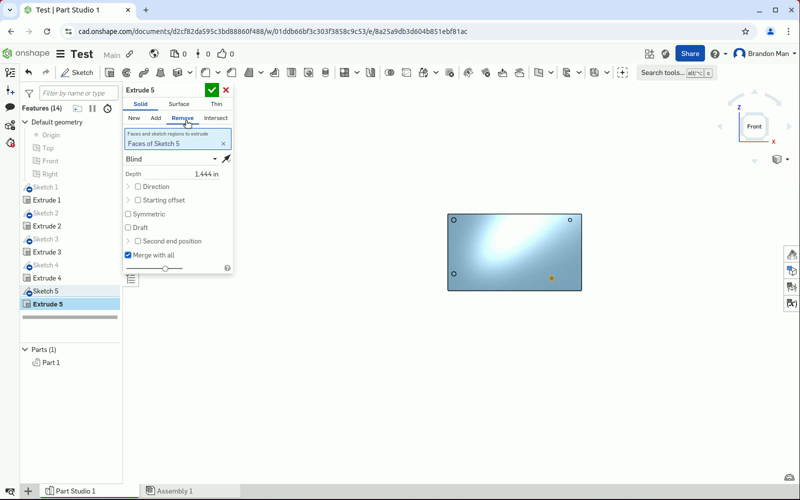
key(enter)
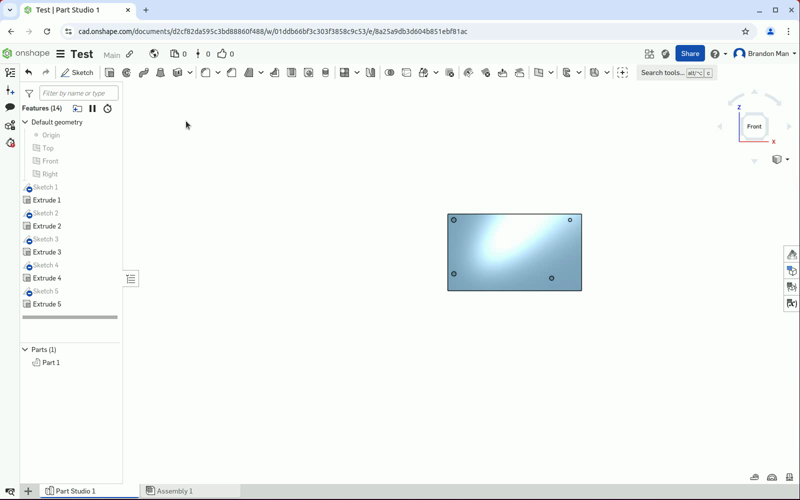
key(shift+h)
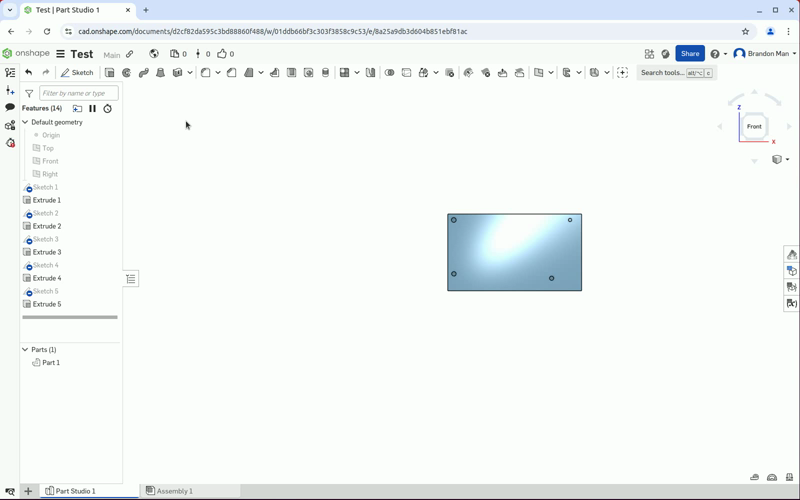
key(shift+h)
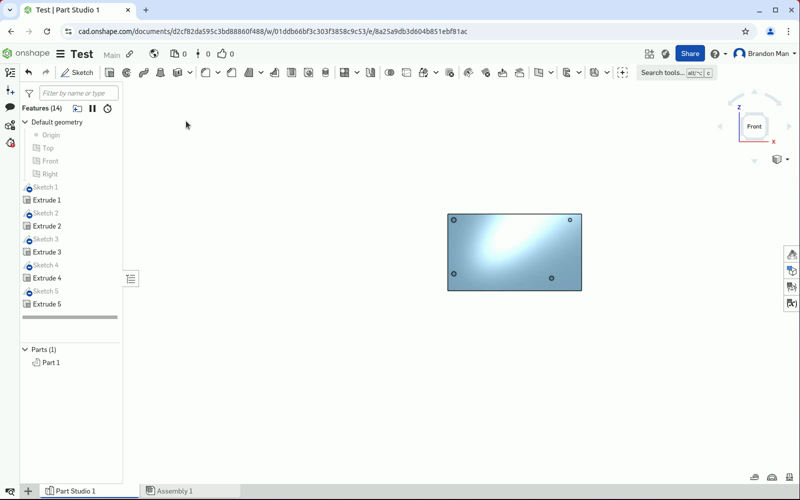
mouse_move(73, 189)
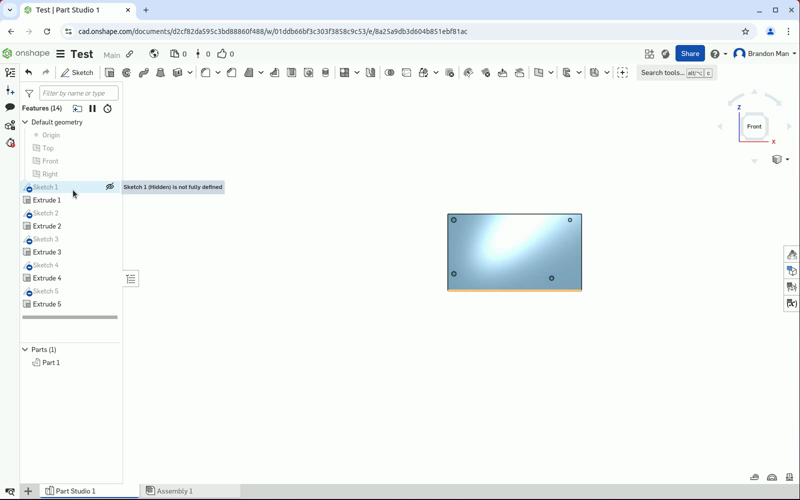
click(73, 189)
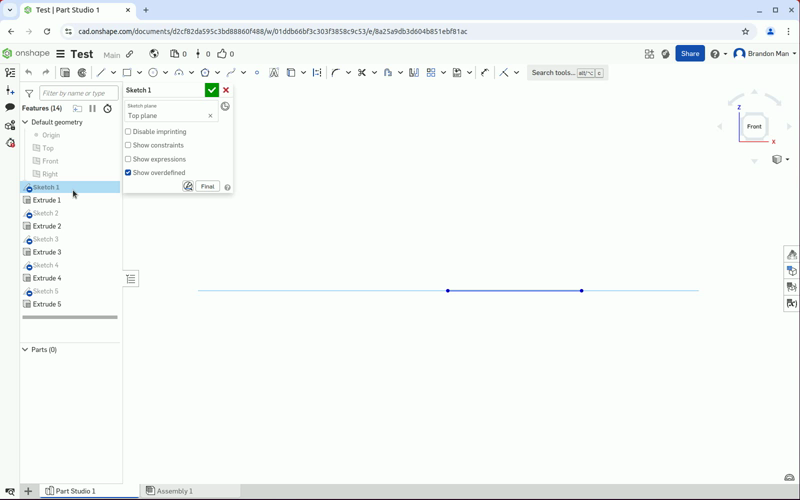
mouse_move(229, 92)
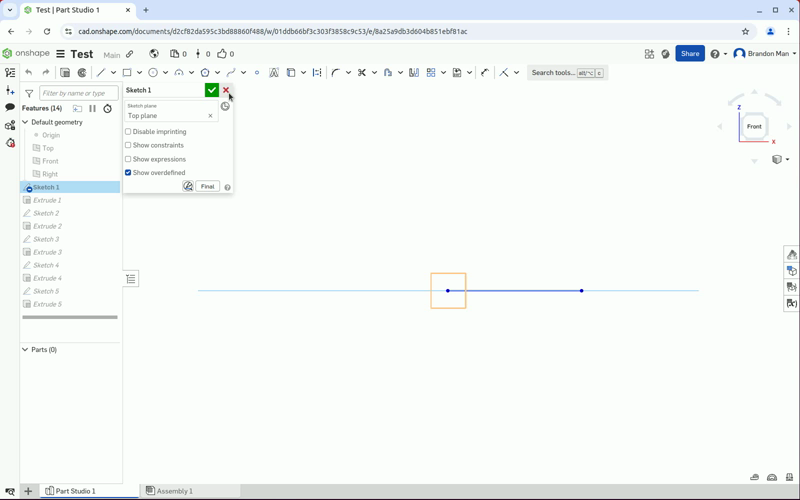
click(229, 92)
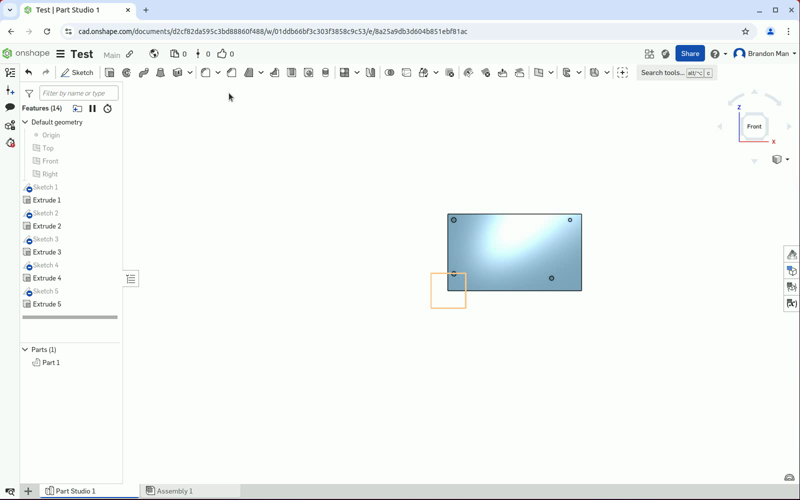
mouse_move(73, 352)
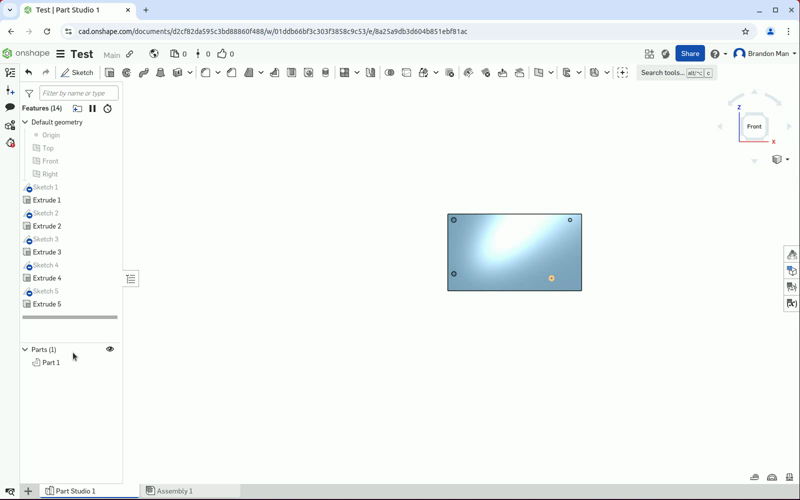
key(y)
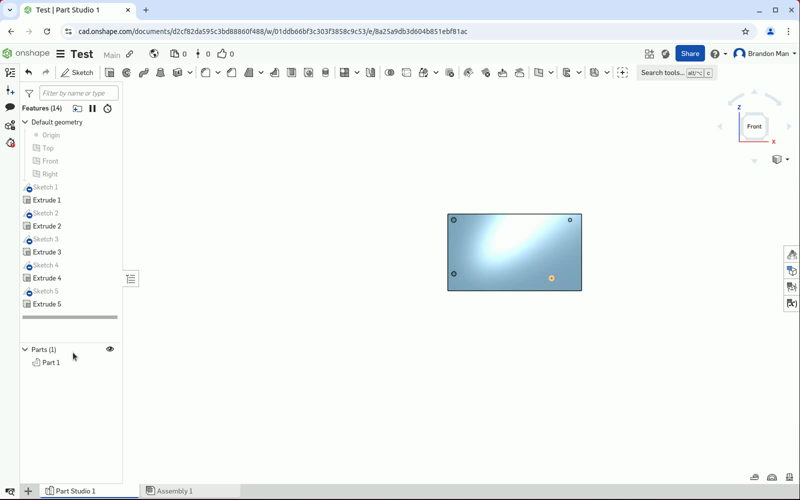
key(shift+p)
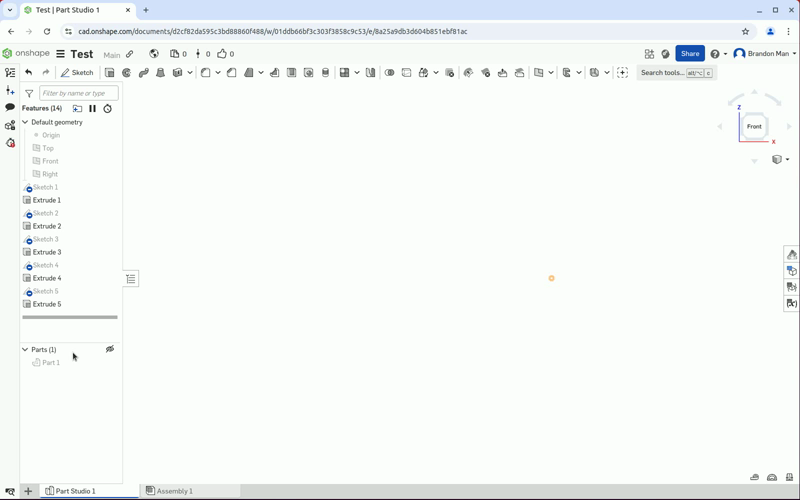
key(space)
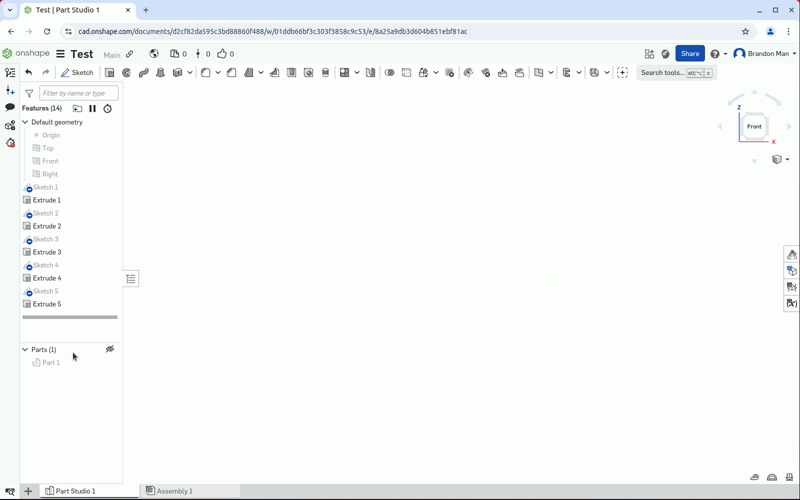
key_down(shift)
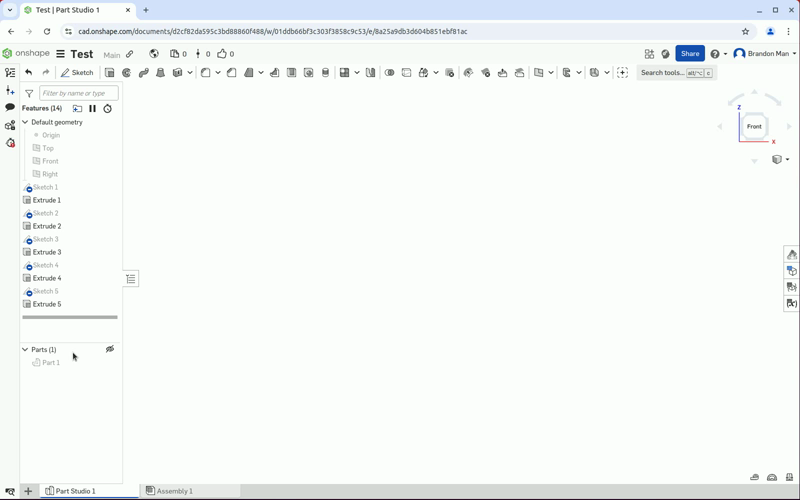
key(down)
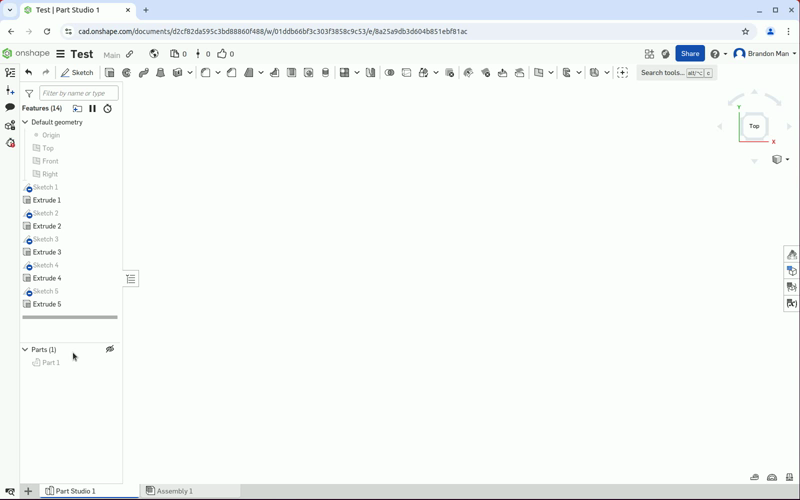
key_up(shift)
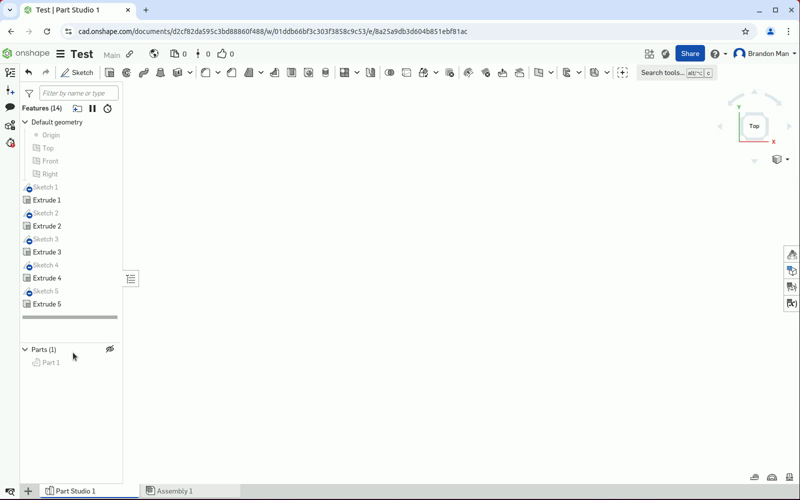
mouse_move(73, 352)
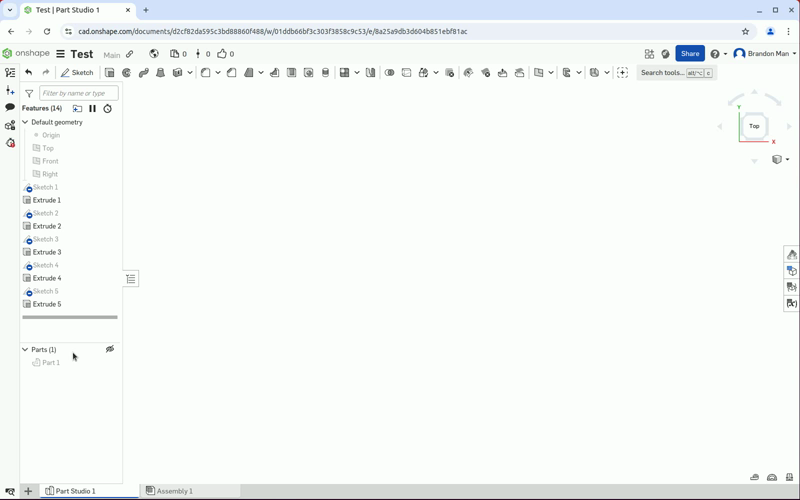
key(shift+y)
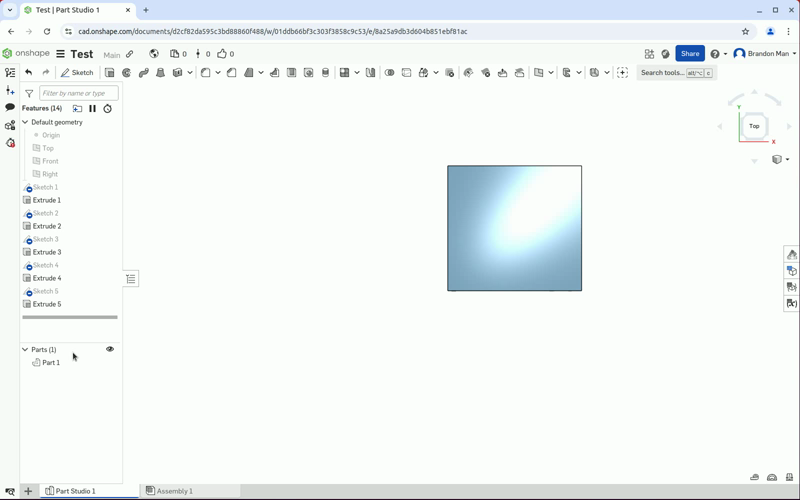
mouse_move(541, 75)
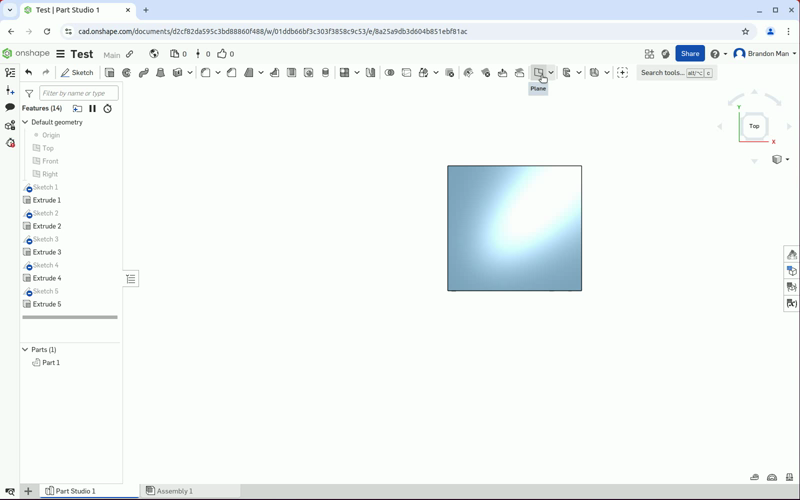
click(541, 75)
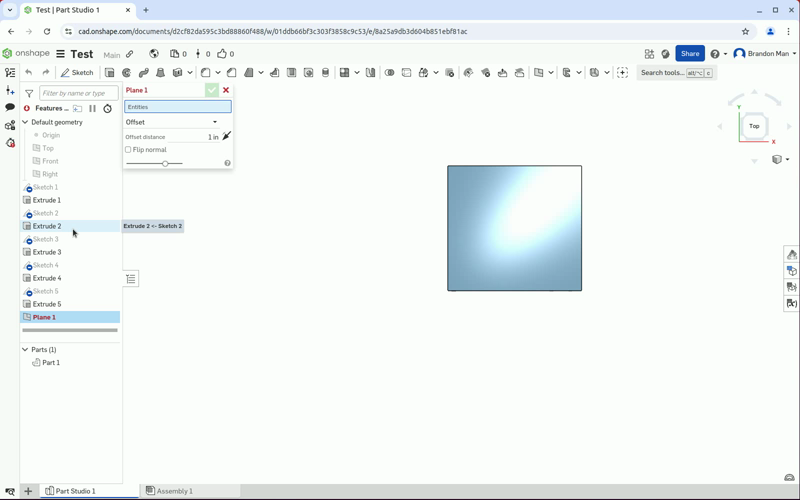
scroll(3)
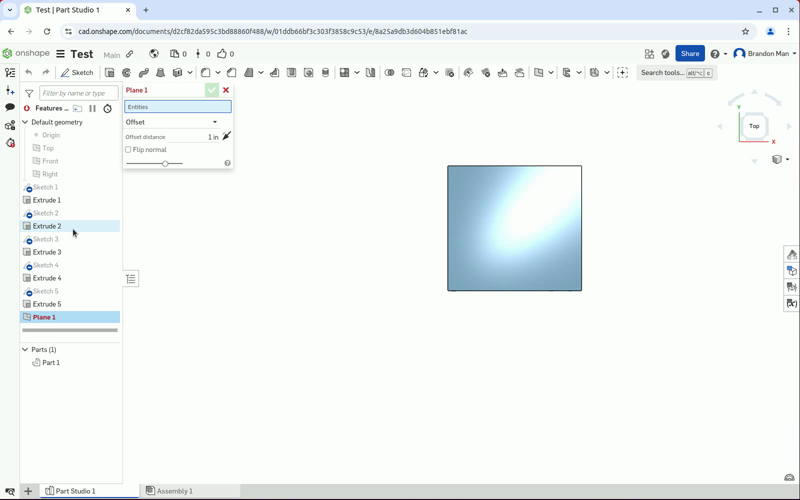
mouse_move(73, 150)
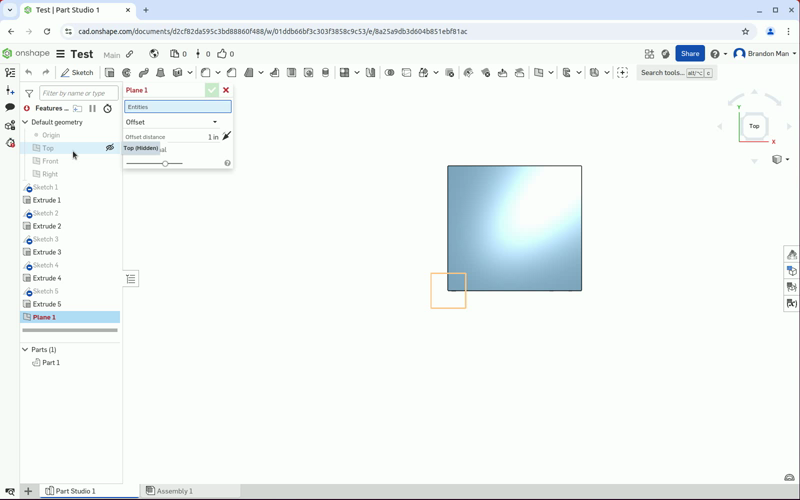
click(73, 150)
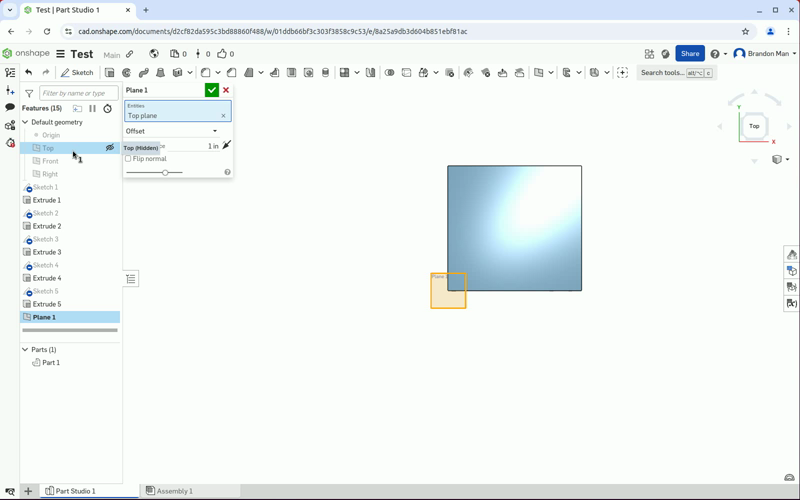
key(tab, 2)
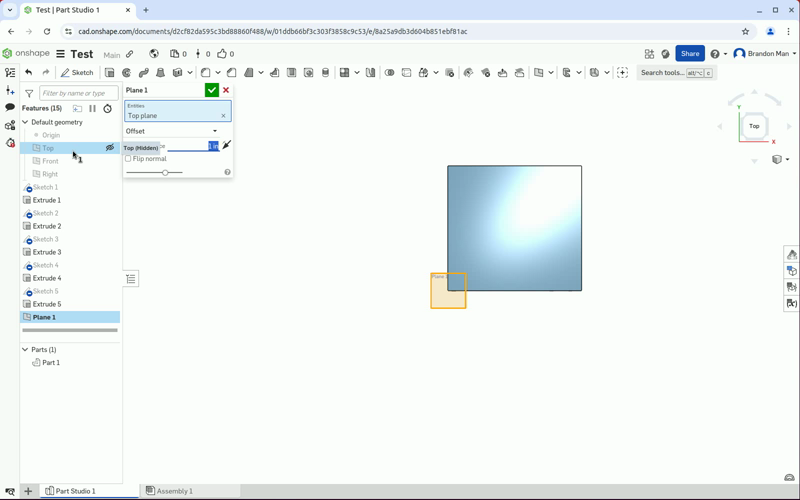
text(13.249)
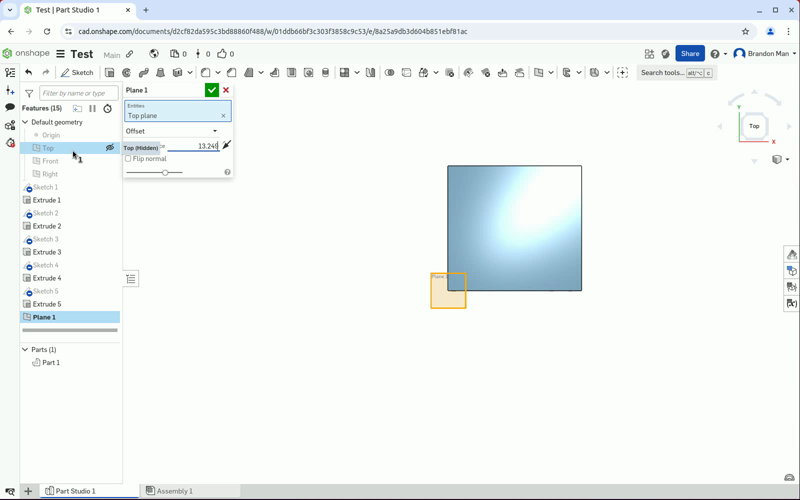
key(enter, 2)
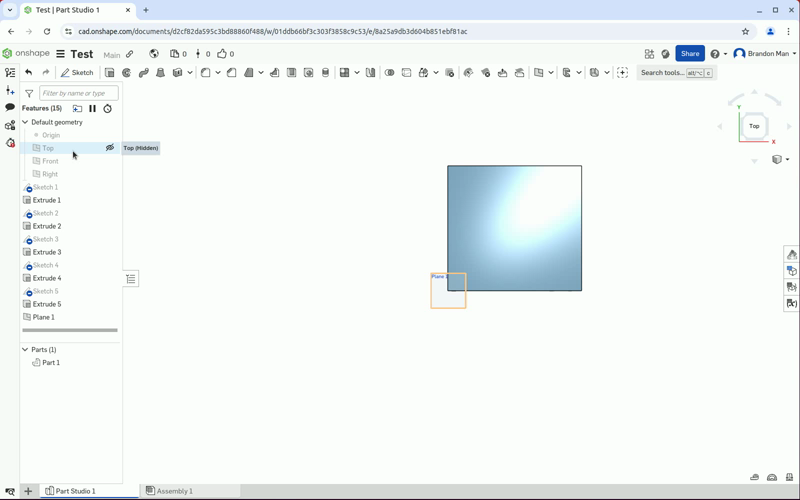
key(shift+s)
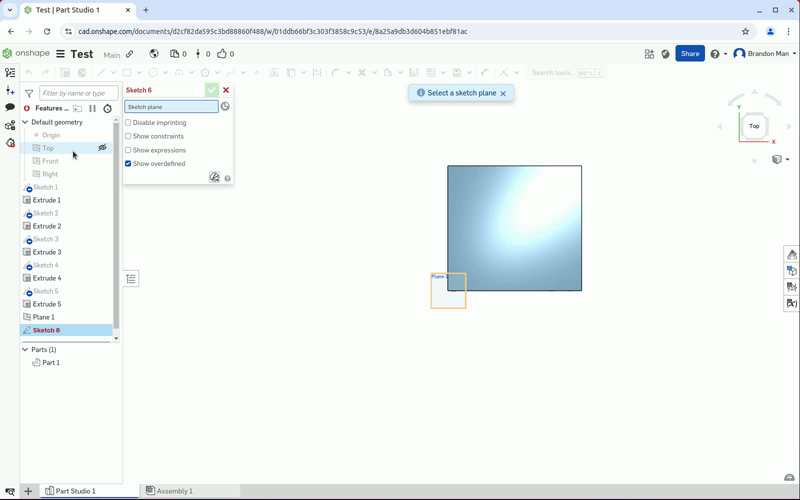
mouse_move(69, 319)
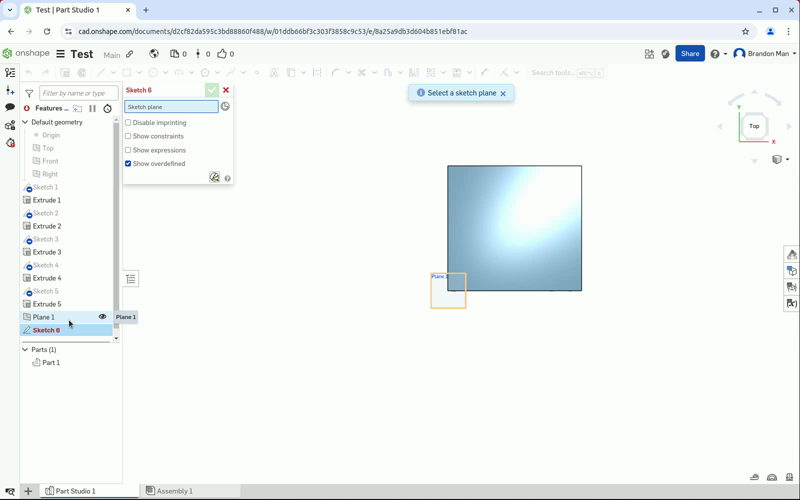
click(69, 319)
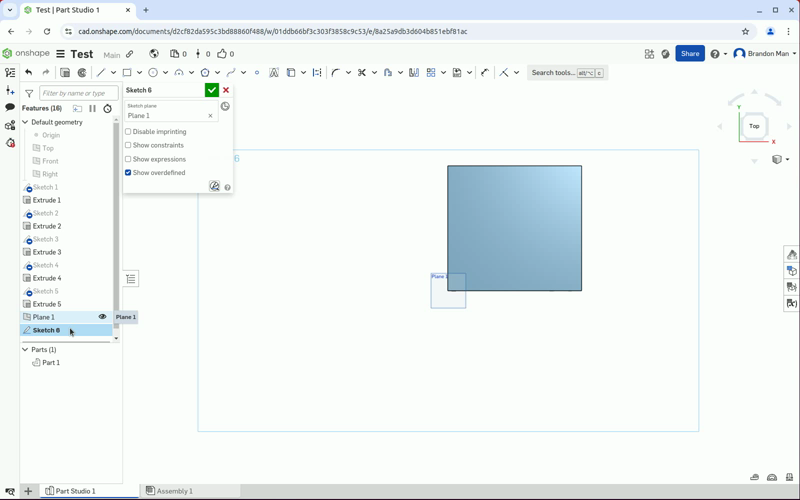
mouse_move(73, 352)
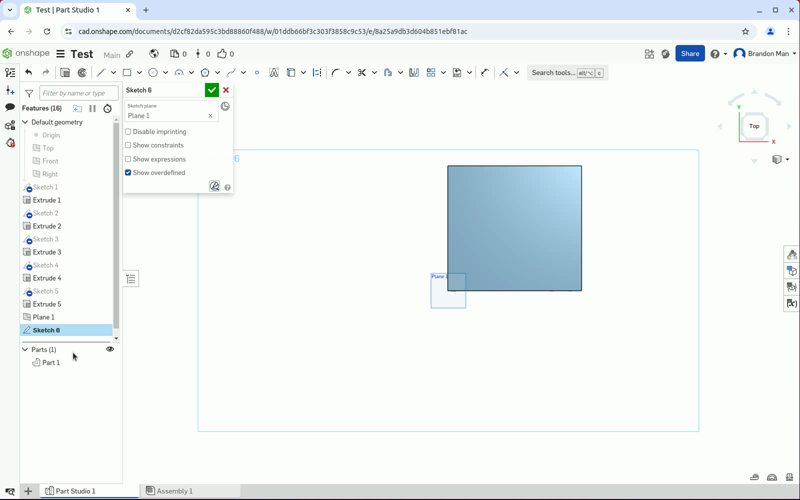
key(y)
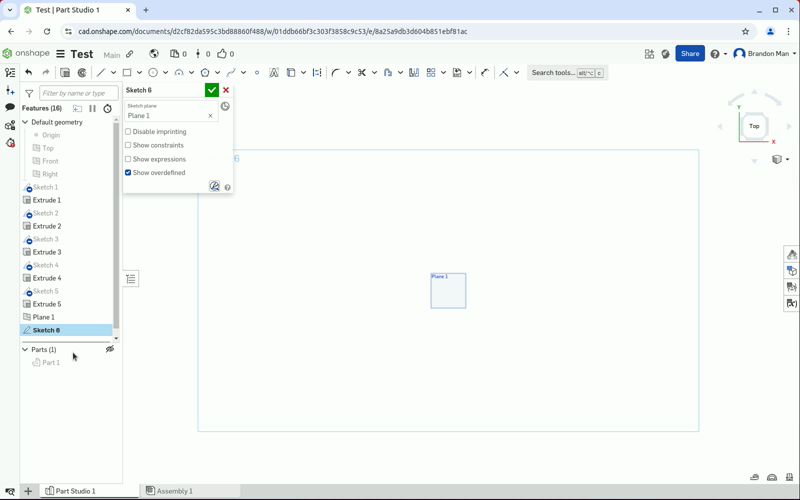
key(c)
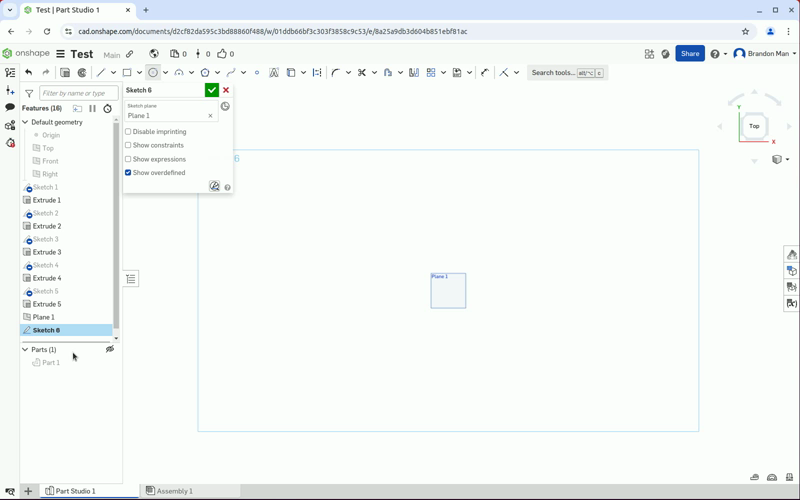
key_down(shift)
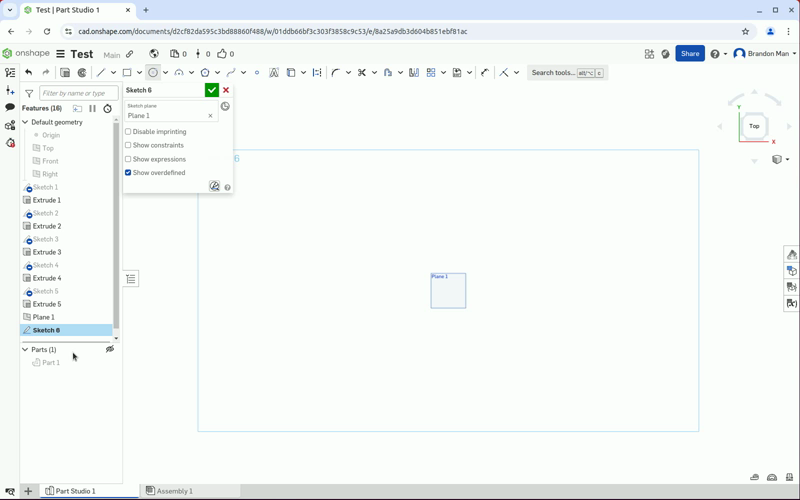
mouse_move(510, 230)
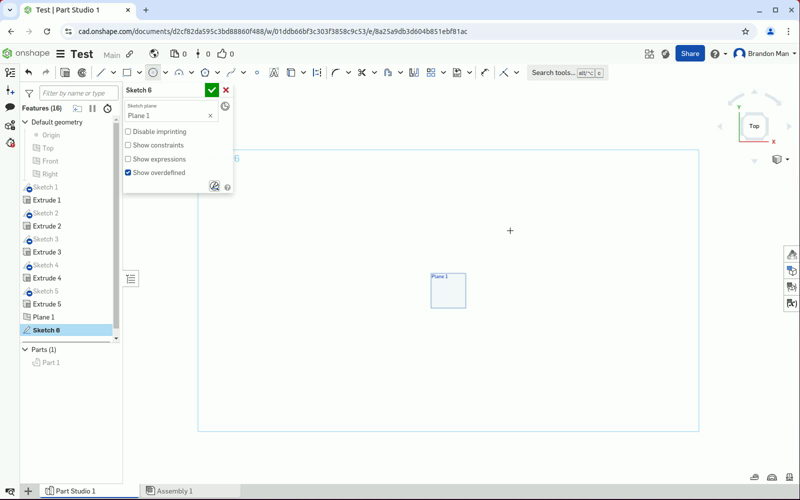
click(510, 230)
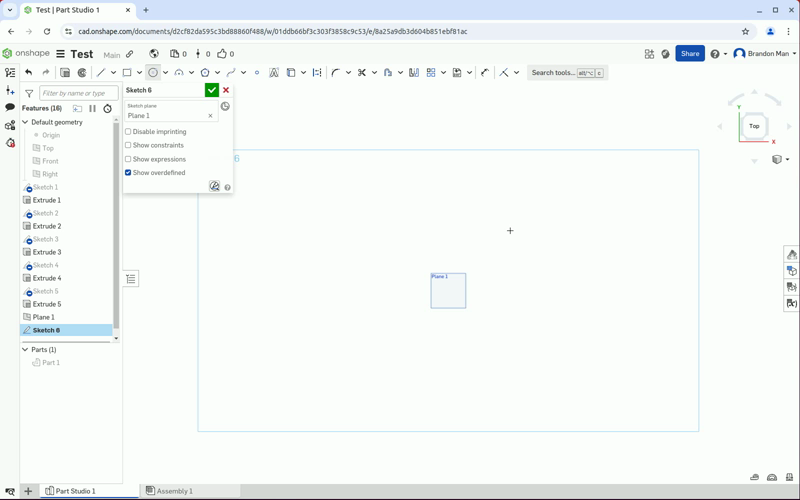
key_up(shift)
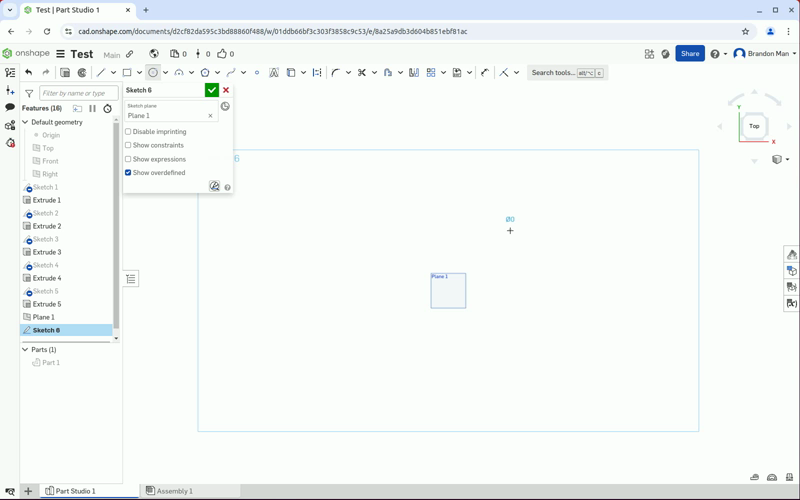
mouse_move(555, 230)
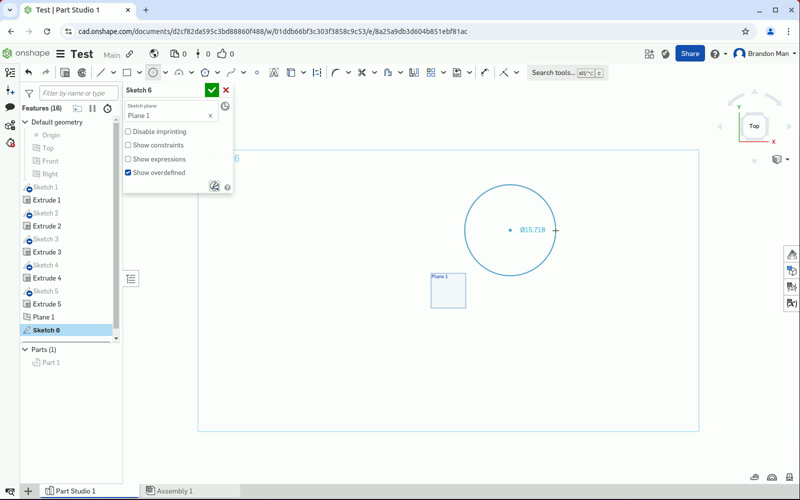
click(555, 230)
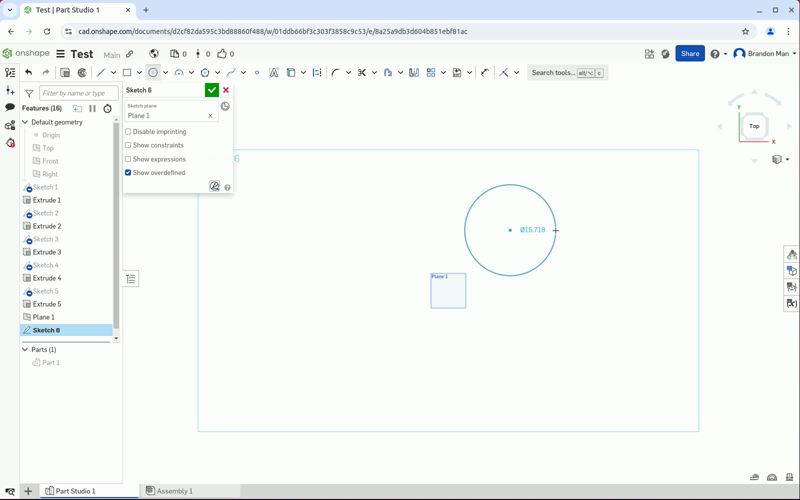
key(esc)
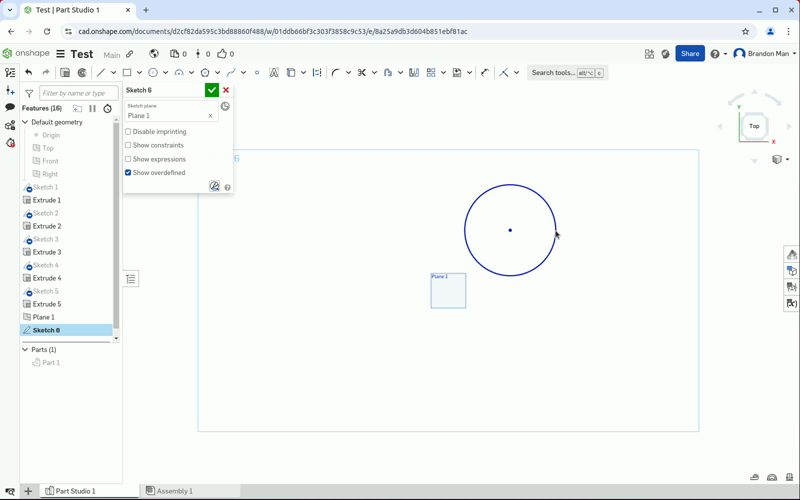
mouse_move(493, 233)
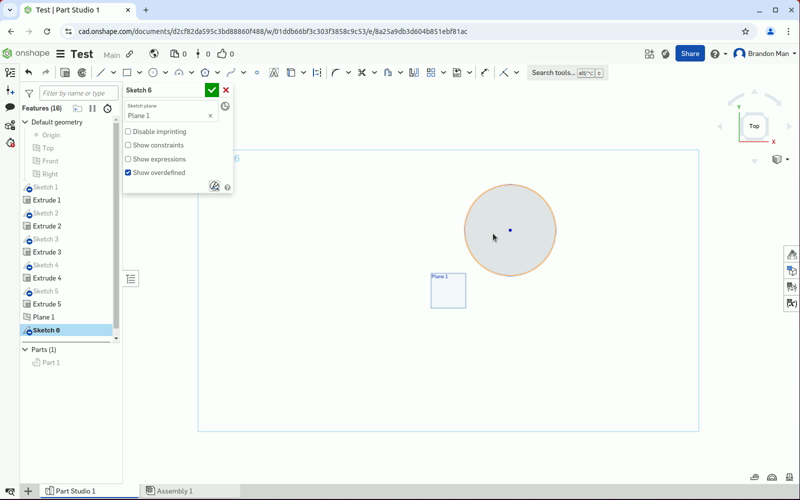
click(493, 233)
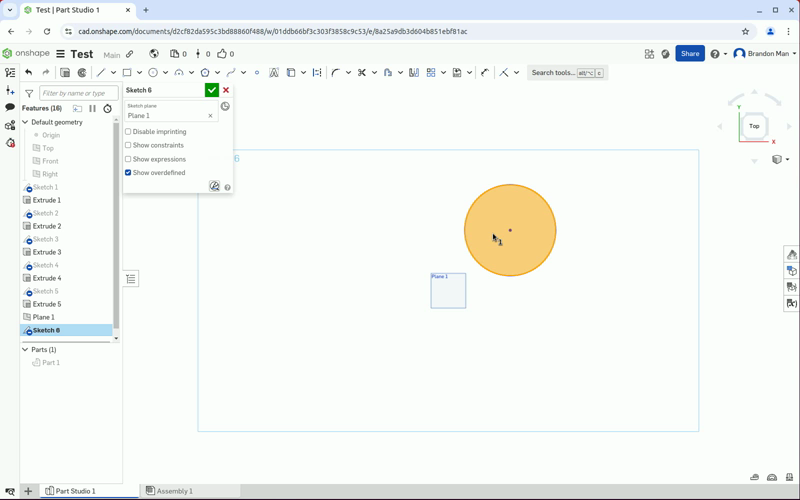
mouse_move(73, 352)
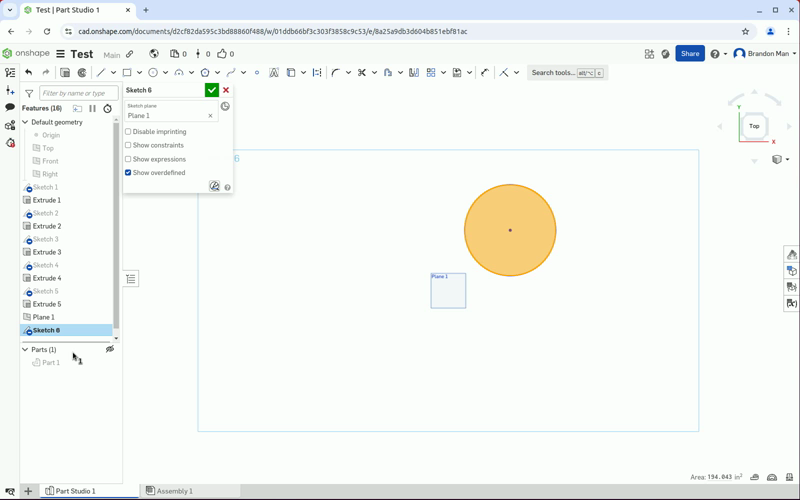
key(shift+y)
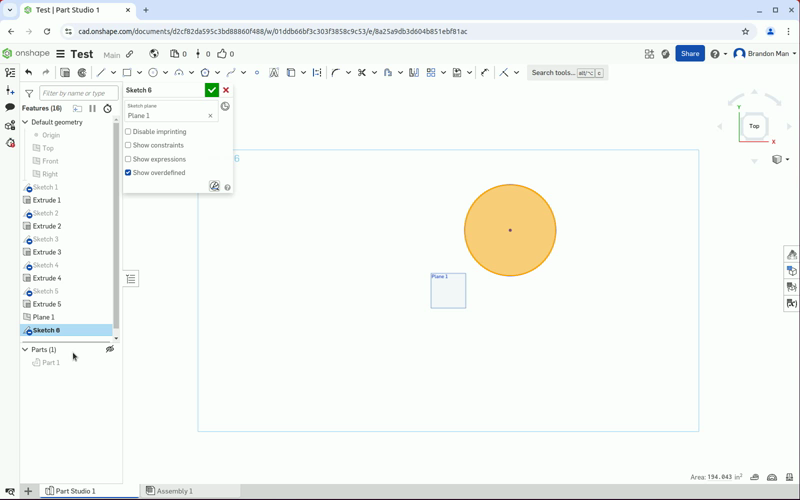
key(shift+e)
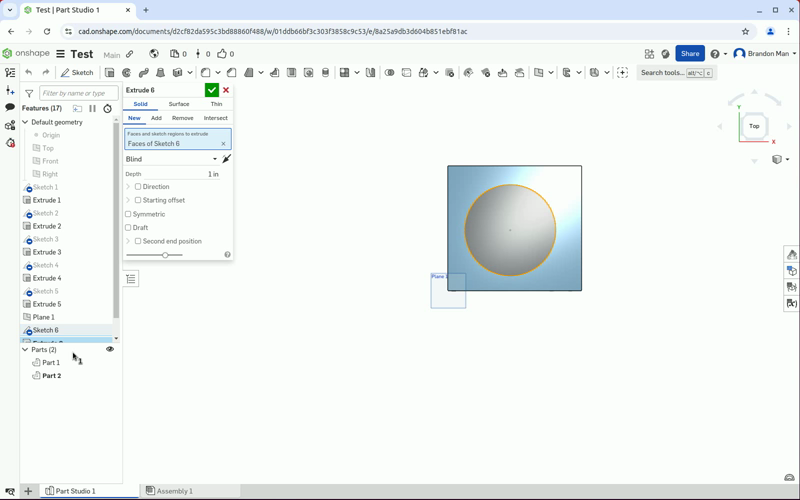
mouse_move(143, 106)
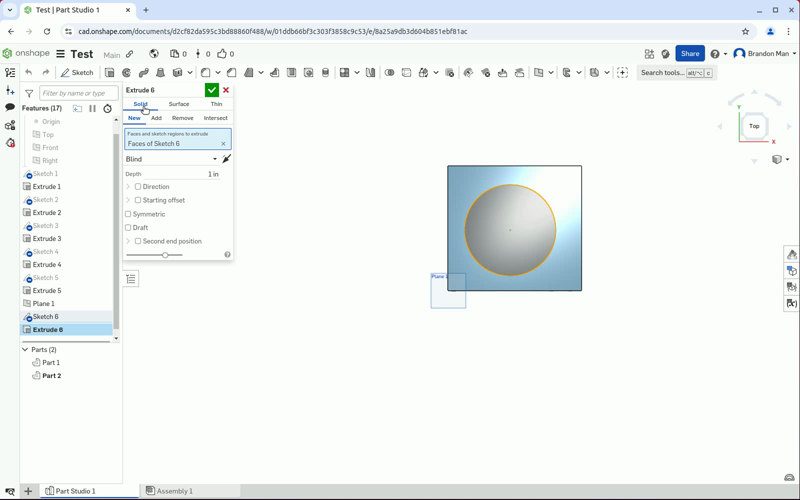
click(143, 106)
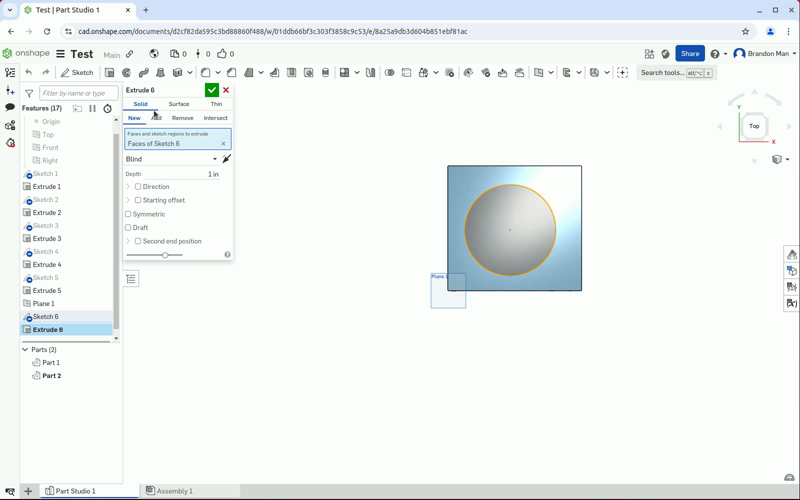
mouse_move(186, 120)
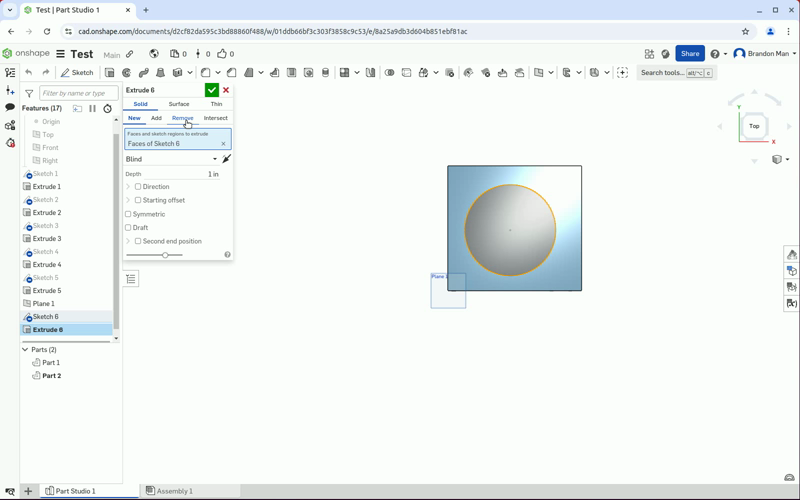
click(186, 120)
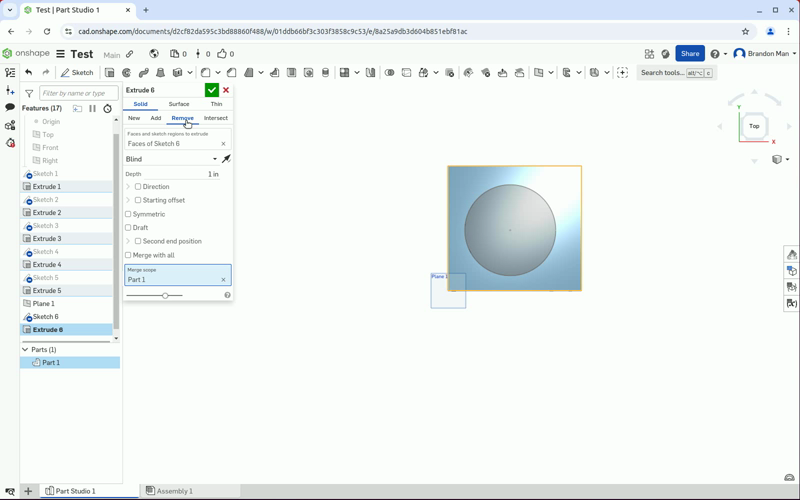
key(tab, 4)
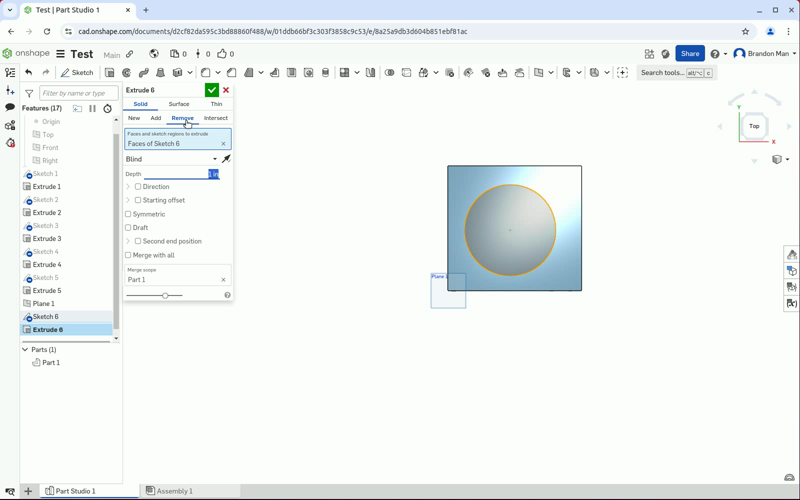
text(0.481)
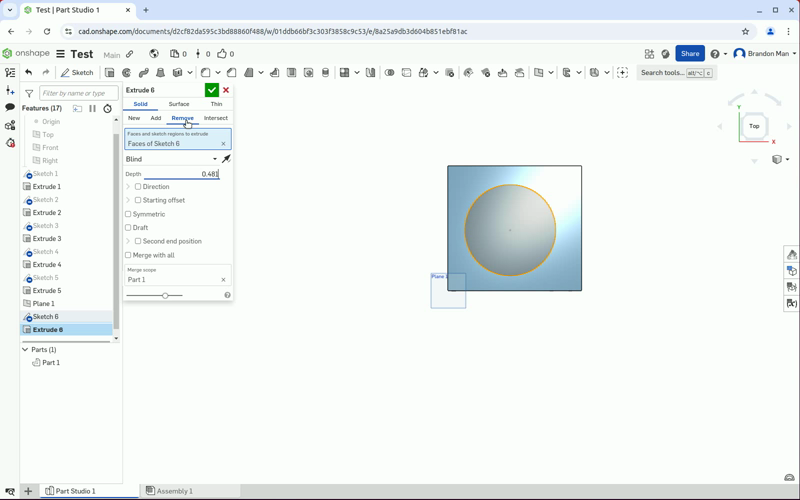
key(tab, 6)
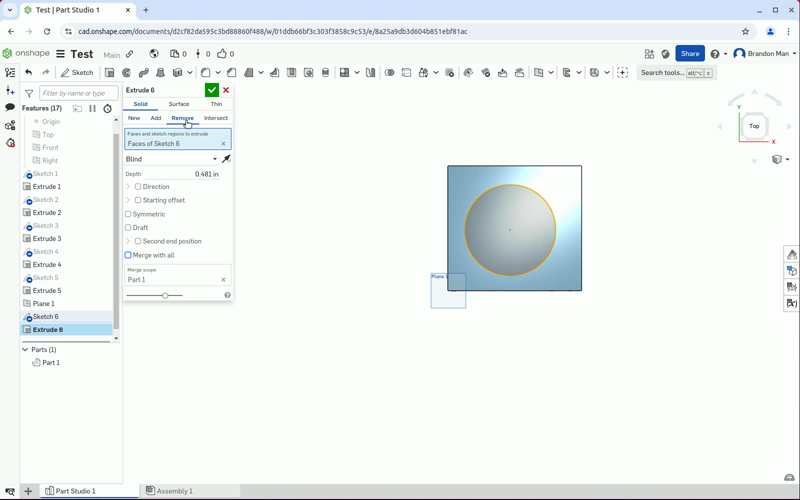
key(space)
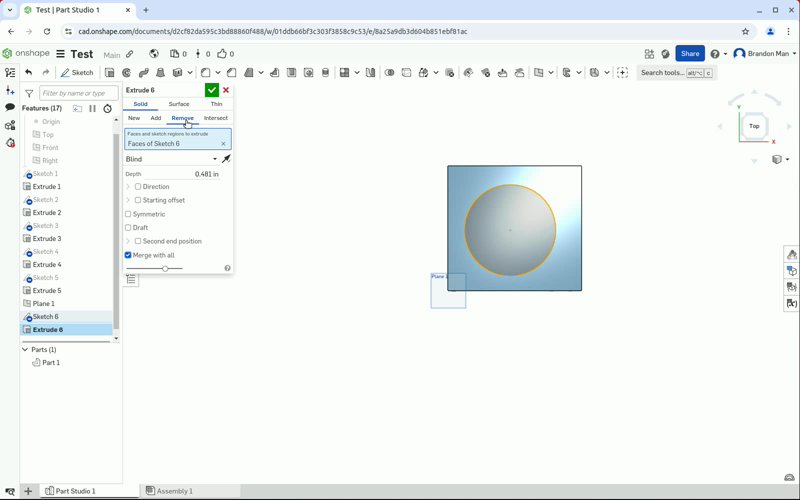
key(enter)
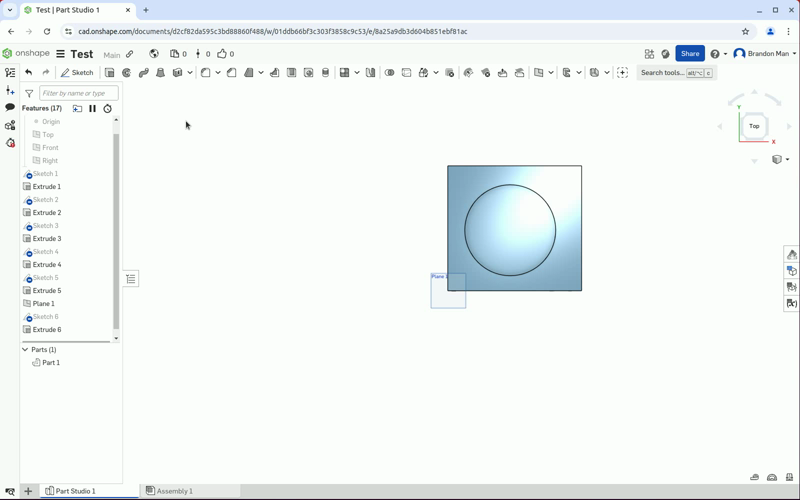
key(shift+h)
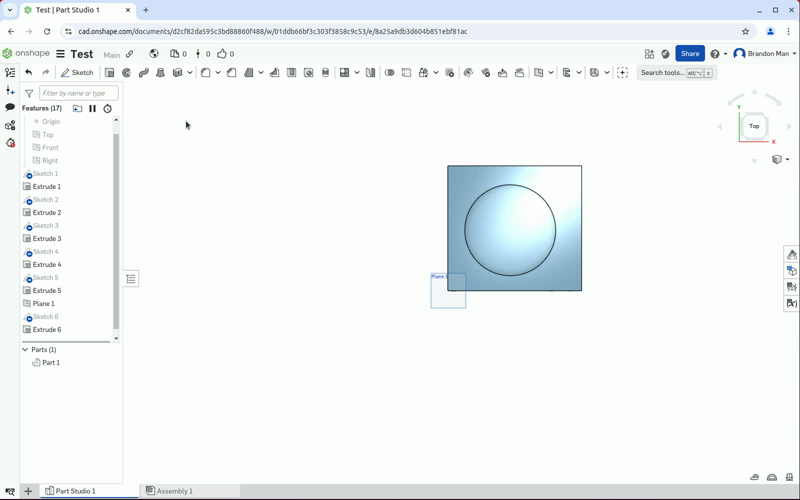
key(shift+h)
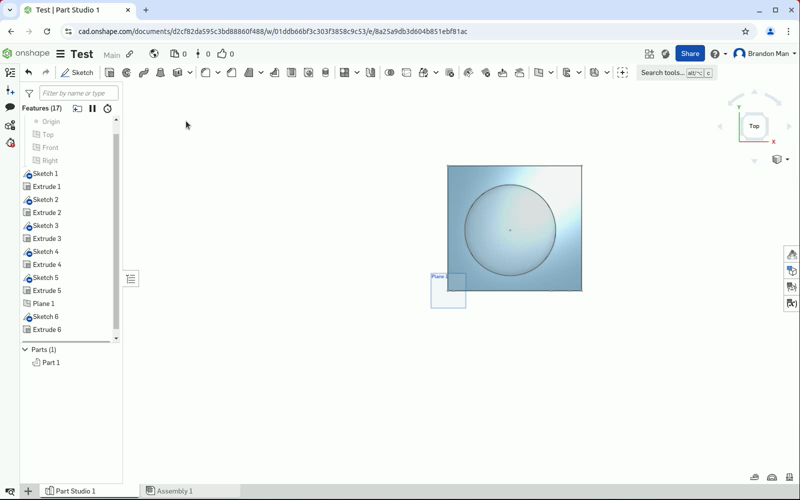
key(shift+7)
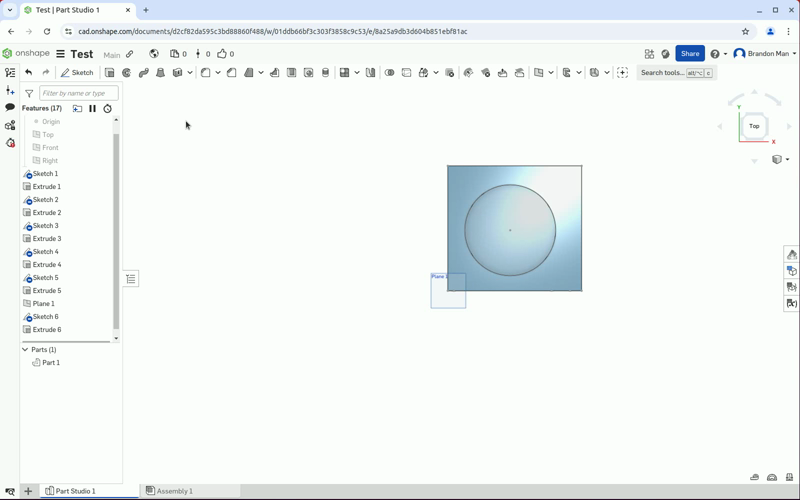
key(up, 3)
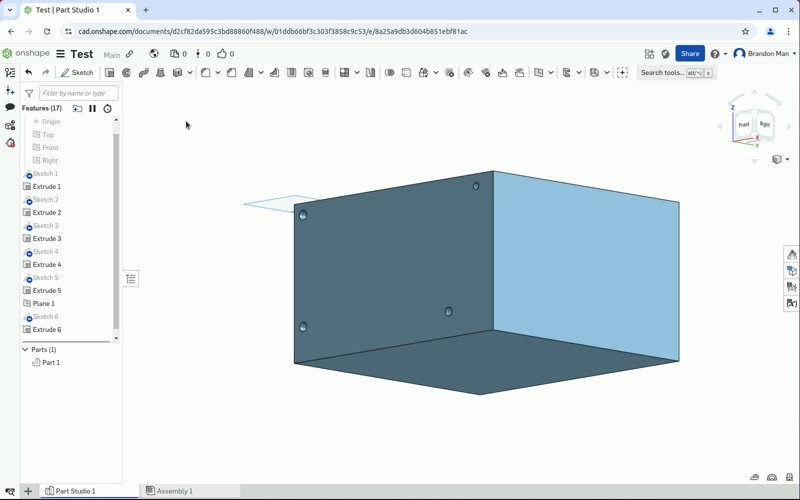
key(left, 3)
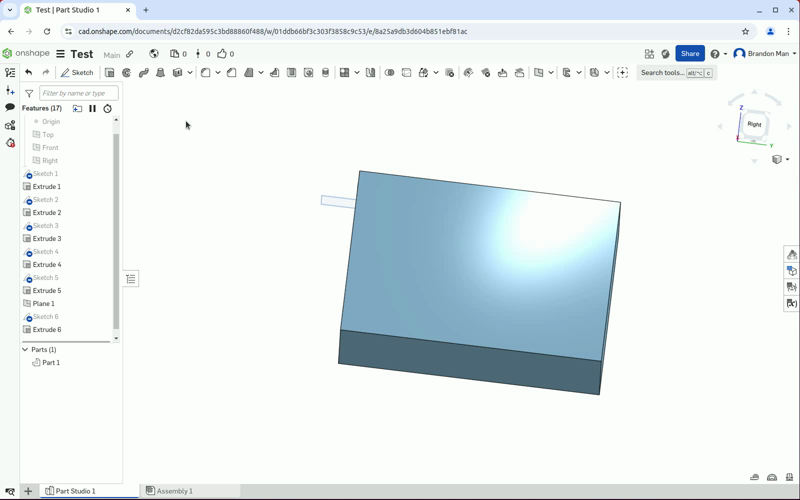
key(right, 3)
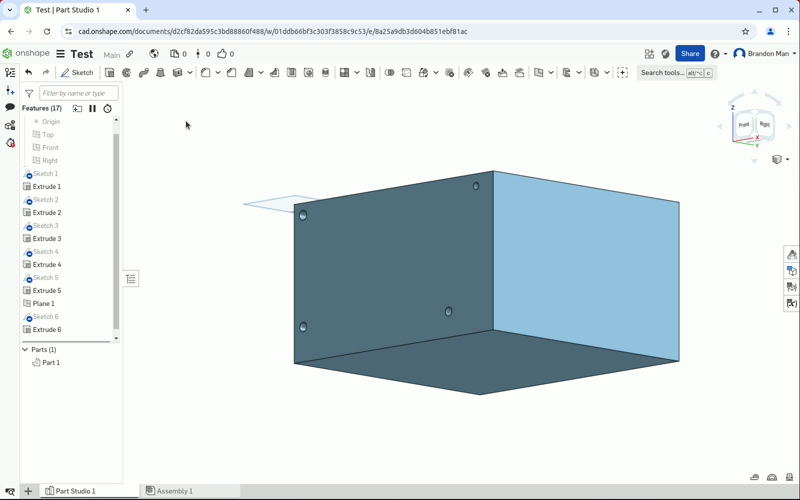
key(down, 3)
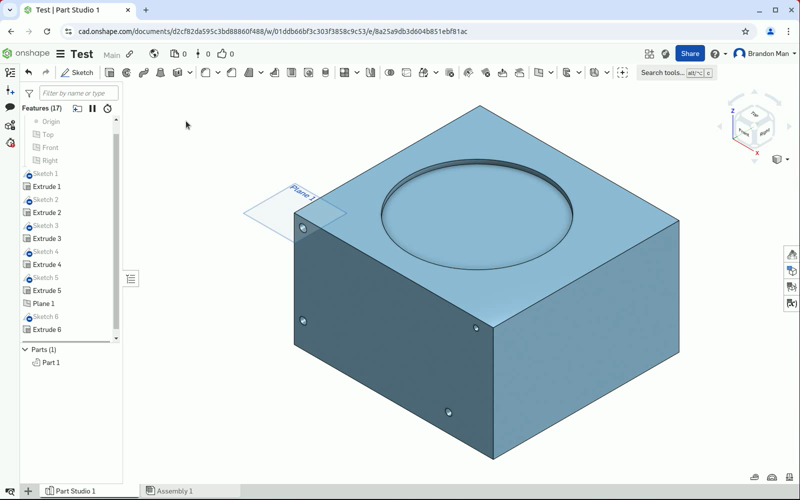
mouse_move(69, 176)
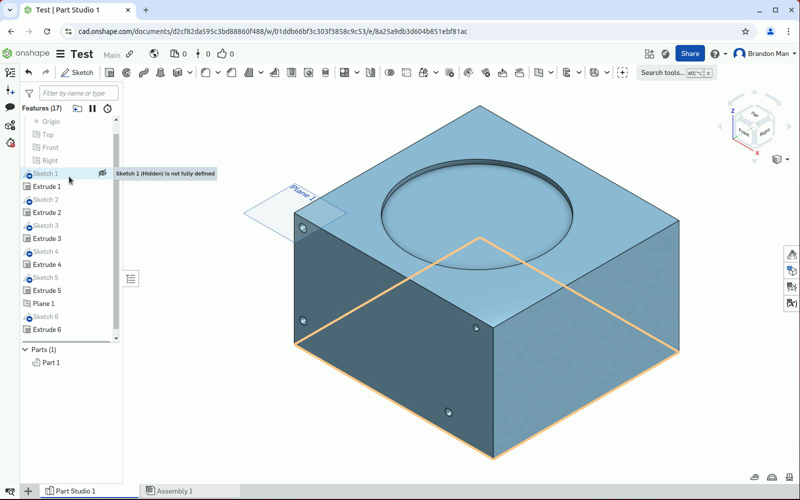
click(69, 176)